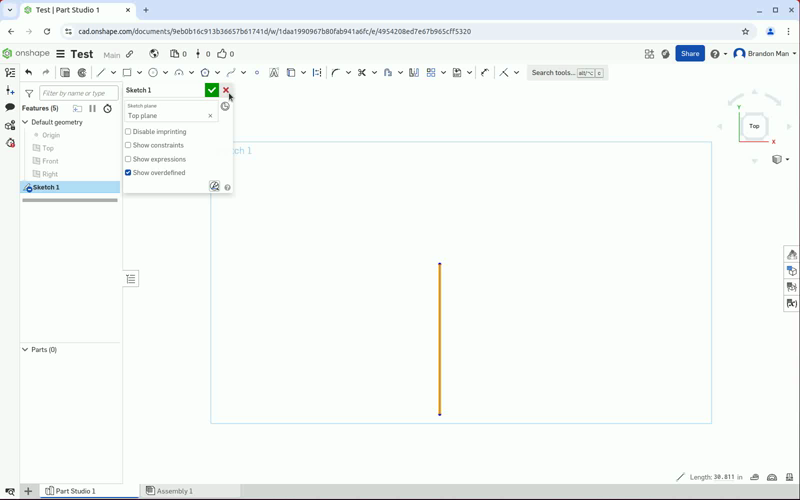
key(shift+h)
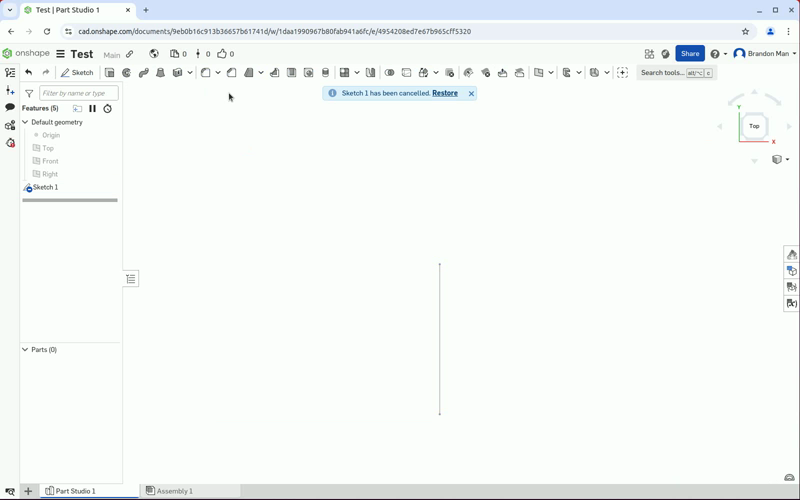
key(shift+s)
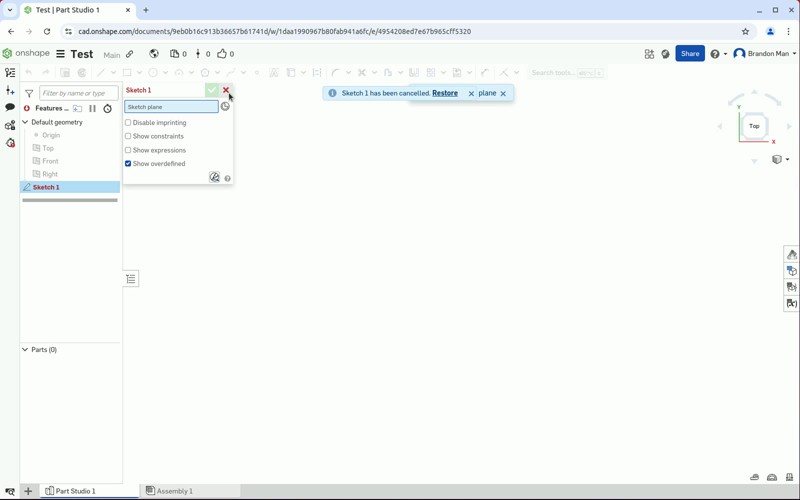
mouse_move(73, 150)
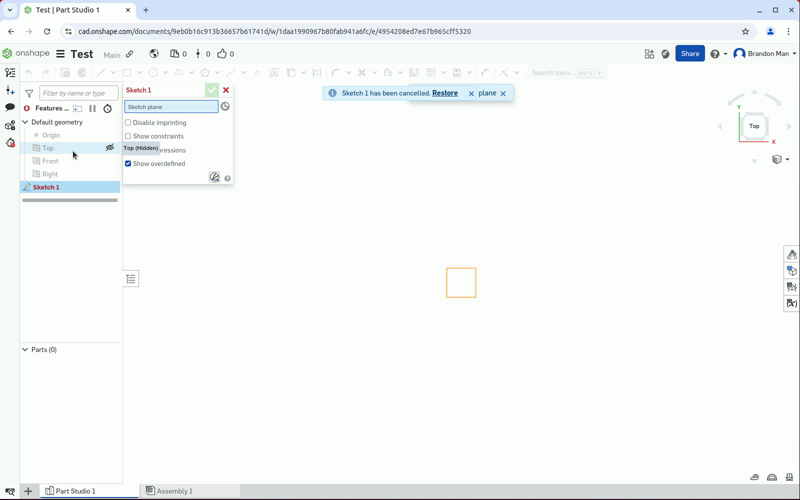
click(73, 150)
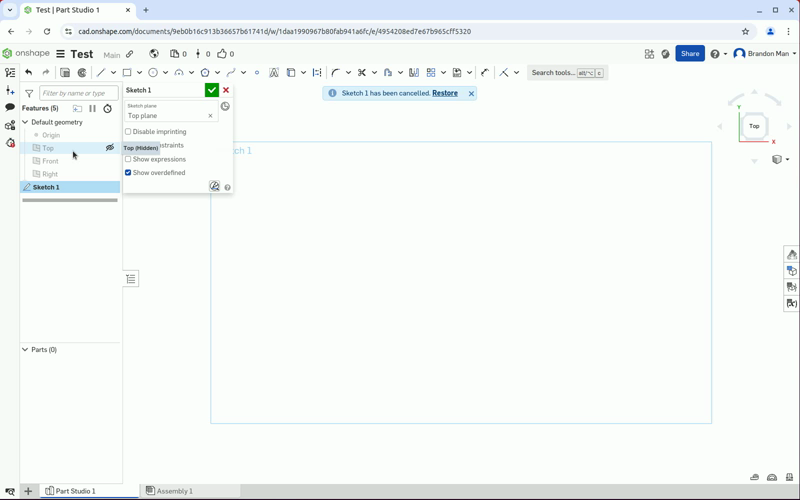
mouse_move(73, 352)
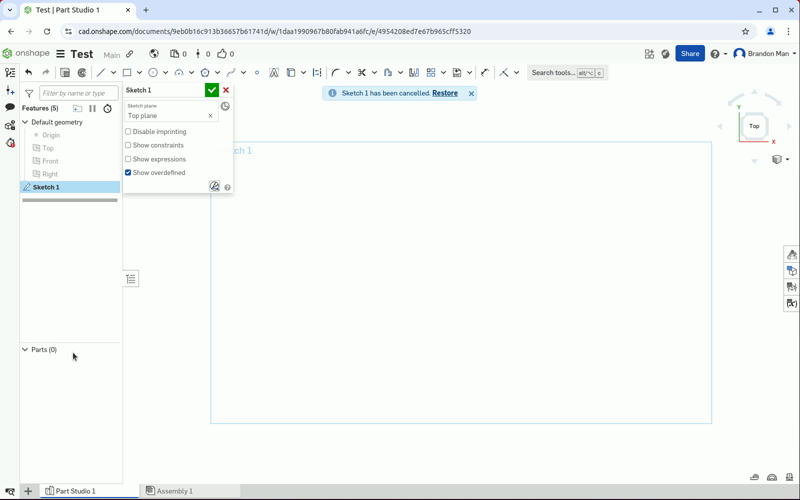
key(y)
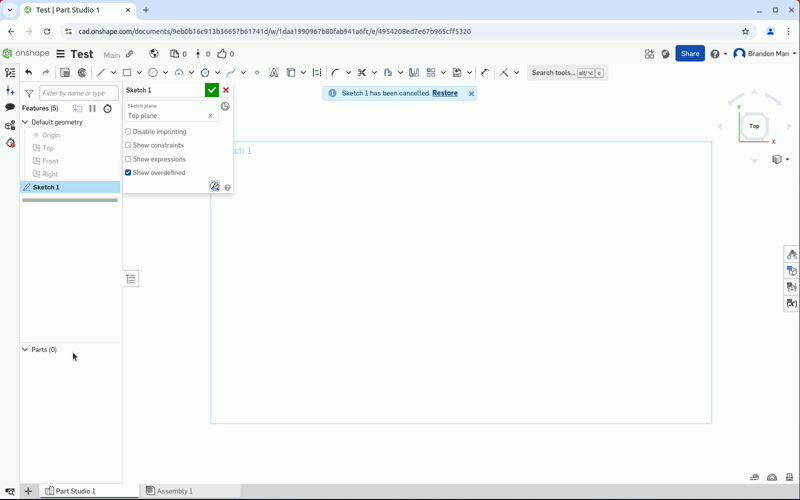
key(c)
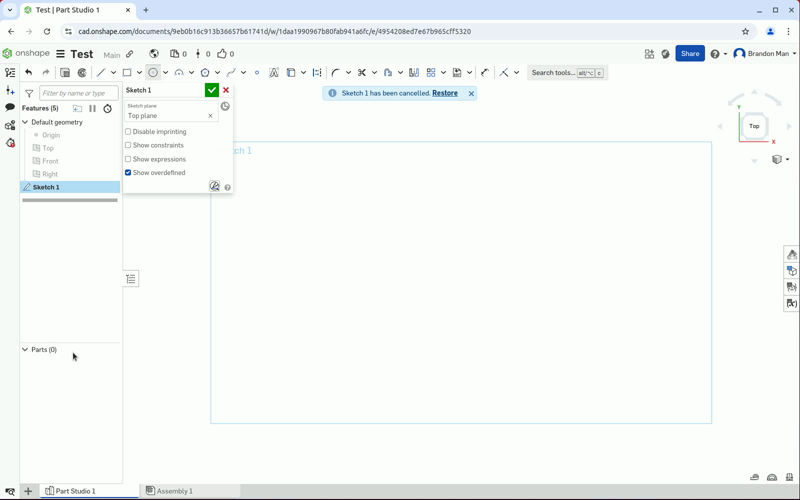
key_down(shift)
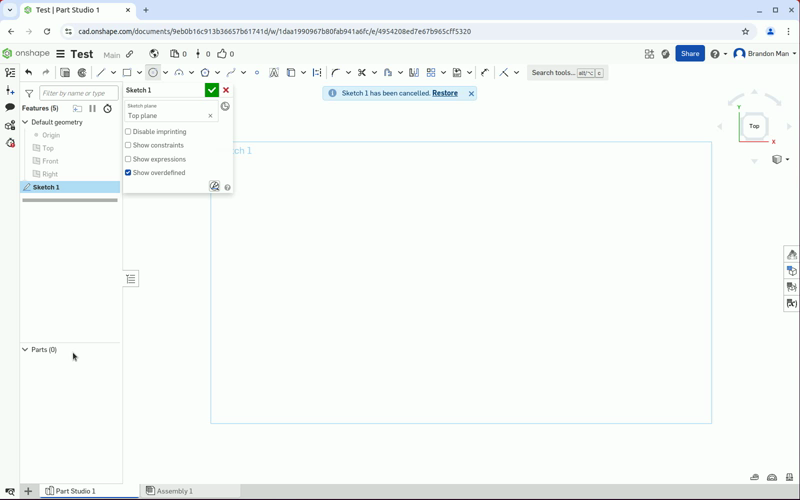
mouse_move(460, 282)
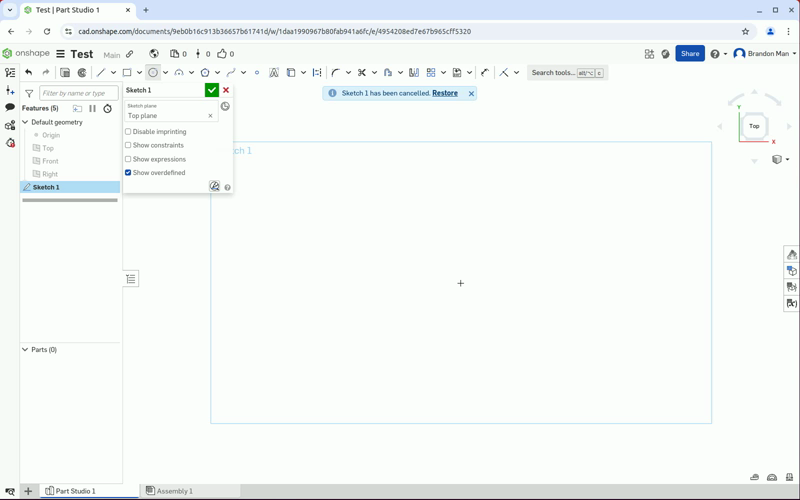
click(460, 282)
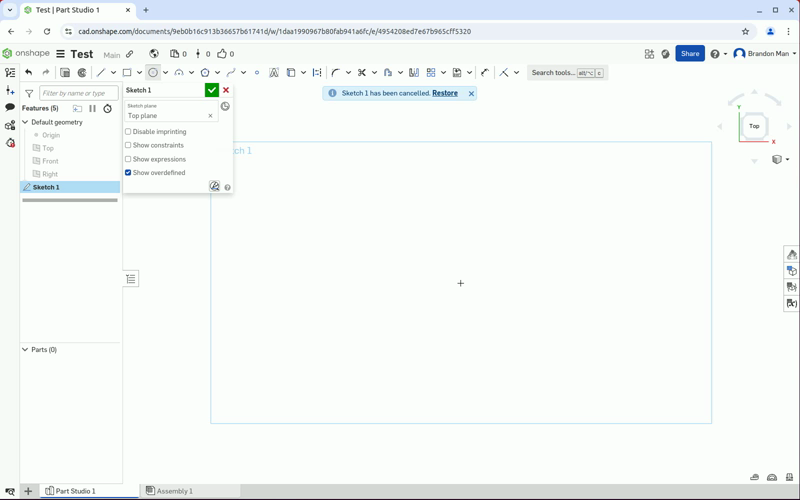
key_up(shift)
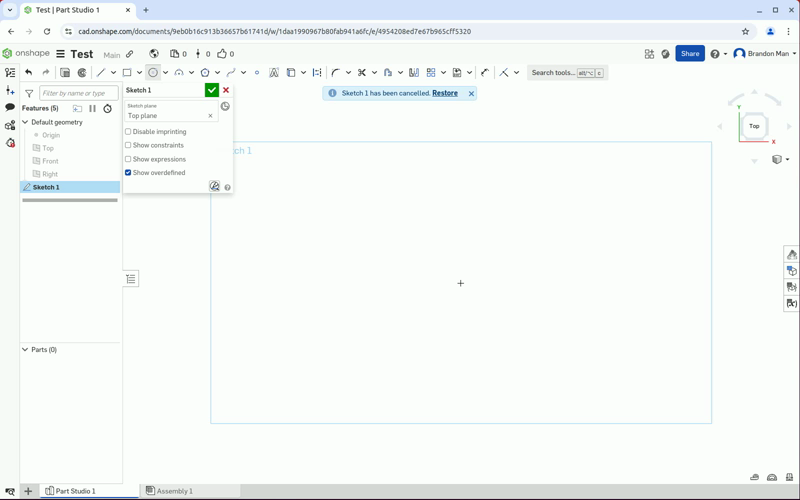
mouse_move(471, 282)
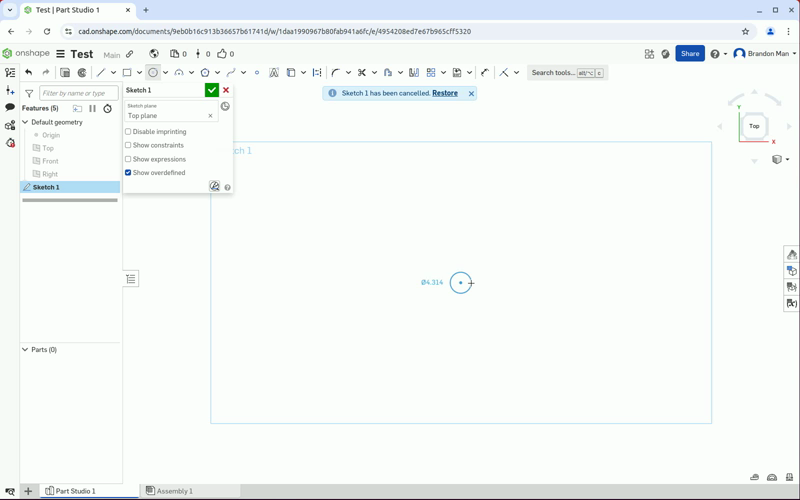
click(471, 282)
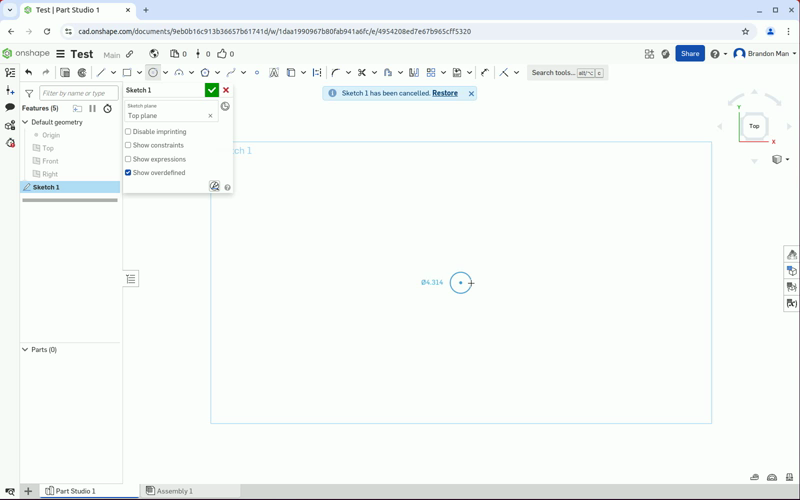
key(esc)
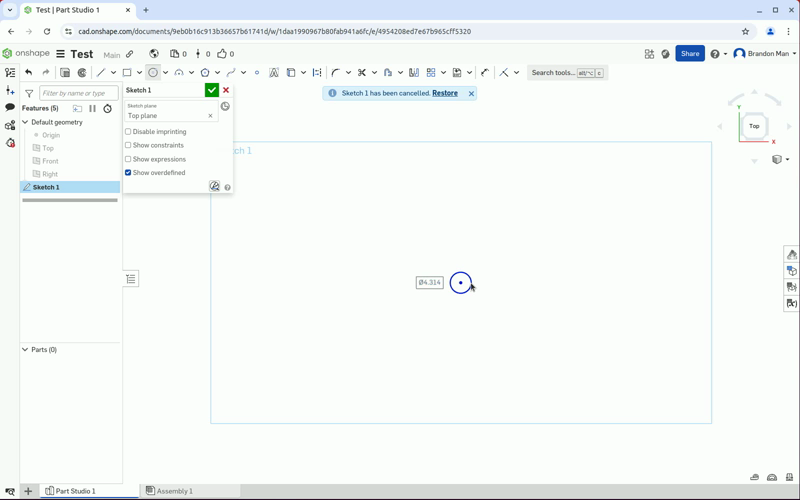
key(c)
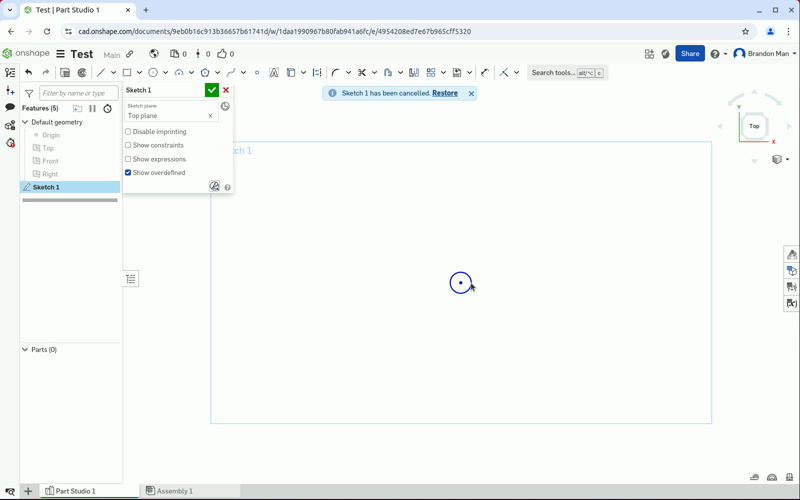
key_down(shift)
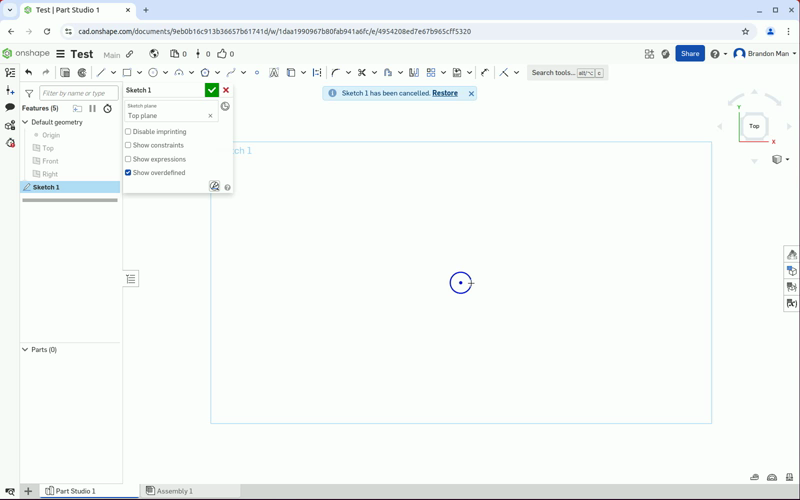
mouse_move(460, 282)
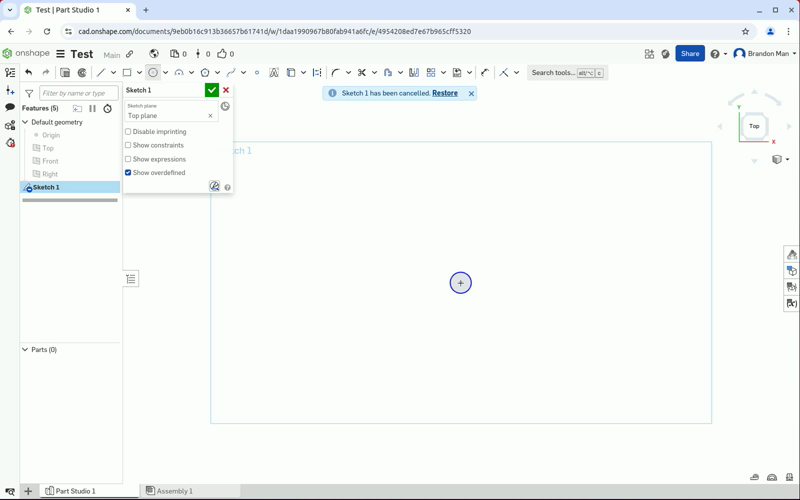
click(460, 282)
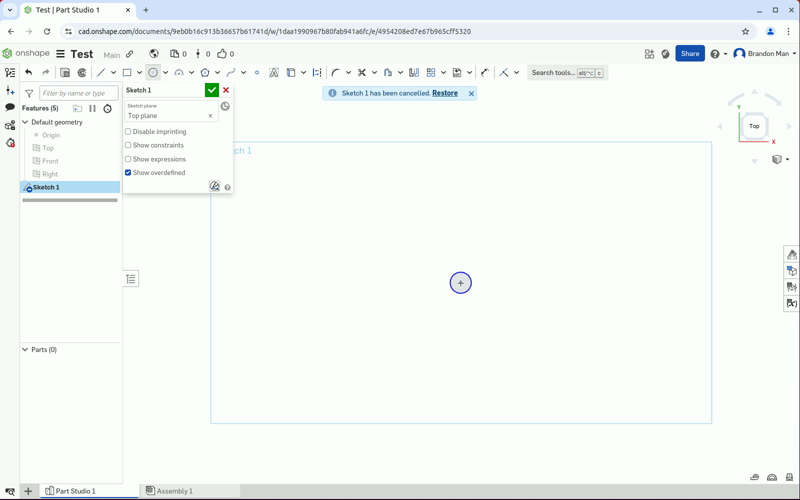
key_up(shift)
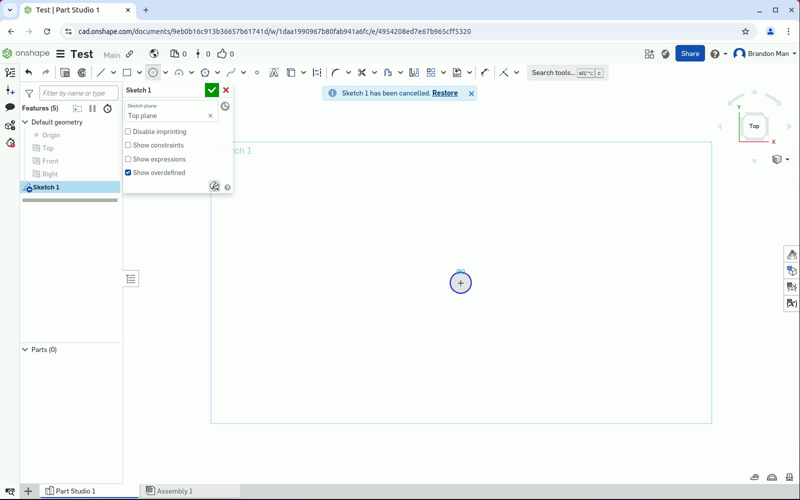
mouse_move(466, 282)
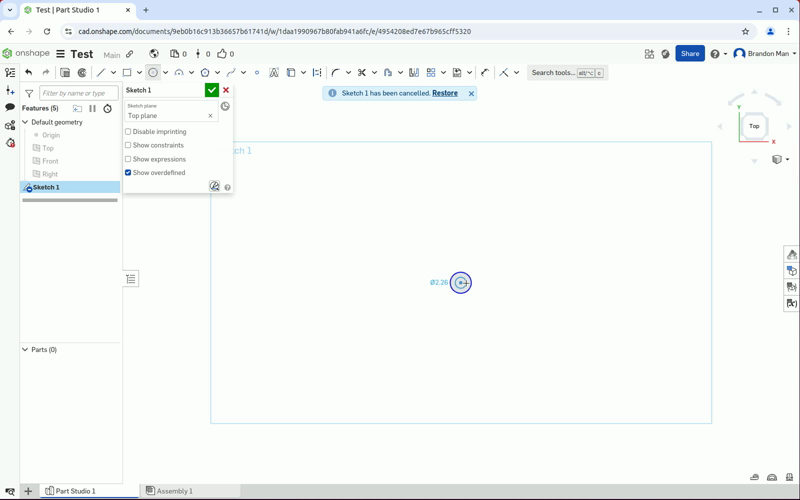
click(466, 282)
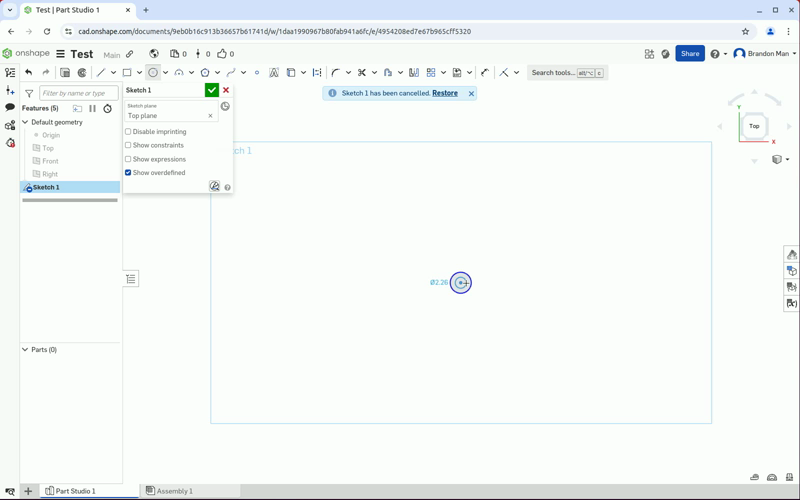
key(esc)
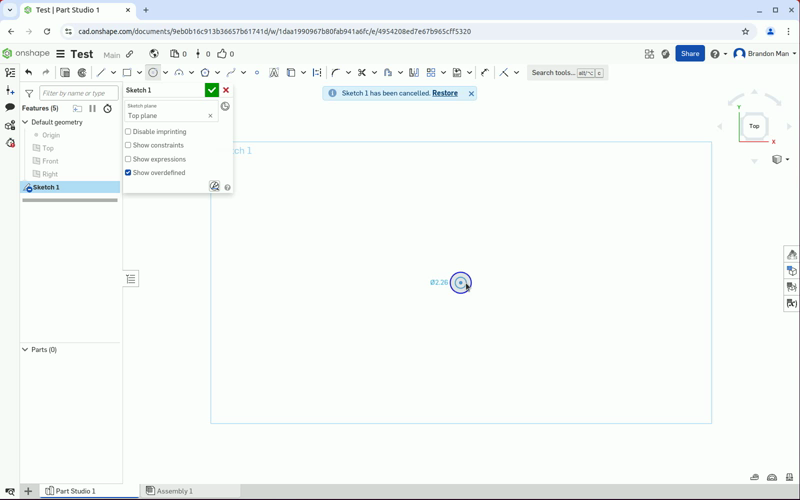
mouse_move(457, 276)
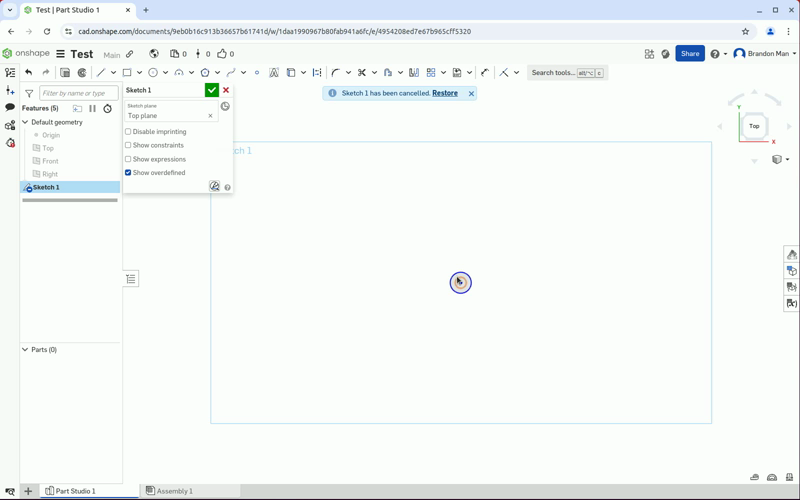
scroll(6)
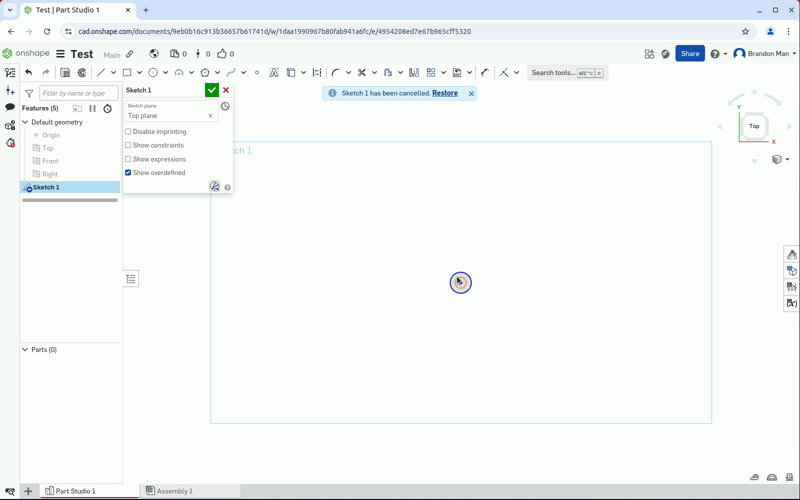
scroll(6)
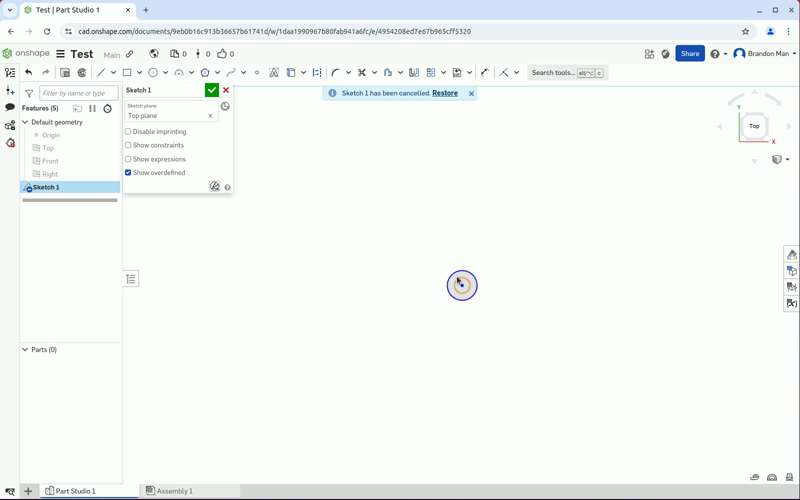
scroll(6)
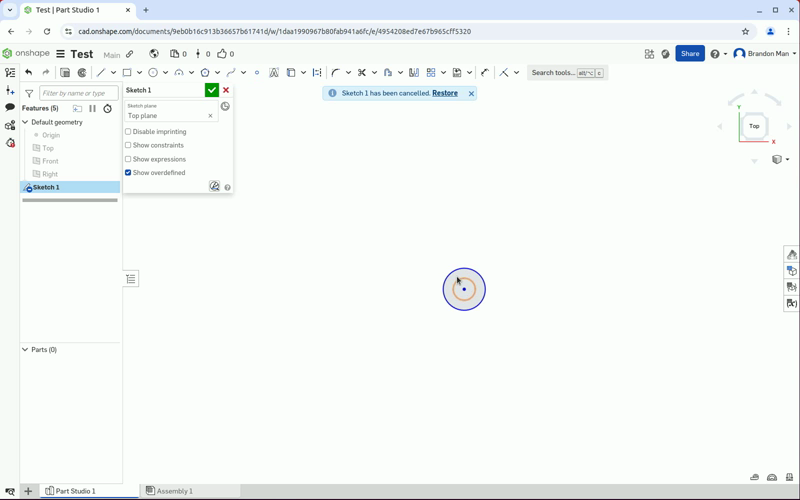
scroll(6)
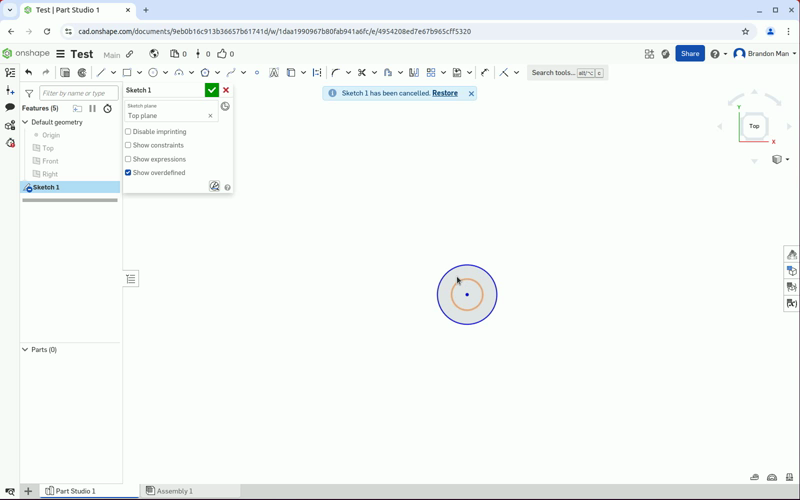
scroll(6)
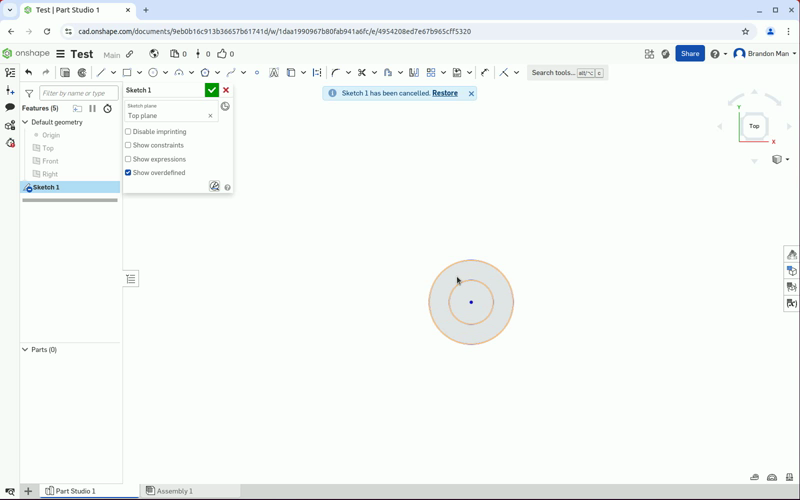
scroll(6)
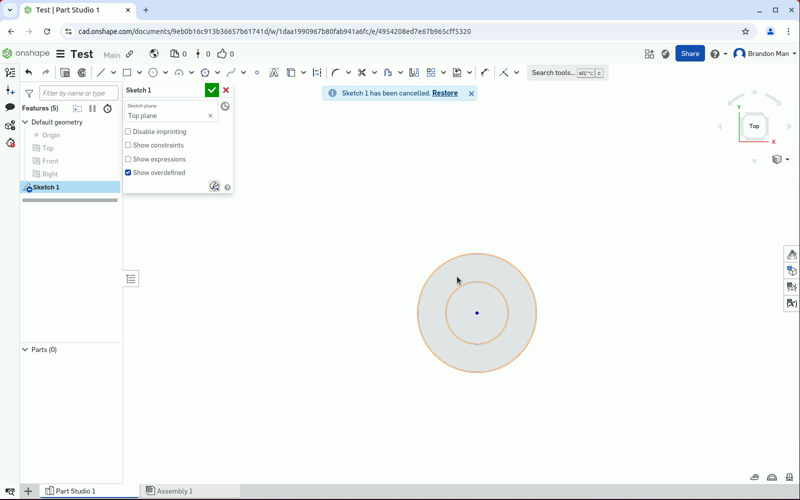
scroll(6)
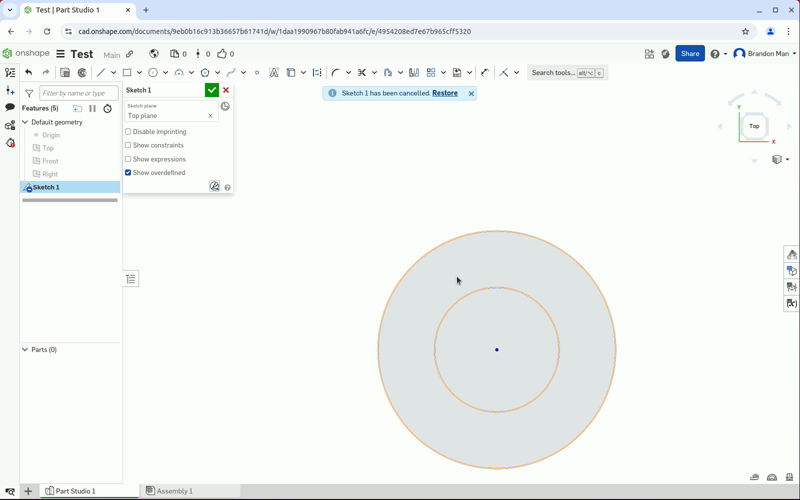
click(457, 276)
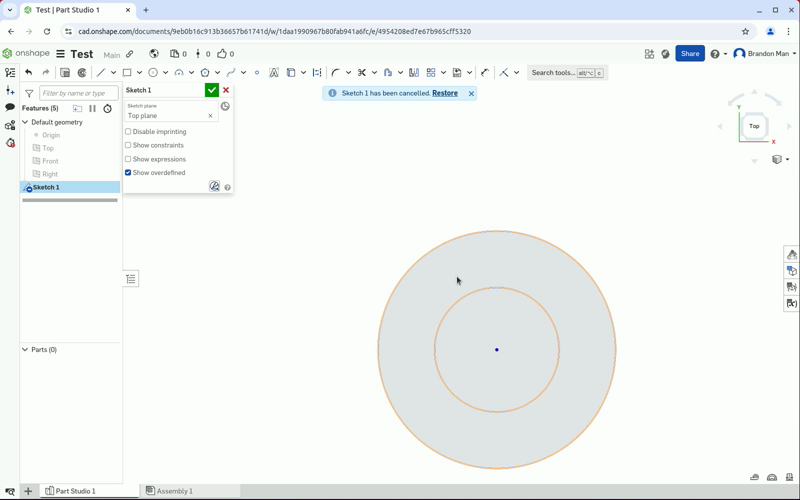
scroll(-6)
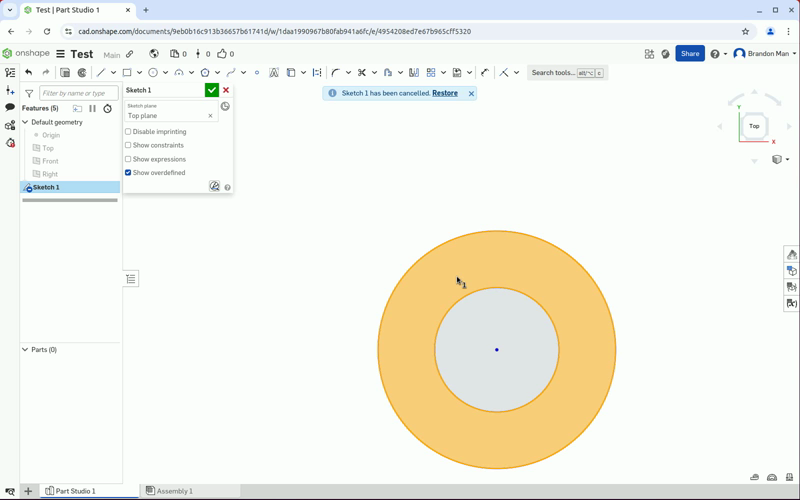
scroll(-6)
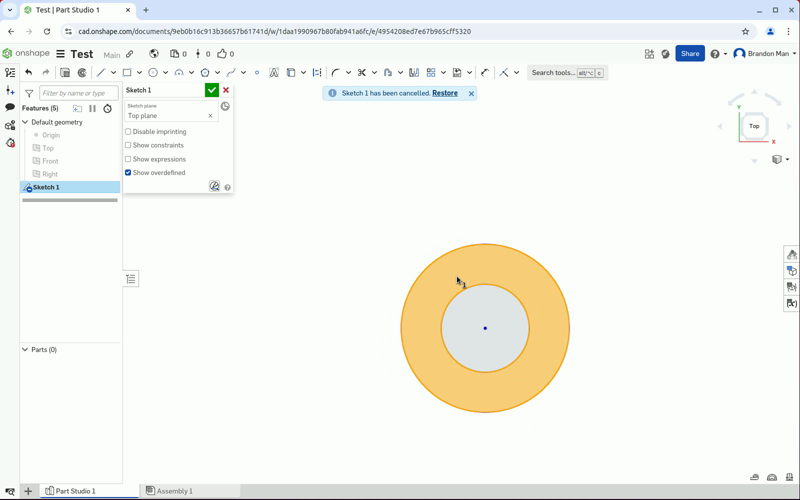
scroll(-6)
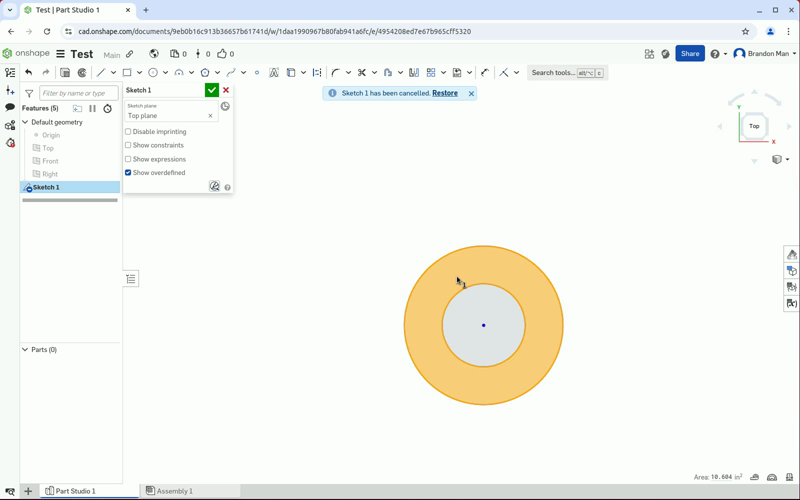
scroll(-6)
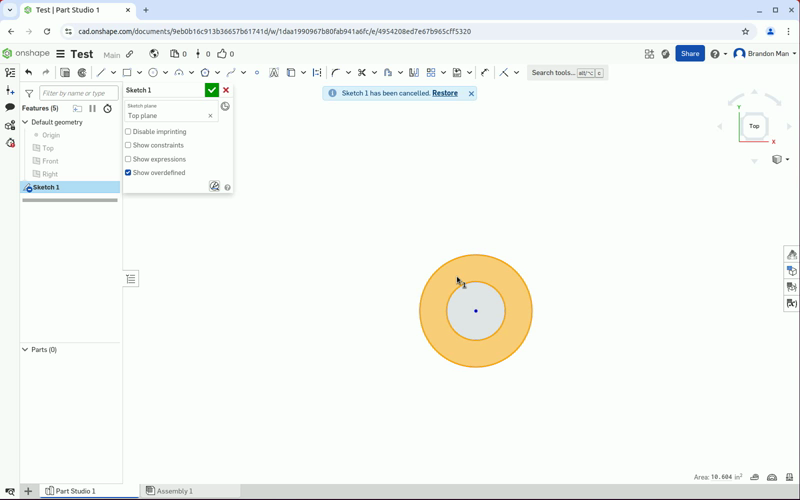
scroll(-6)
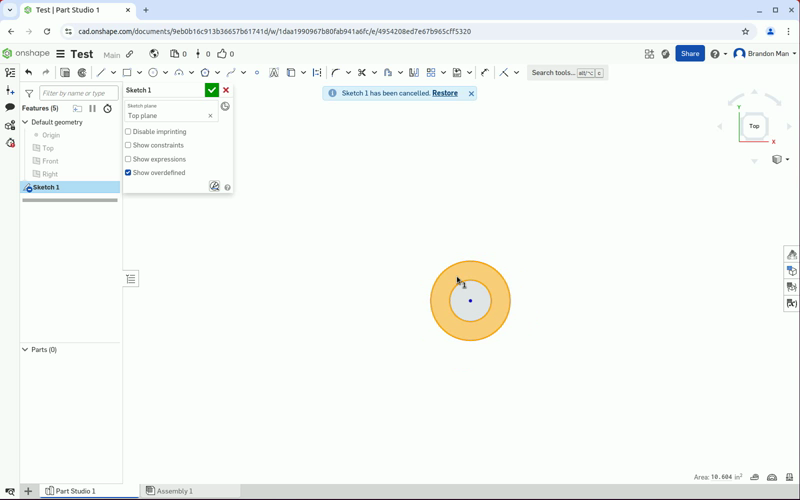
scroll(-6)
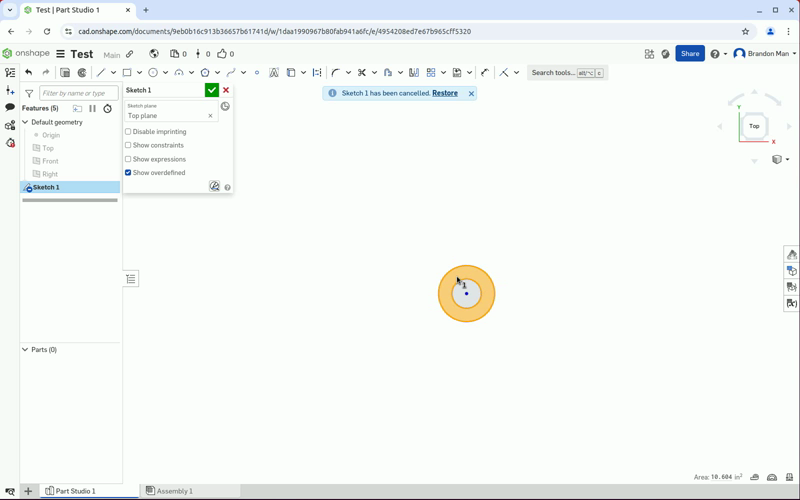
scroll(-6)
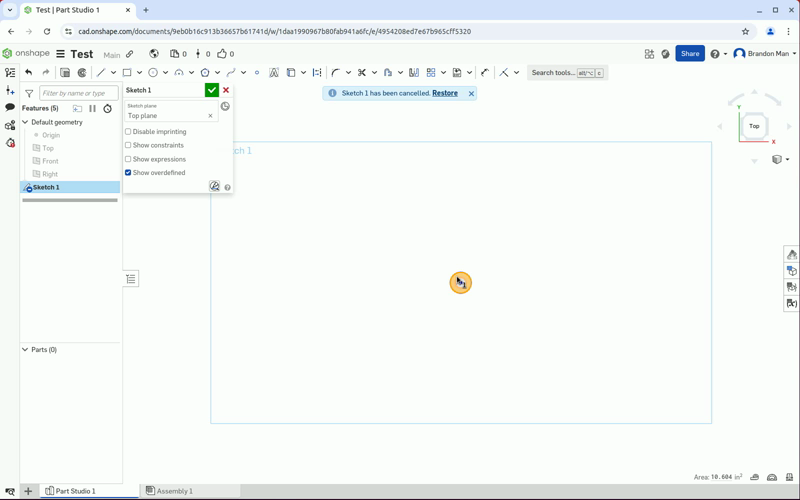
mouse_move(73, 352)
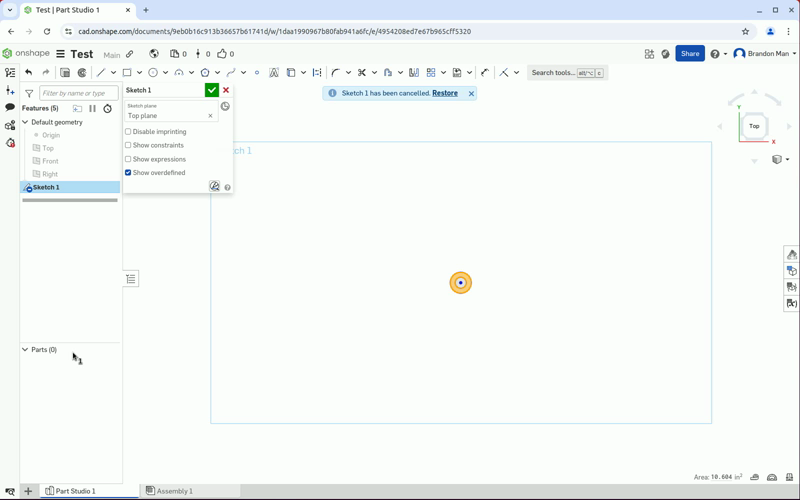
key(shift+y)
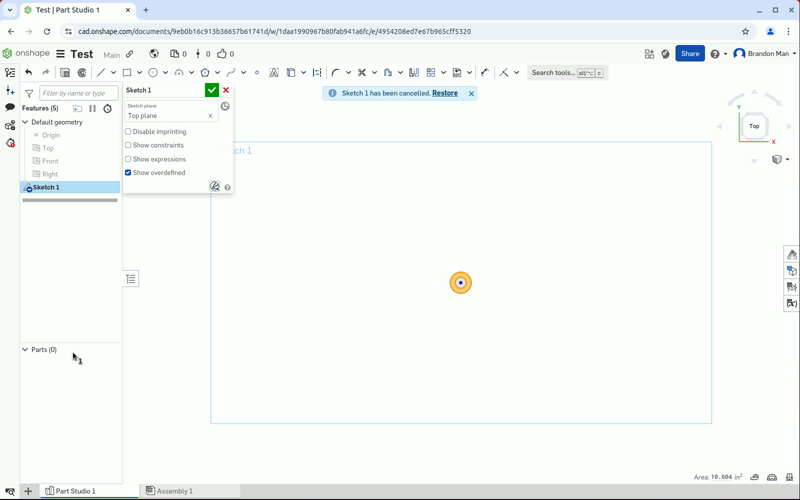
key(shift+e)
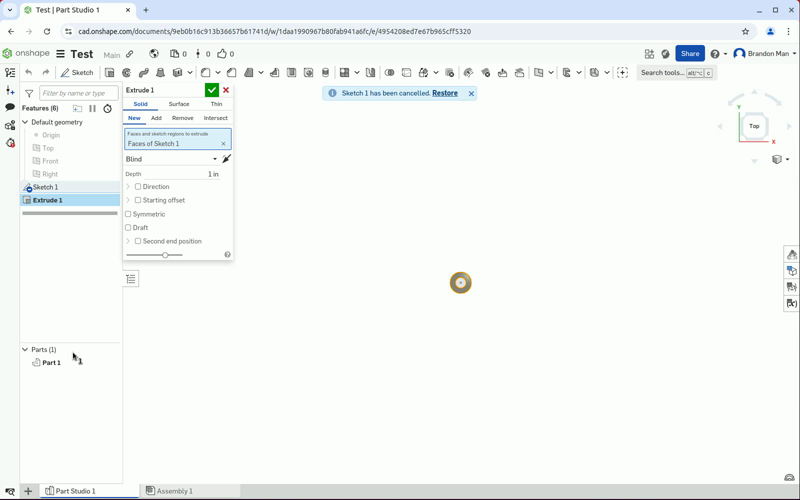
mouse_move(143, 106)
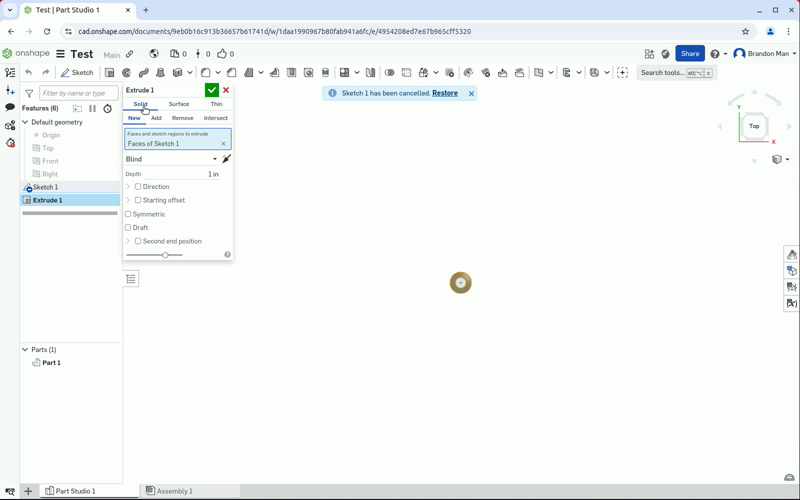
click(143, 106)
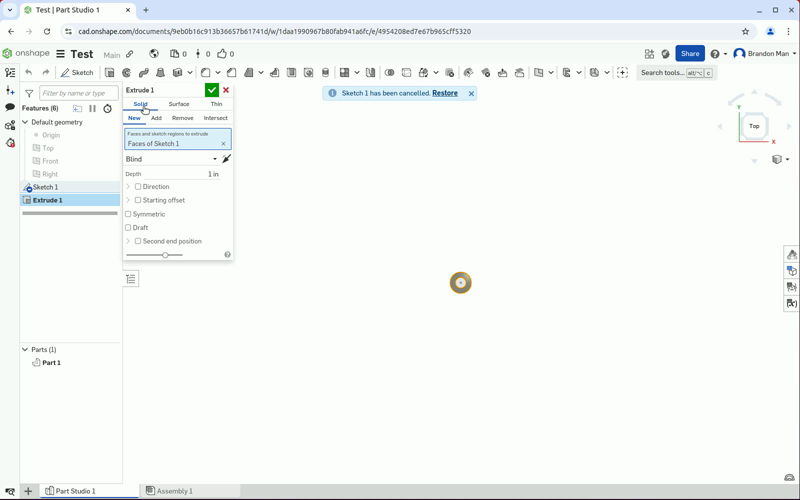
mouse_move(137, 120)
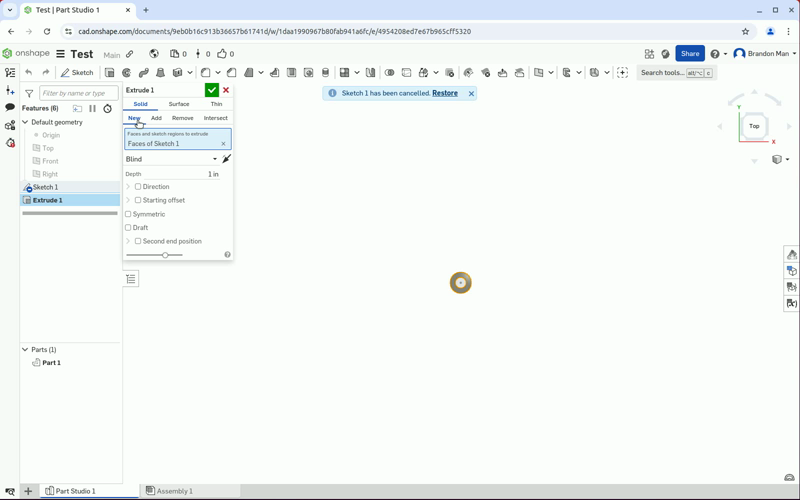
click(137, 120)
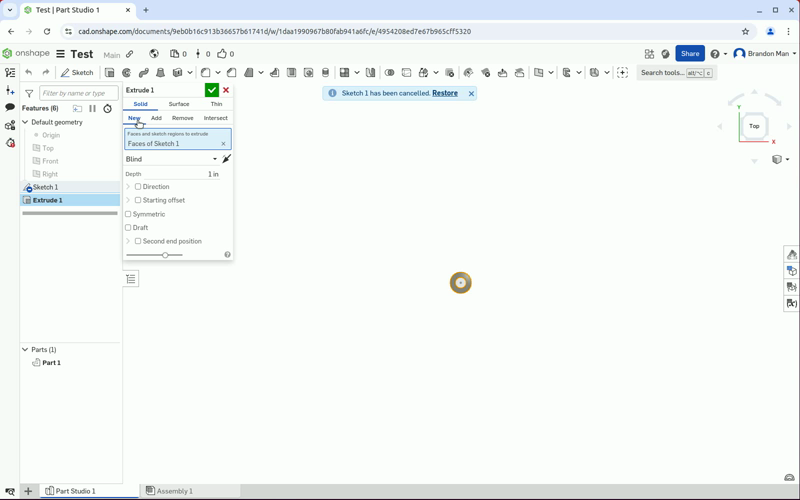
key(tab, 4)
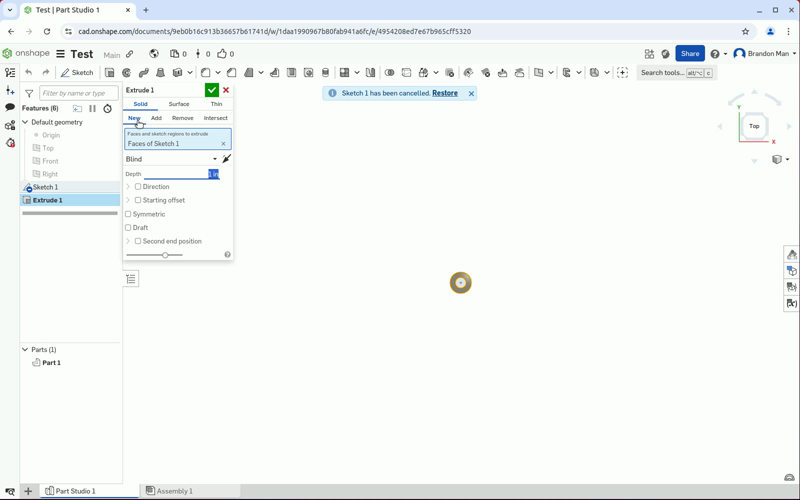
text(23.108)
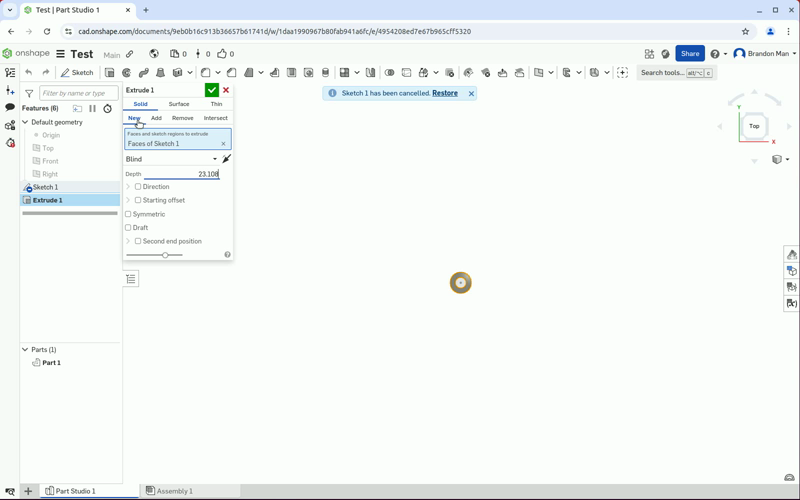
key(enter)
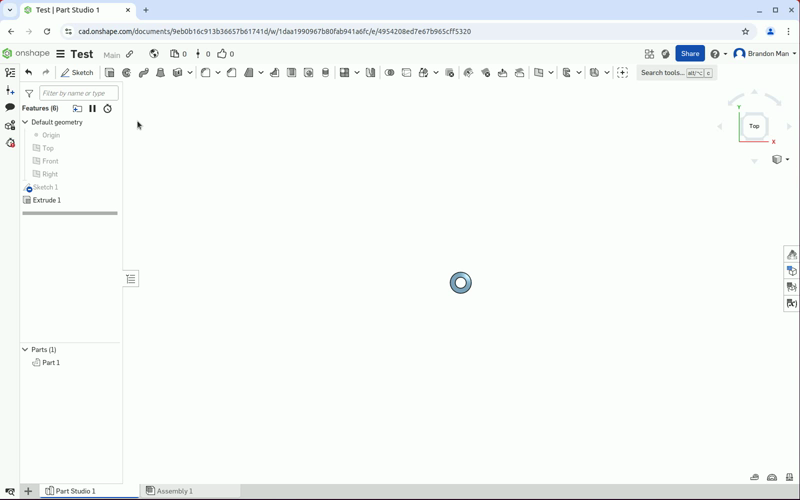
key(shift+h)
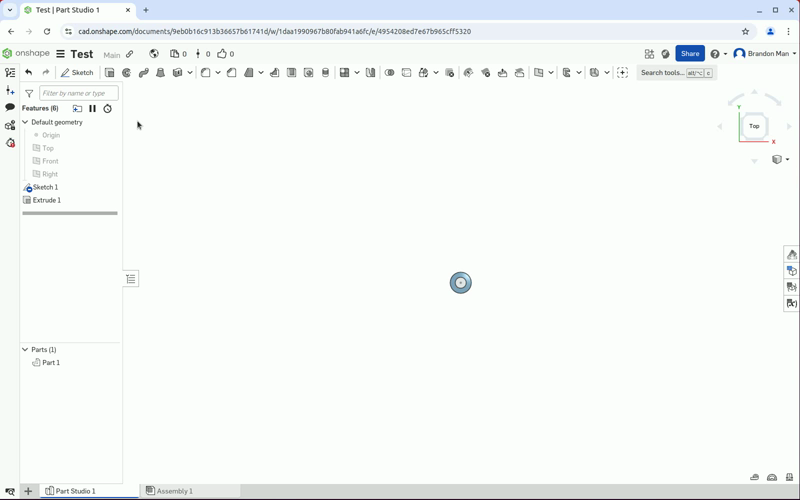
key(shift+h)
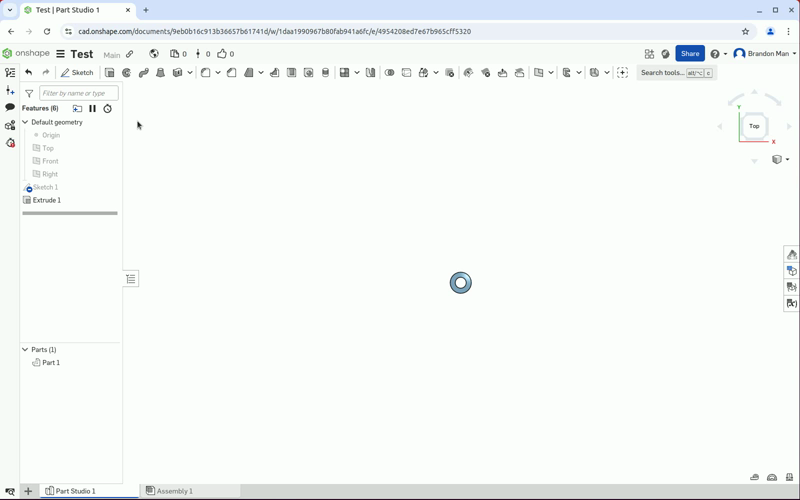
mouse_move(73, 189)
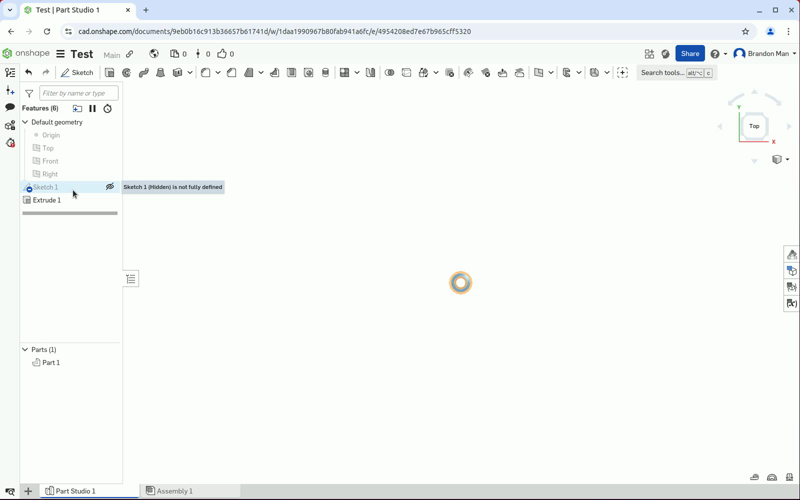
click(73, 189)
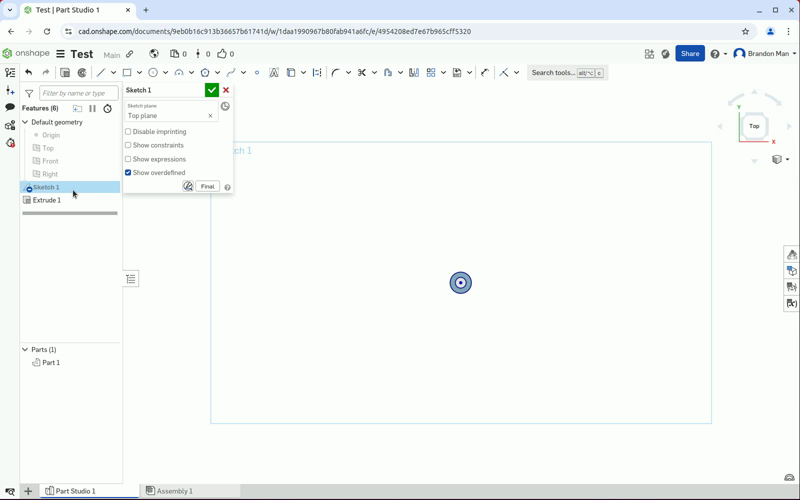
mouse_move(229, 92)
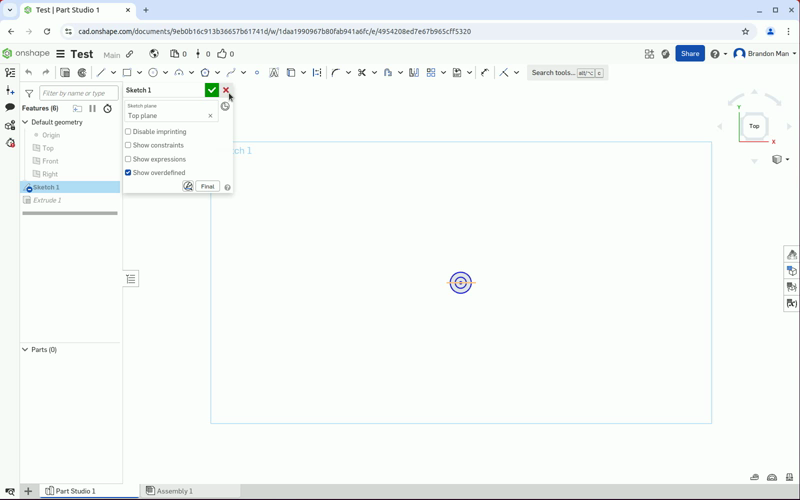
click(229, 92)
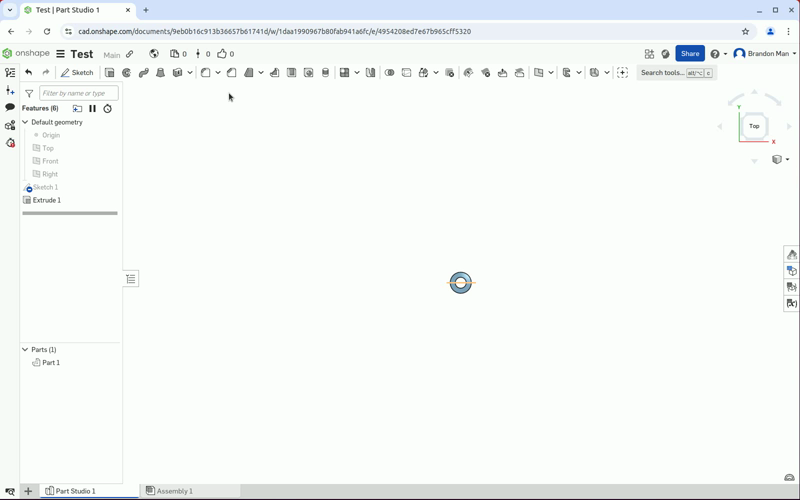
mouse_move(541, 75)
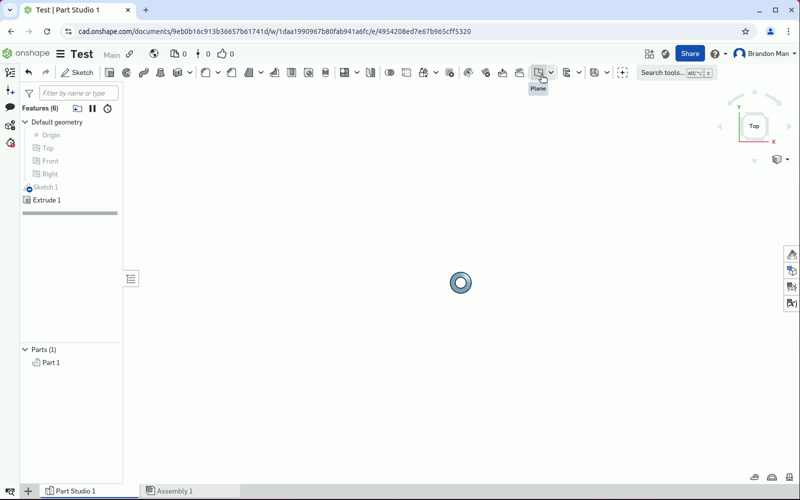
click(541, 75)
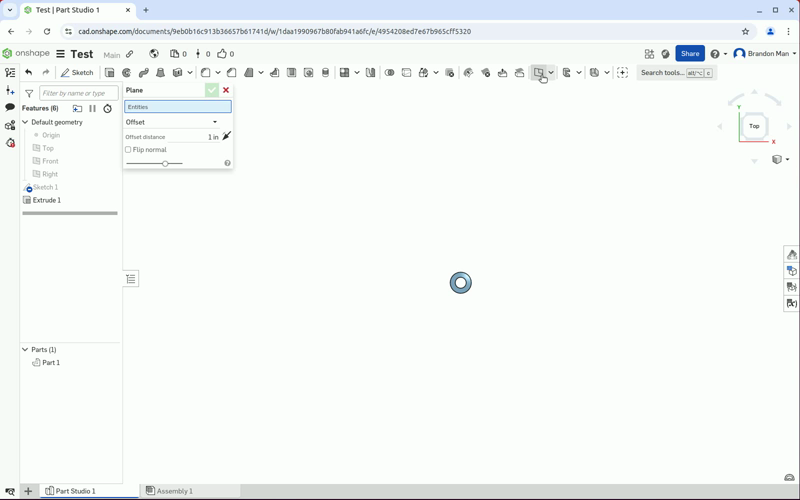
mouse_move(73, 150)
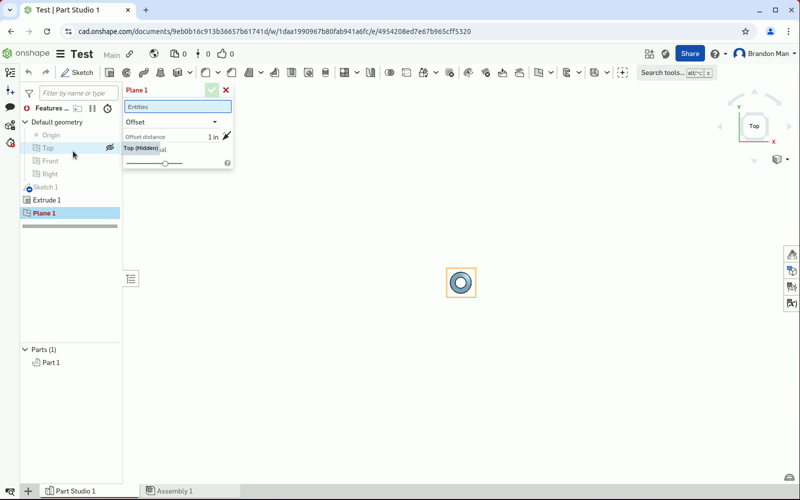
click(73, 150)
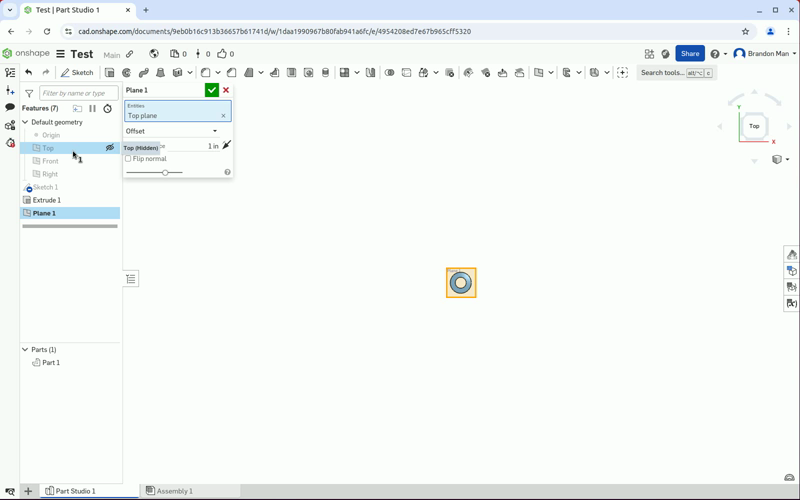
key(tab, 2)
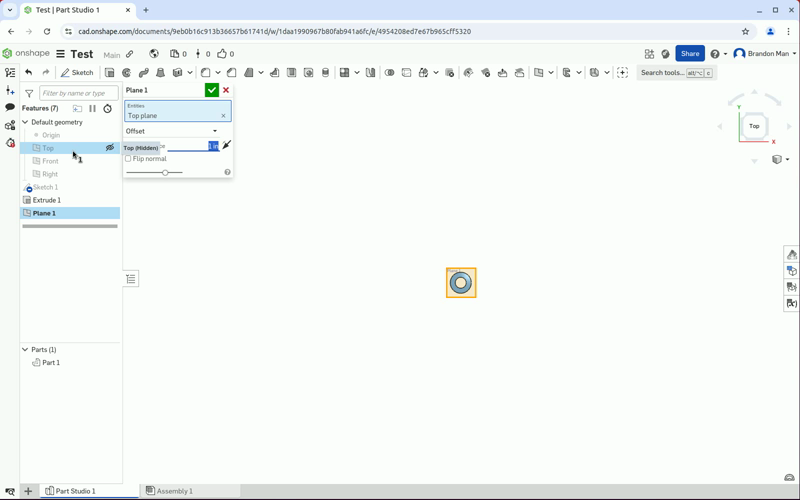
text(23.108)
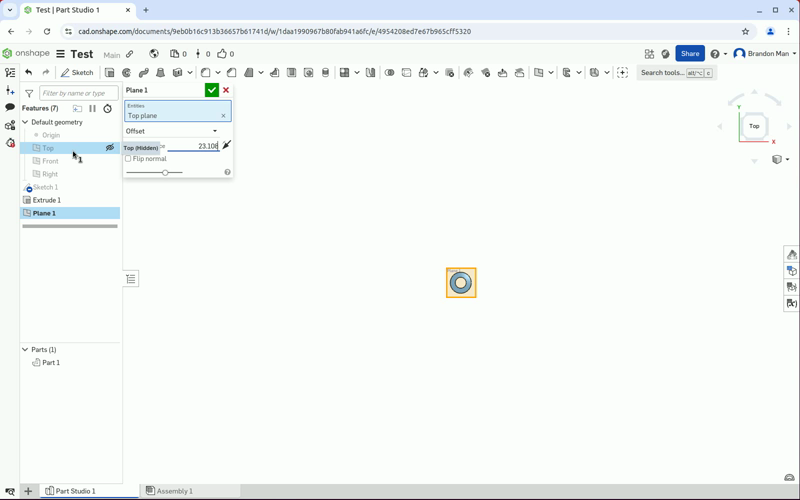
key(enter, 2)
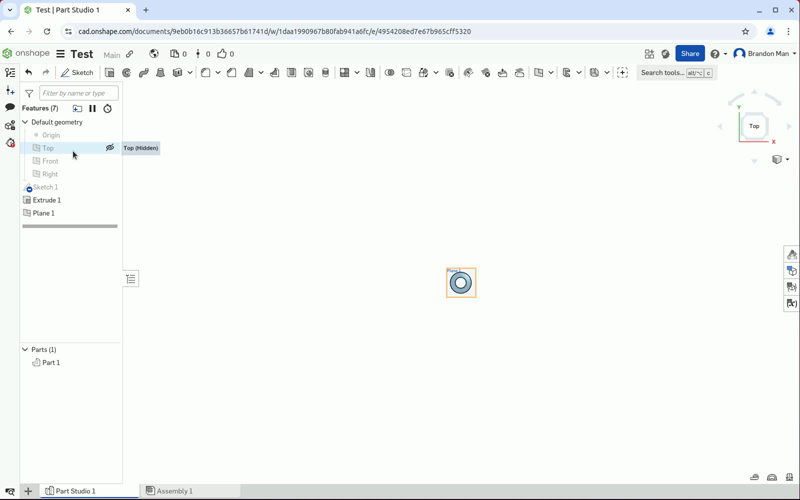
key(shift+s)
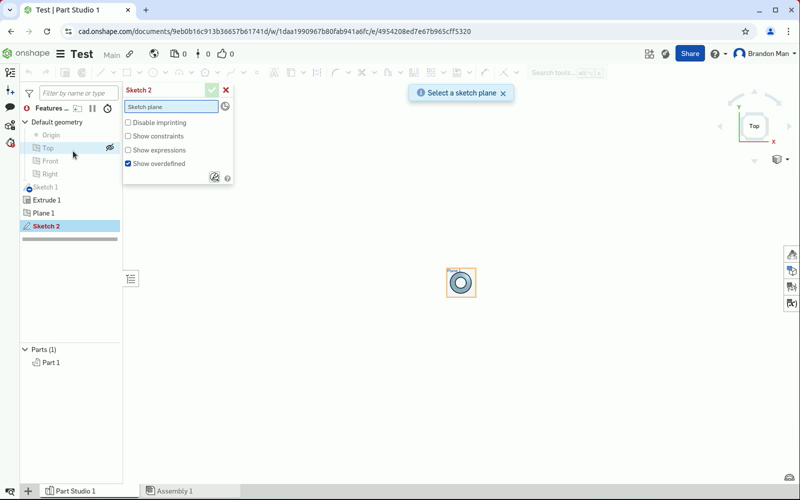
mouse_move(73, 215)
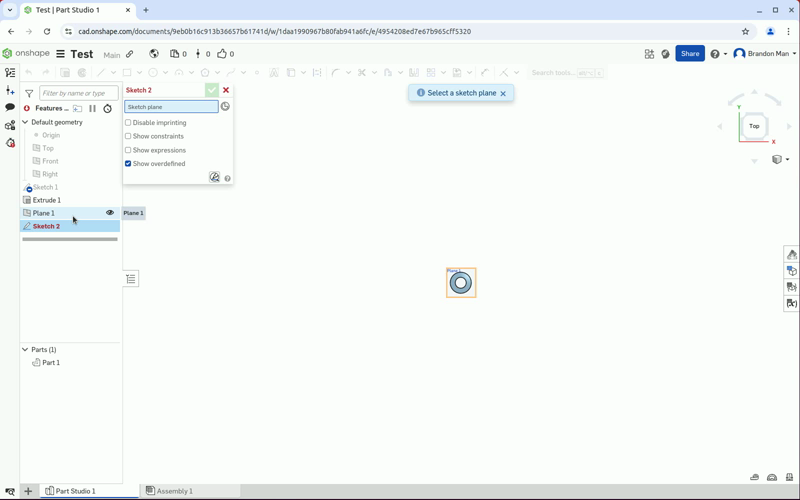
click(73, 215)
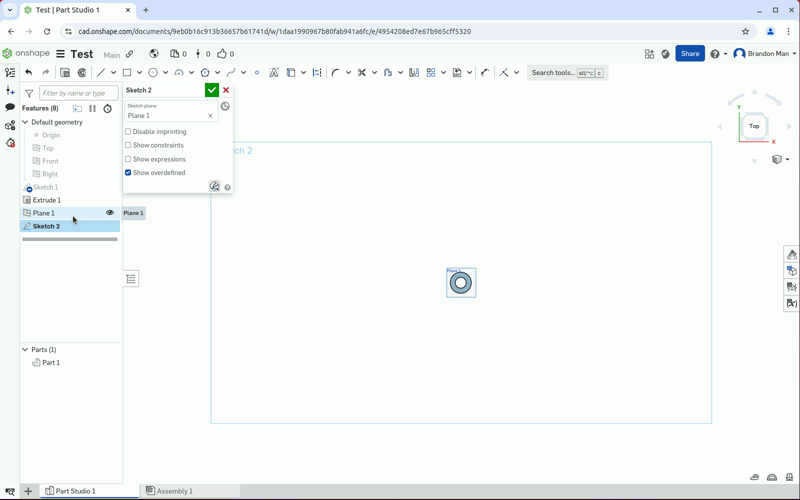
mouse_move(73, 352)
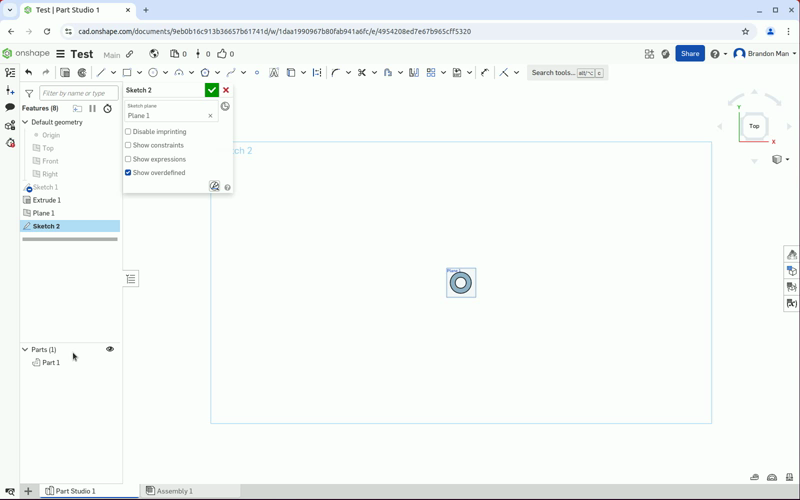
key(y)
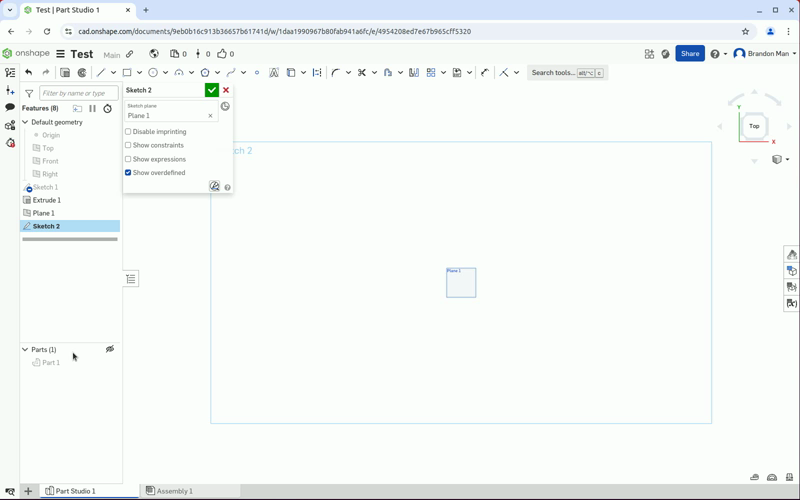
key(c)
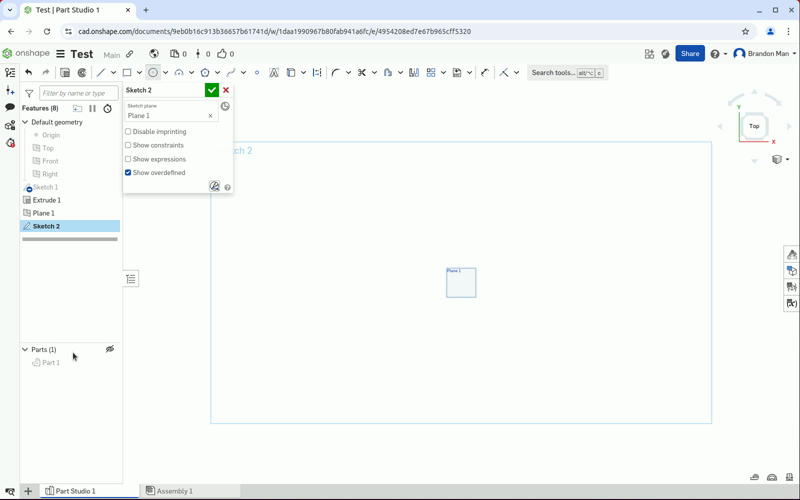
key_down(shift)
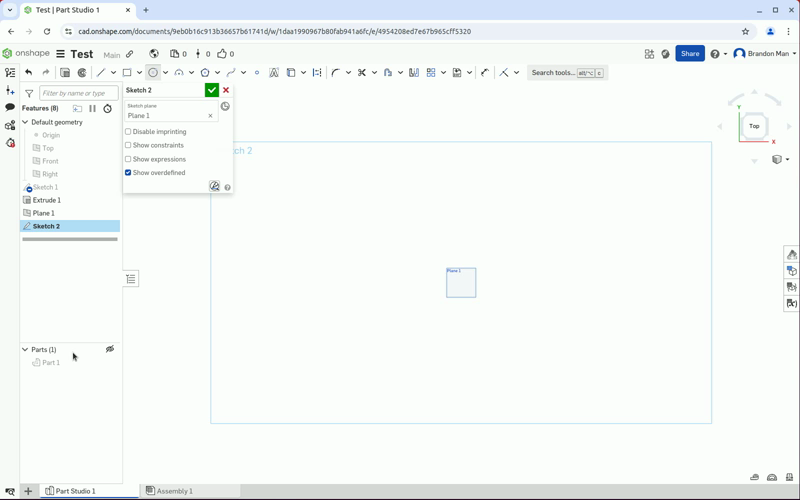
mouse_move(460, 282)
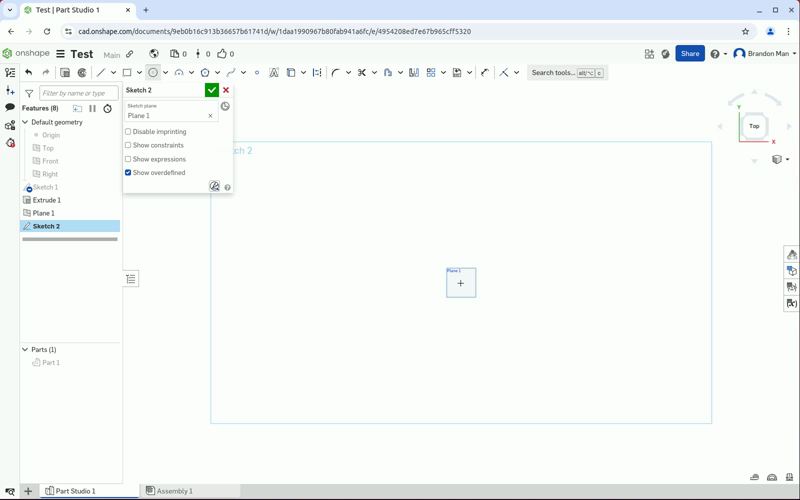
click(460, 282)
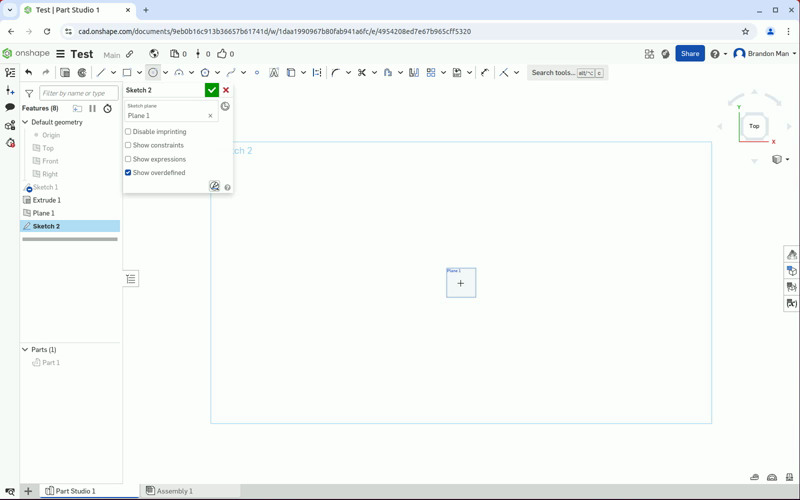
key_up(shift)
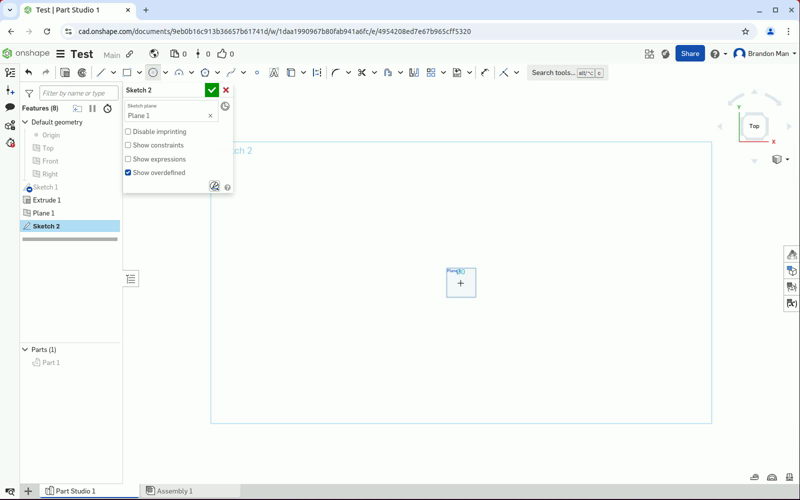
mouse_move(471, 282)
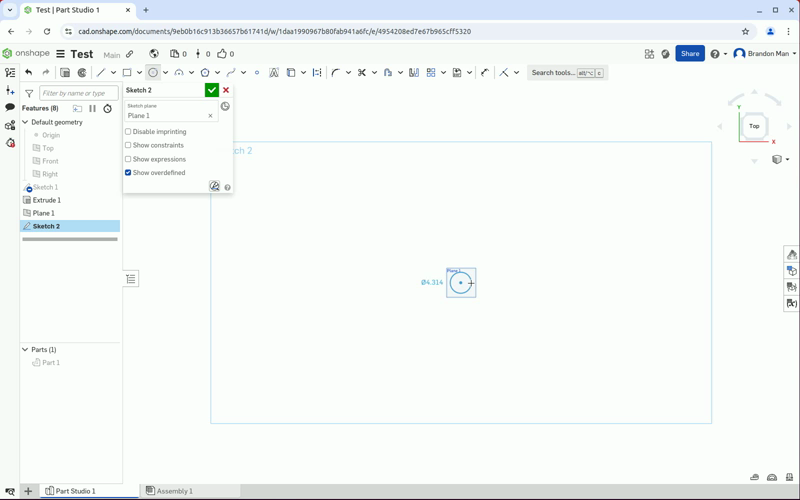
click(471, 282)
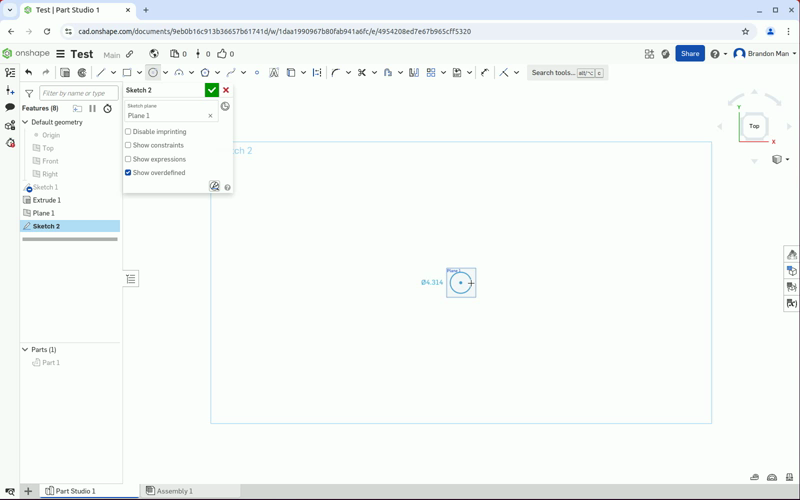
key(esc)
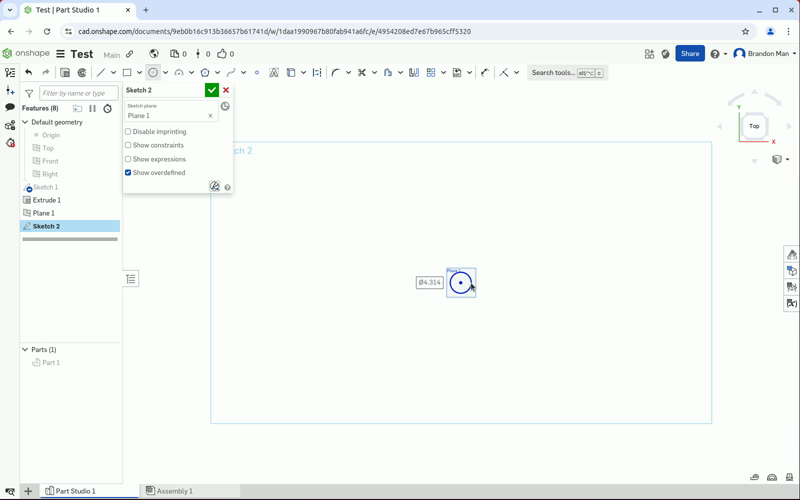
key(c)
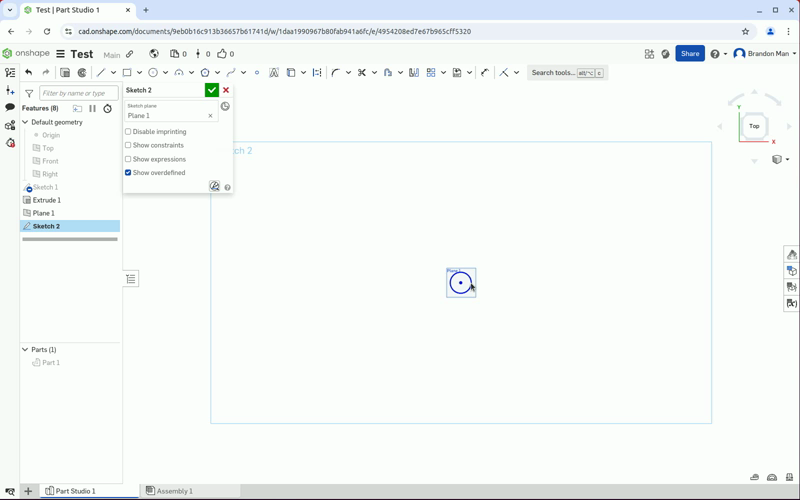
key_down(shift)
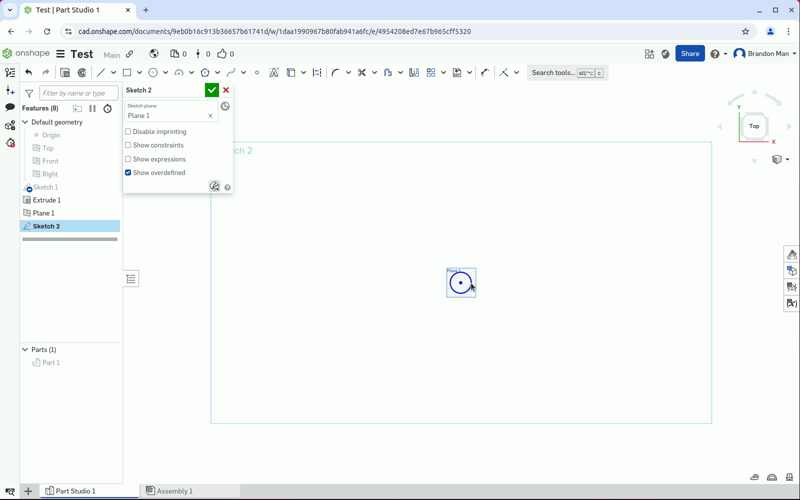
mouse_move(460, 282)
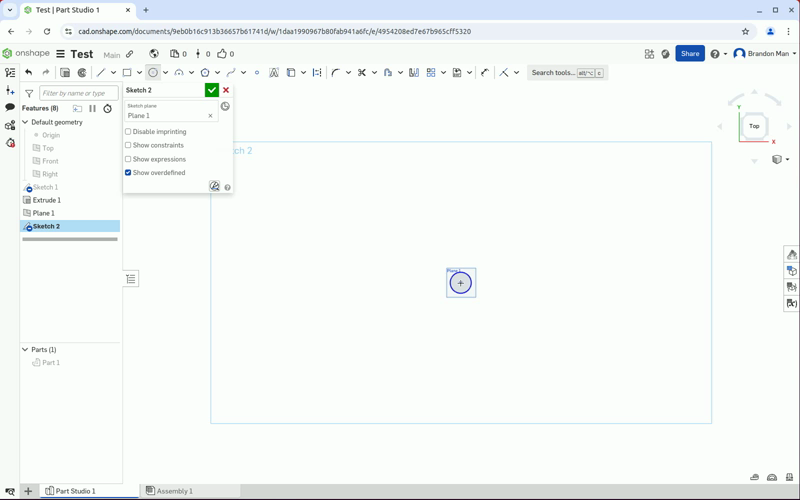
click(460, 282)
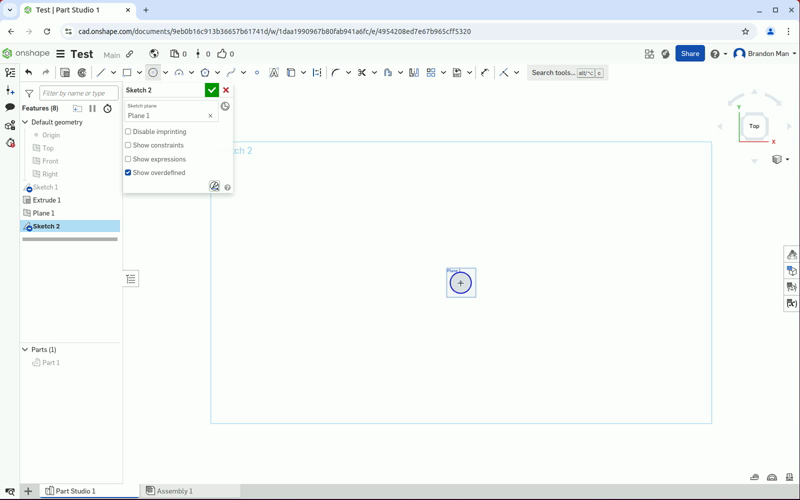
key_up(shift)
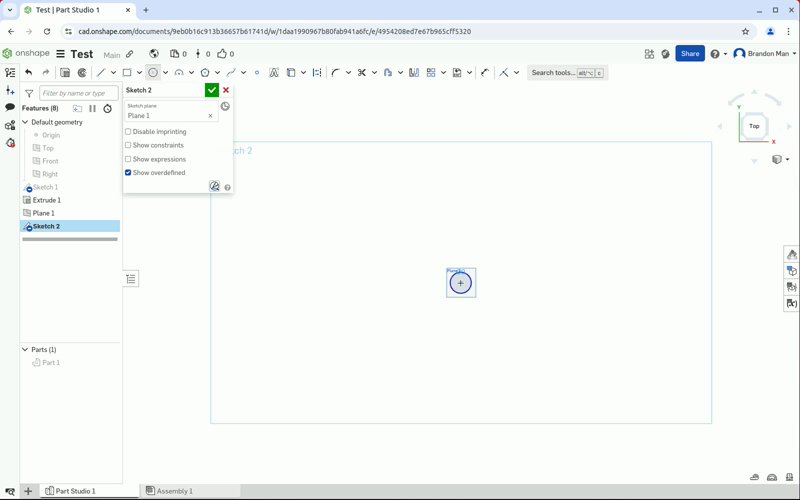
mouse_move(466, 282)
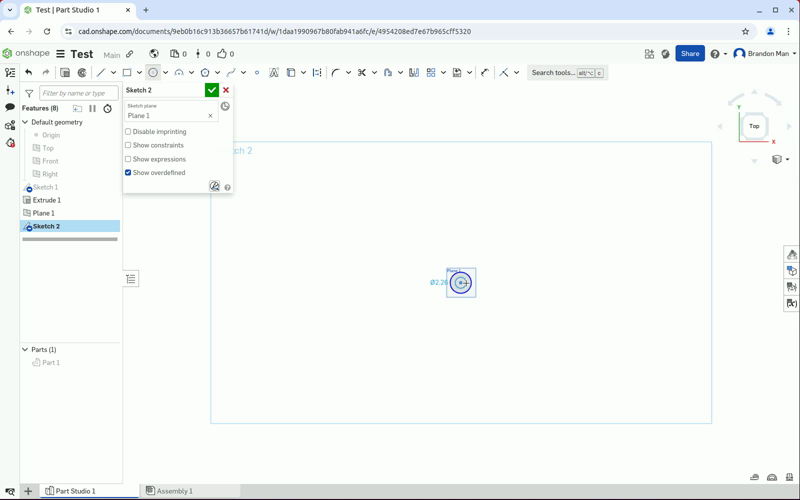
click(466, 282)
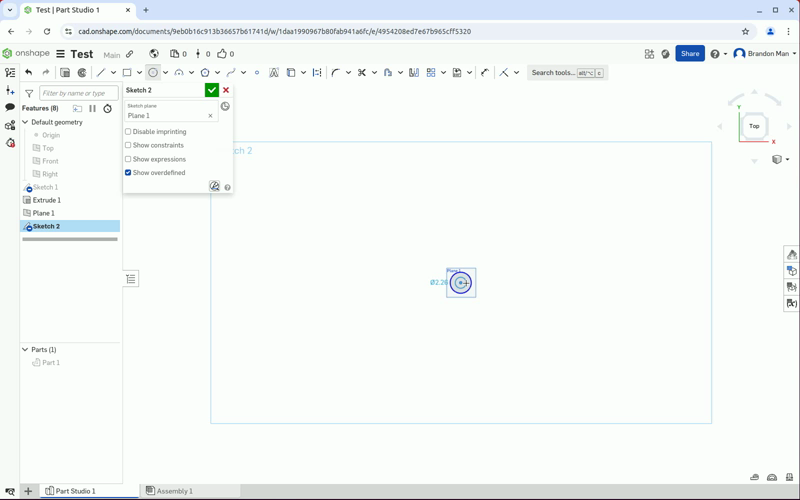
key(esc)
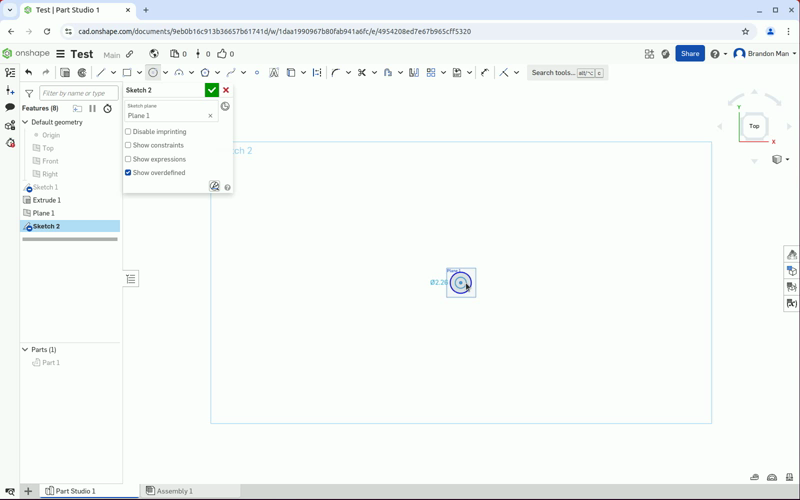
mouse_move(454, 277)
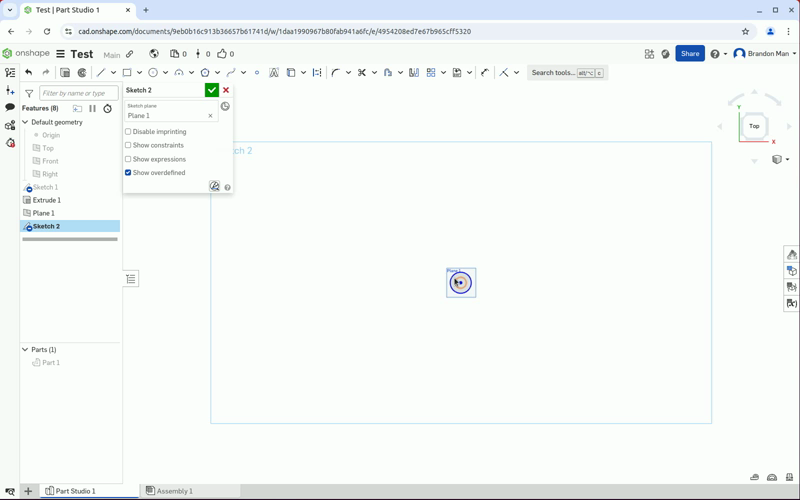
scroll(6)
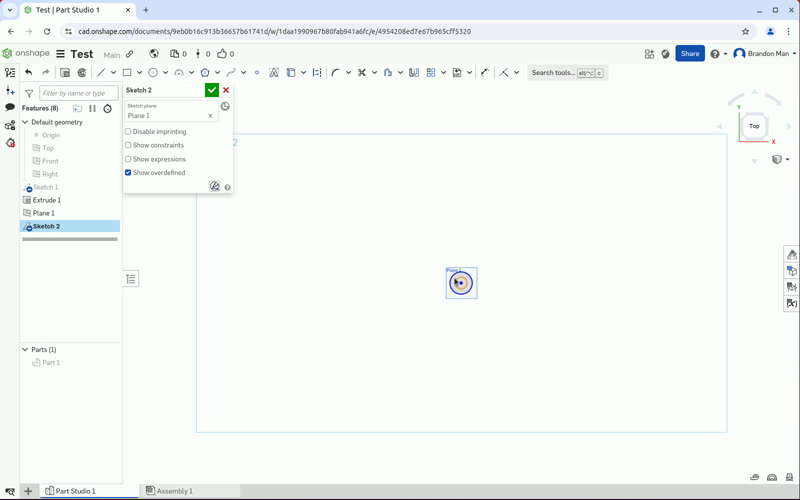
scroll(6)
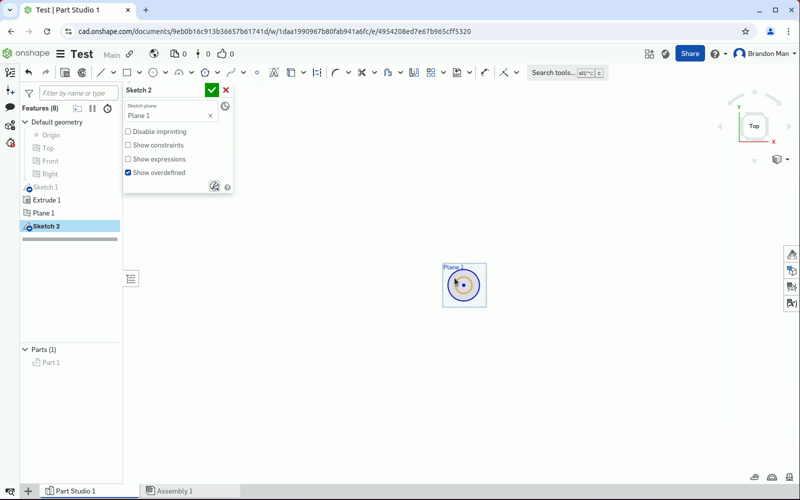
scroll(6)
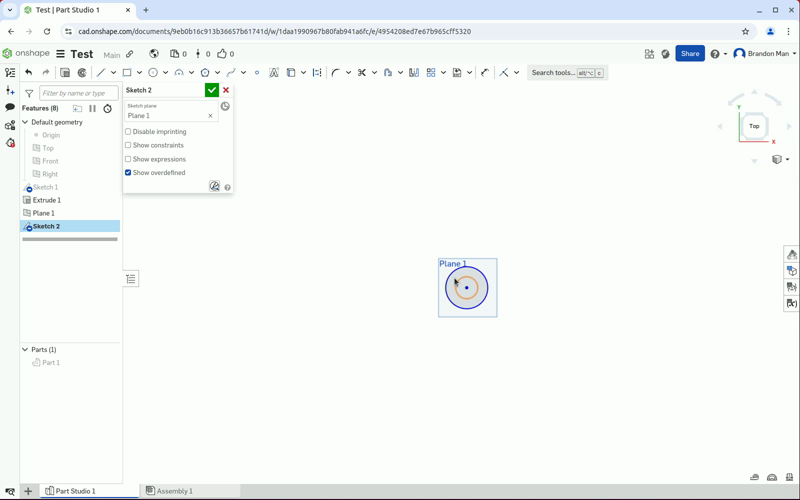
scroll(6)
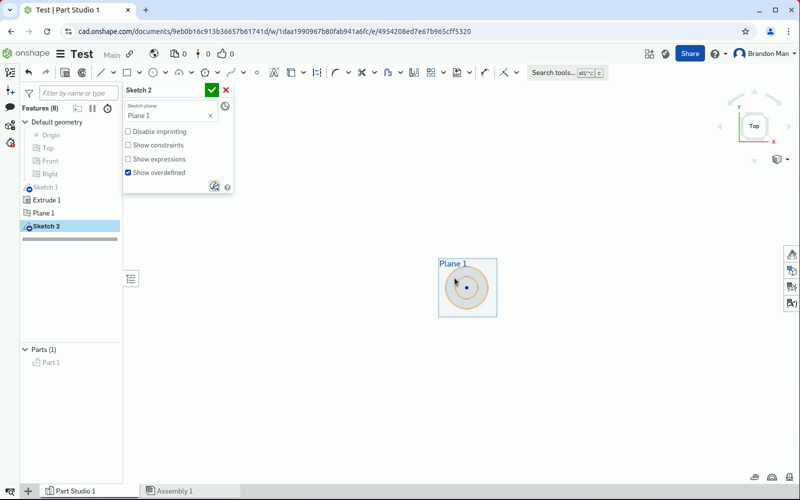
scroll(6)
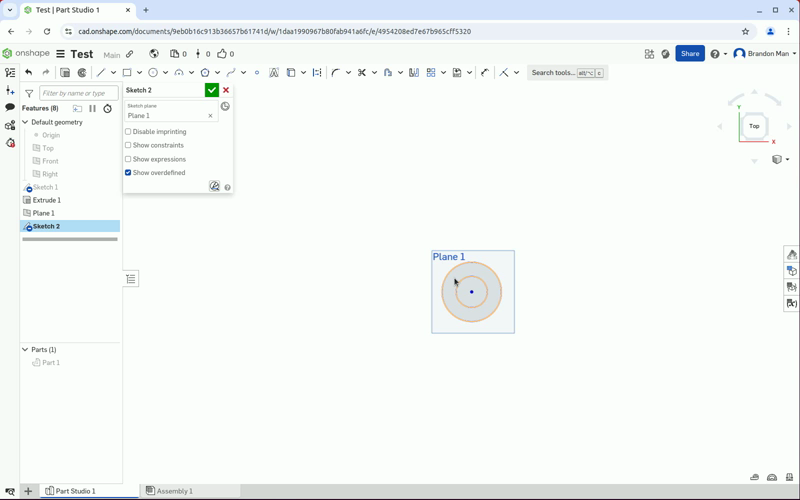
scroll(6)
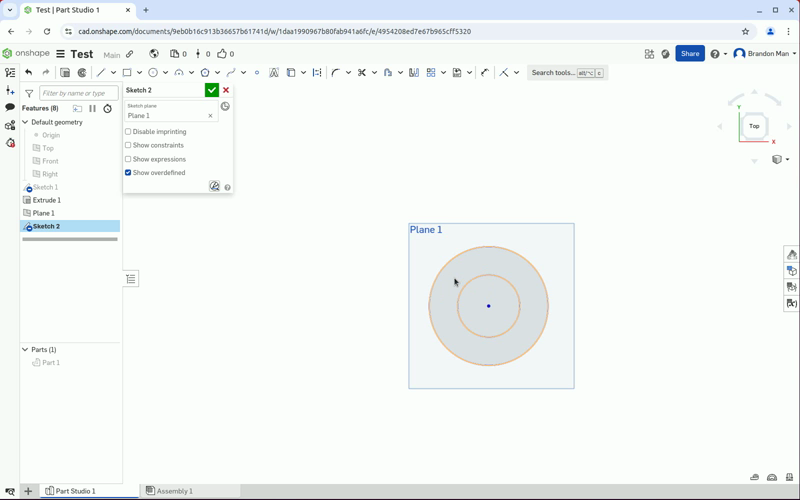
scroll(6)
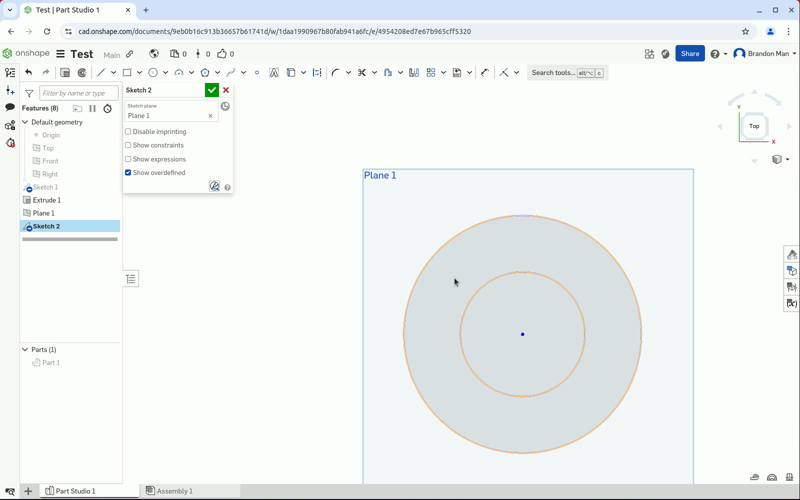
click(454, 277)
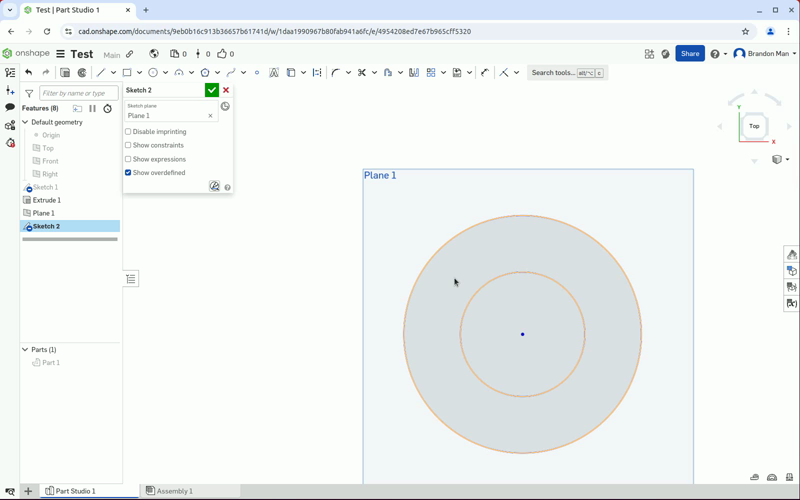
scroll(-6)
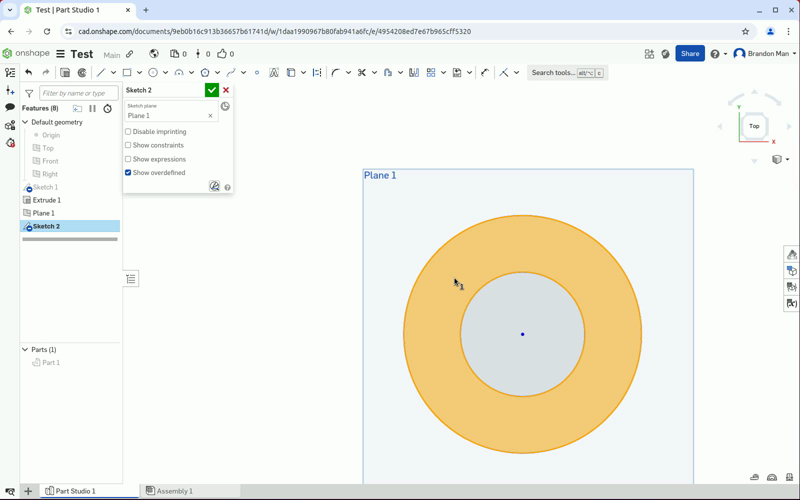
scroll(-6)
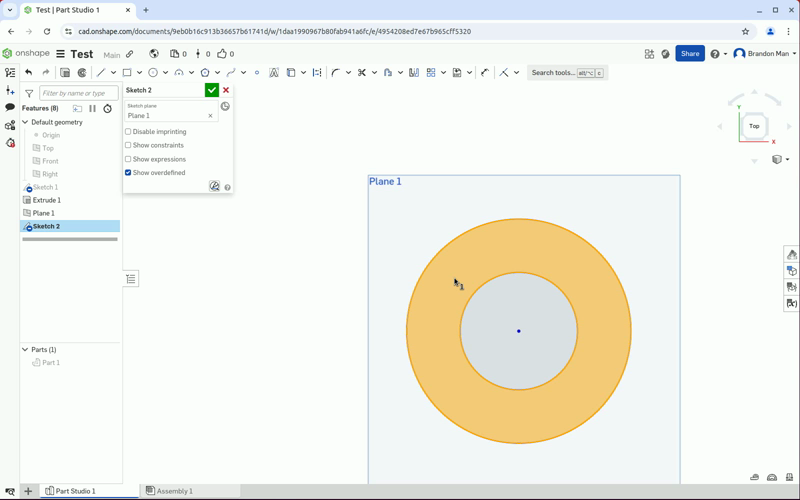
scroll(-6)
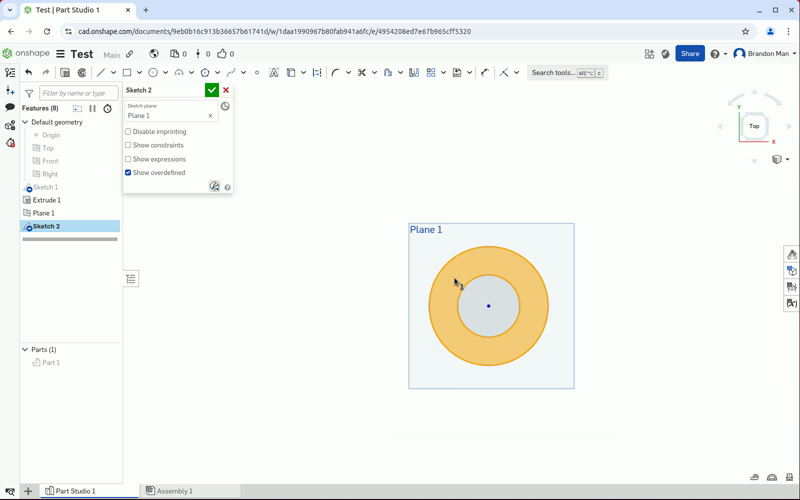
scroll(-6)
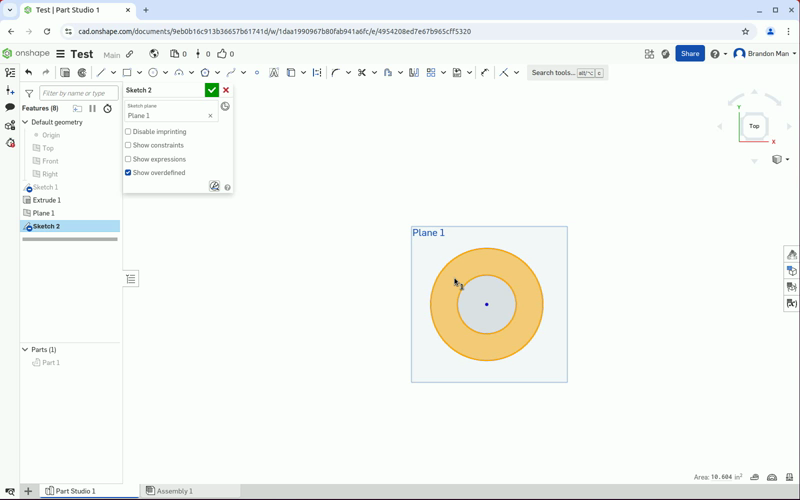
scroll(-6)
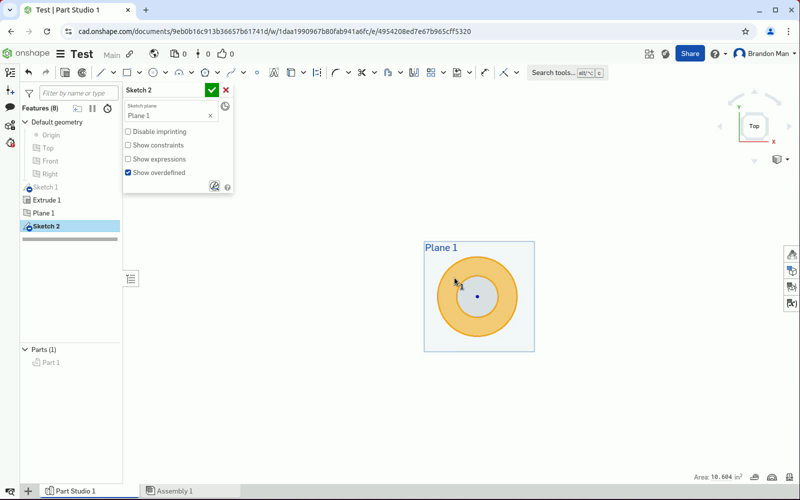
scroll(-6)
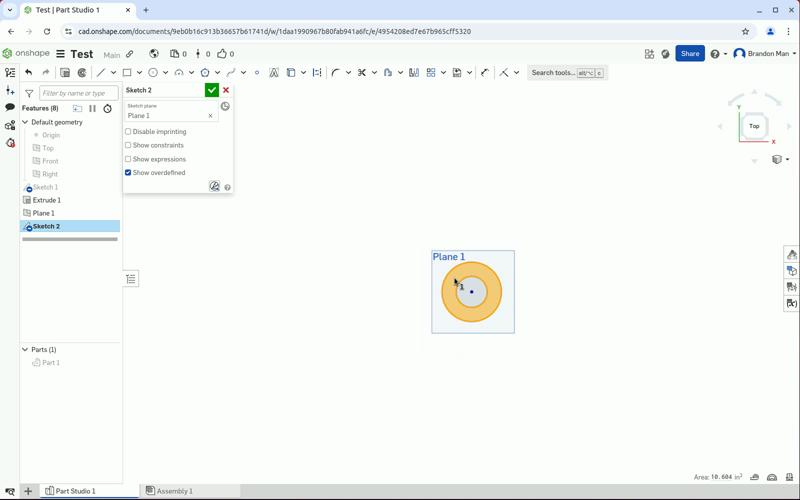
scroll(-6)
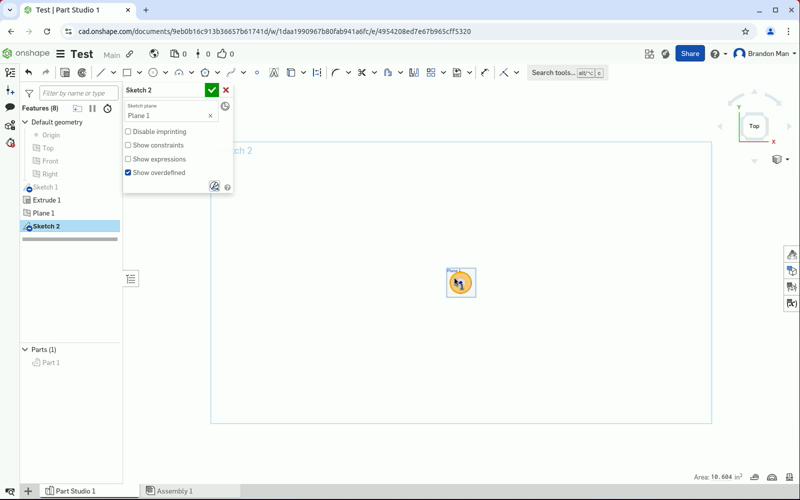
mouse_move(73, 352)
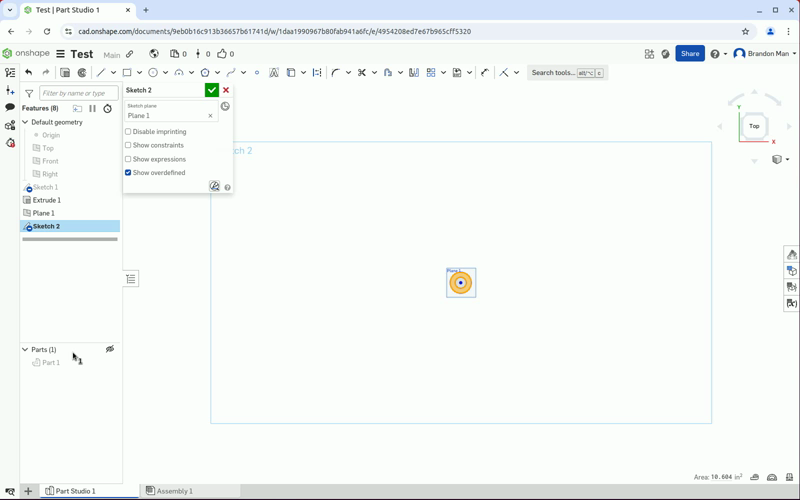
key(shift+y)
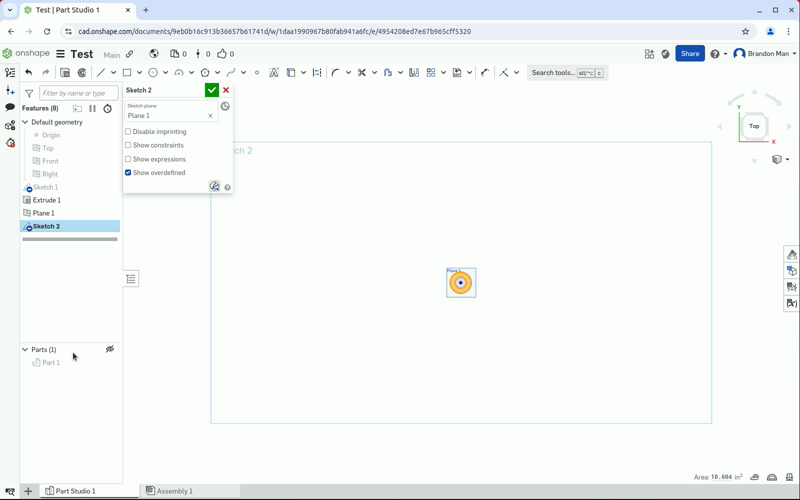
key(shift+e)
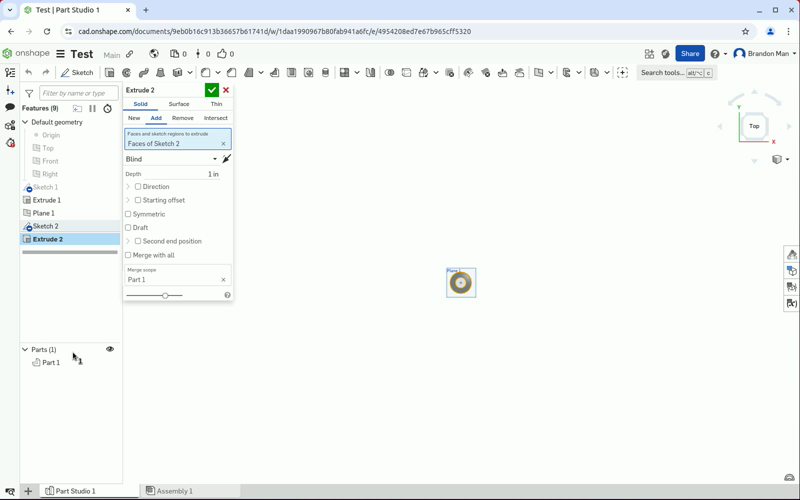
mouse_move(143, 106)
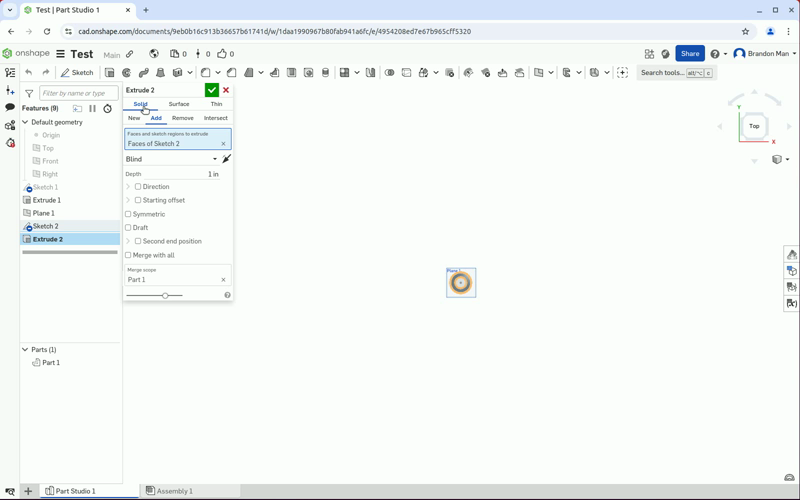
click(143, 106)
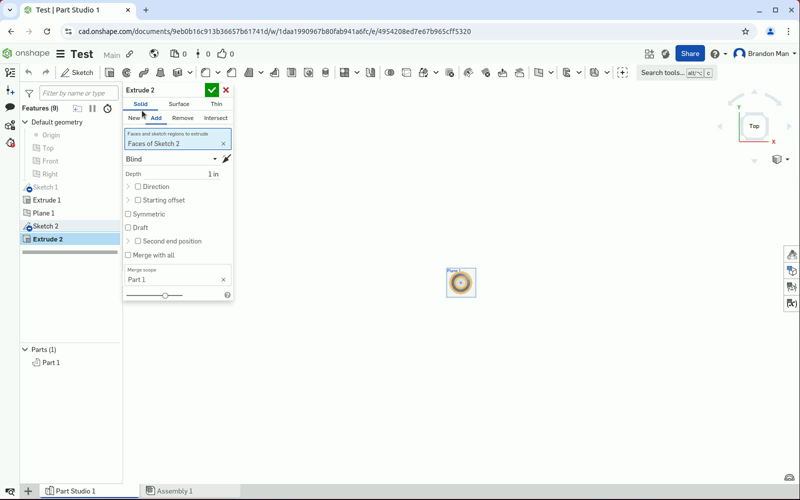
mouse_move(137, 120)
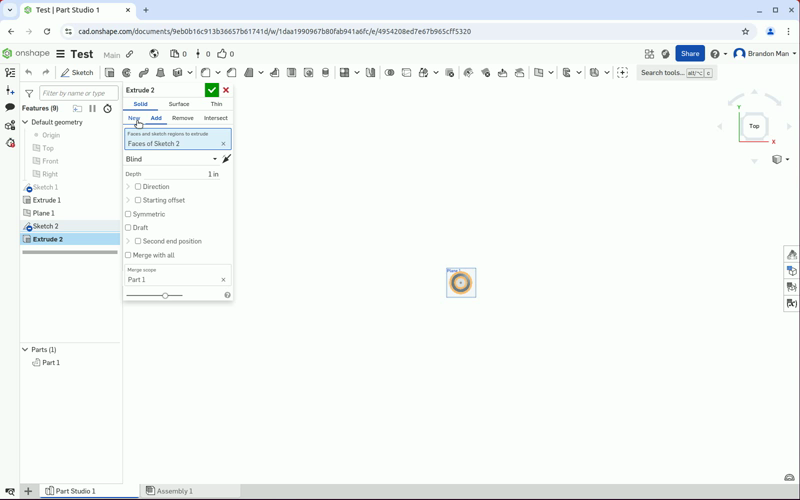
click(137, 120)
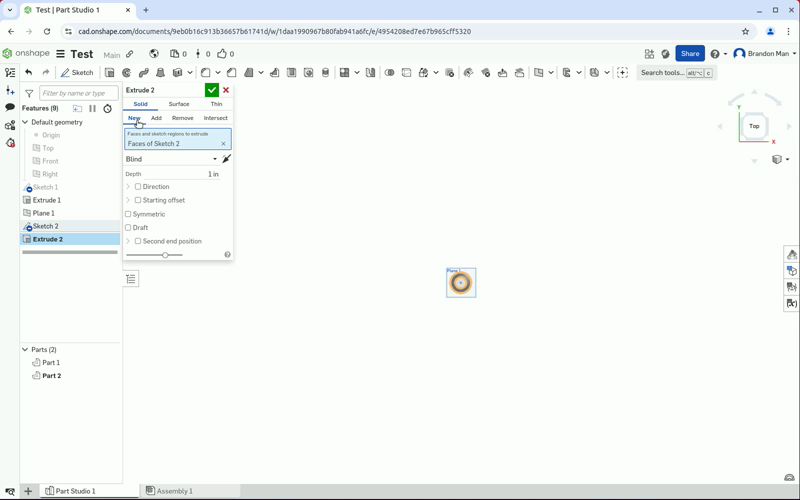
key(tab, 4)
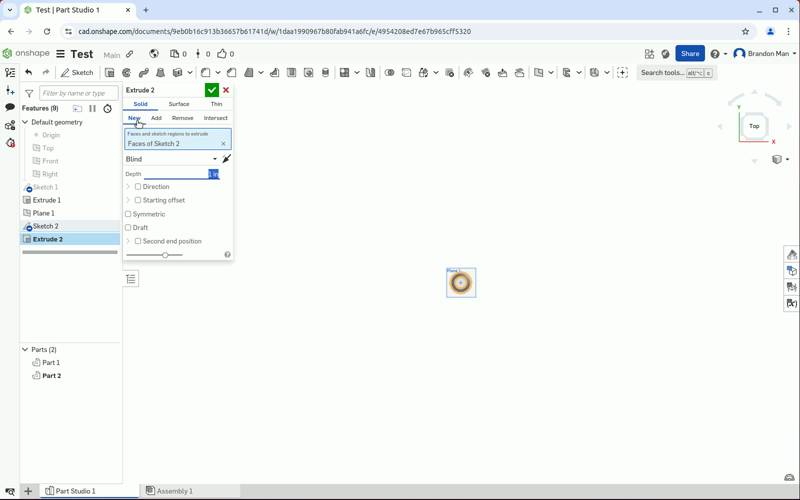
text(-0.481)
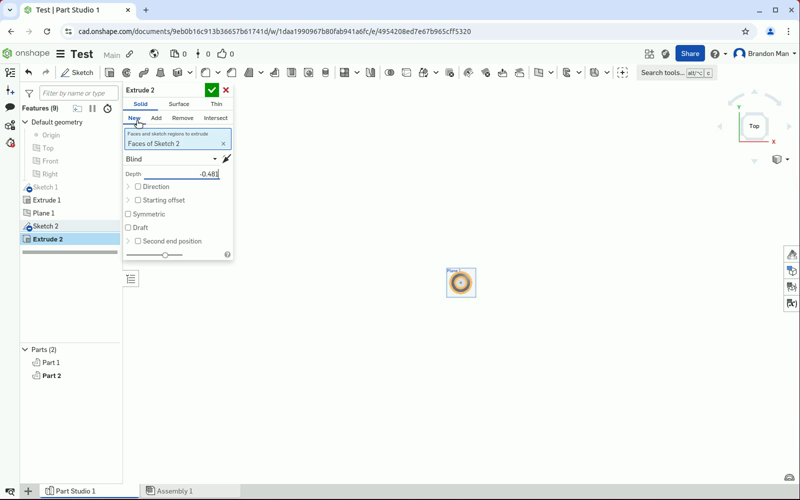
key(enter)
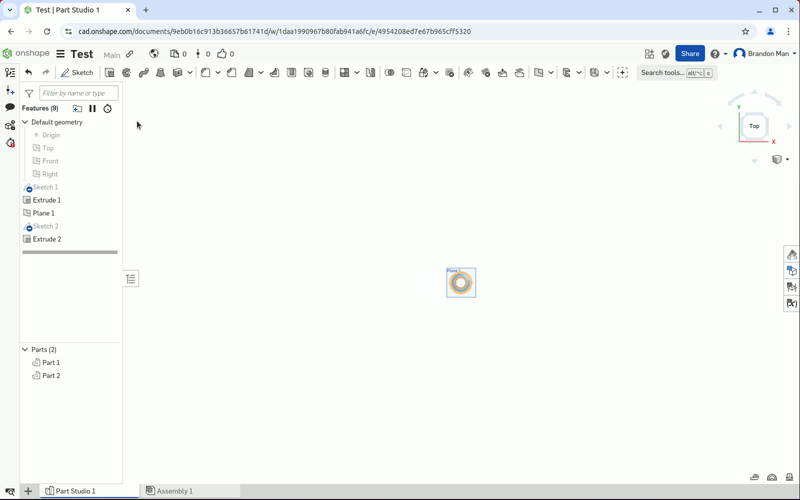
key(shift+h)
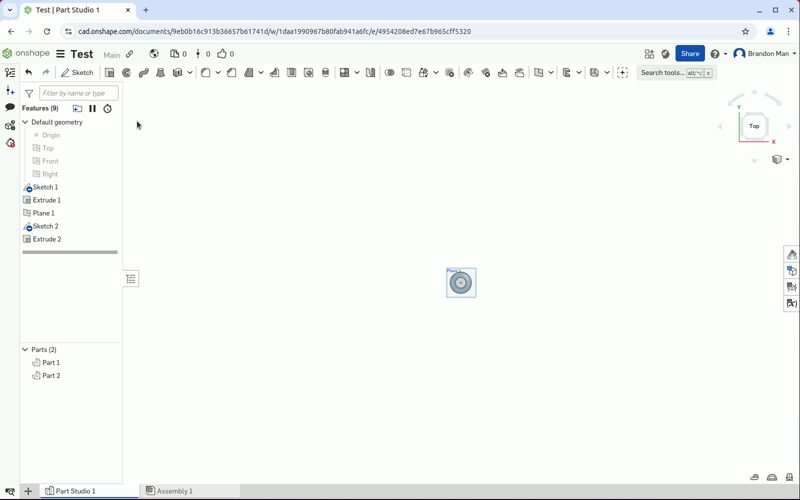
key(shift+h)
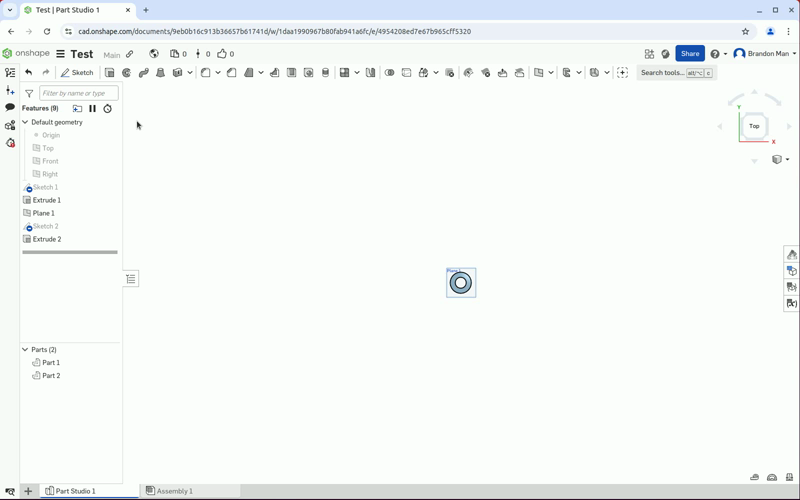
mouse_move(73, 189)
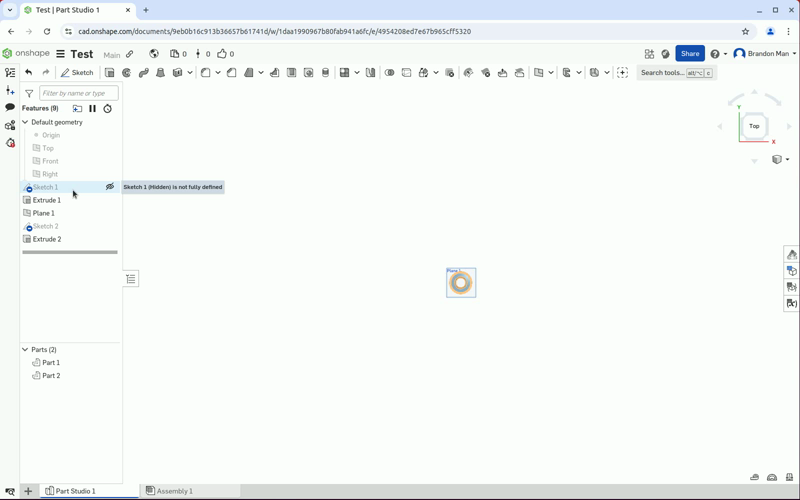
click(73, 189)
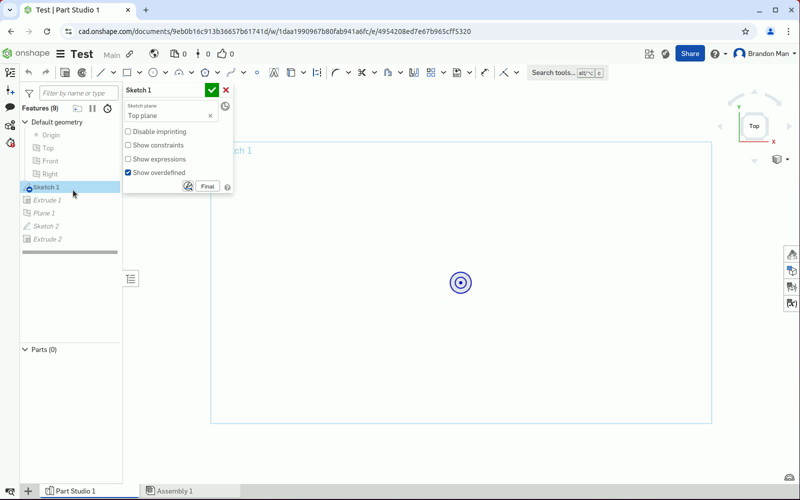
mouse_move(229, 92)
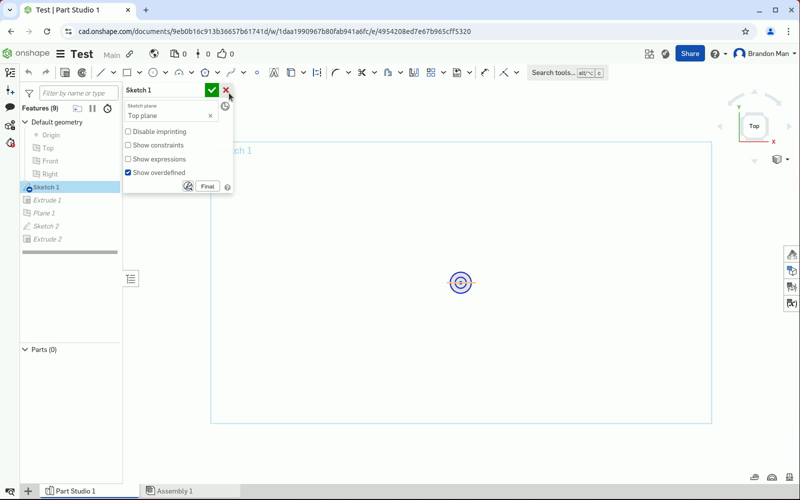
click(229, 92)
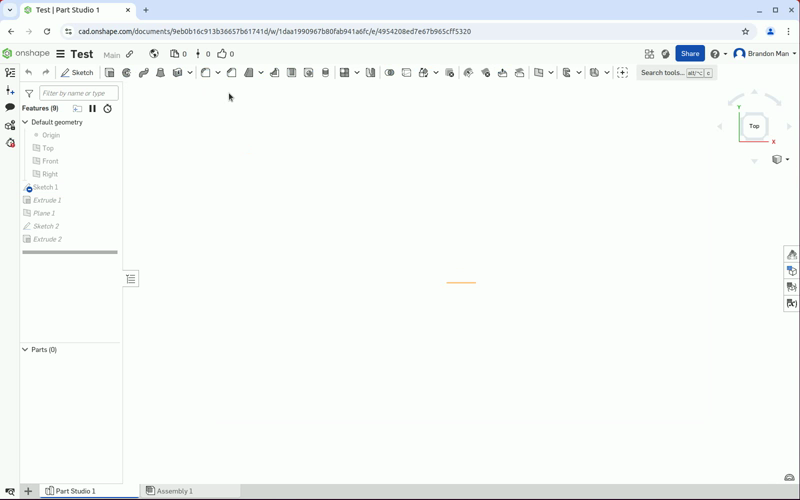
key(shift+s)
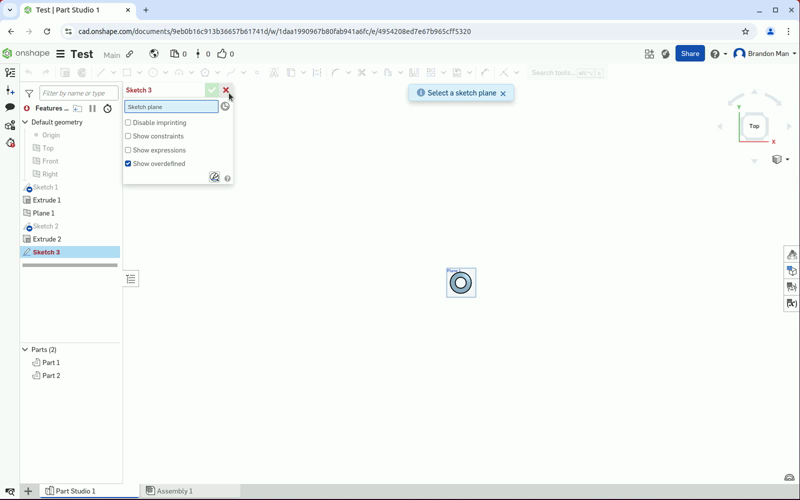
mouse_move(73, 215)
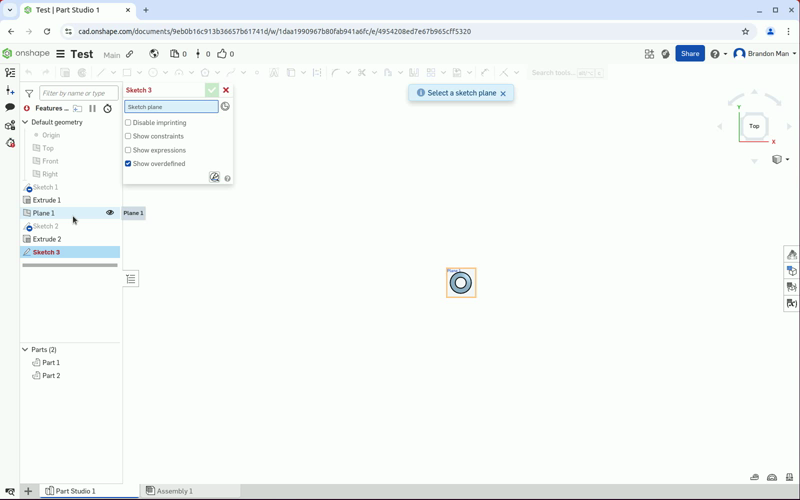
click(73, 215)
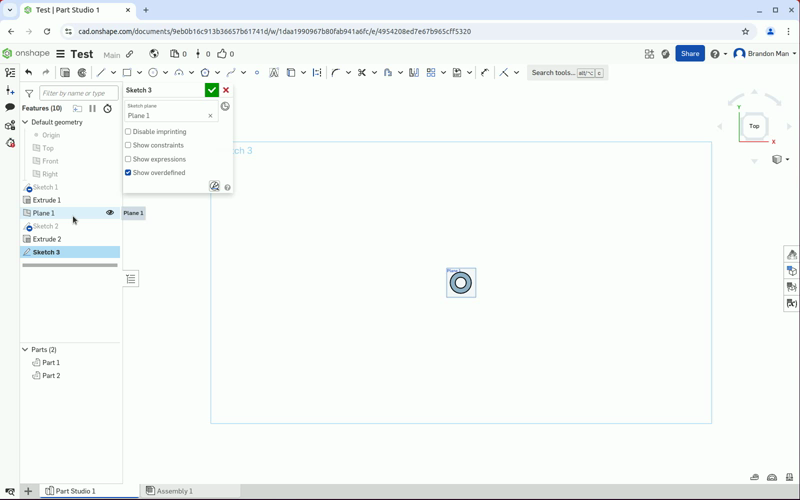
mouse_move(73, 352)
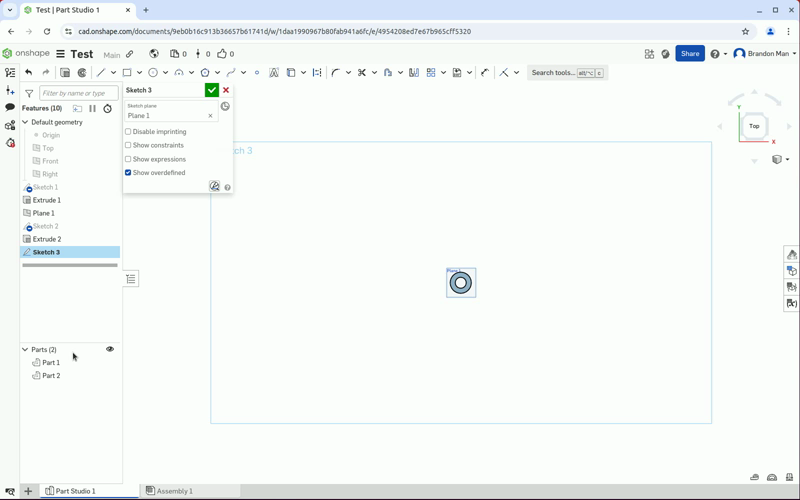
key(y)
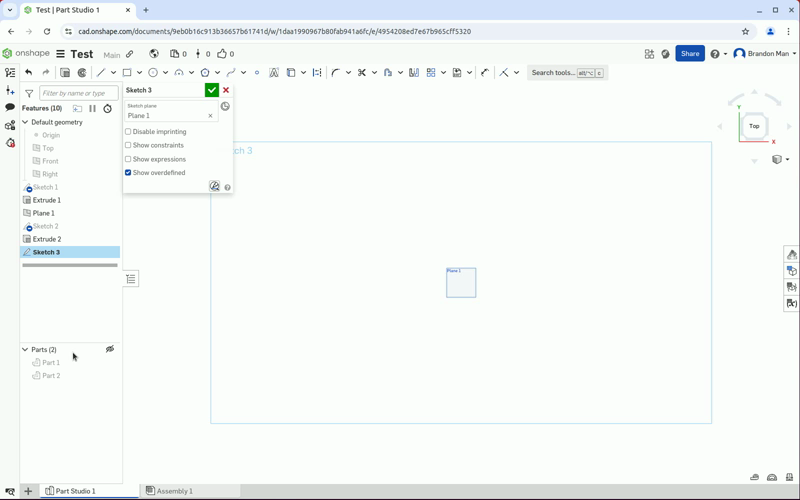
key(c)
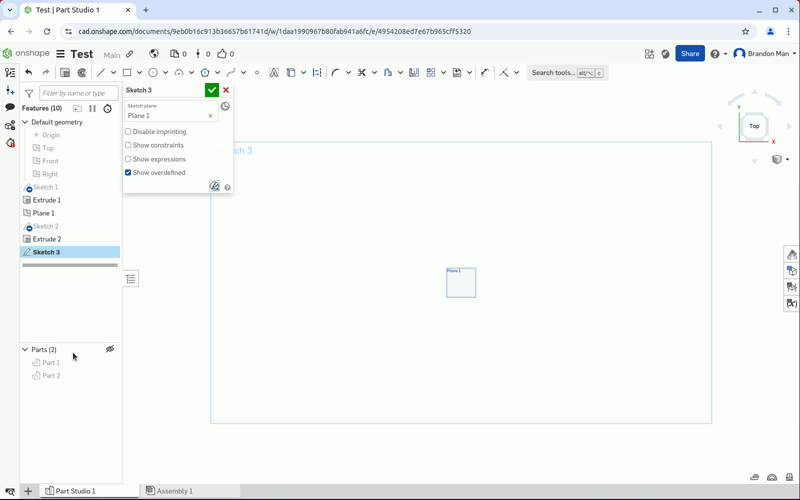
key_down(shift)
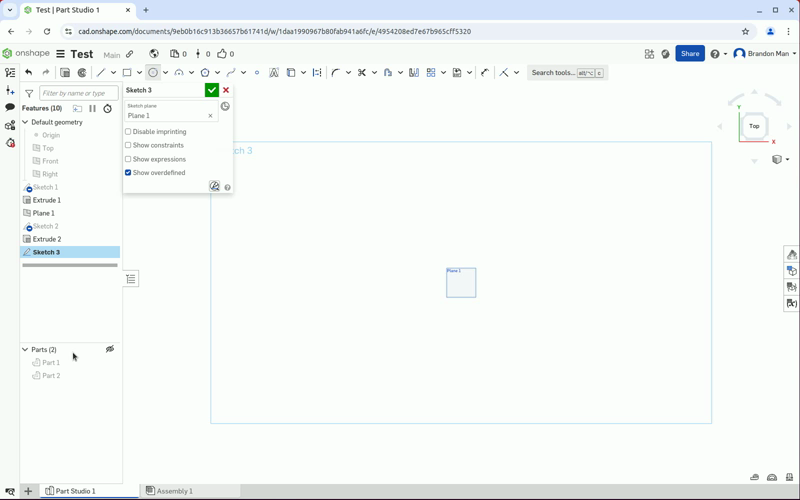
mouse_move(461, 282)
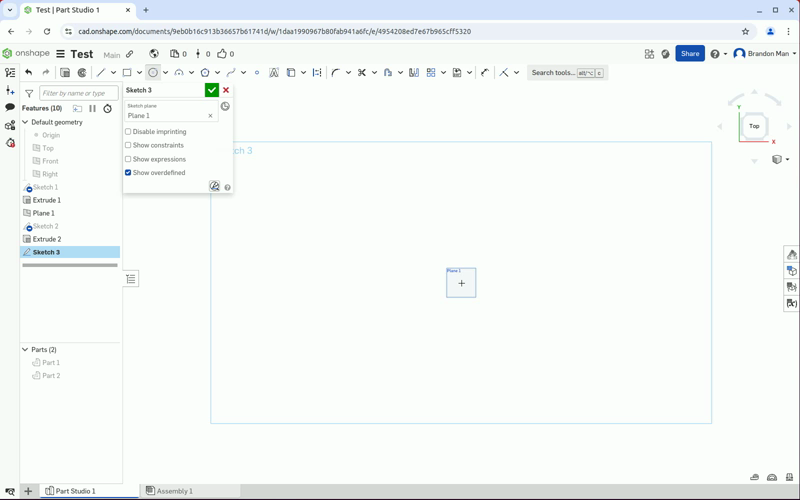
click(461, 282)
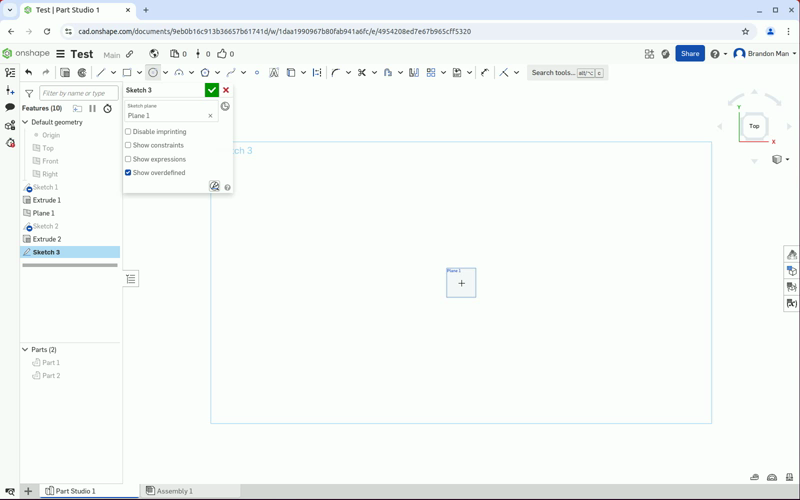
key_up(shift)
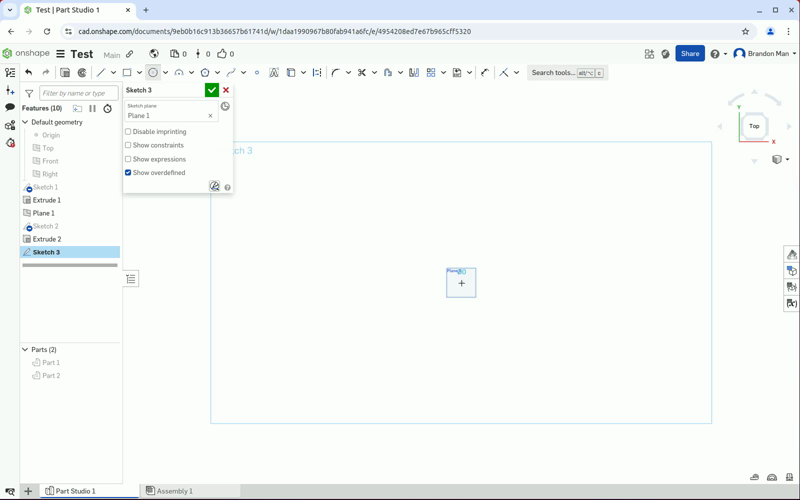
mouse_move(467, 282)
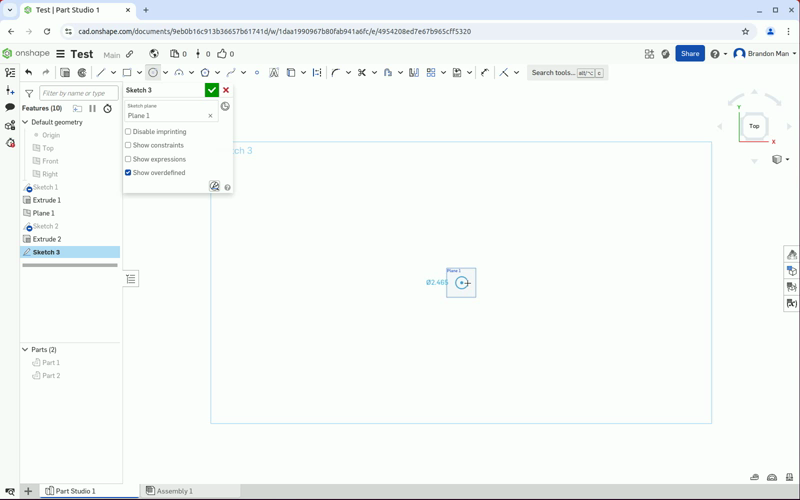
click(467, 282)
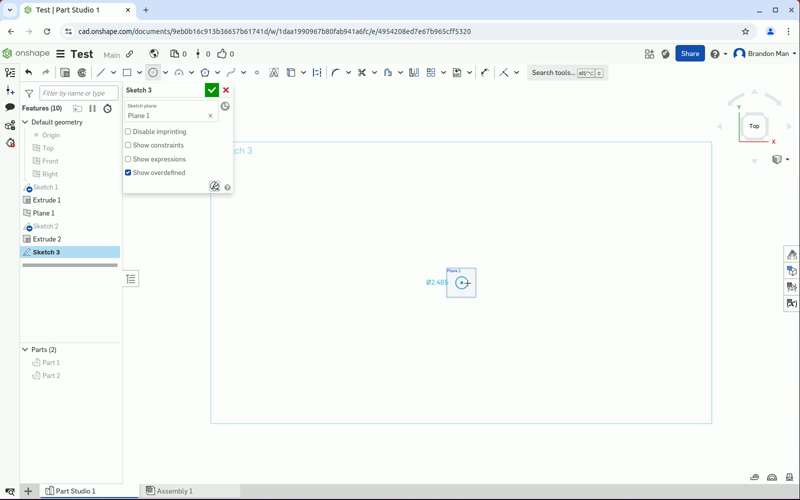
key(esc)
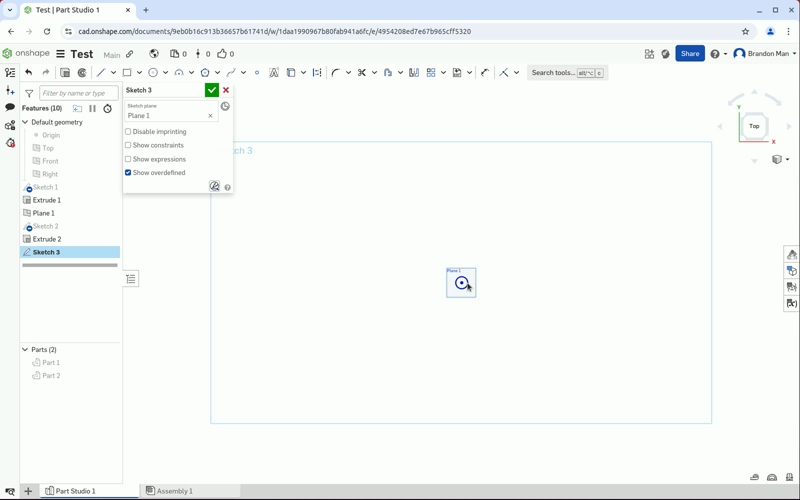
mouse_move(463, 284)
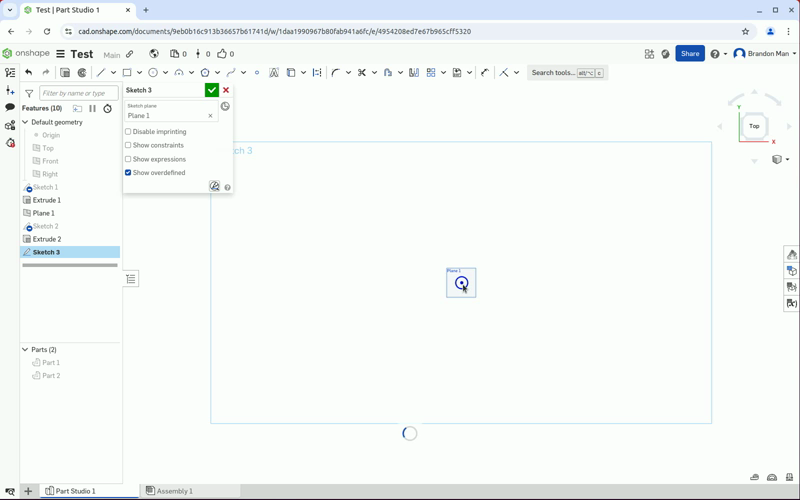
scroll(6)
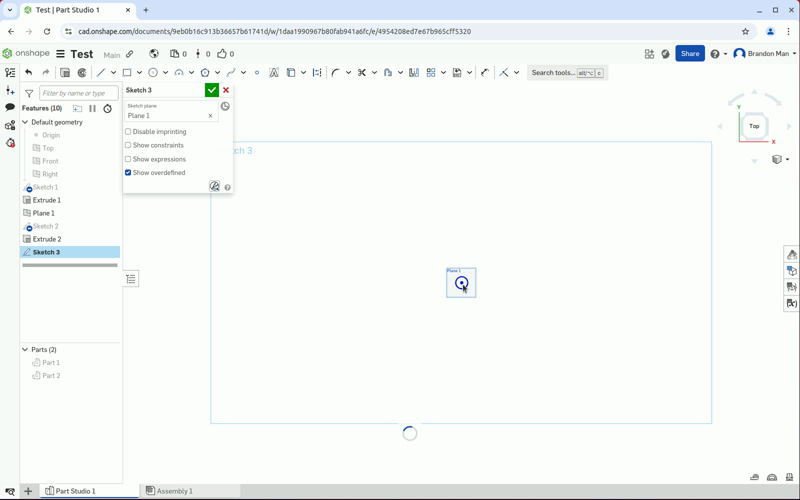
scroll(6)
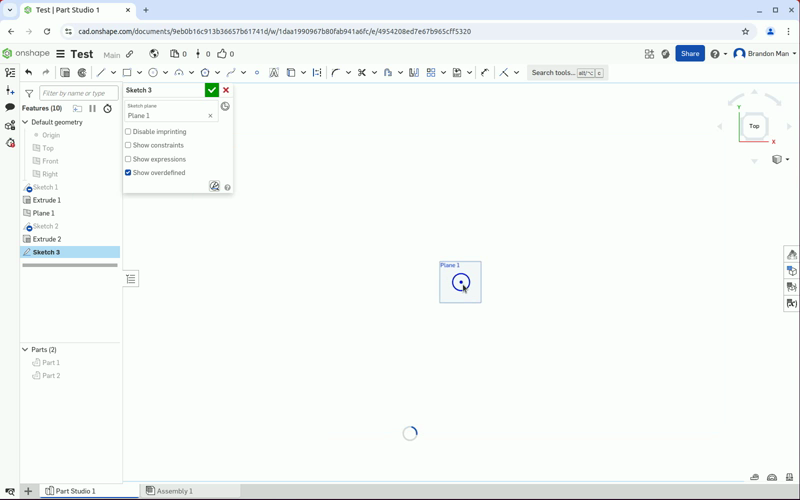
scroll(6)
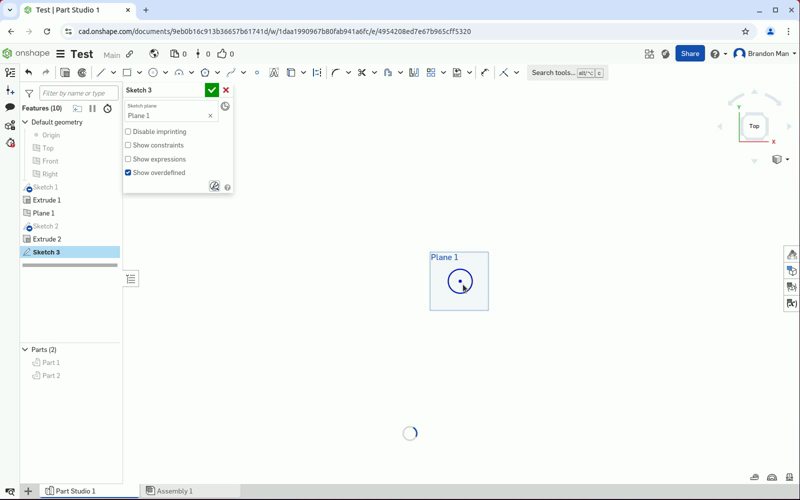
scroll(6)
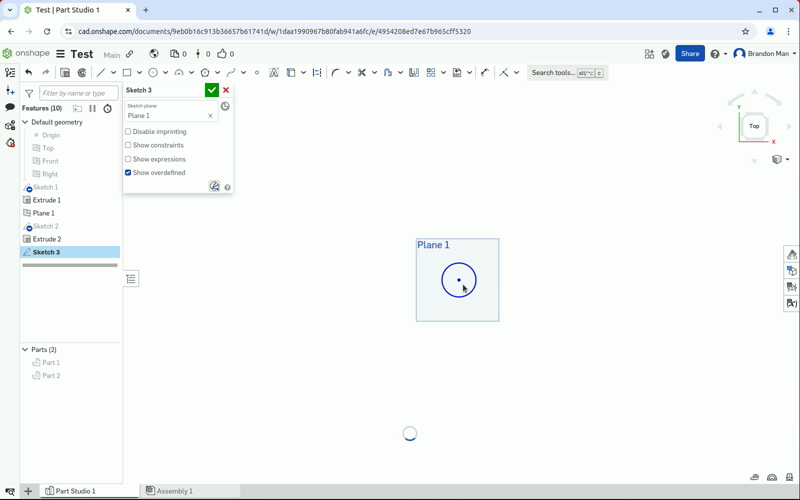
scroll(6)
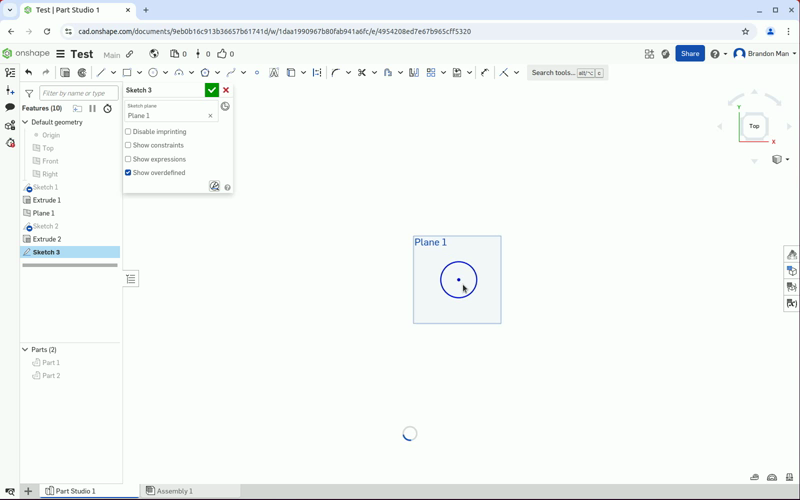
scroll(6)
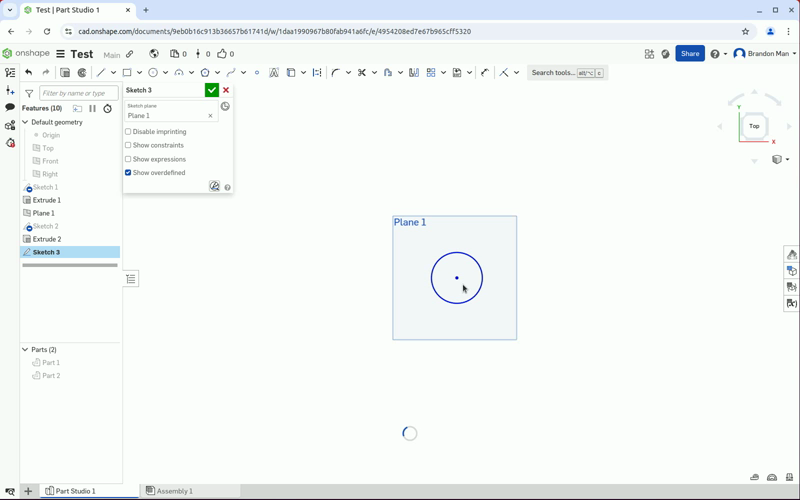
scroll(6)
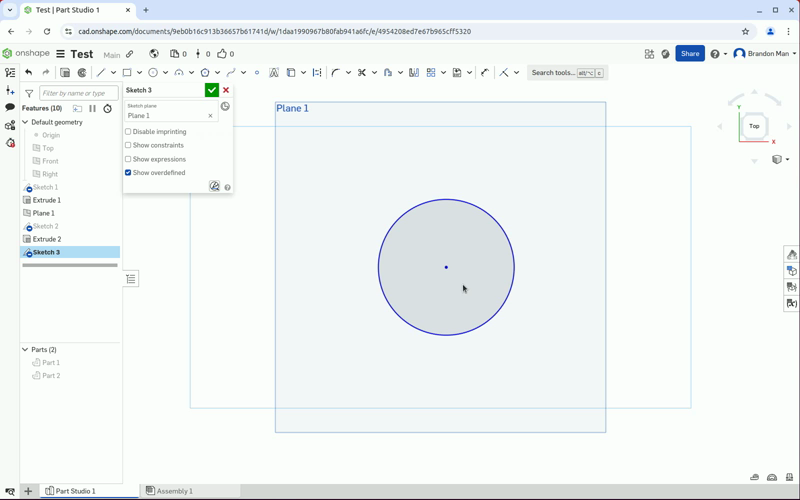
click(463, 284)
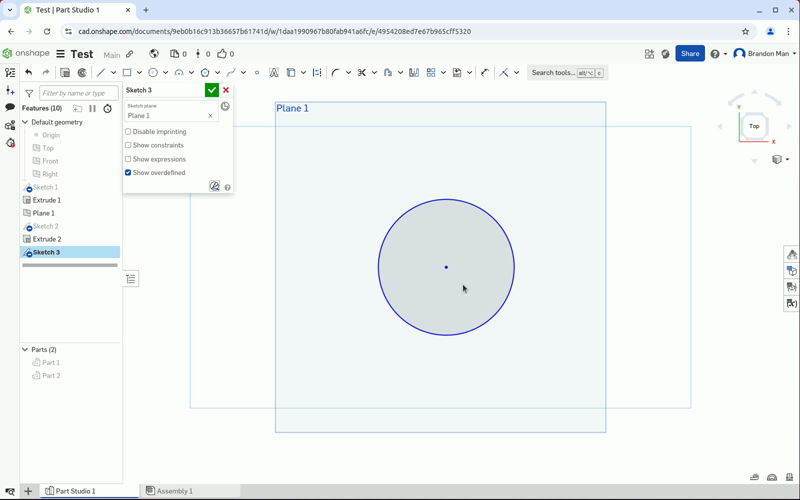
scroll(-6)
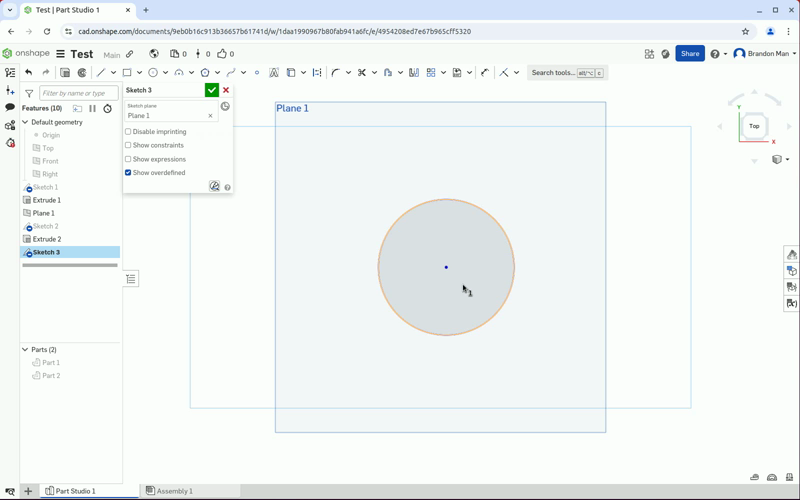
scroll(-6)
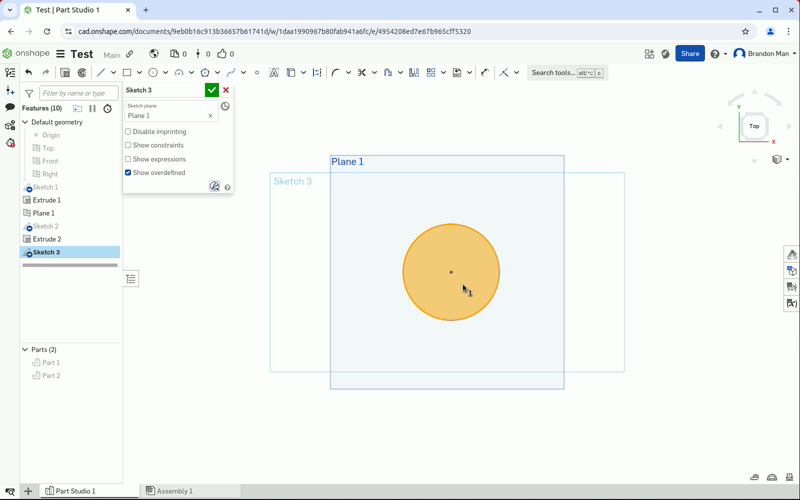
scroll(-6)
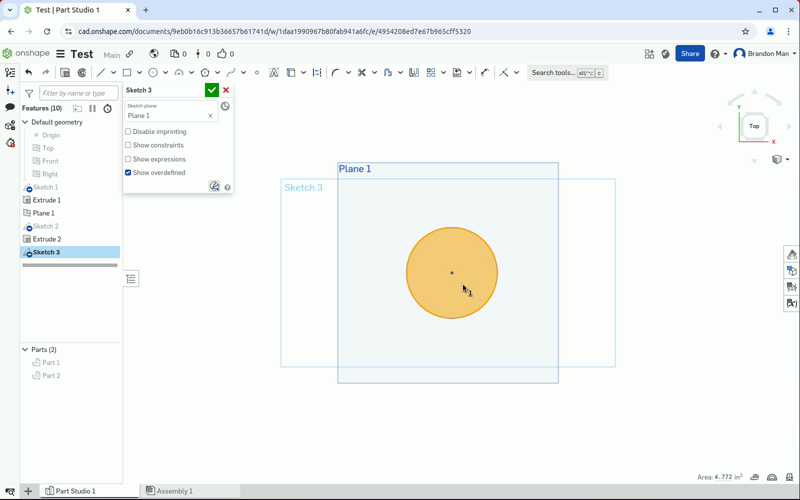
scroll(-6)
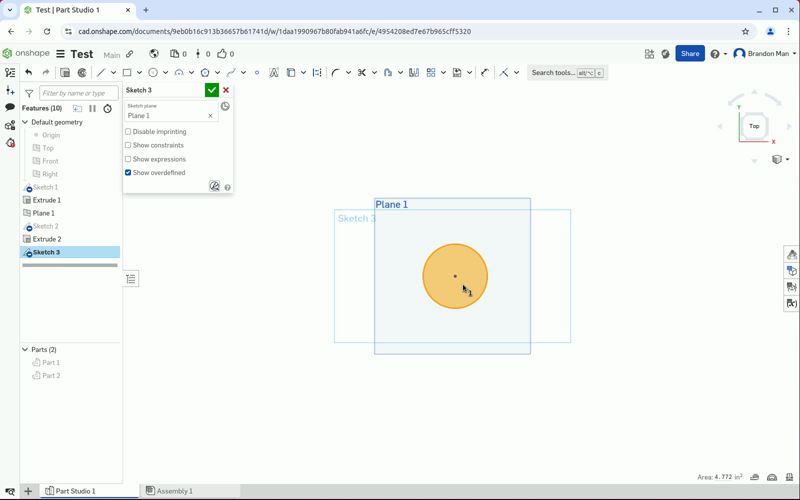
scroll(-6)
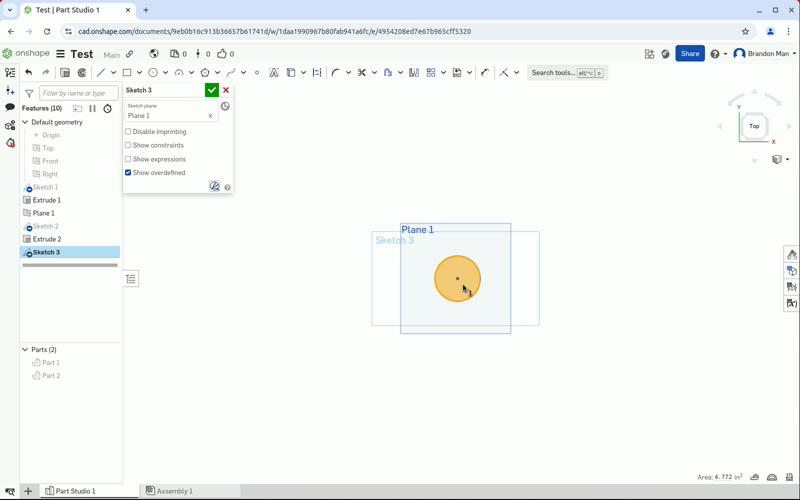
scroll(-6)
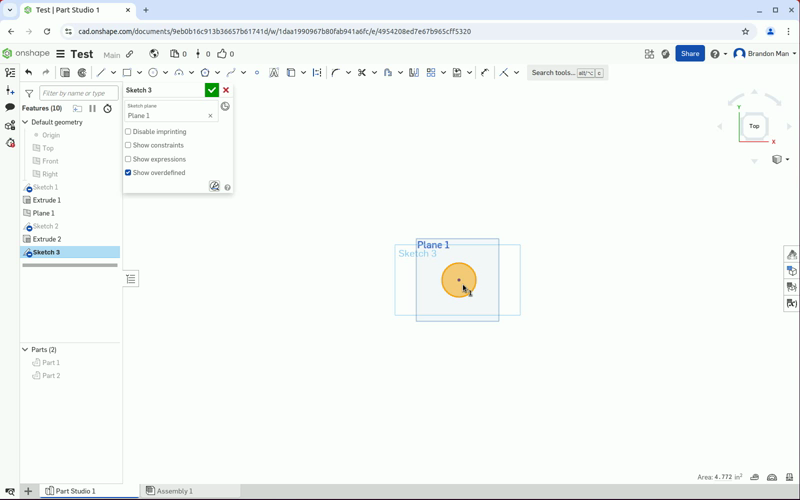
scroll(-6)
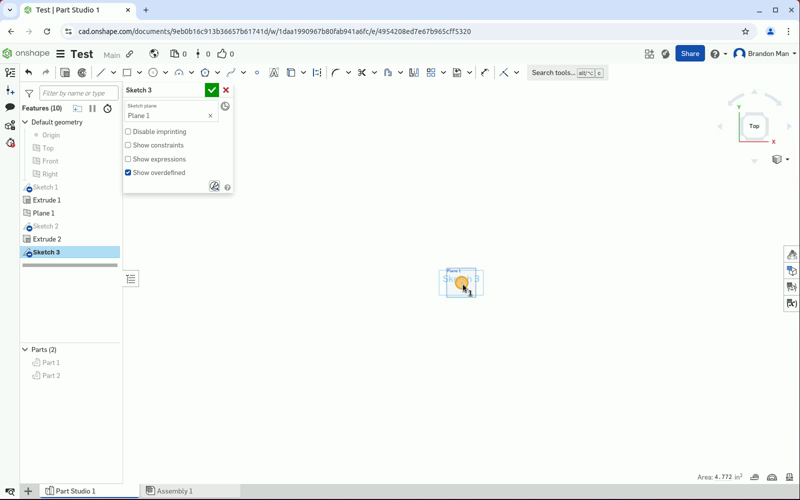
mouse_move(73, 352)
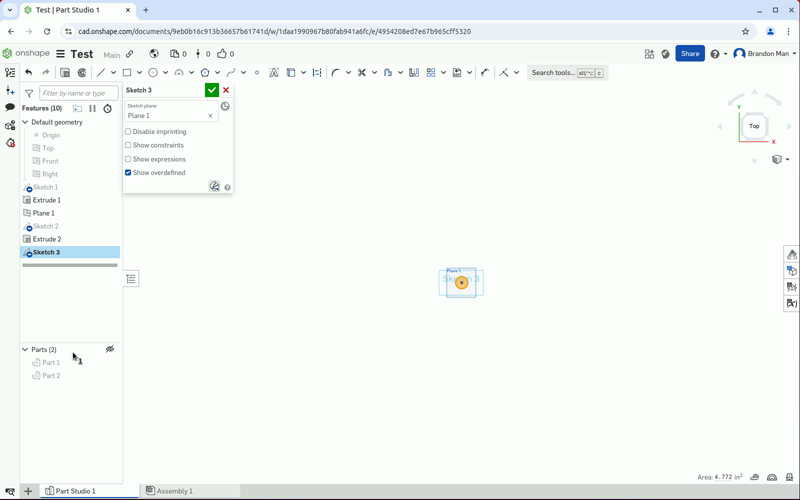
key(shift+y)
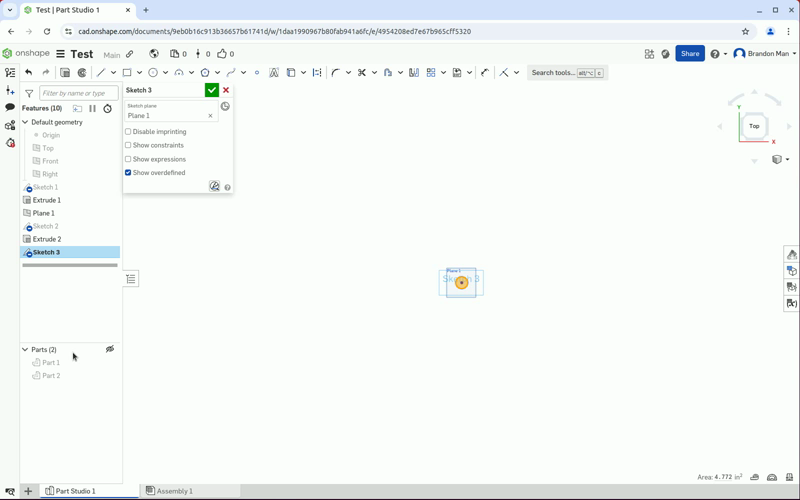
key(shift+e)
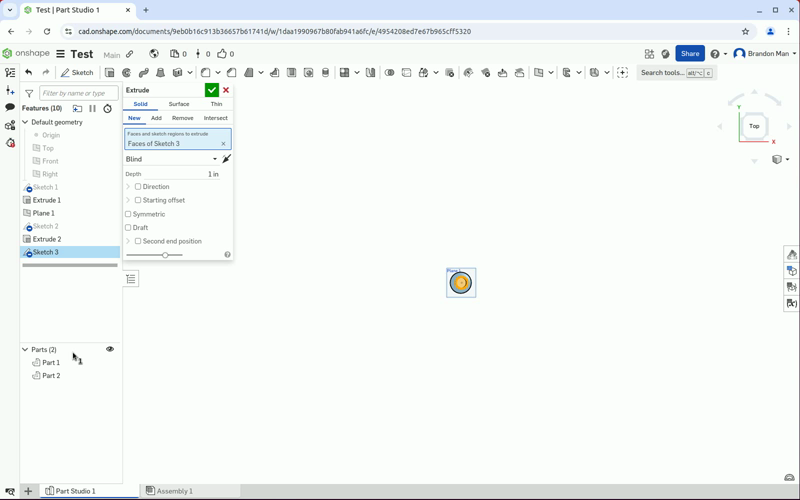
mouse_move(143, 106)
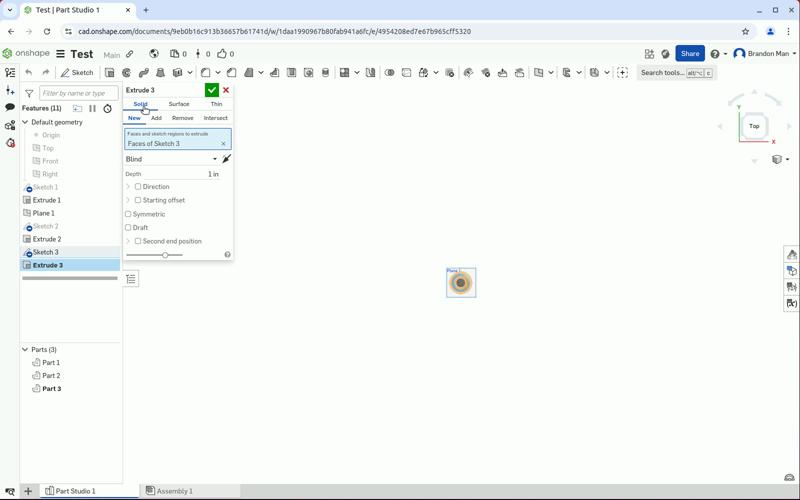
click(143, 106)
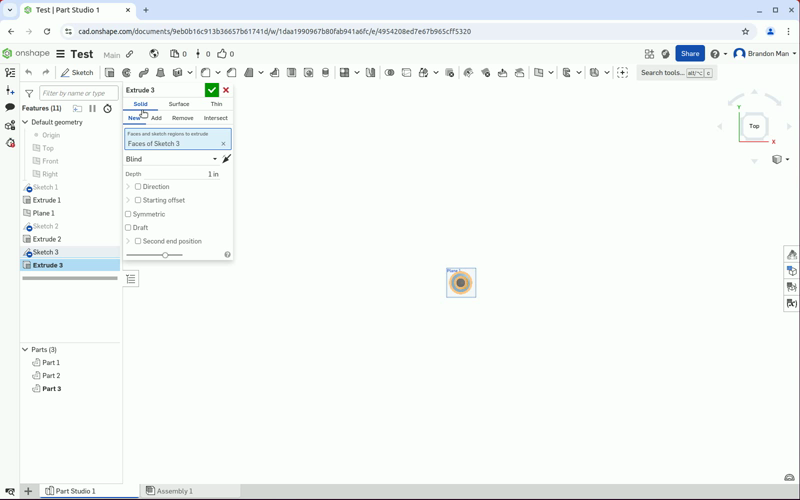
mouse_move(137, 120)
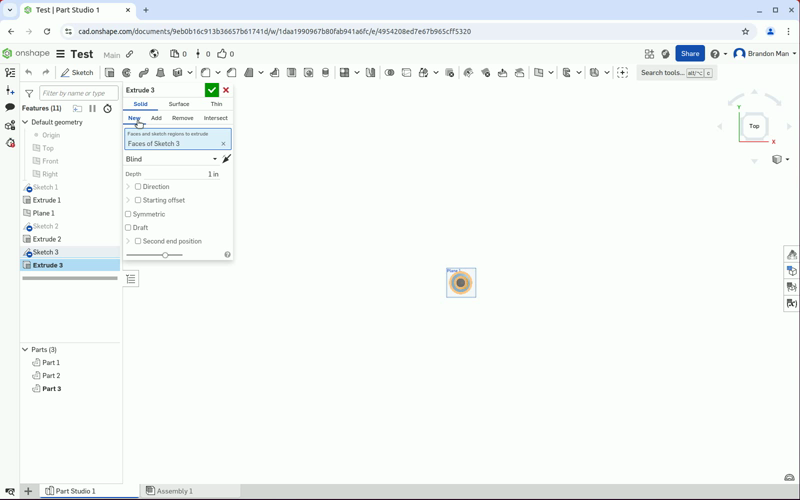
click(137, 120)
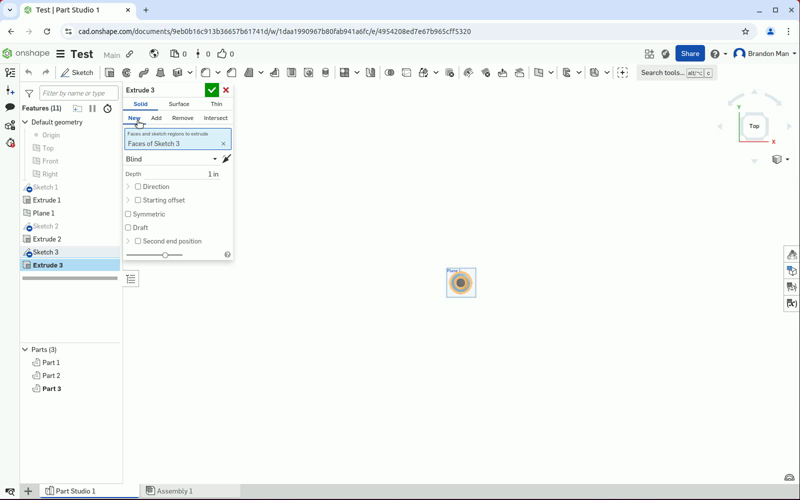
key(tab, 4)
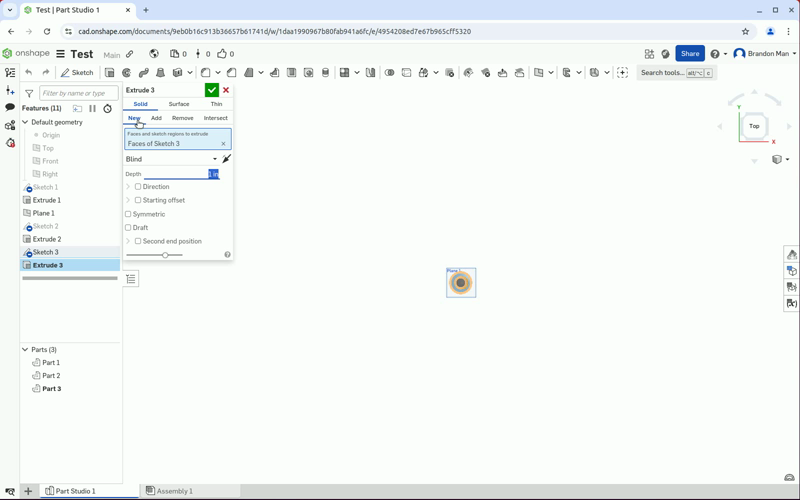
text(-0.481)
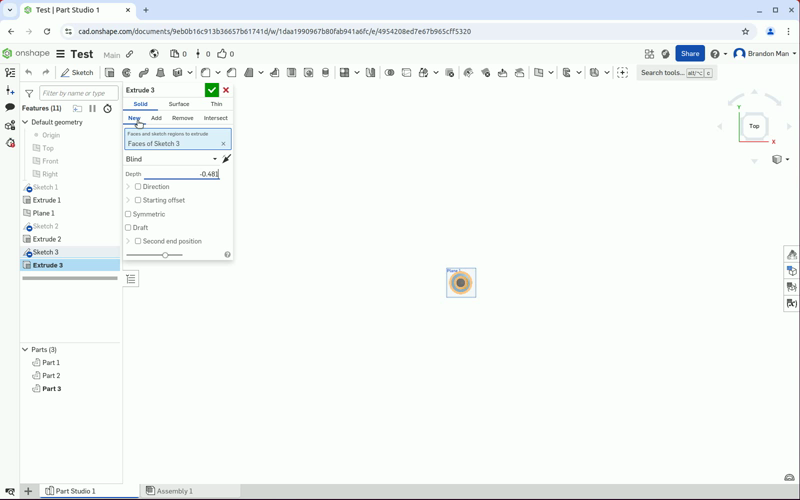
key(enter)
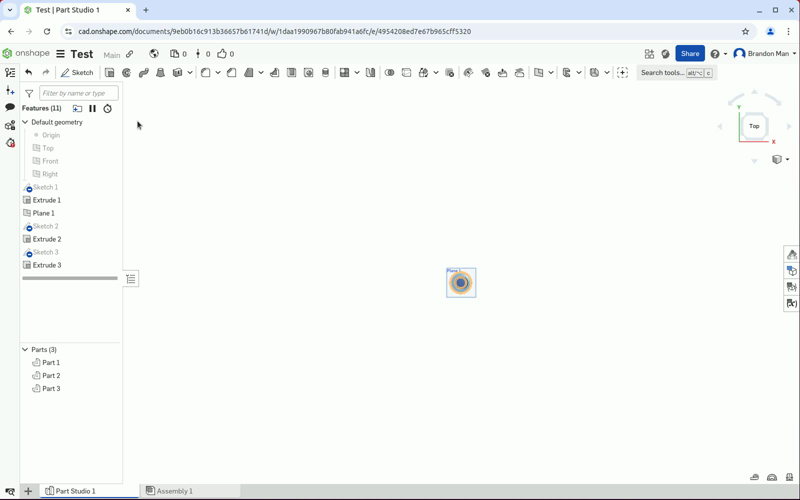
key(shift+h)
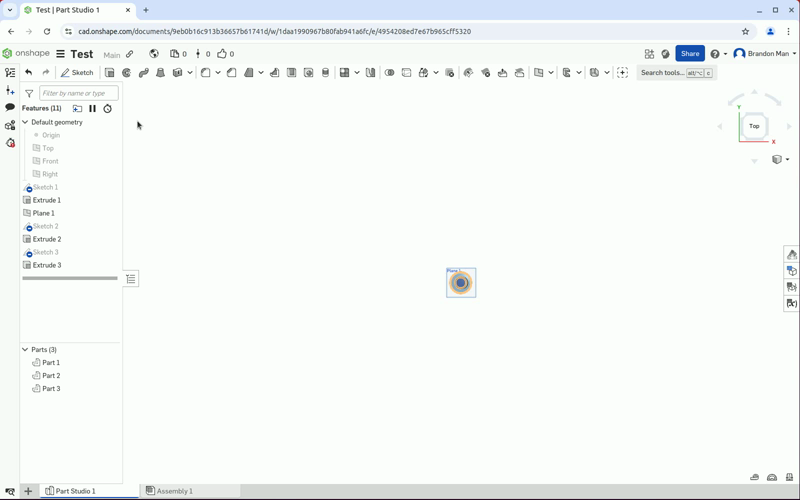
key(shift+h)
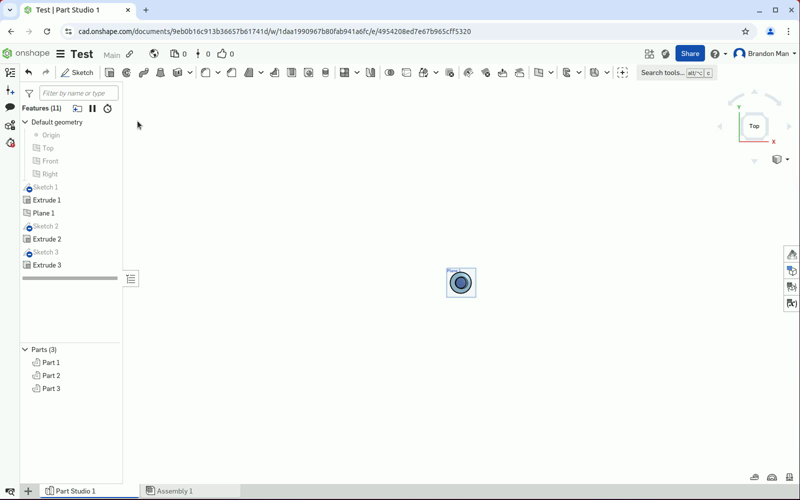
mouse_move(73, 189)
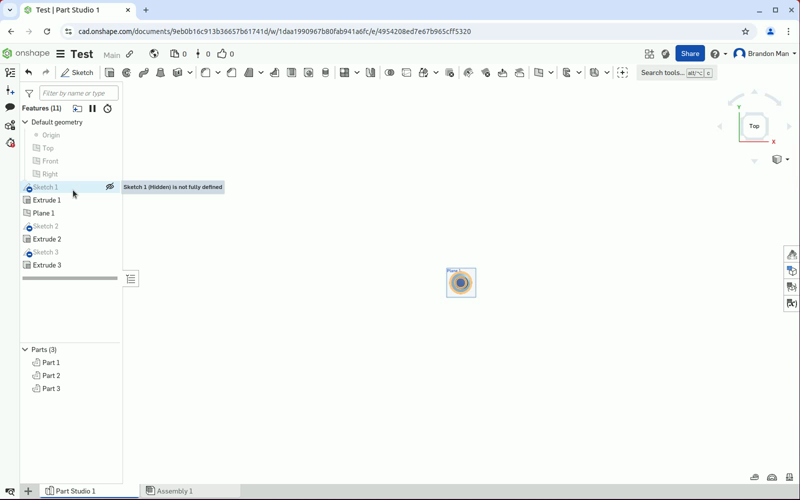
click(73, 189)
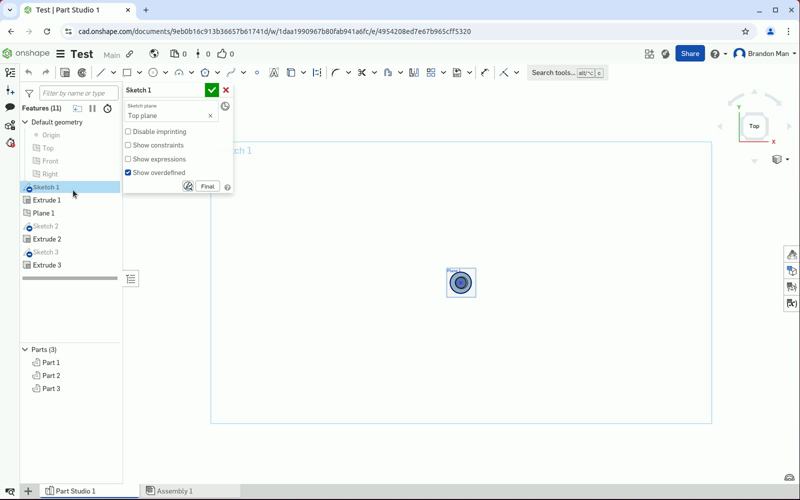
mouse_move(229, 92)
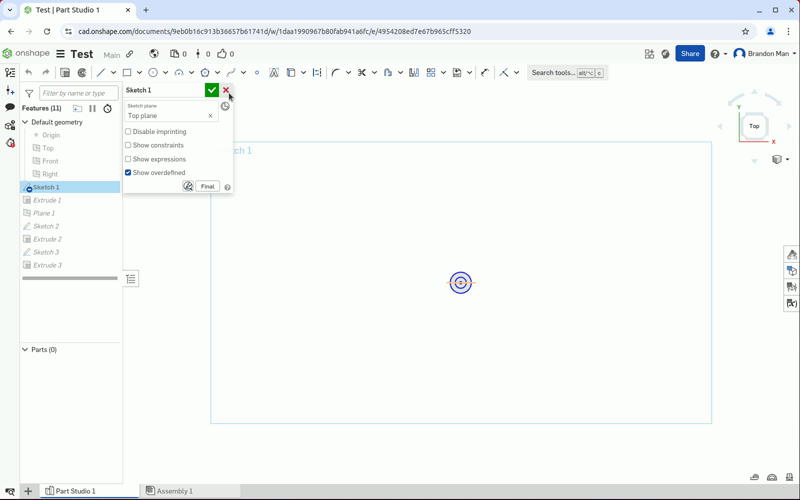
click(229, 92)
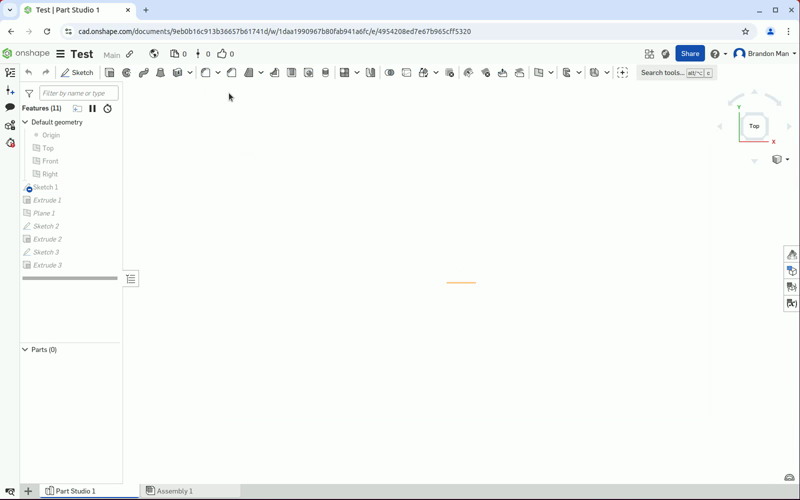
key(shift+s)
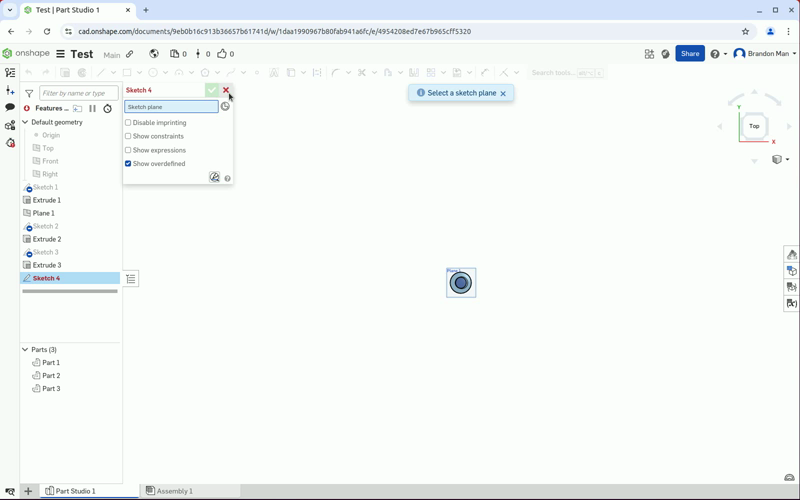
mouse_move(73, 215)
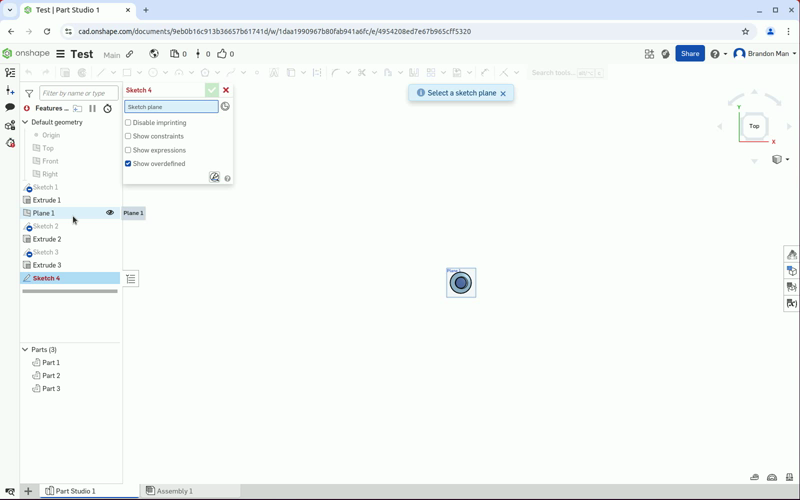
click(73, 215)
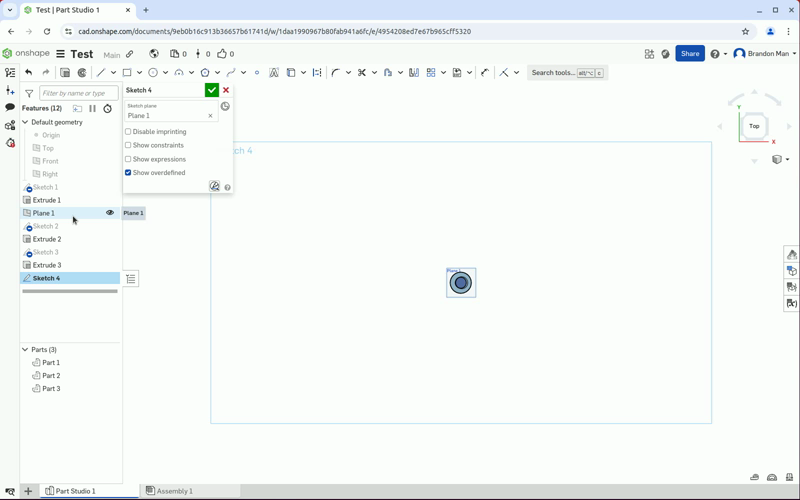
mouse_move(73, 352)
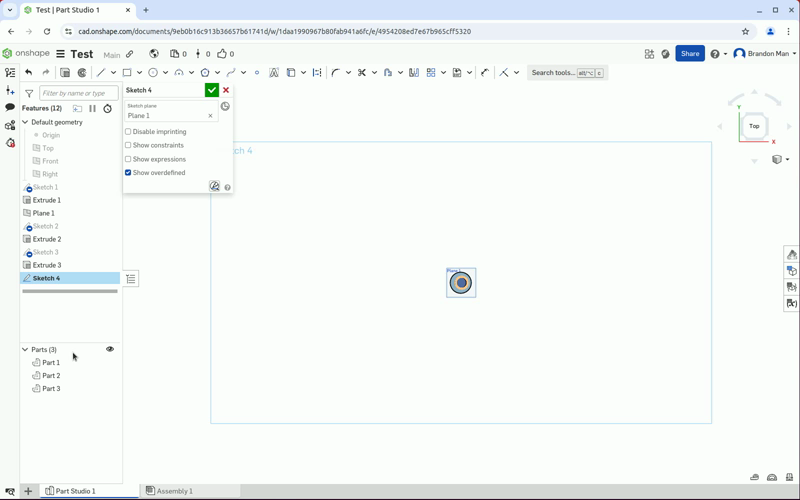
key(y)
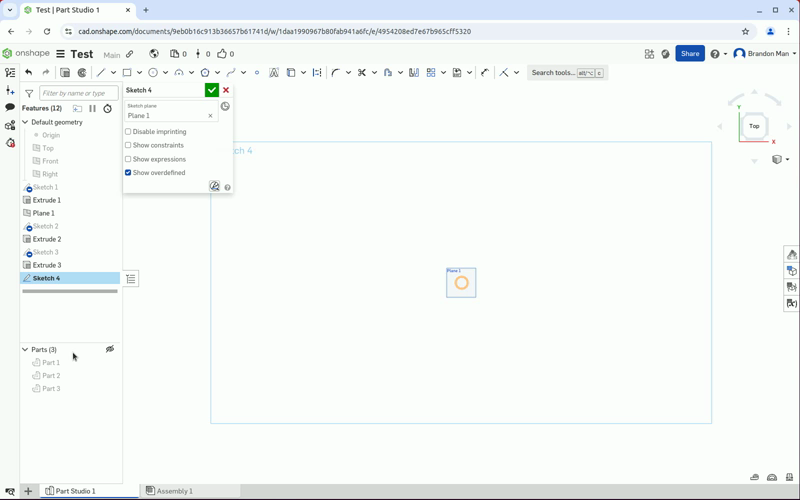
key(l)
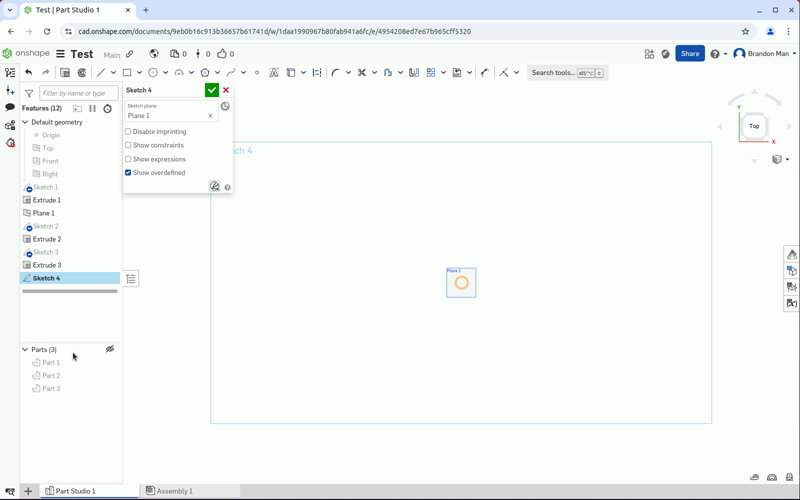
key_down(shift)
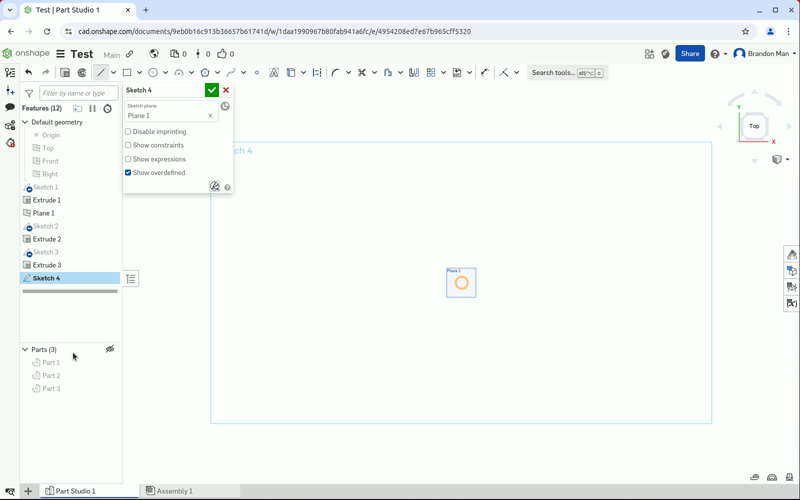
mouse_move(451, 276)
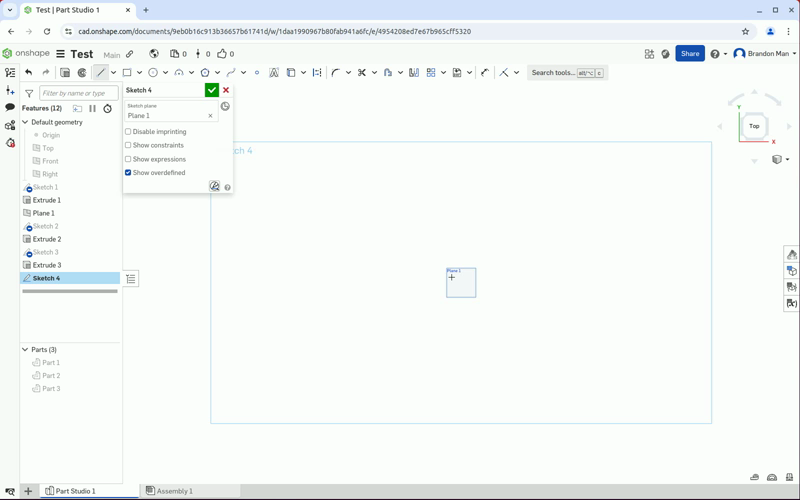
click(451, 276)
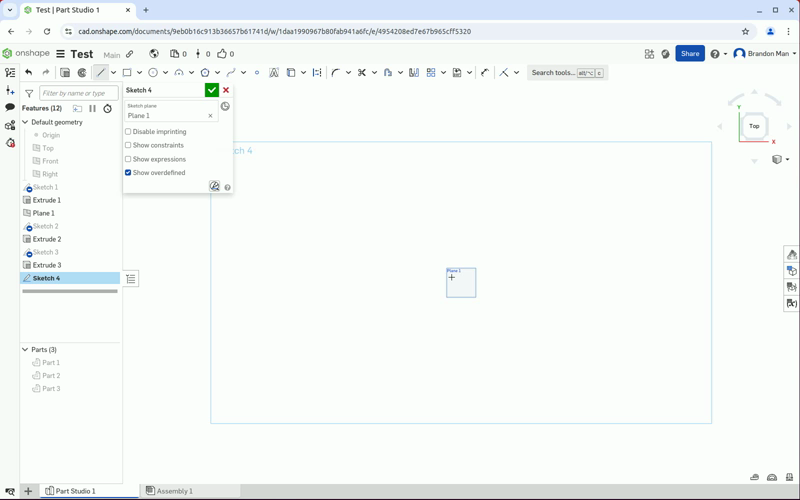
key_up(shift)
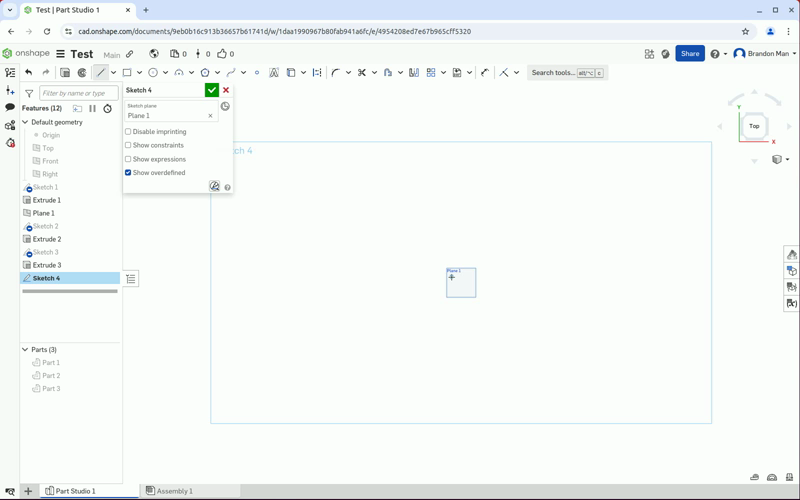
key_down(shift)
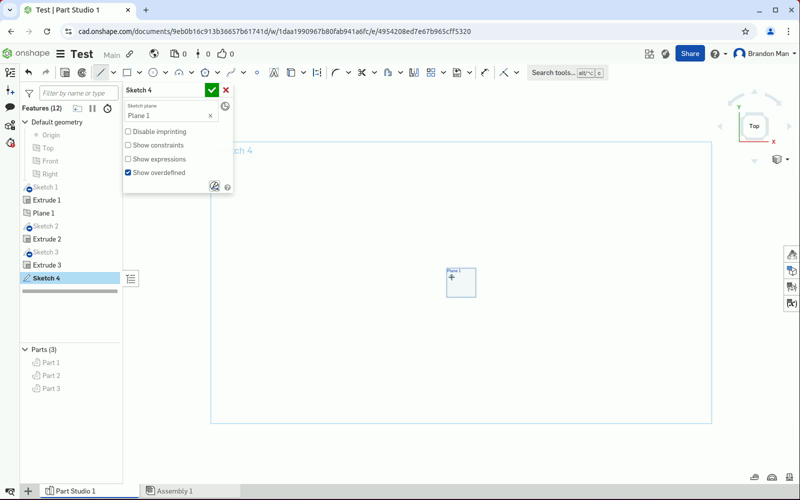
mouse_move(481, 276)
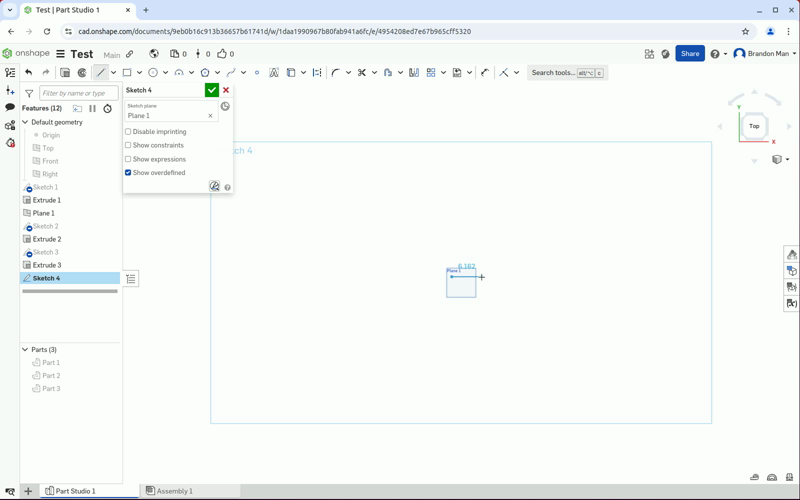
mouse_move(452, 276)
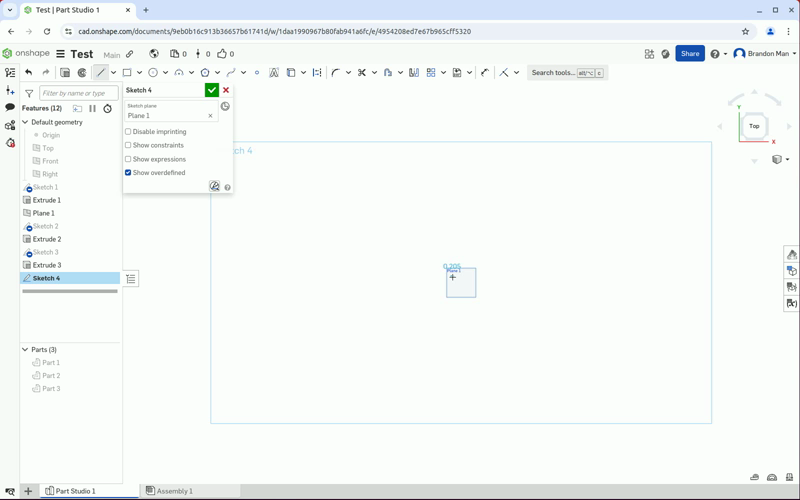
scroll(6)
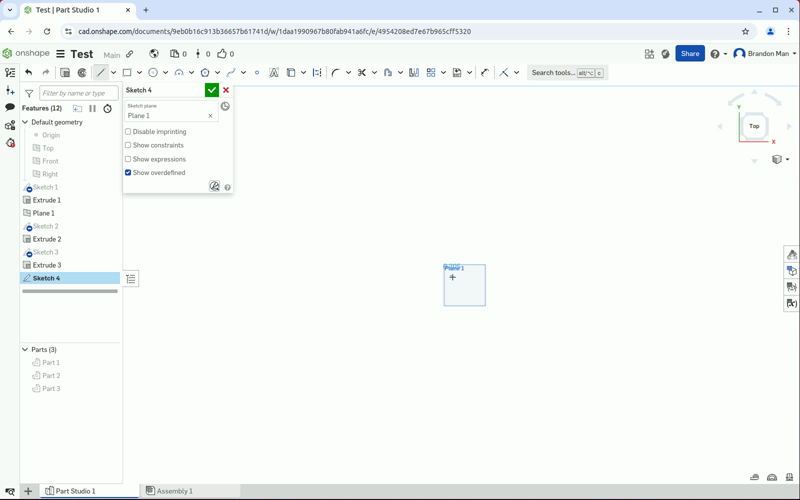
scroll(6)
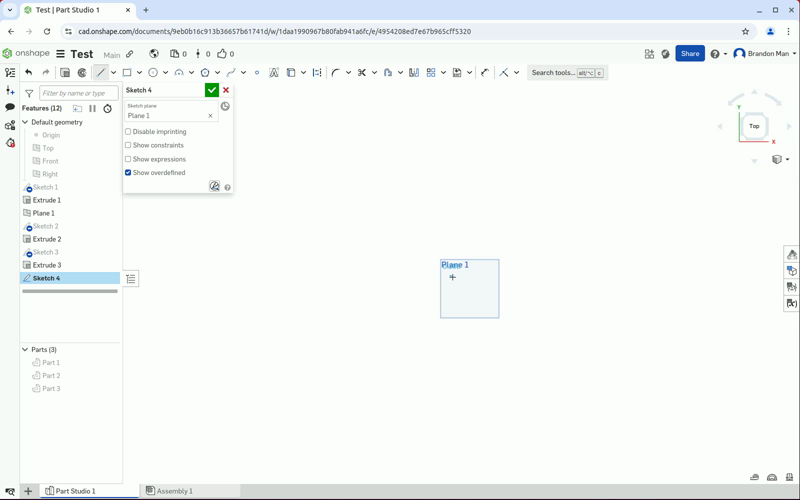
scroll(6)
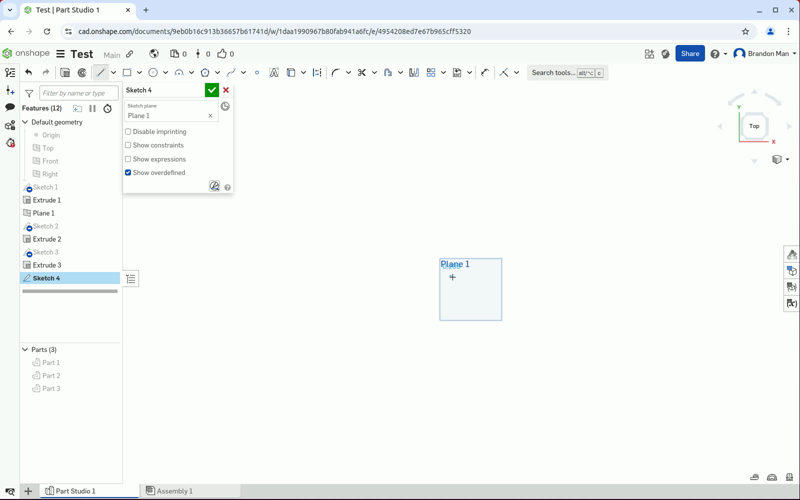
scroll(6)
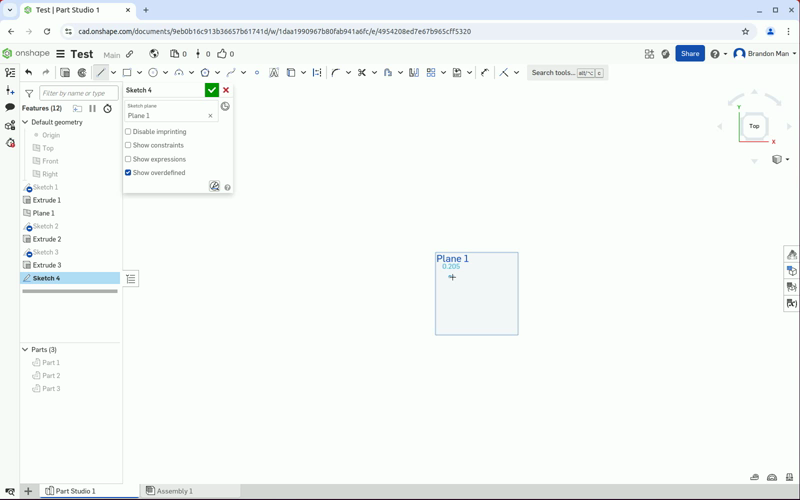
scroll(6)
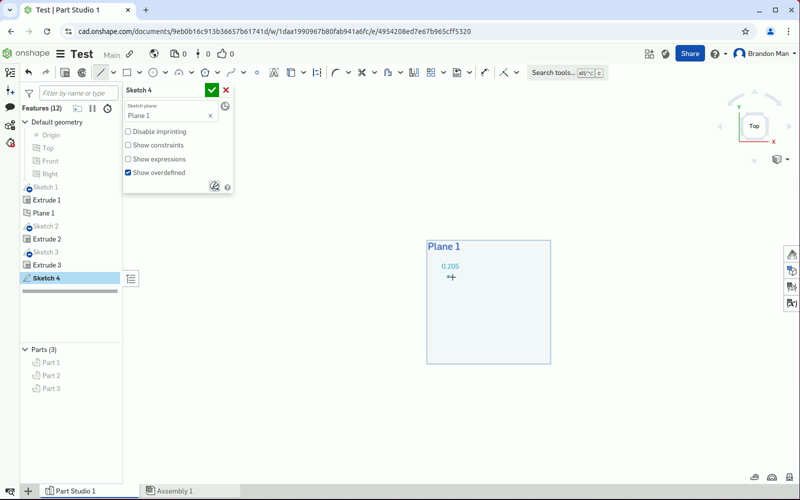
scroll(6)
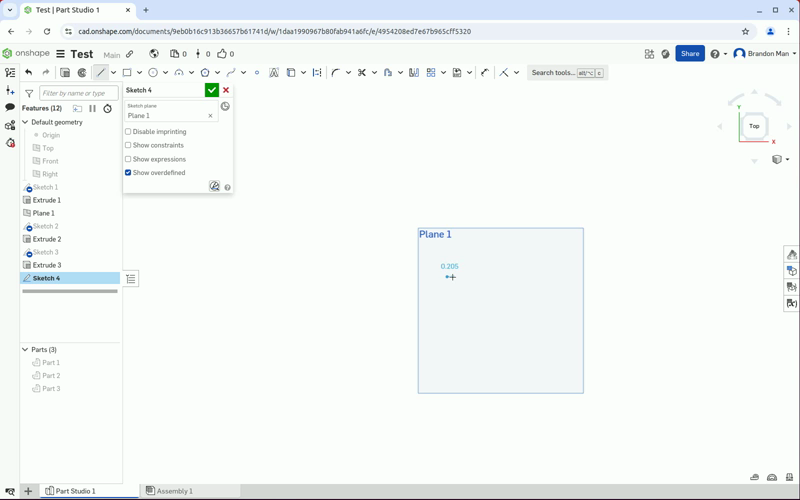
scroll(6)
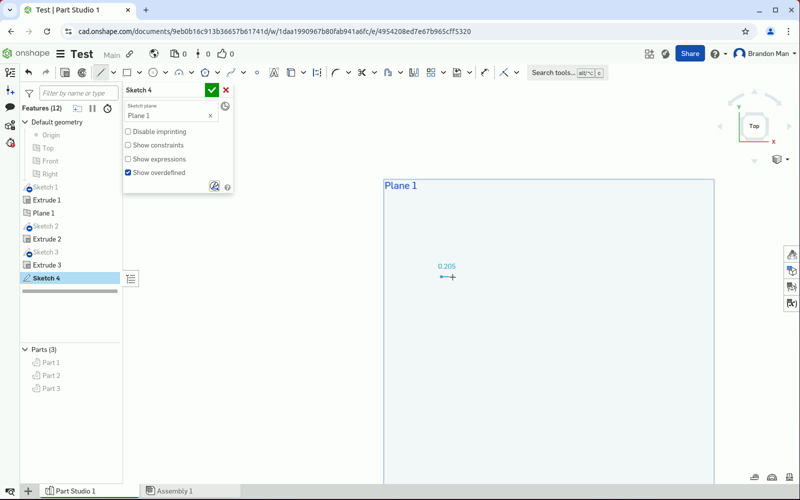
click(452, 276)
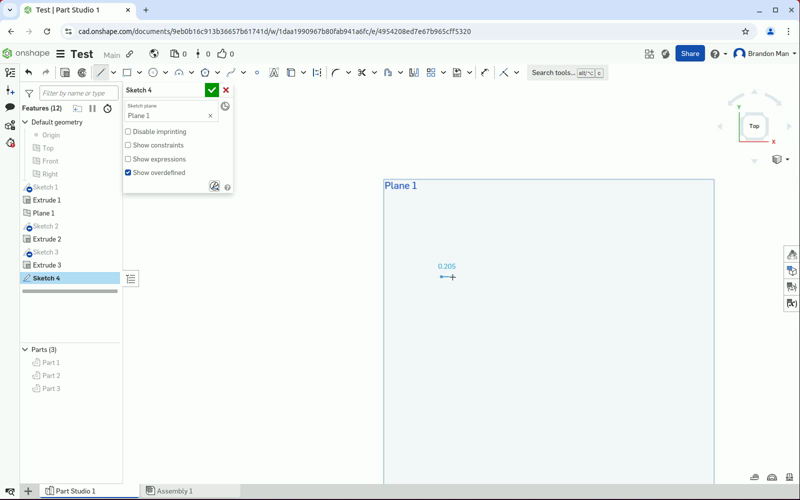
scroll(-6)
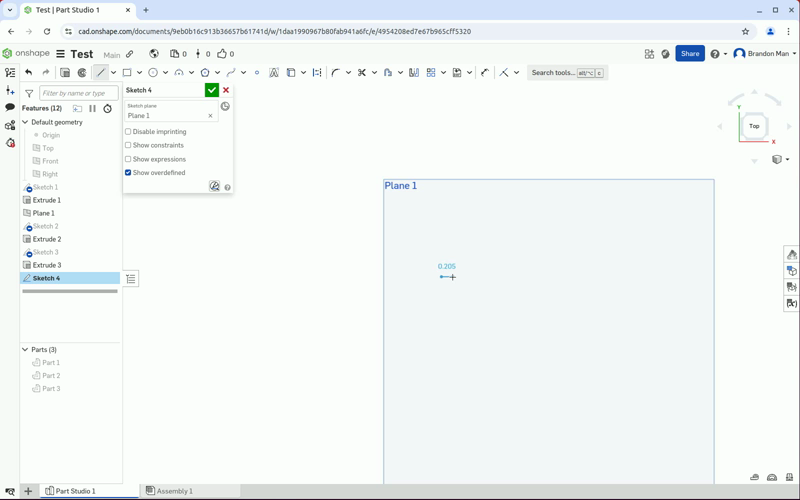
scroll(-6)
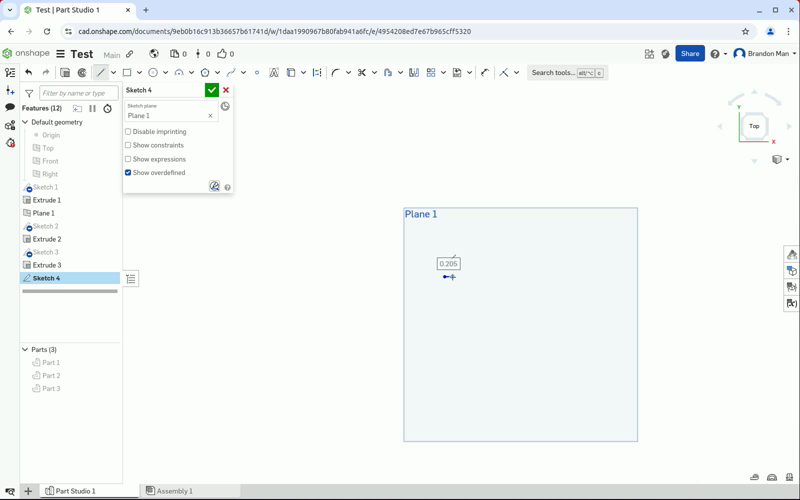
scroll(-6)
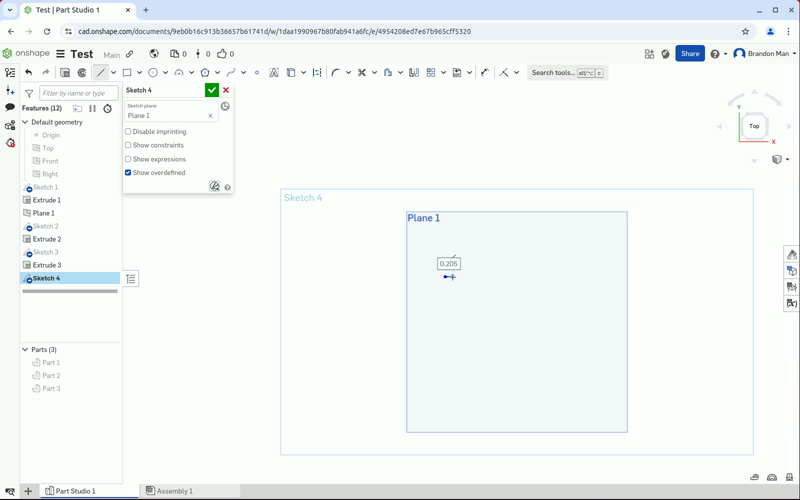
scroll(-6)
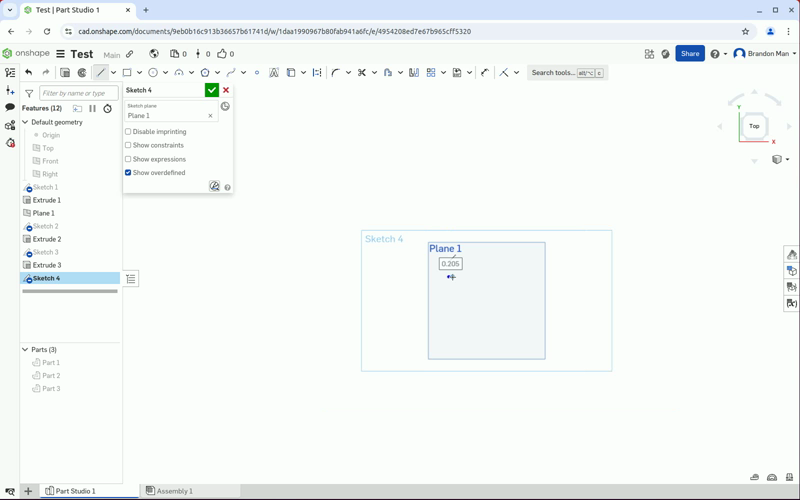
scroll(-6)
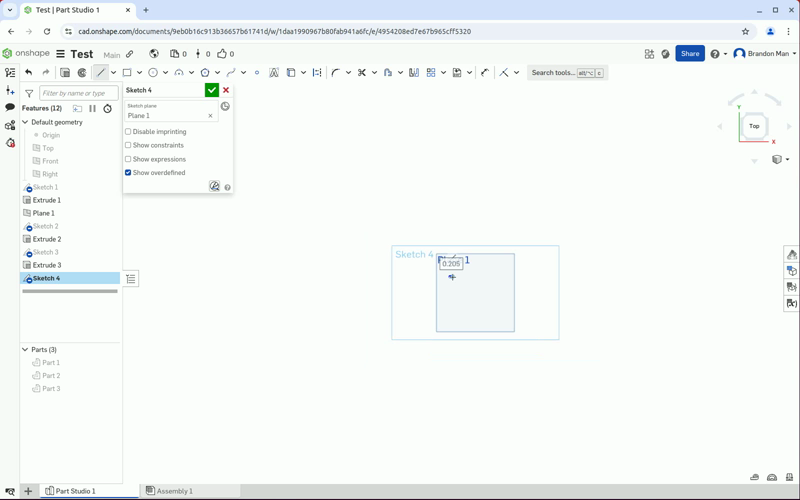
scroll(-6)
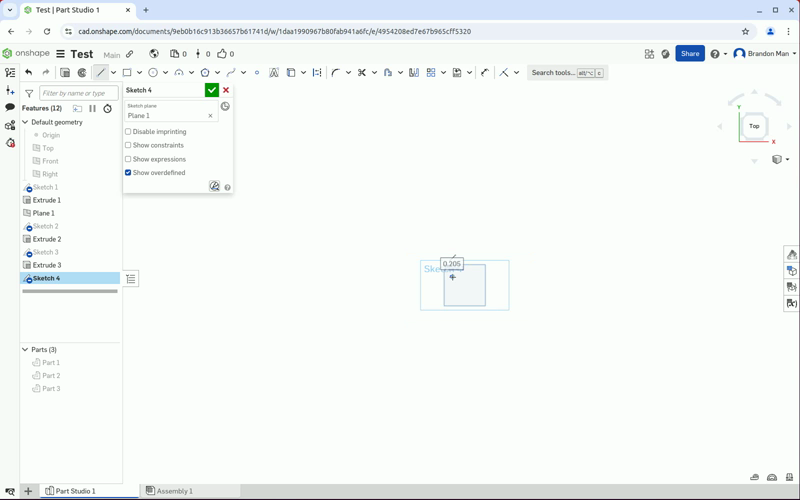
scroll(-6)
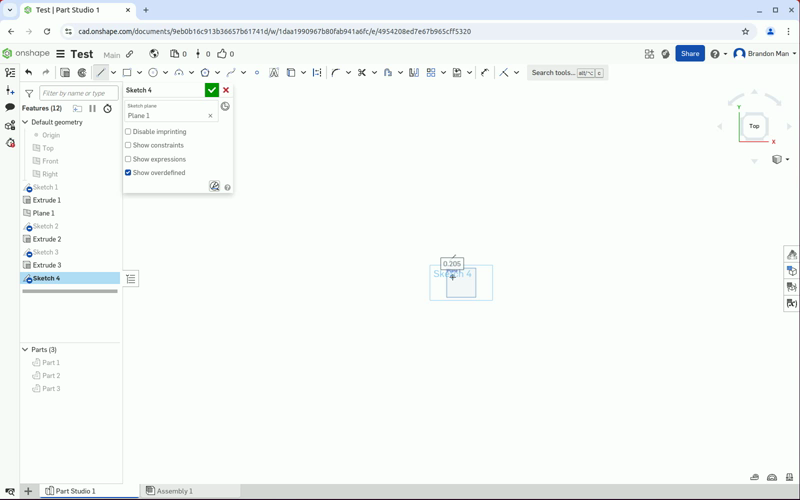
key_up(shift)
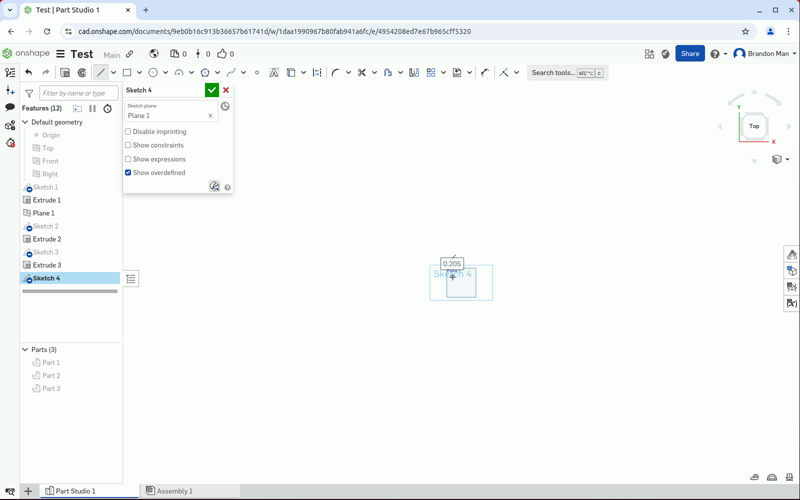
key(esc)
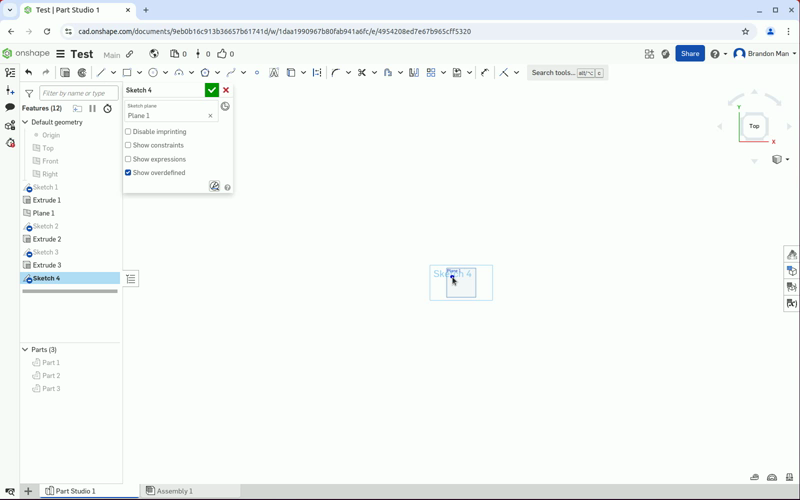
key(a)
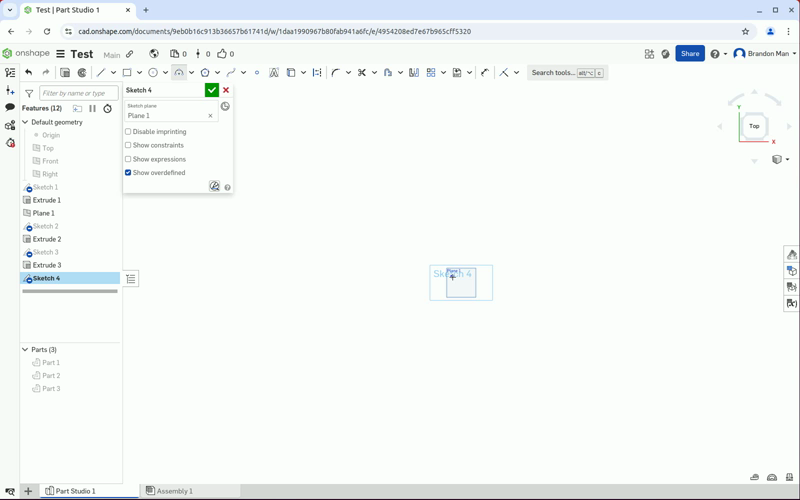
mouse_move(452, 276)
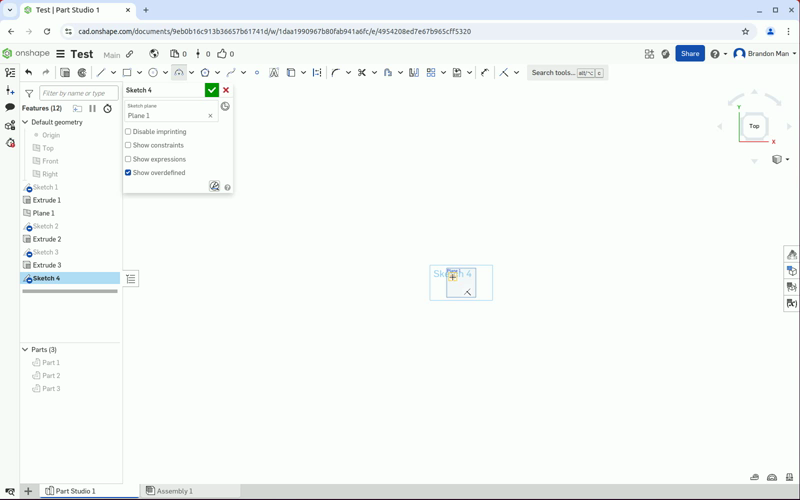
scroll(6)
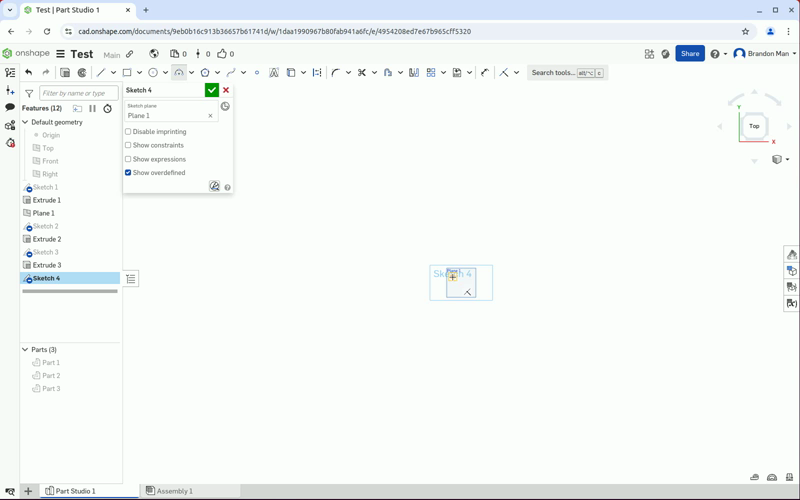
scroll(6)
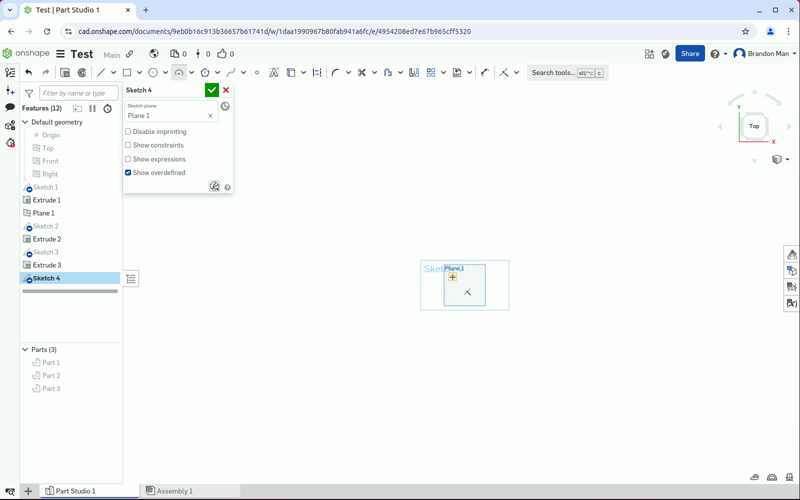
scroll(6)
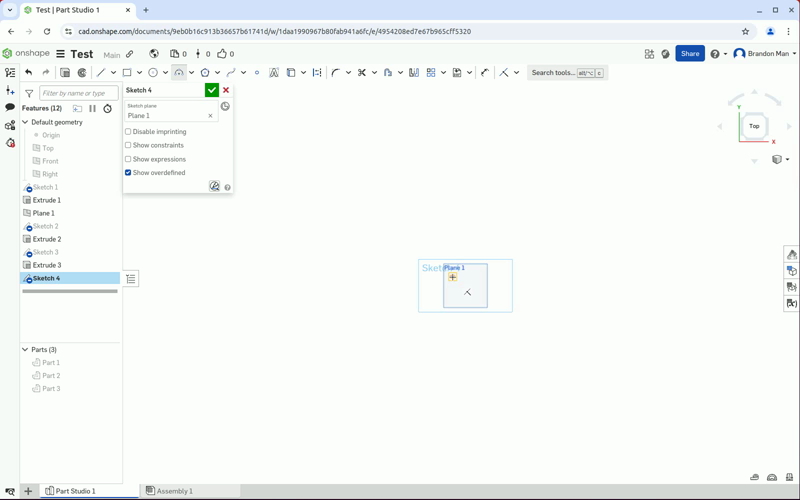
scroll(6)
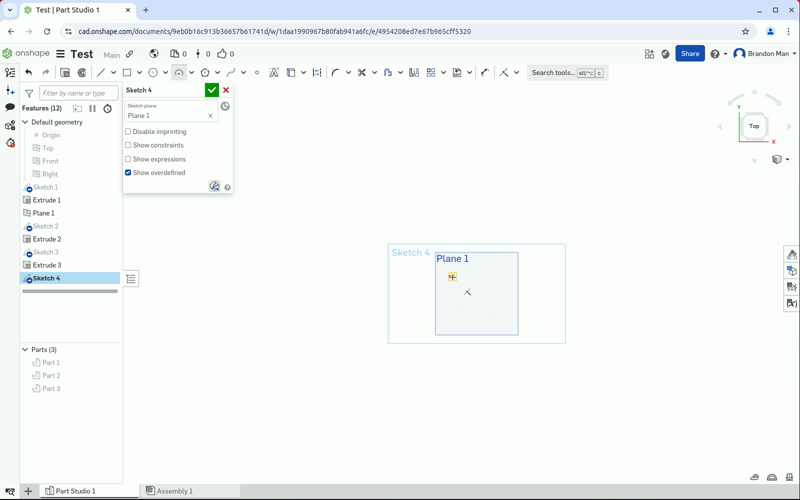
scroll(6)
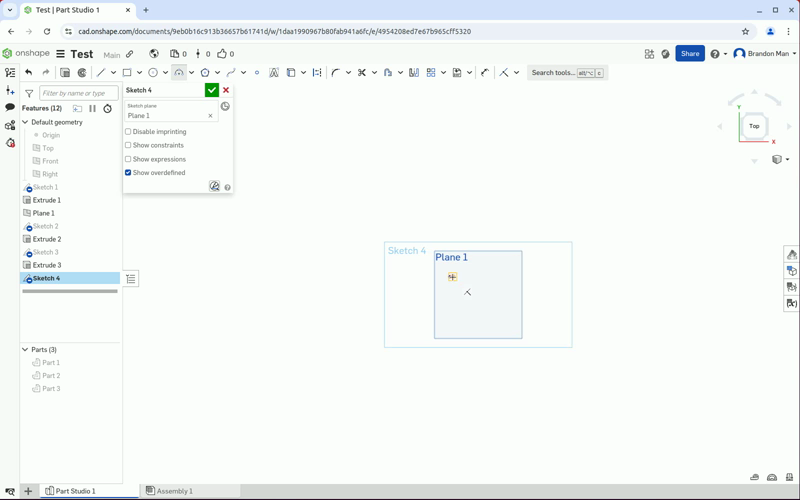
scroll(6)
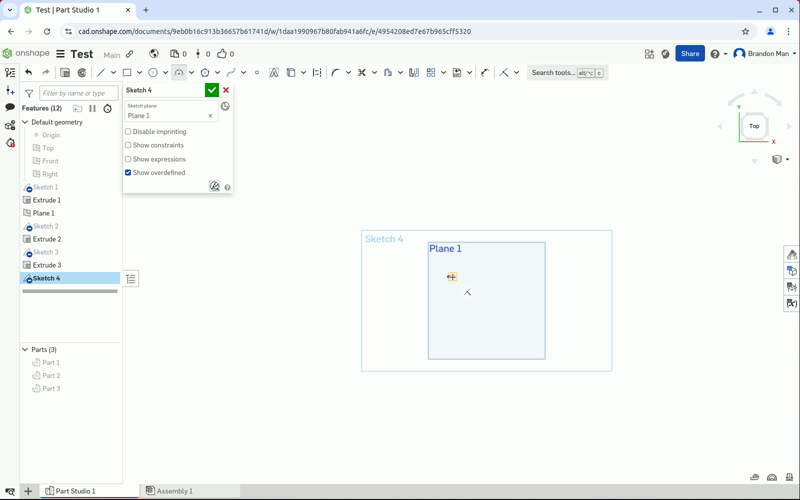
scroll(6)
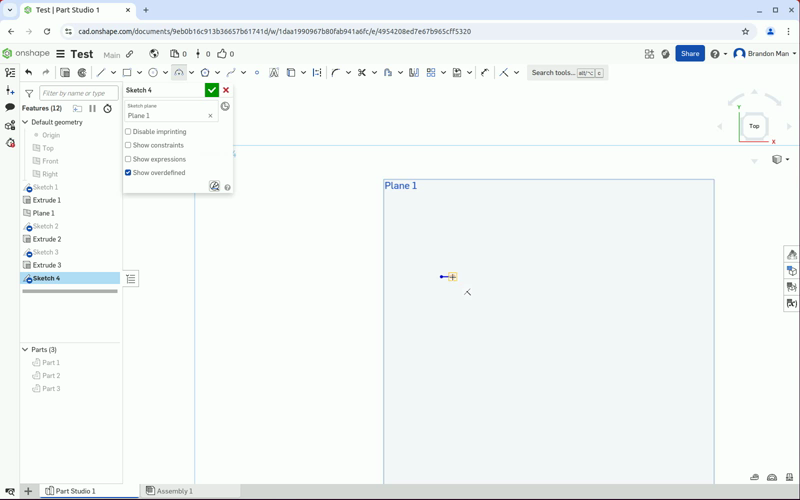
click(452, 276)
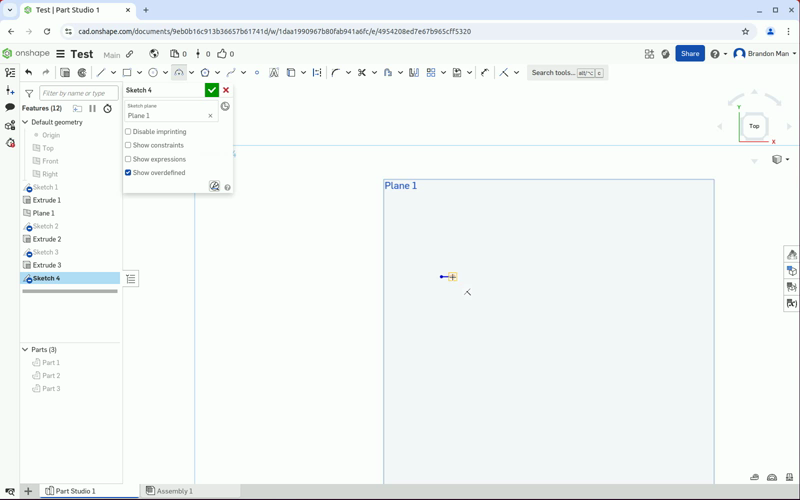
scroll(-6)
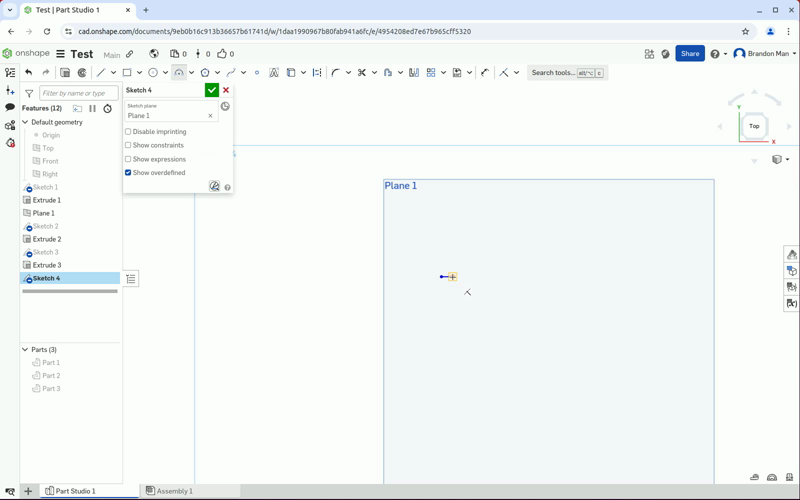
scroll(-6)
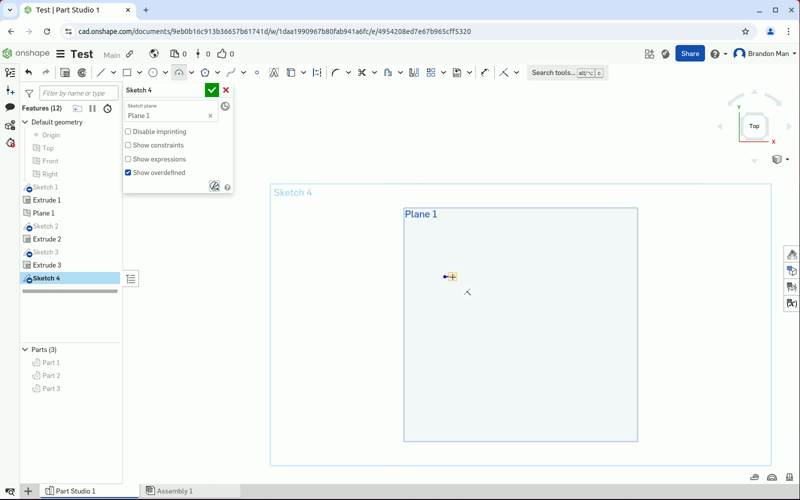
scroll(-6)
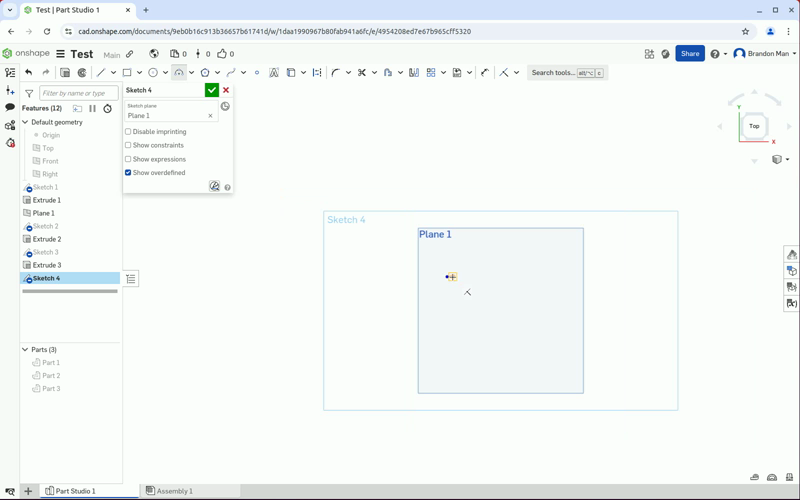
scroll(-6)
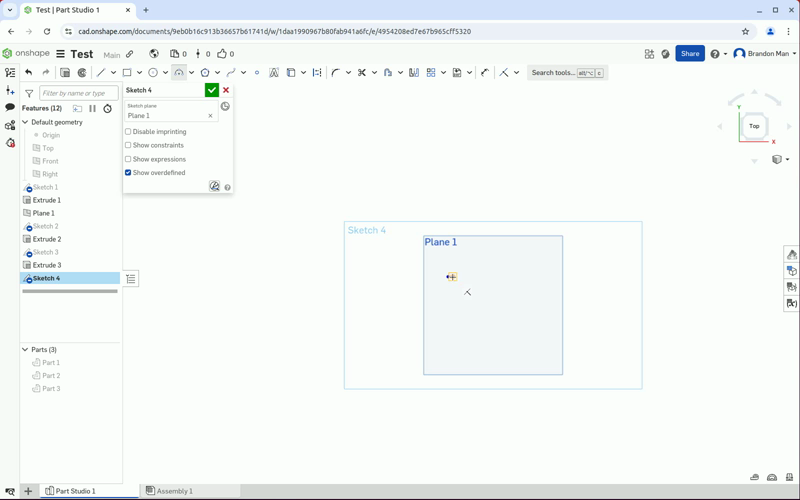
scroll(-6)
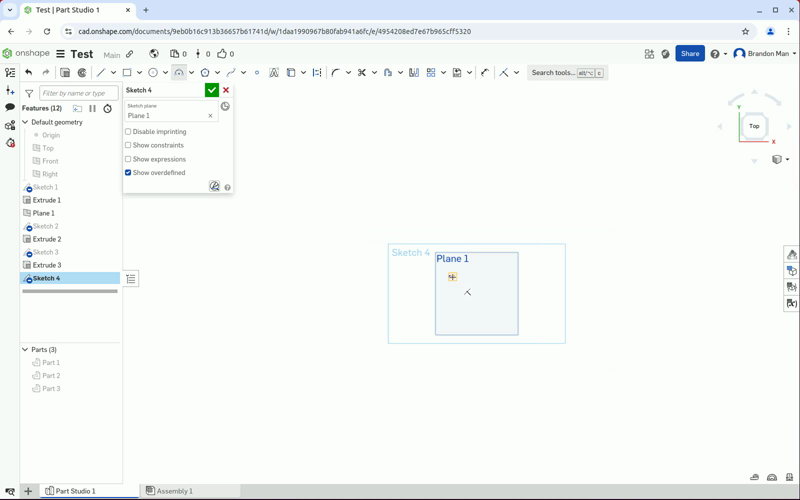
scroll(-6)
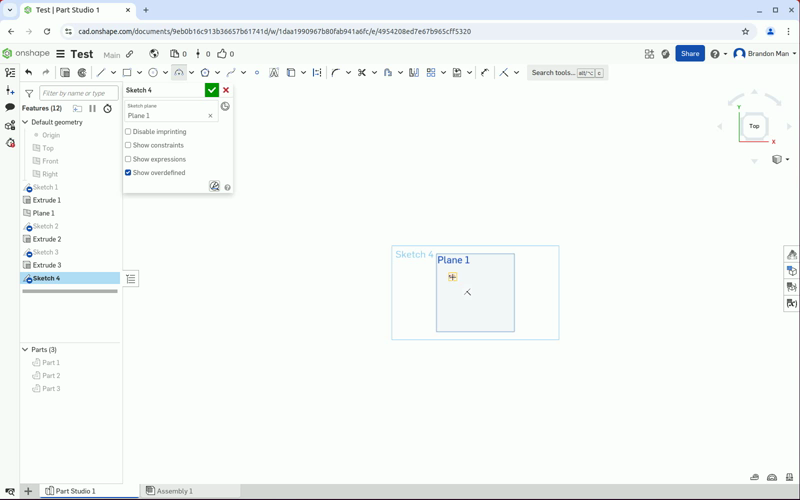
scroll(-6)
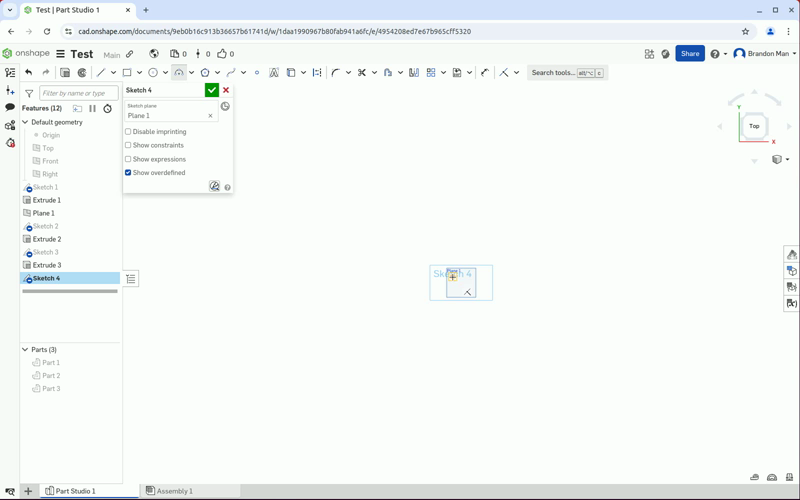
key_down(shift)
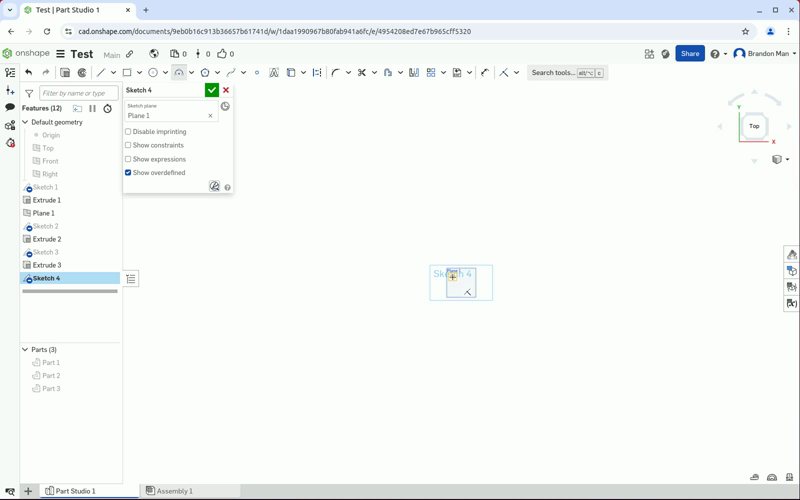
mouse_move(469, 276)
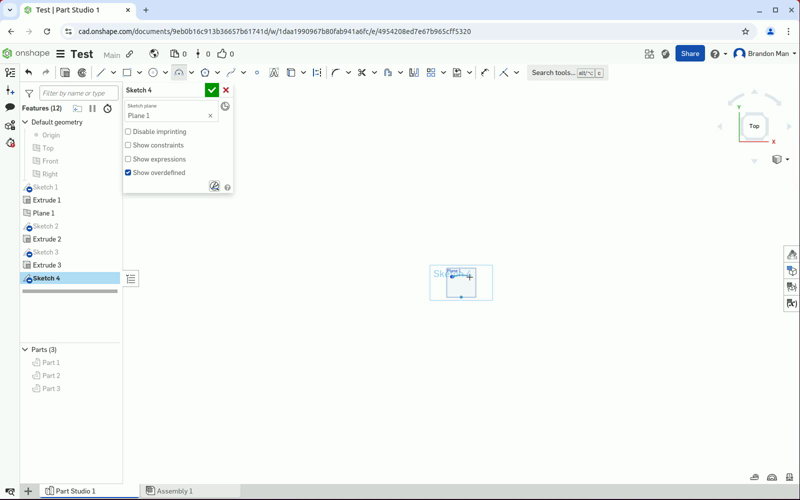
click(469, 276)
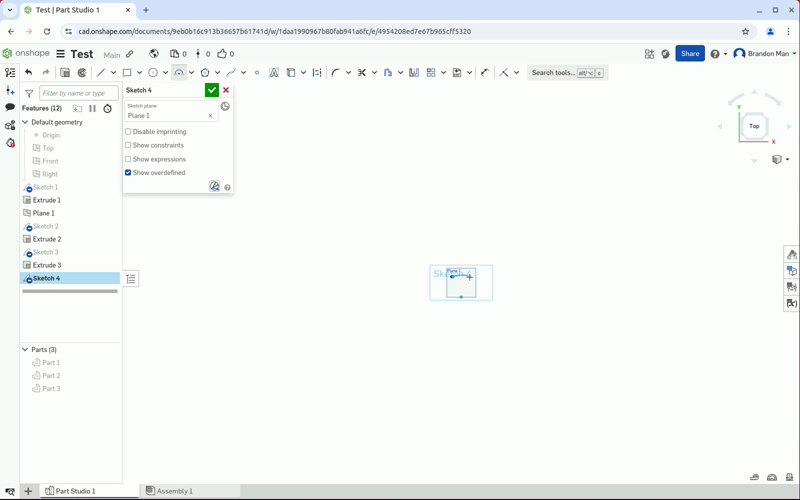
mouse_move(461, 272)
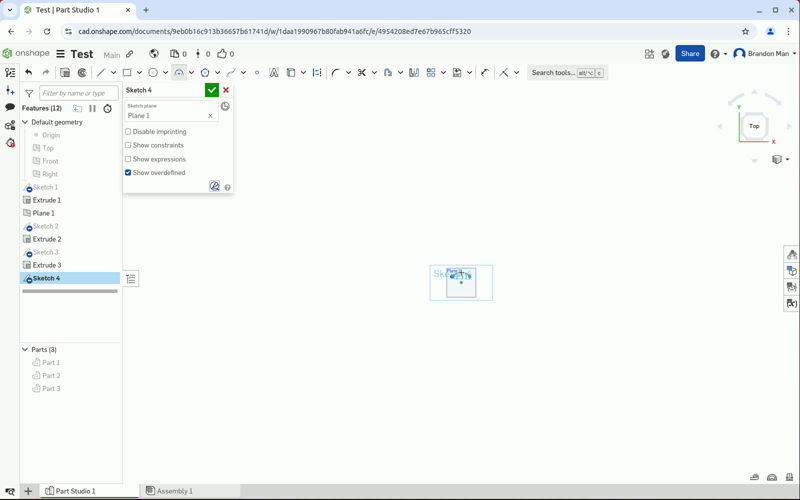
click(461, 272)
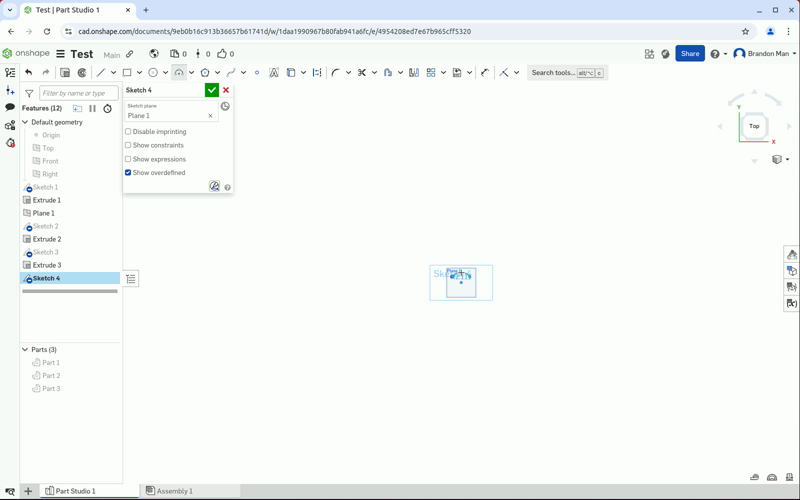
key_up(shift)
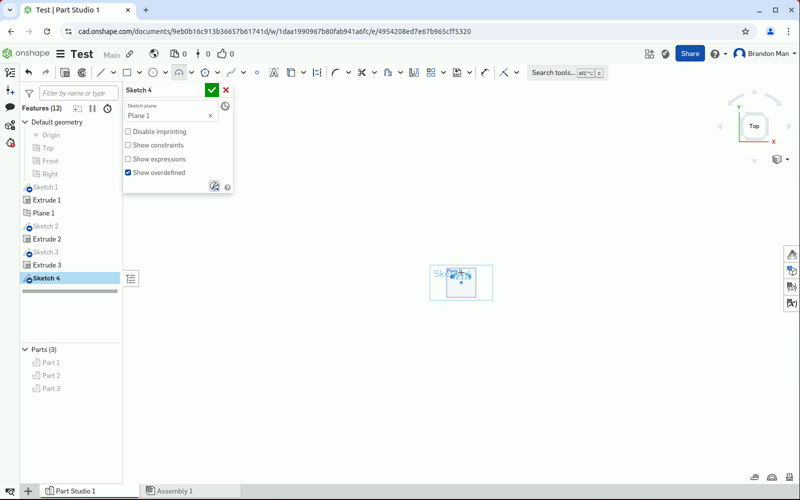
key(esc)
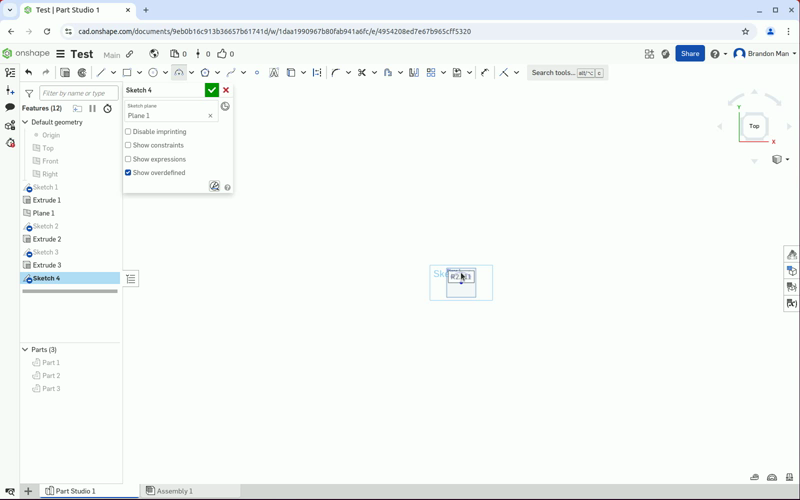
key(l)
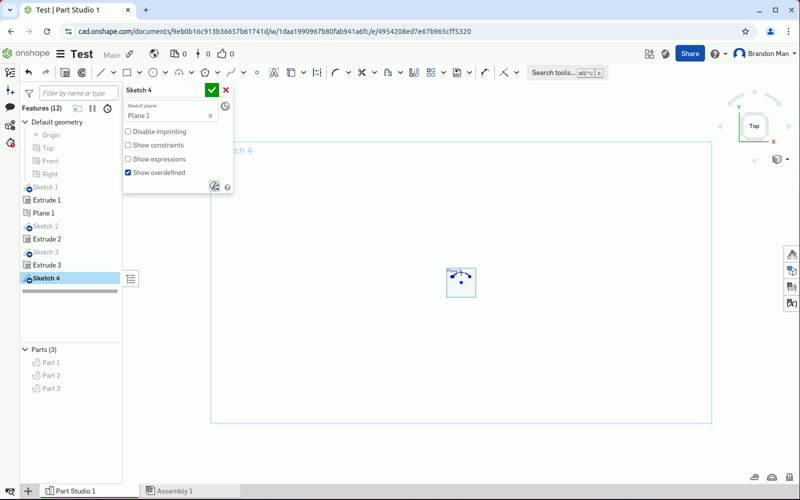
mouse_move(469, 276)
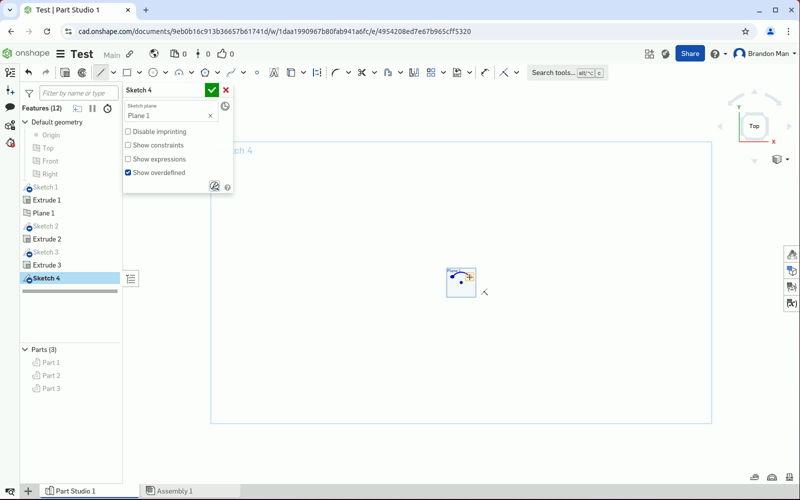
click(469, 276)
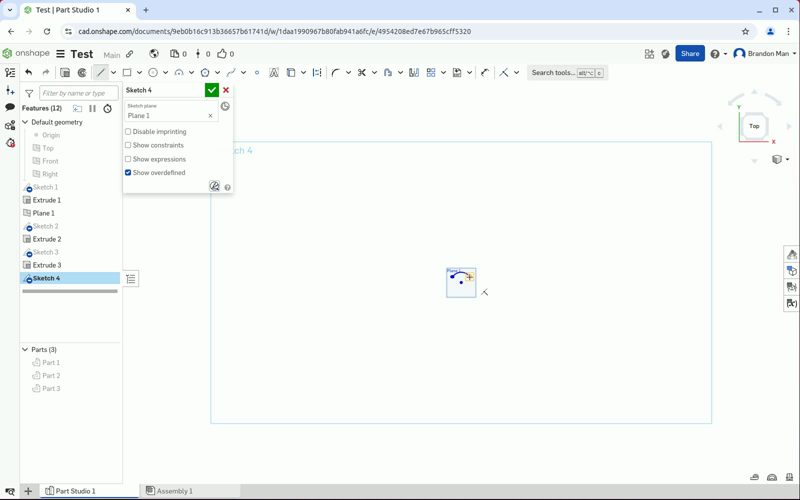
key_down(shift)
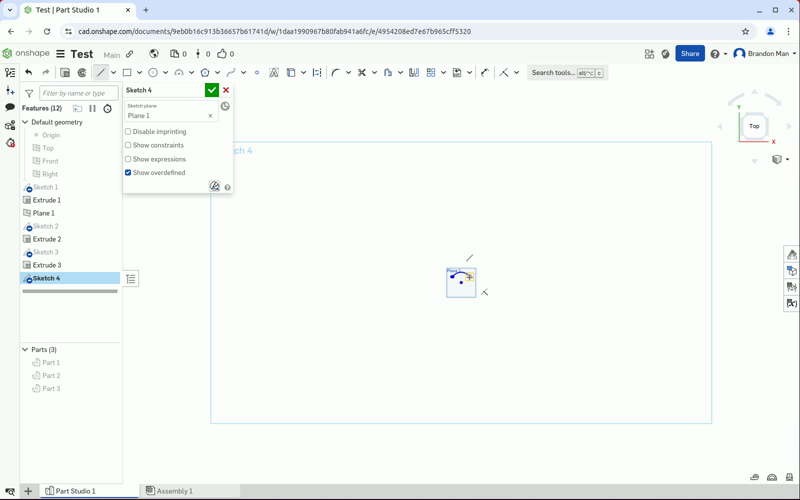
mouse_move(499, 276)
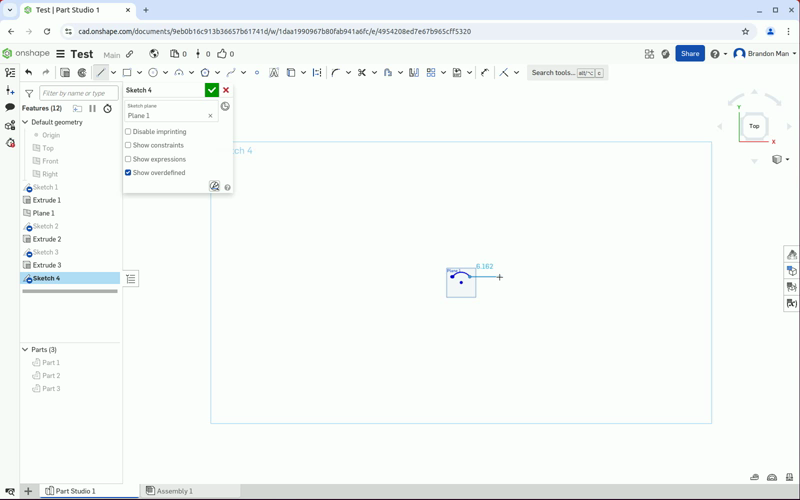
mouse_move(472, 276)
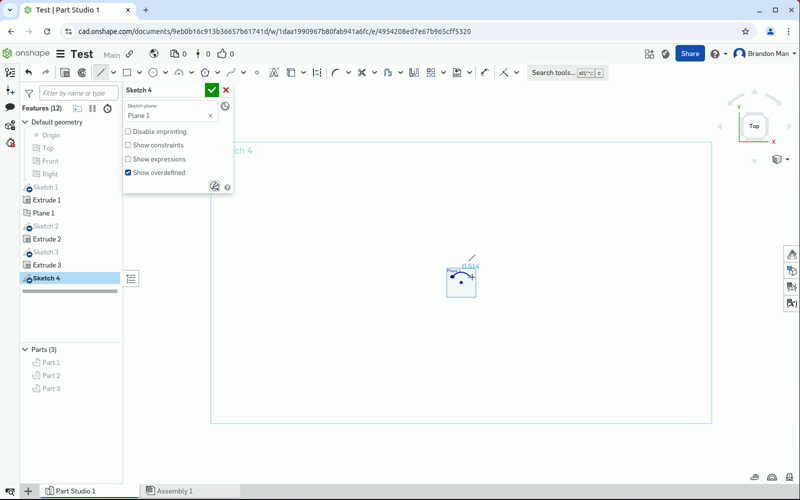
scroll(6)
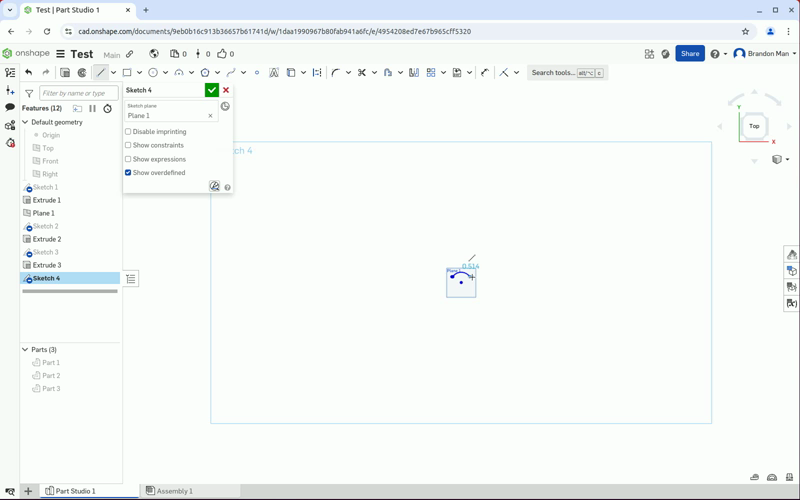
scroll(6)
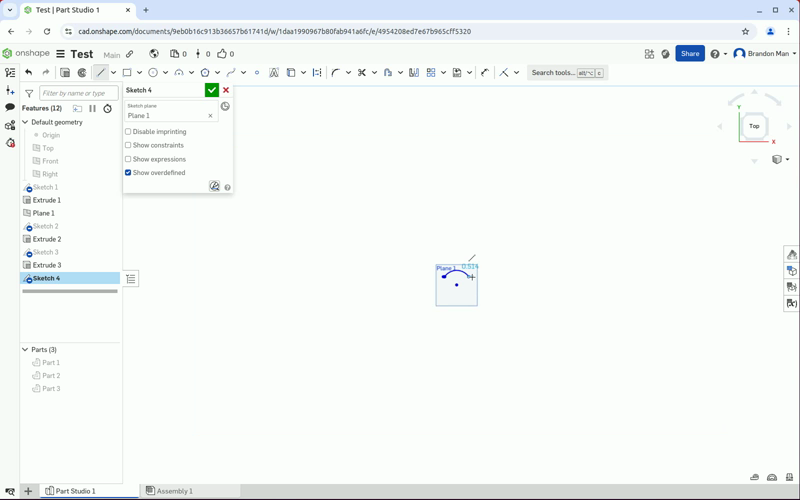
scroll(6)
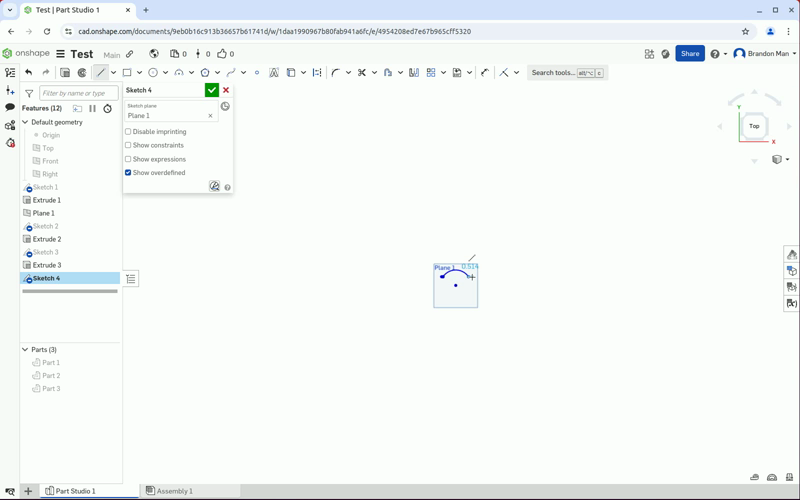
scroll(6)
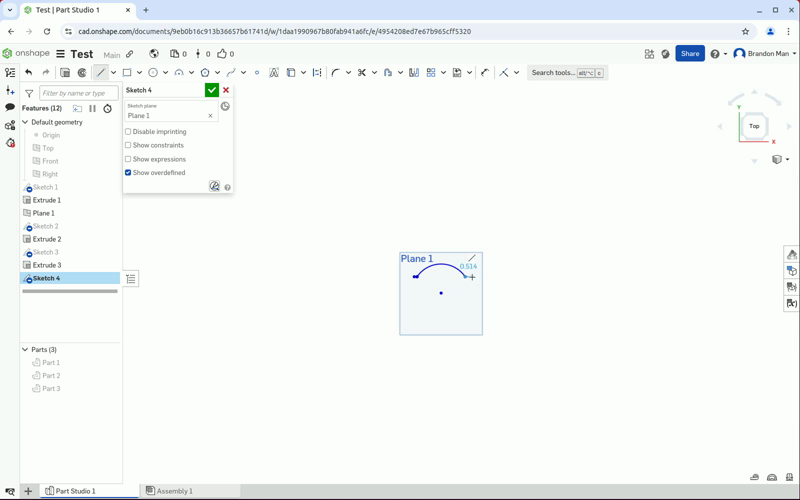
scroll(6)
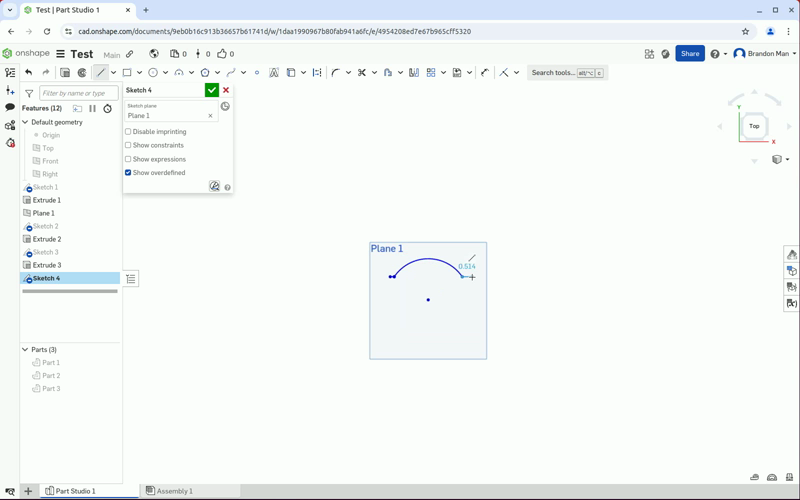
scroll(6)
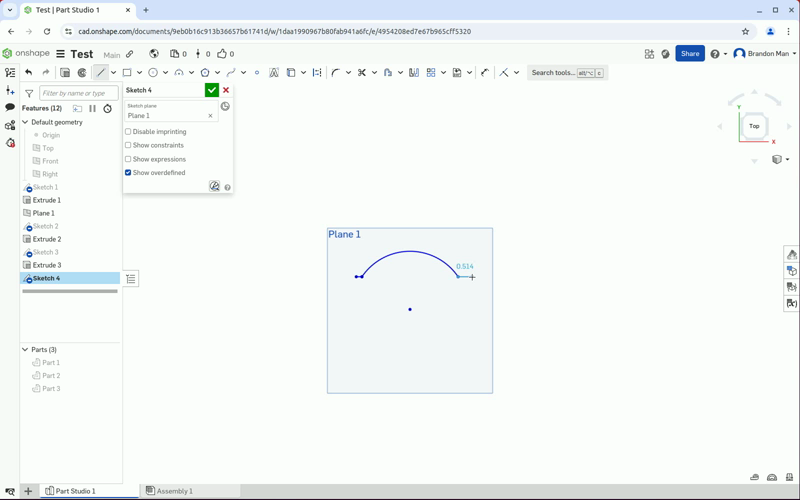
scroll(6)
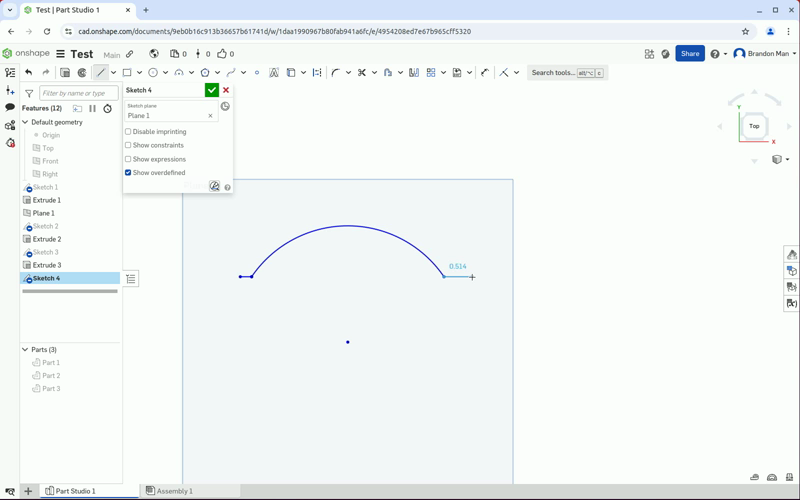
click(472, 276)
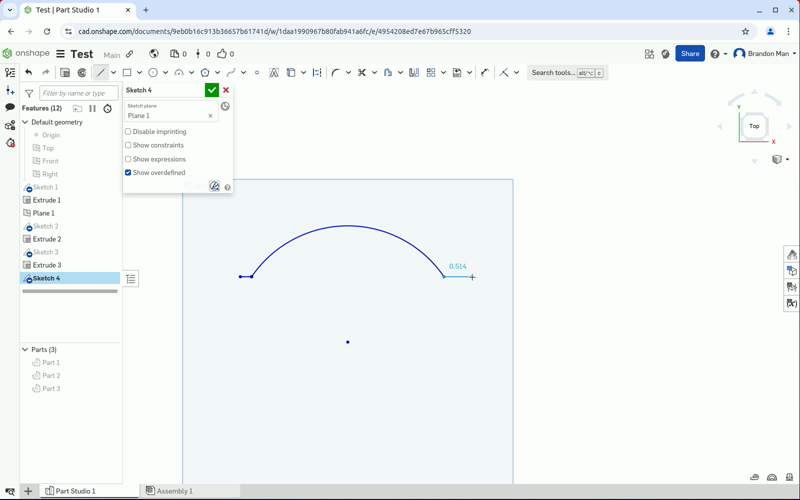
scroll(-6)
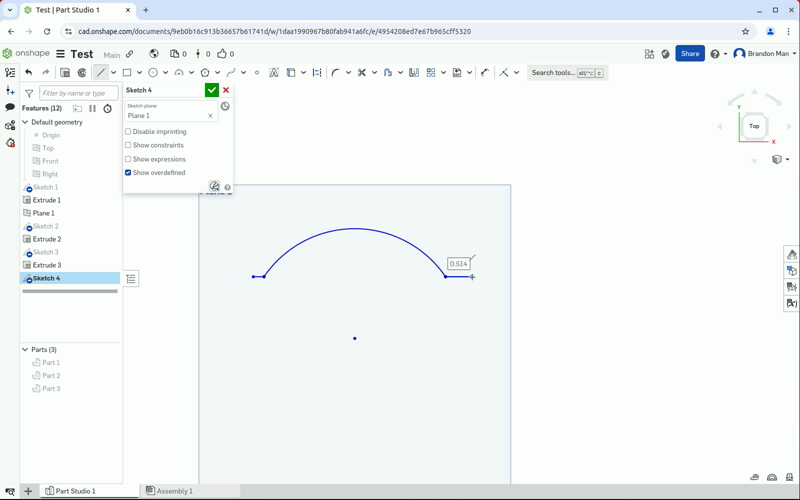
scroll(-6)
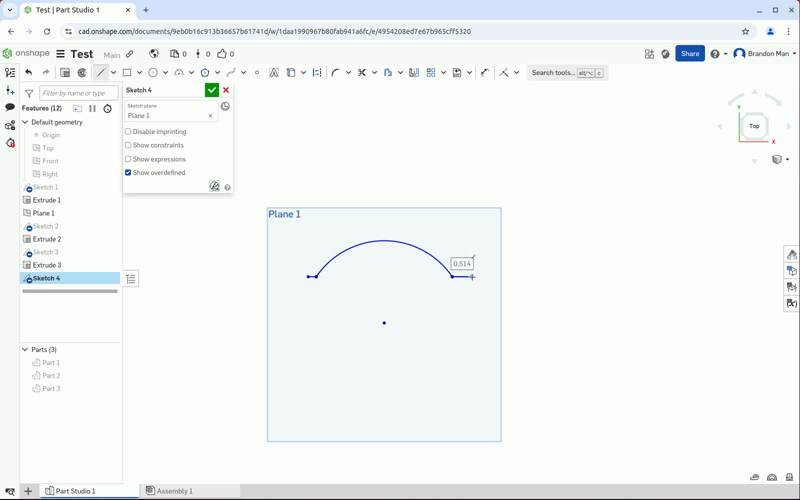
scroll(-6)
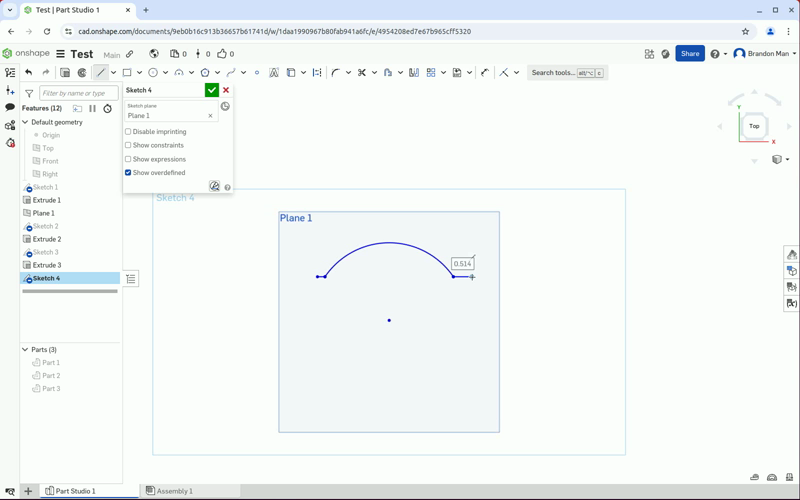
scroll(-6)
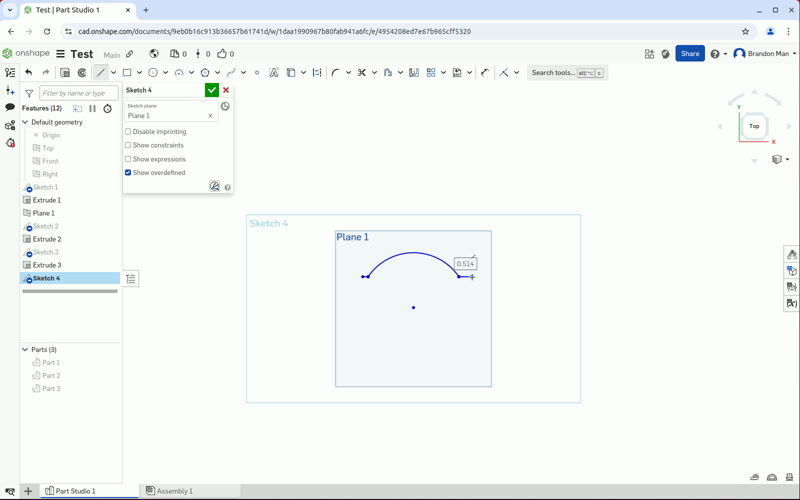
scroll(-6)
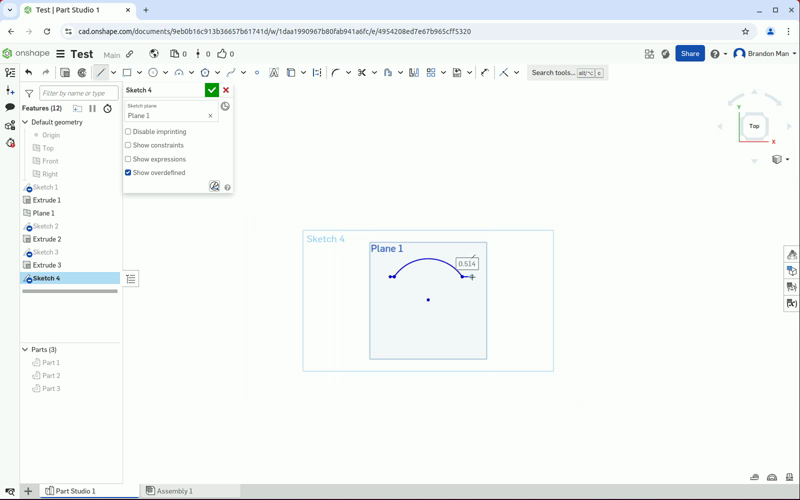
scroll(-6)
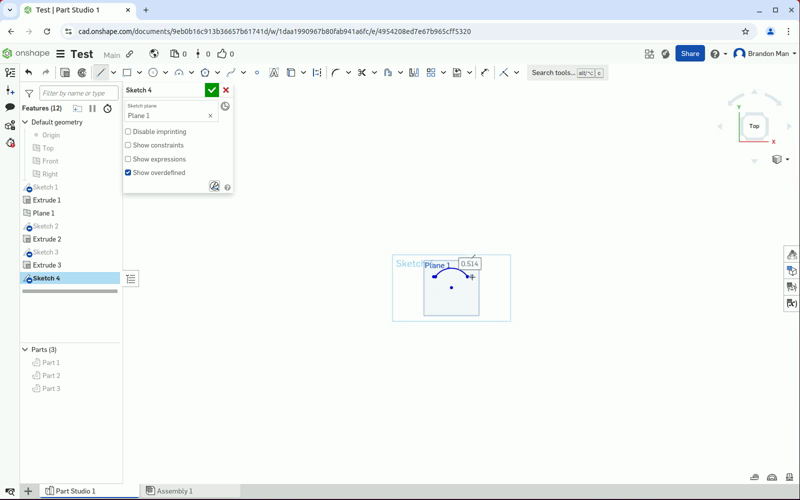
scroll(-6)
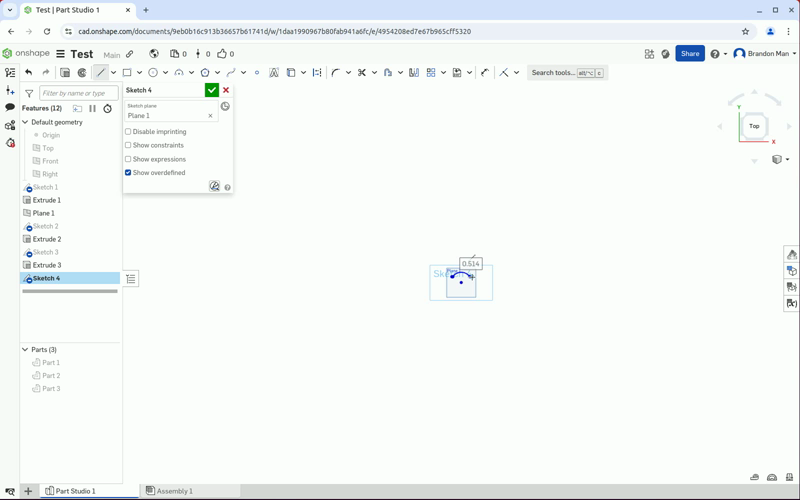
key_up(shift)
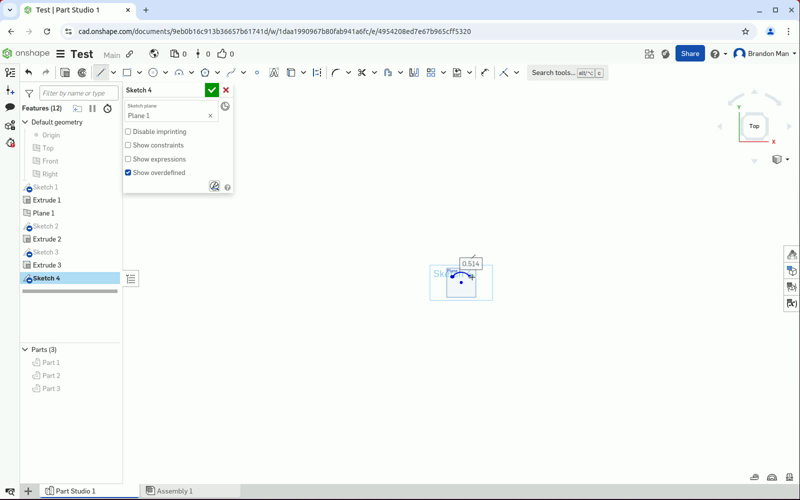
key_down(shift)
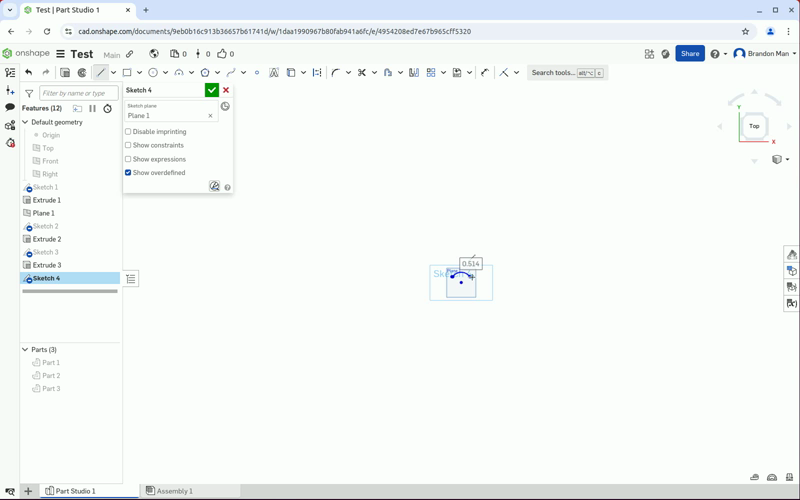
mouse_move(502, 276)
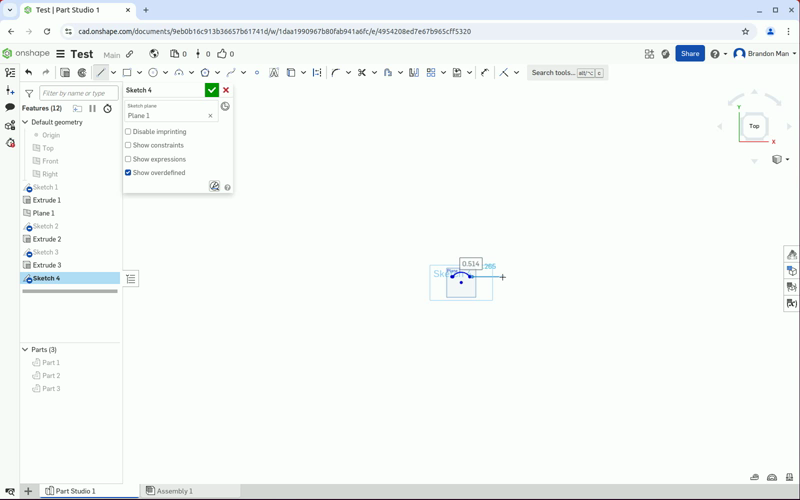
mouse_move(472, 268)
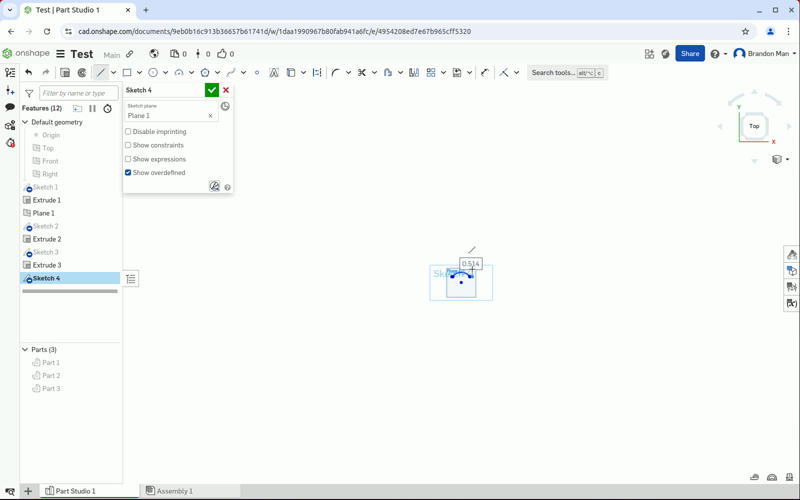
click(472, 268)
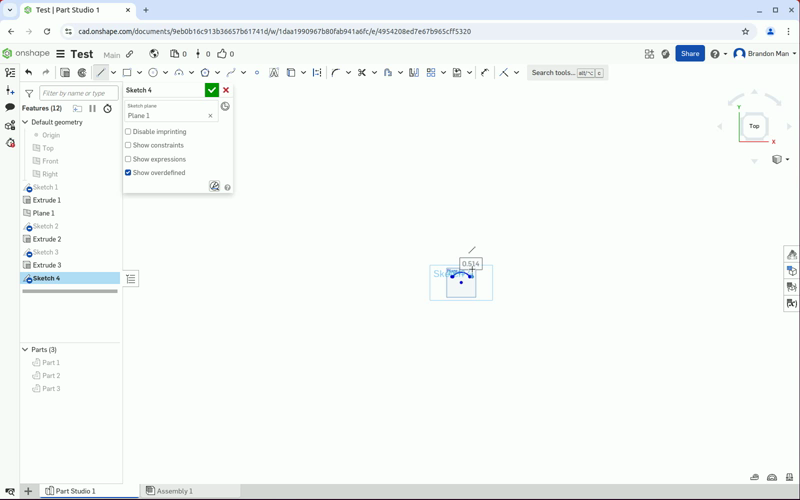
key_up(shift)
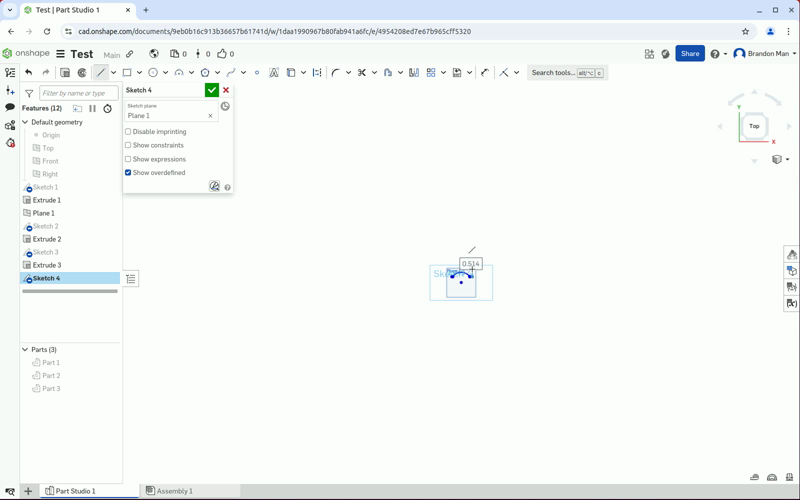
key_down(shift)
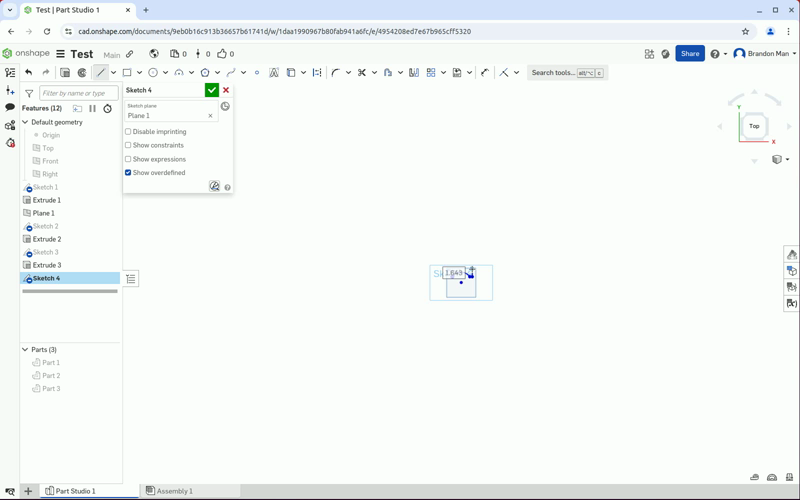
mouse_move(502, 268)
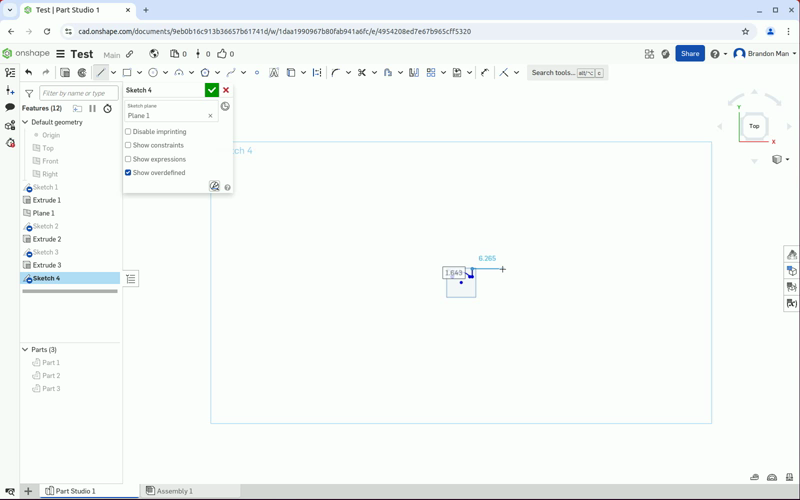
mouse_move(451, 268)
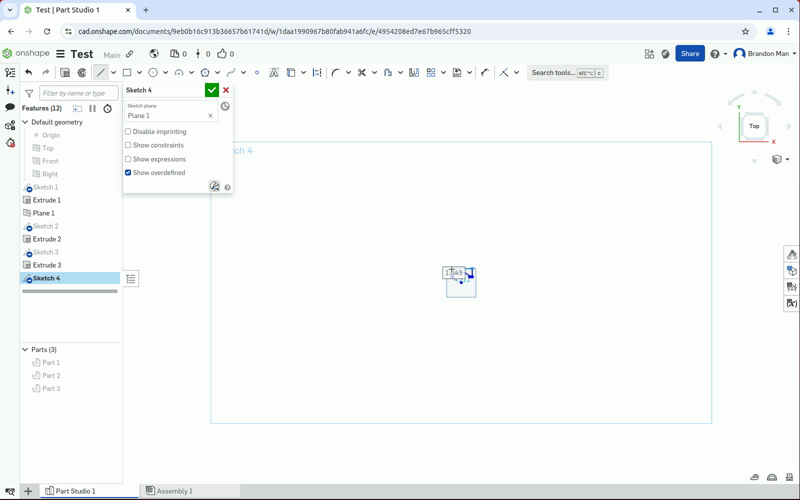
click(451, 268)
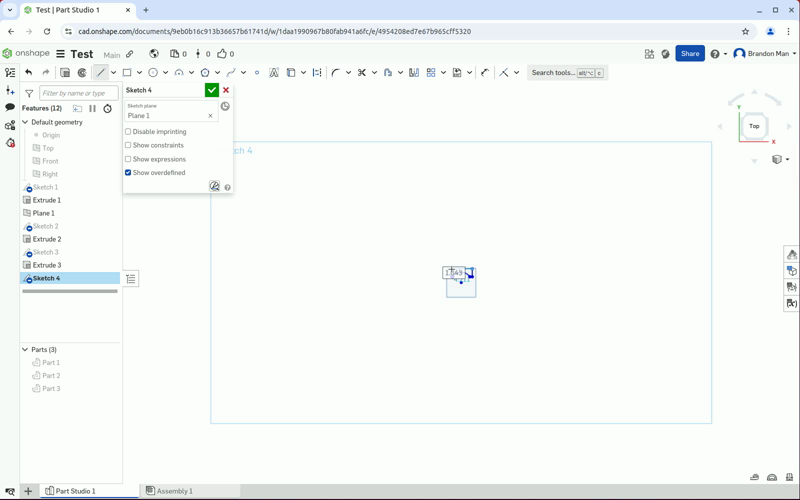
key_up(shift)
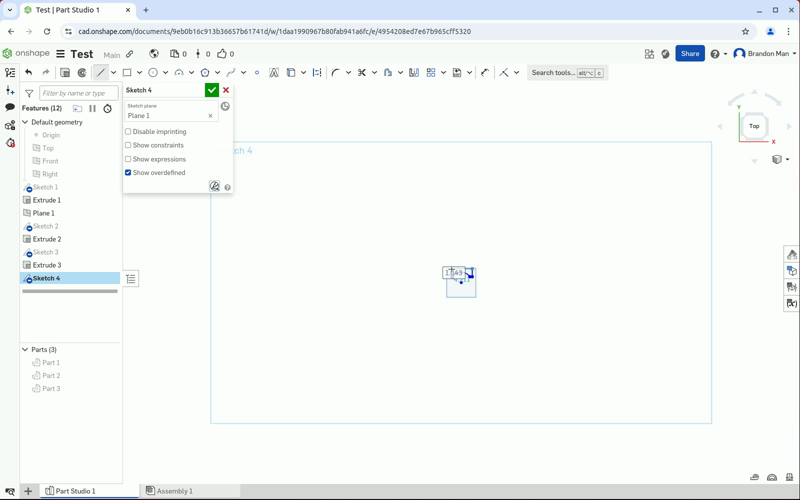
mouse_move(481, 268)
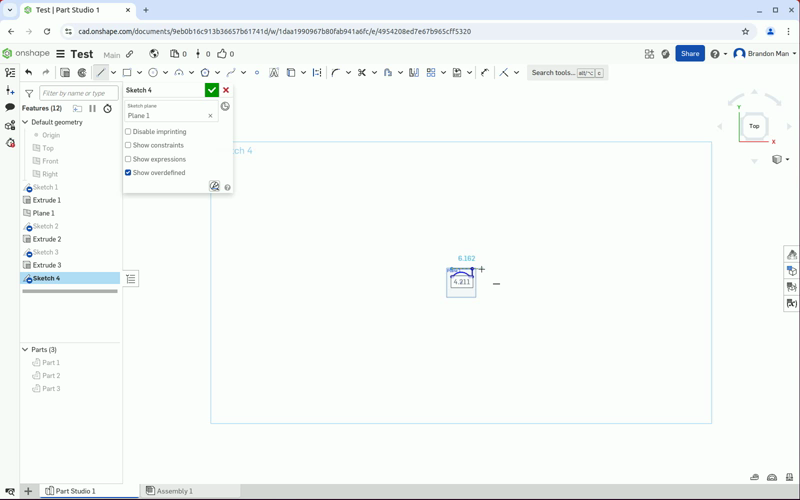
key_down(shift)
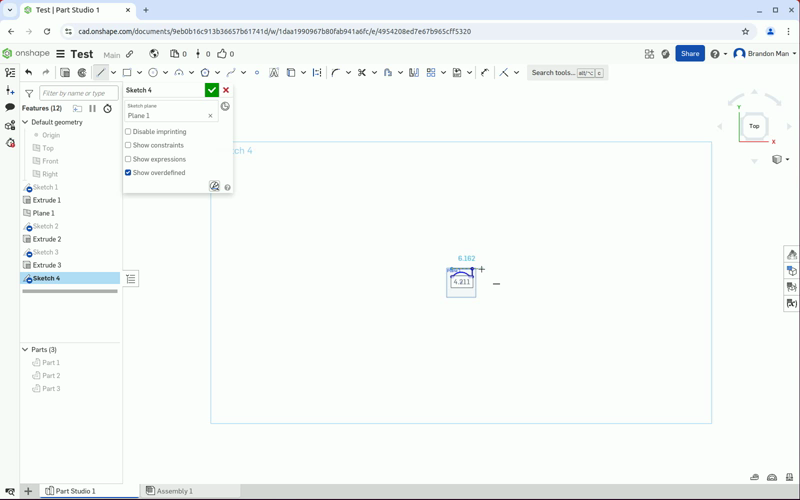
mouse_move(451, 276)
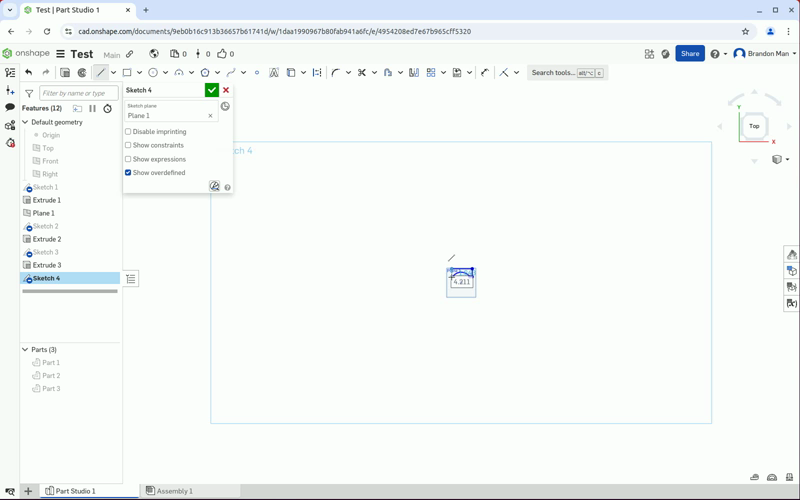
scroll(6)
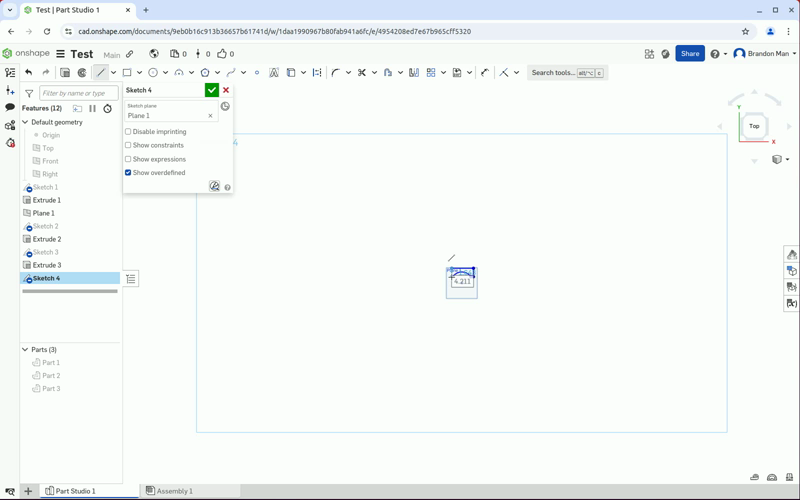
scroll(6)
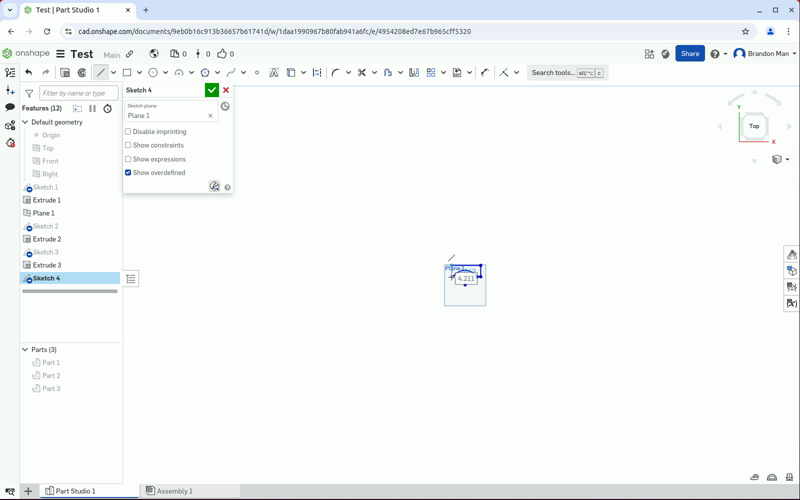
scroll(6)
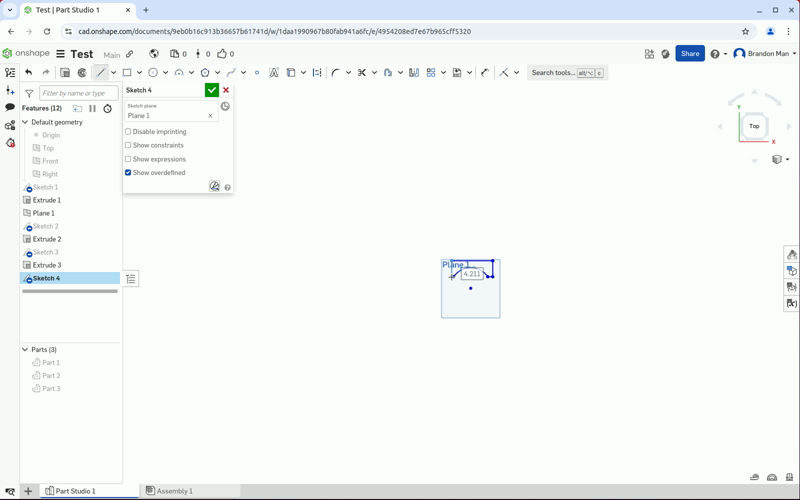
scroll(6)
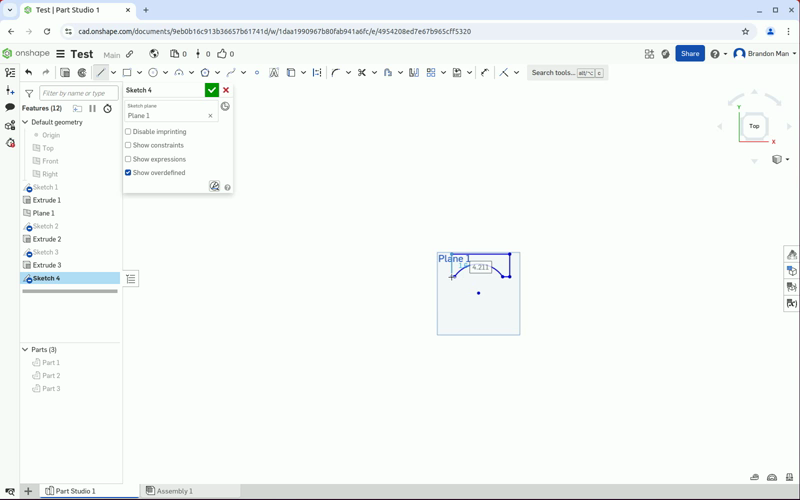
scroll(6)
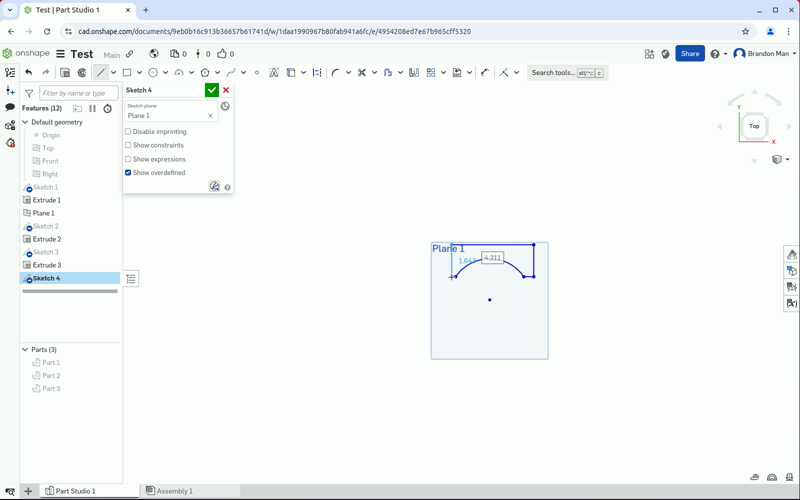
scroll(6)
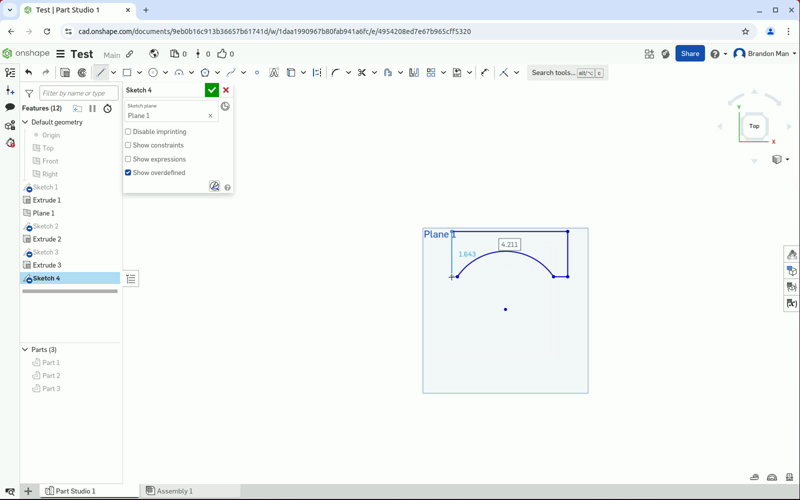
scroll(6)
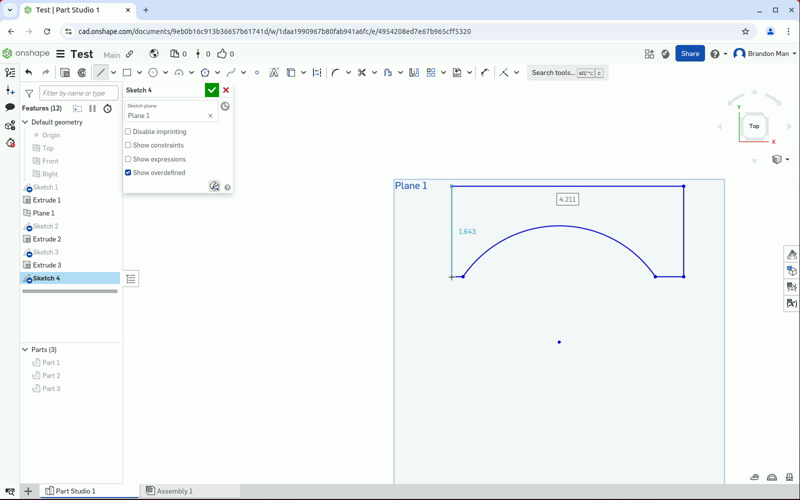
key_up(shift)
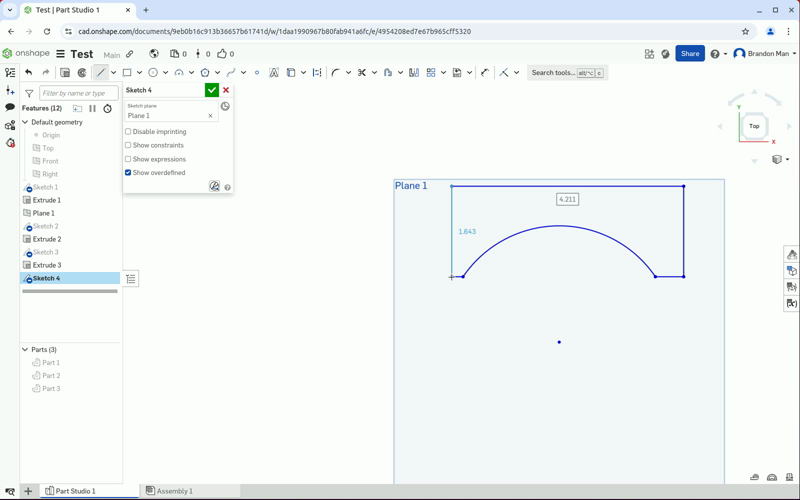
click(451, 276)
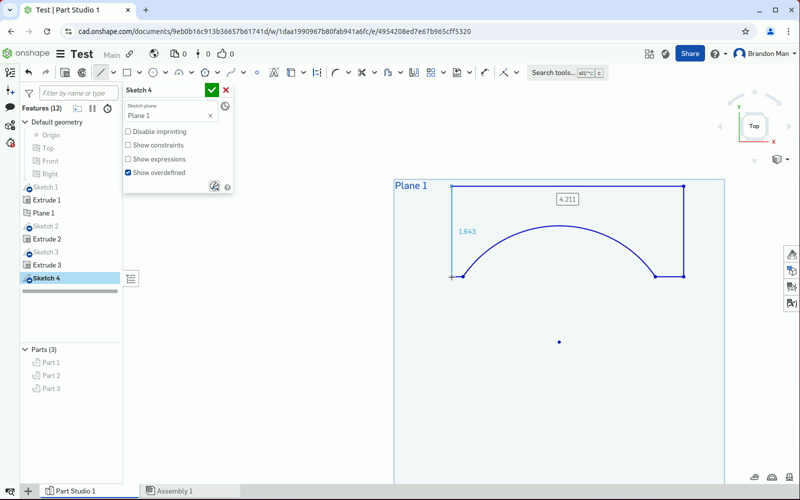
scroll(-6)
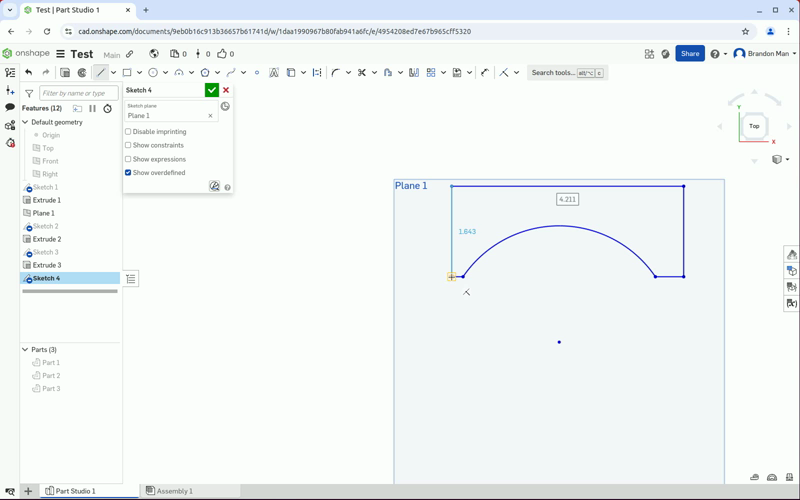
scroll(-6)
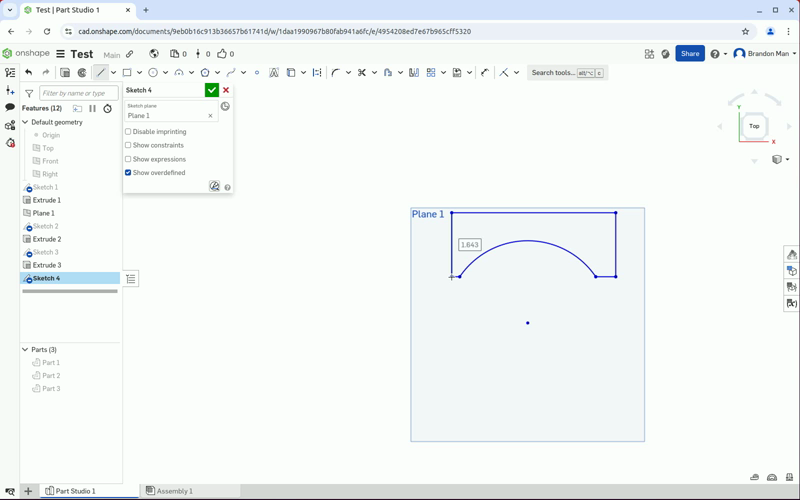
scroll(-6)
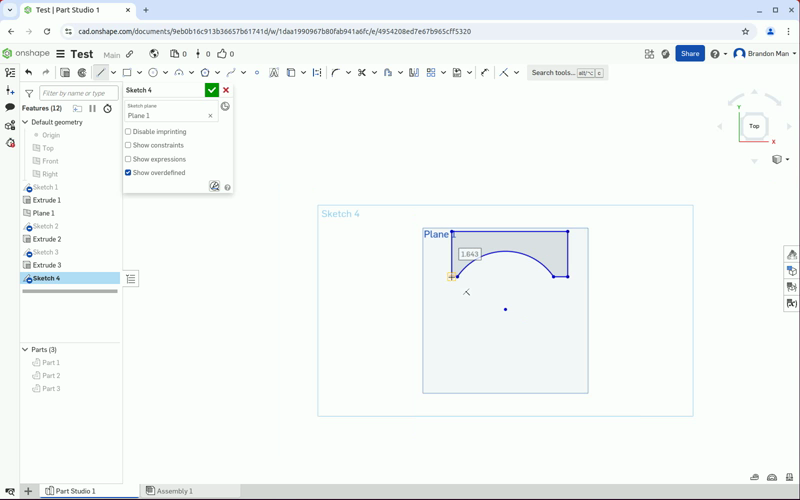
scroll(-6)
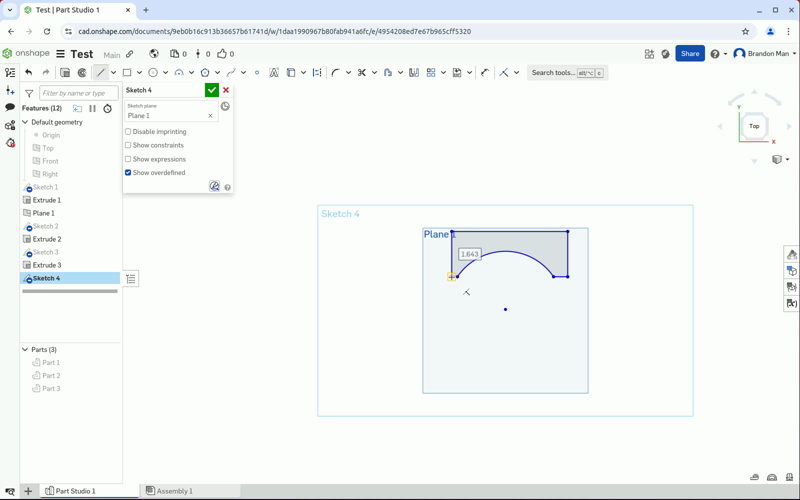
scroll(-6)
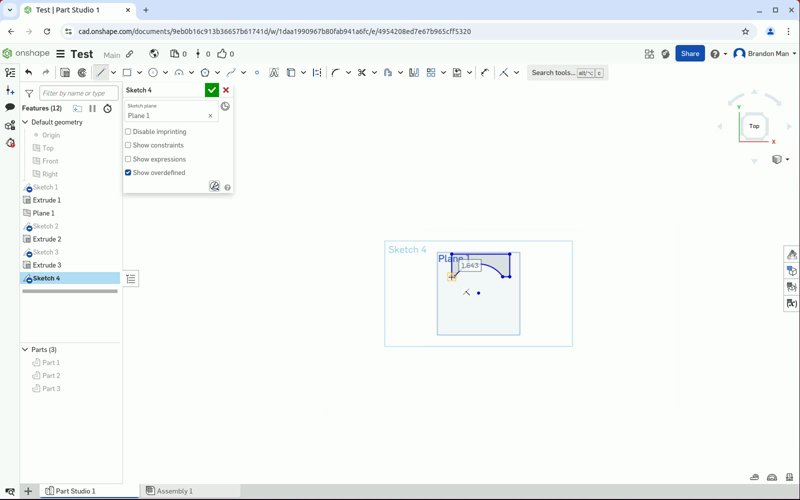
scroll(-6)
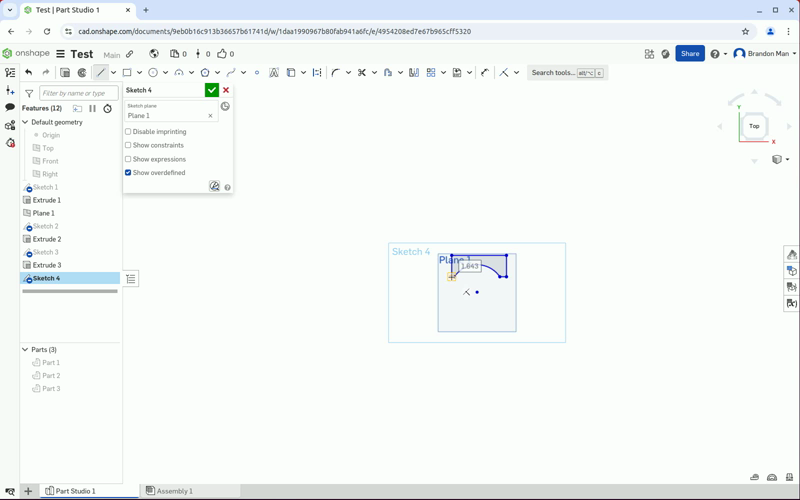
scroll(-6)
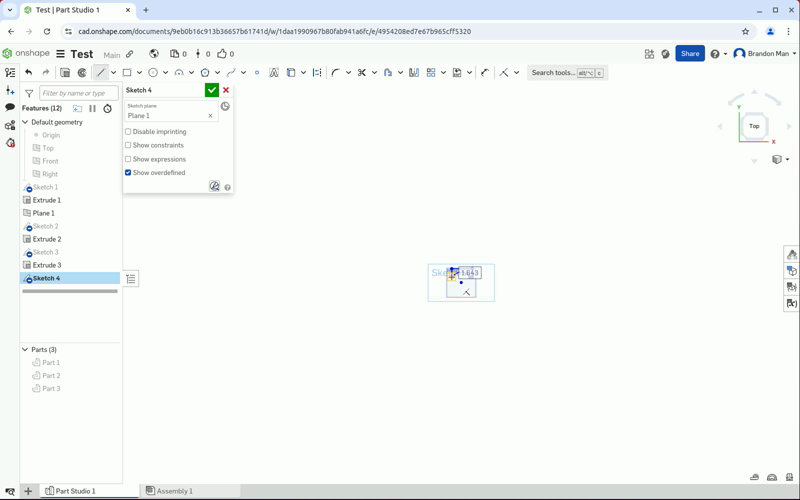
key(esc)
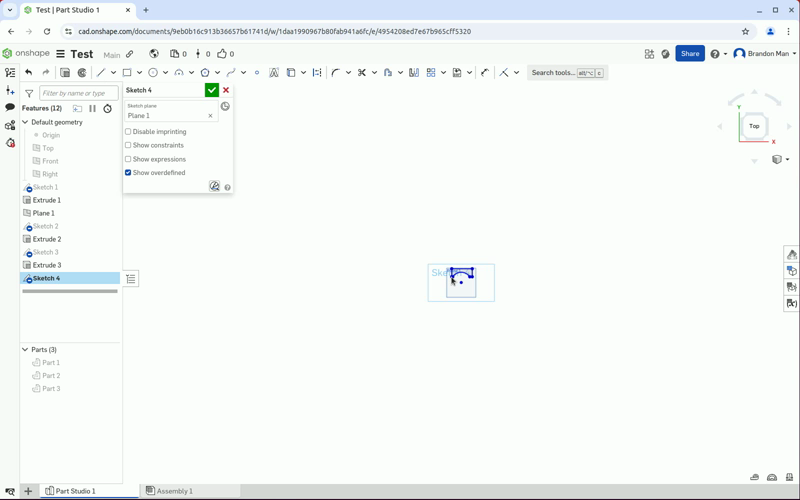
mouse_move(455, 272)
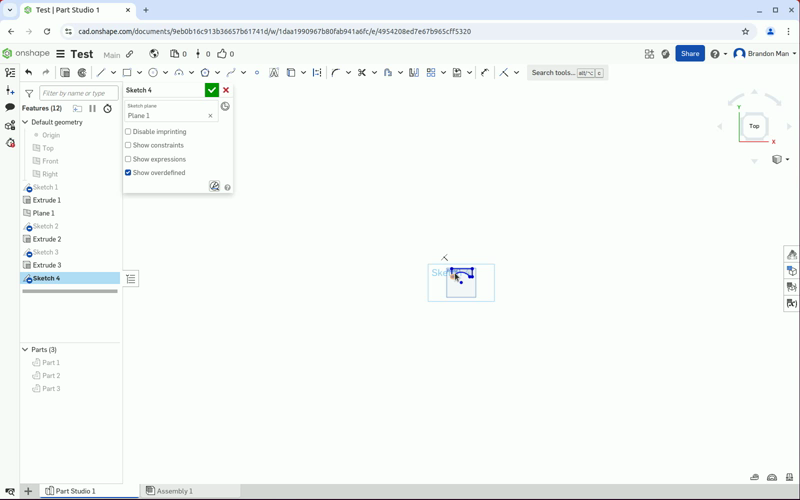
scroll(6)
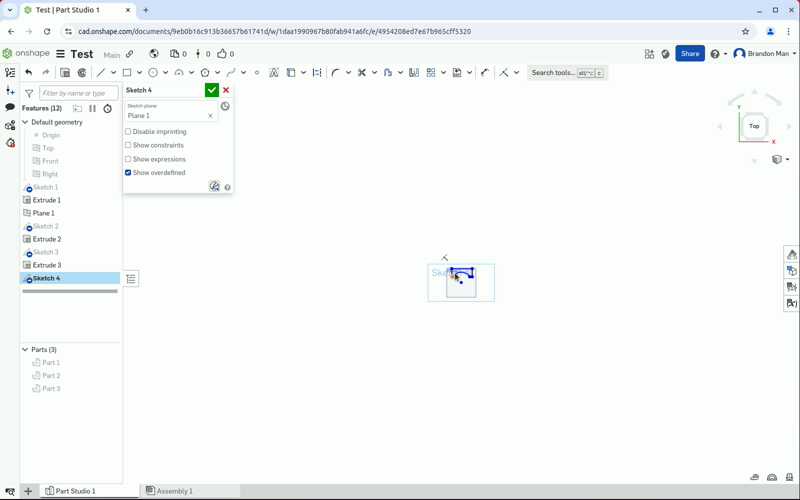
scroll(6)
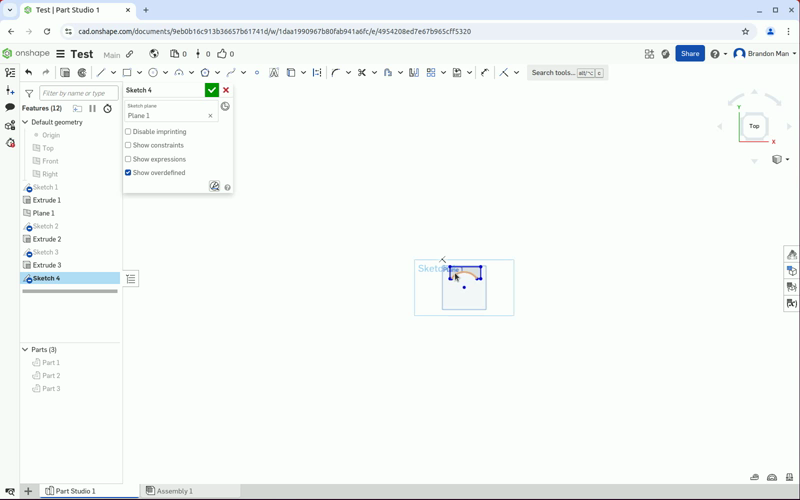
scroll(6)
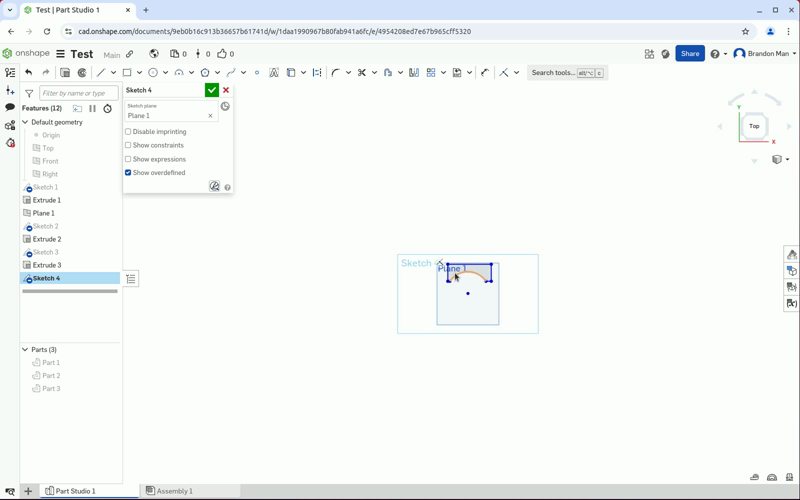
scroll(6)
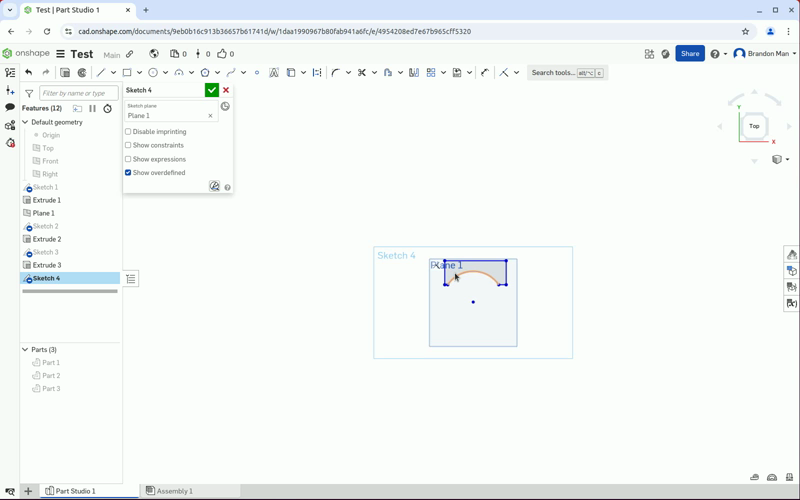
scroll(6)
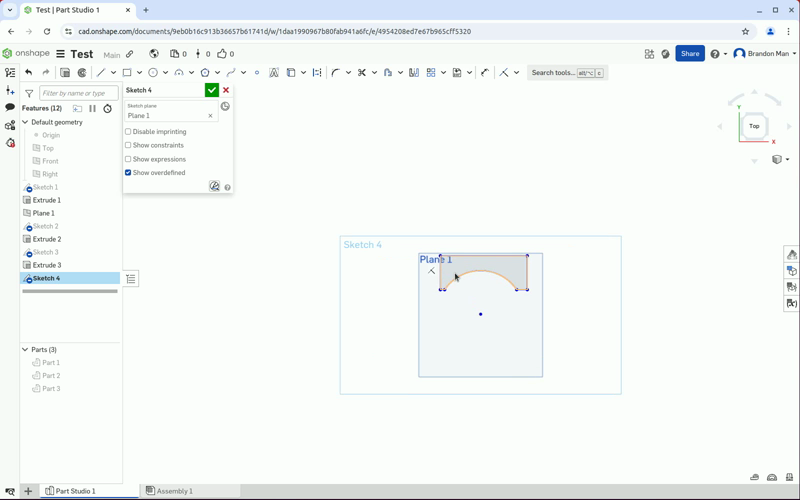
scroll(6)
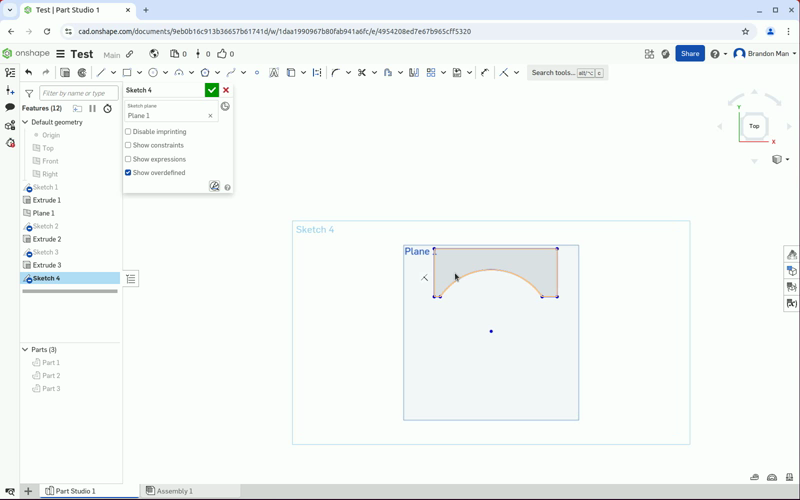
scroll(6)
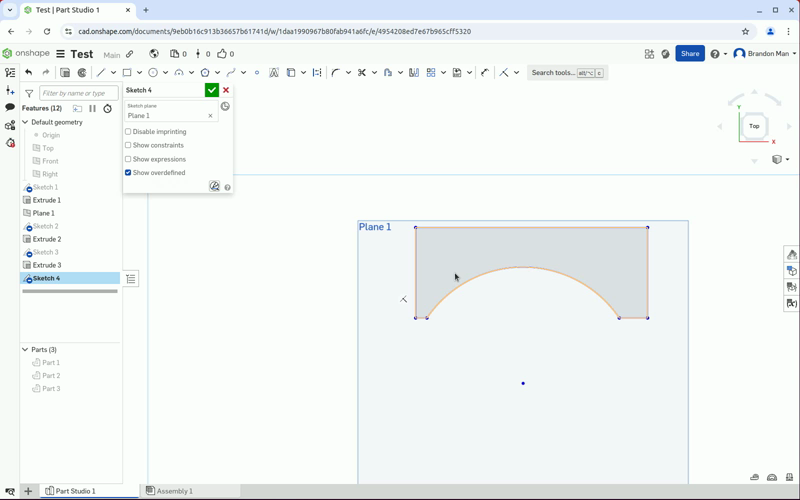
click(455, 272)
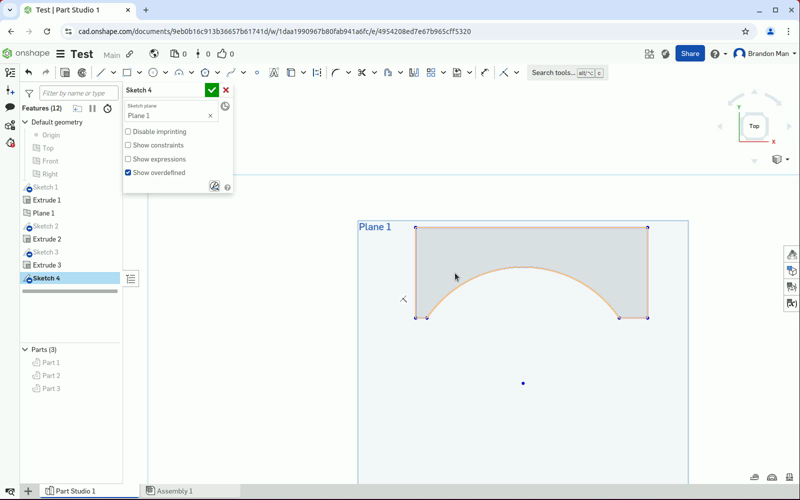
scroll(-6)
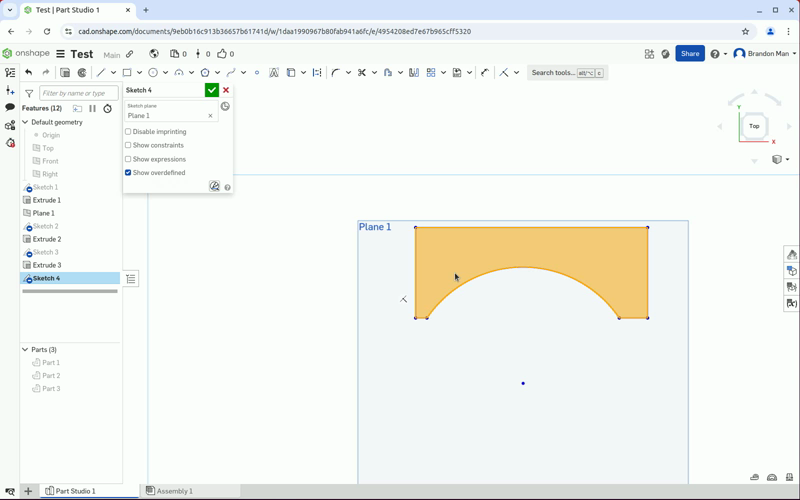
scroll(-6)
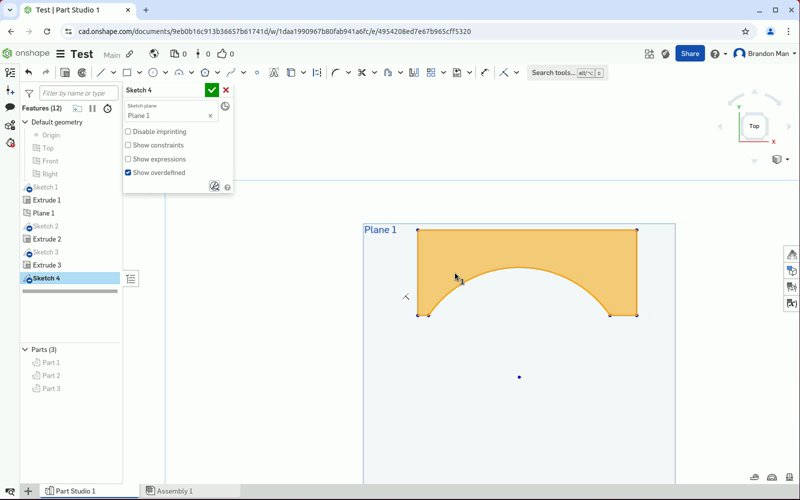
scroll(-6)
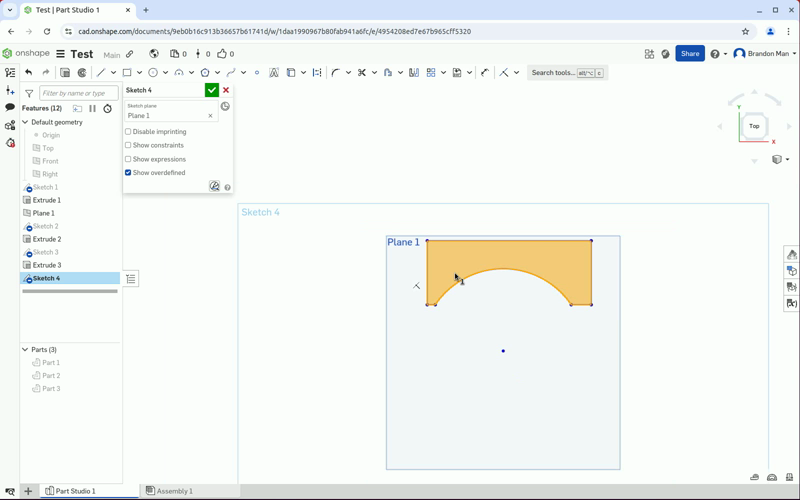
scroll(-6)
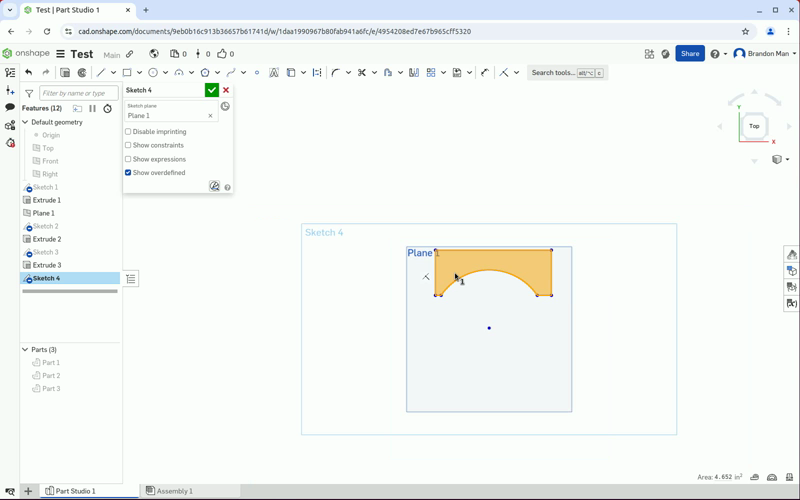
scroll(-6)
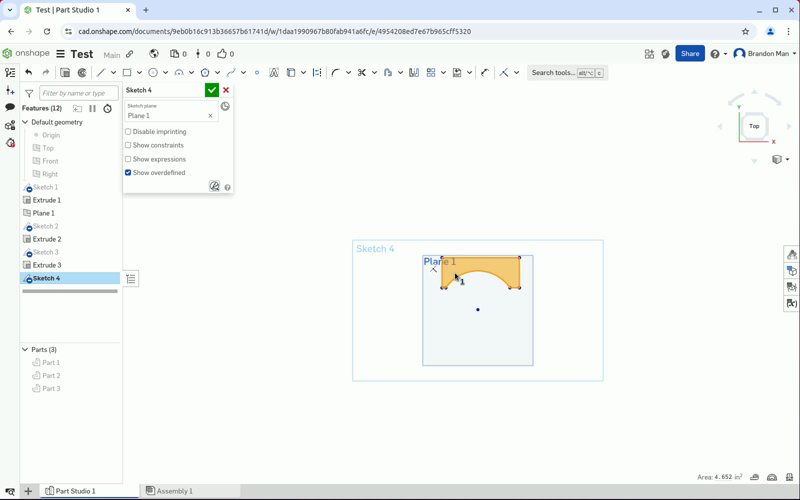
scroll(-6)
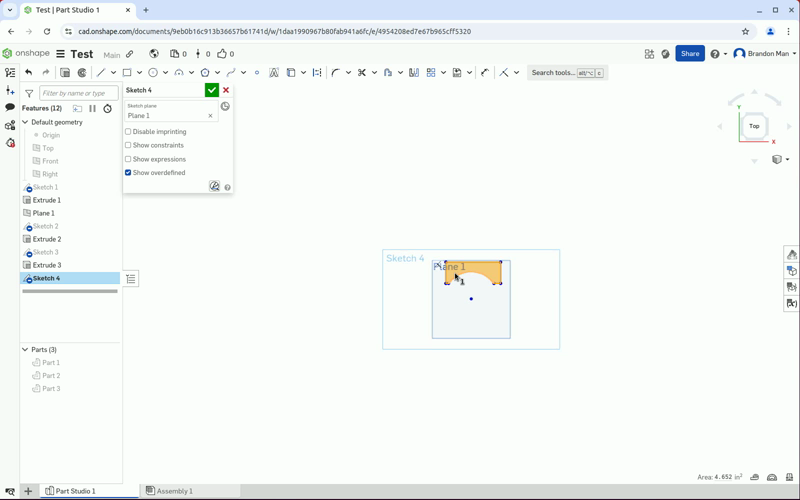
scroll(-6)
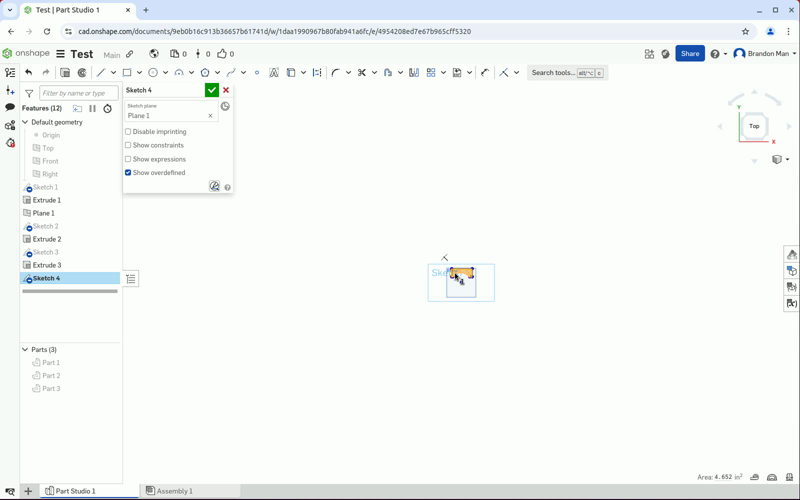
mouse_move(73, 352)
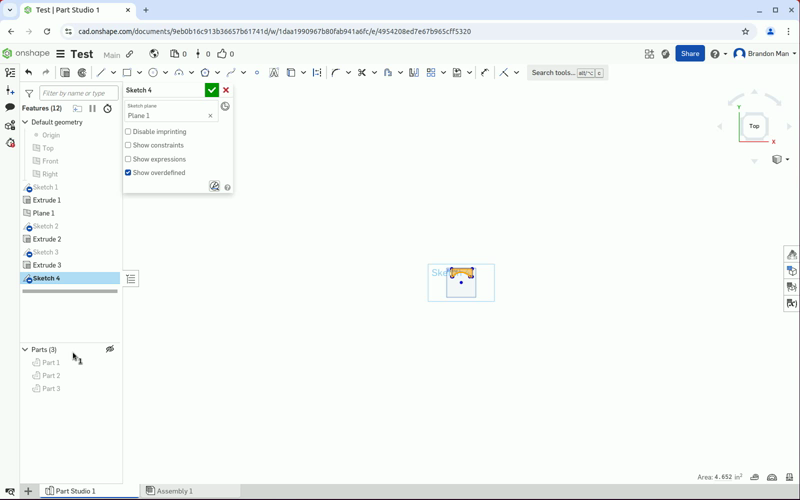
key(shift+y)
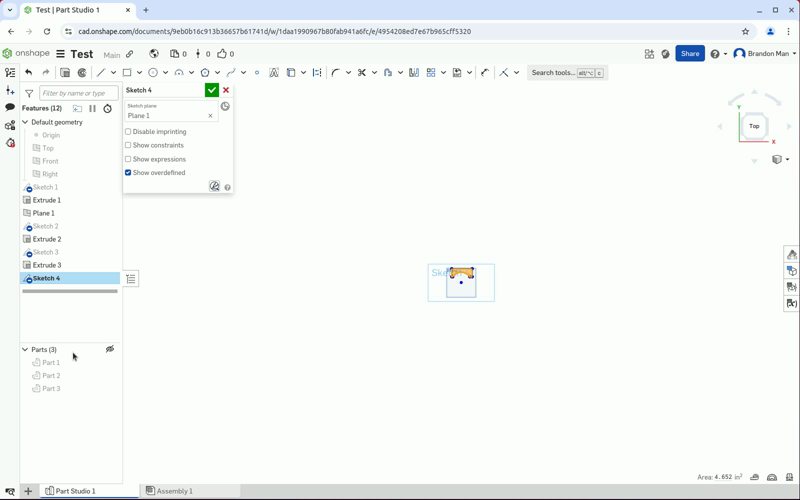
key(shift+e)
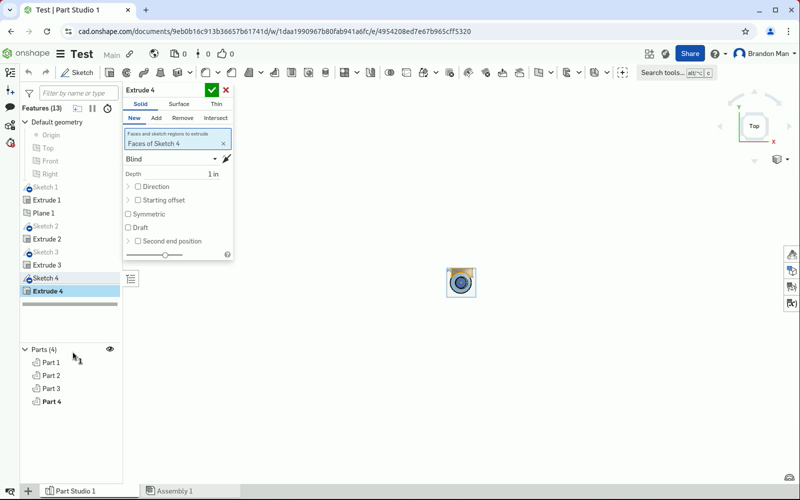
mouse_move(143, 106)
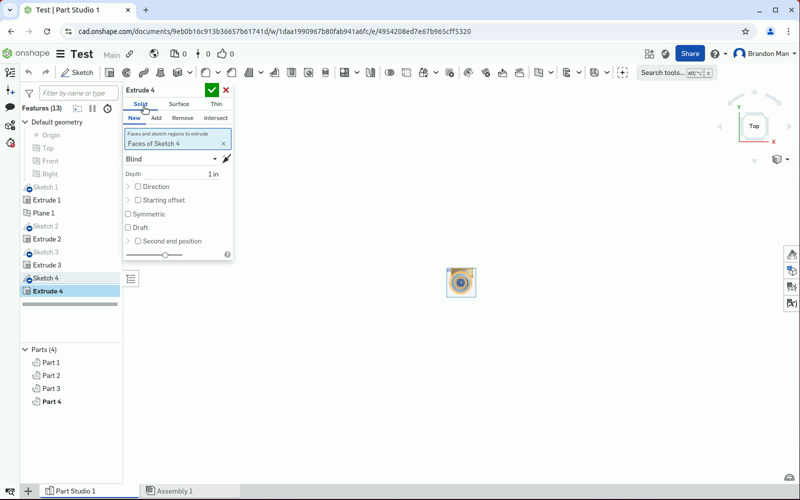
click(143, 106)
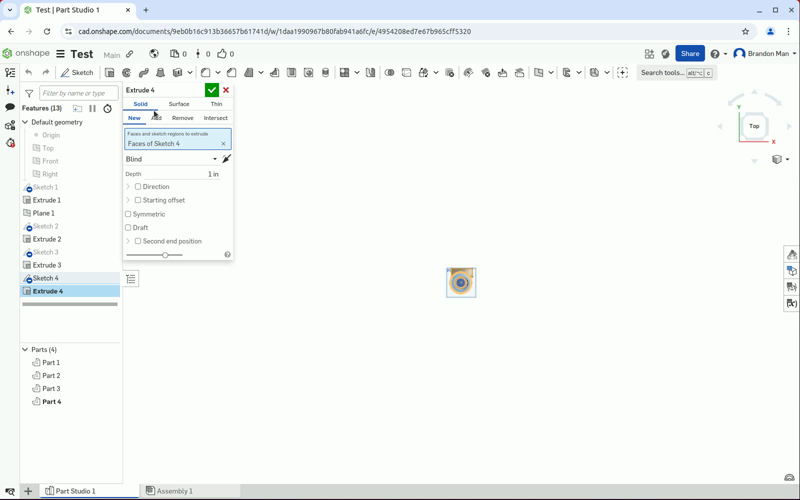
mouse_move(186, 120)
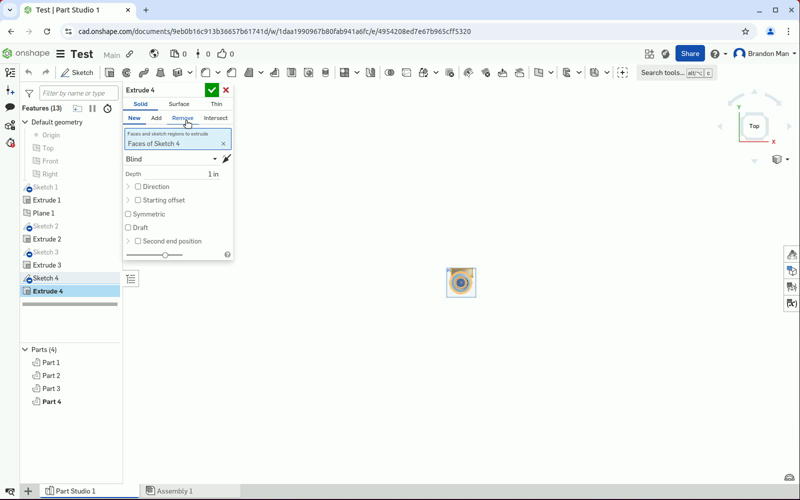
click(186, 120)
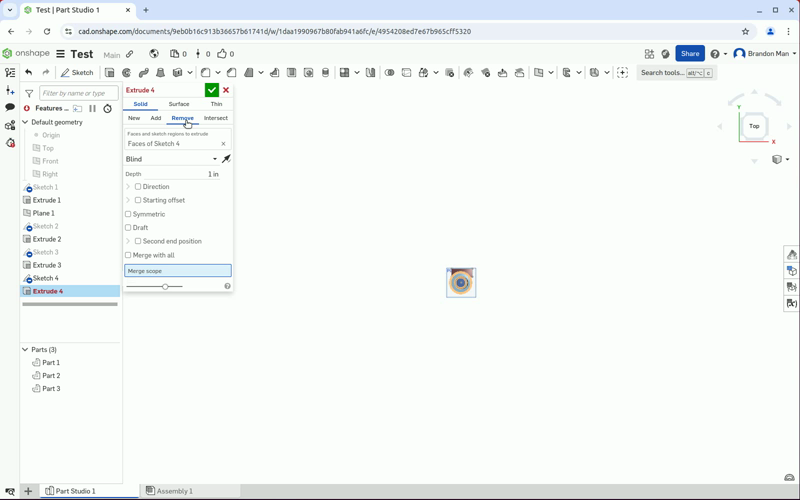
key(tab, 4)
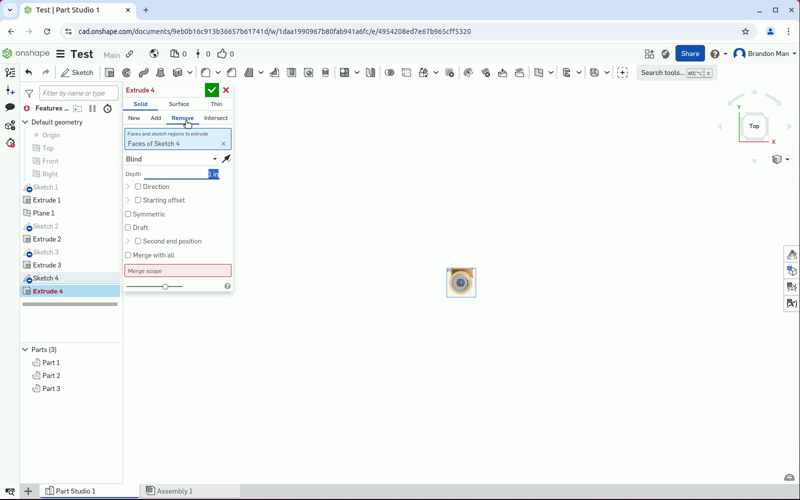
text(7.703)
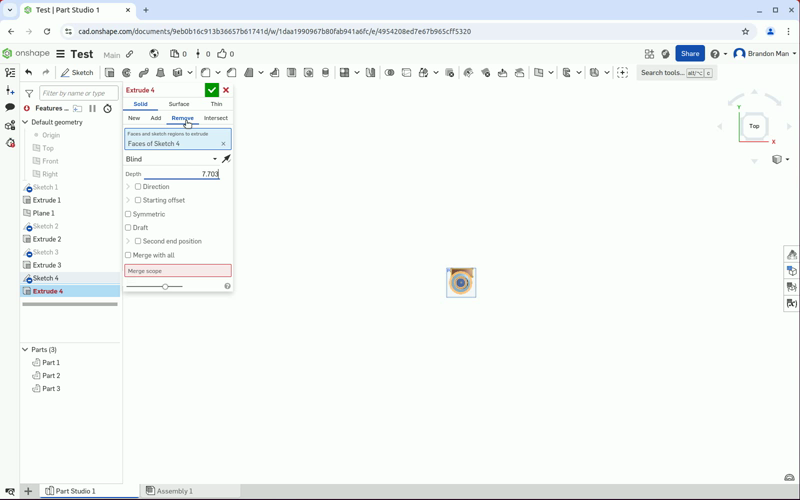
key(tab, 6)
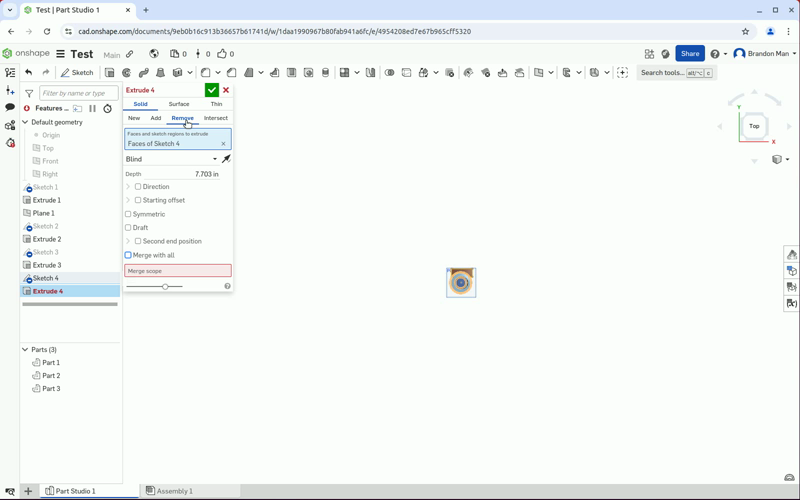
key(space)
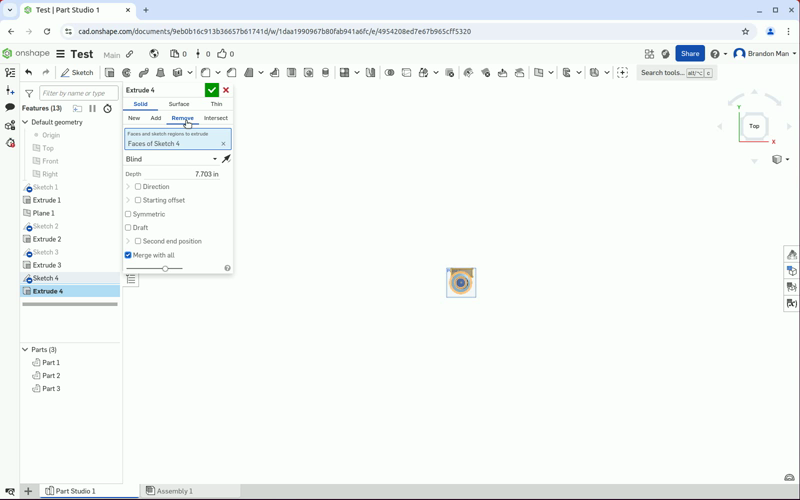
key(enter)
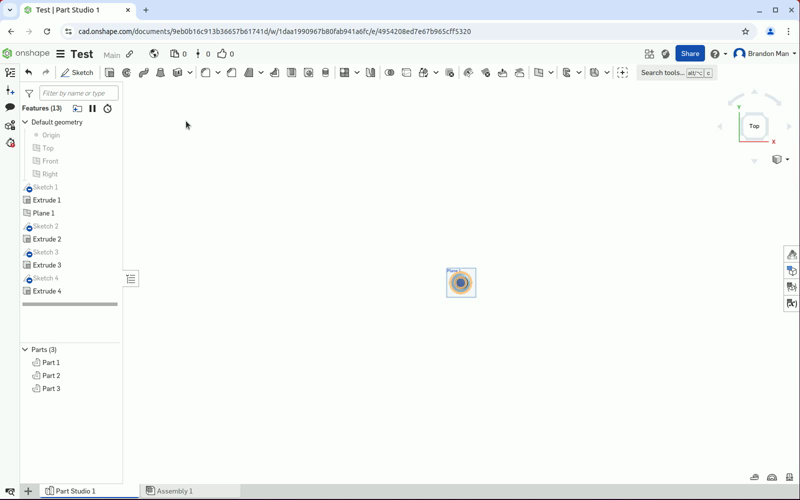
key(shift+h)
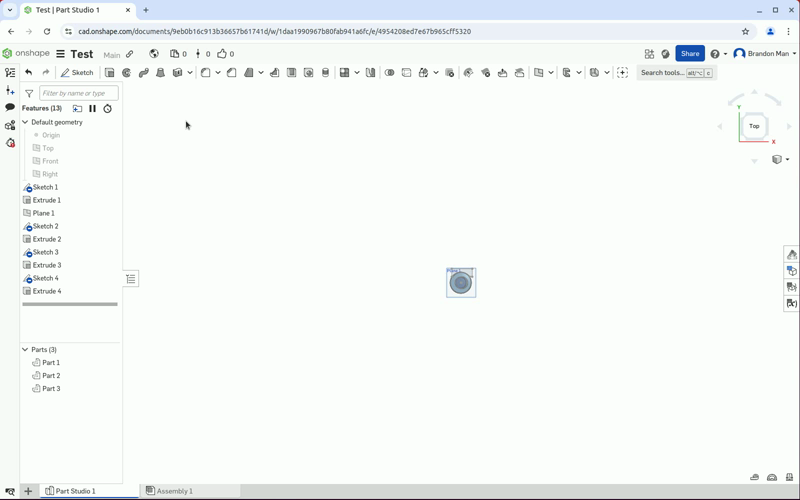
key(shift+h)
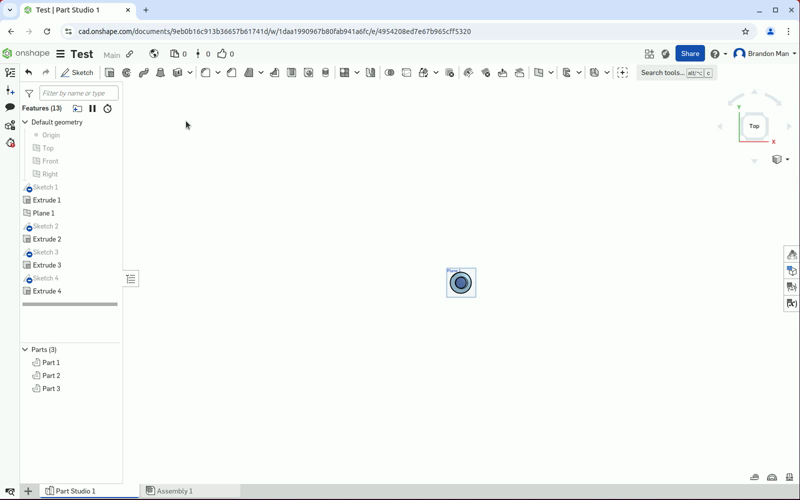
mouse_move(73, 189)
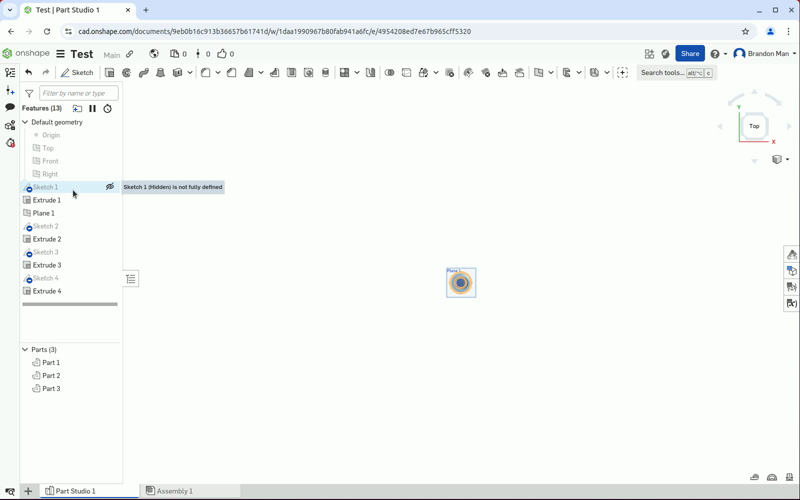
click(73, 189)
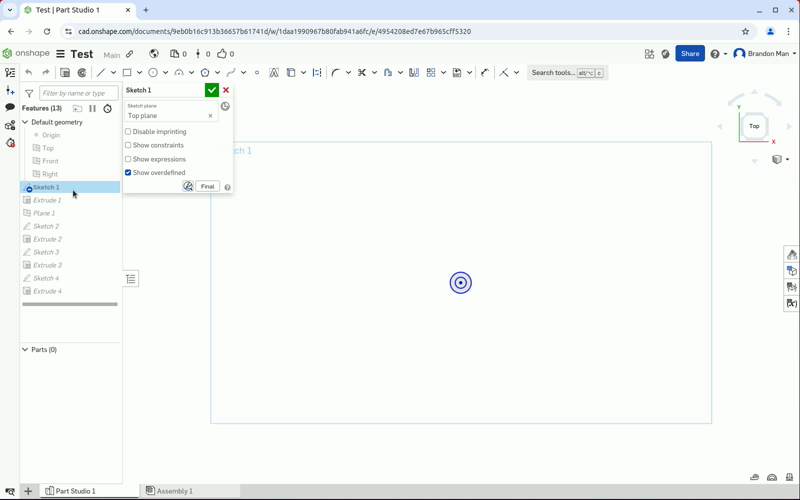
mouse_move(229, 92)
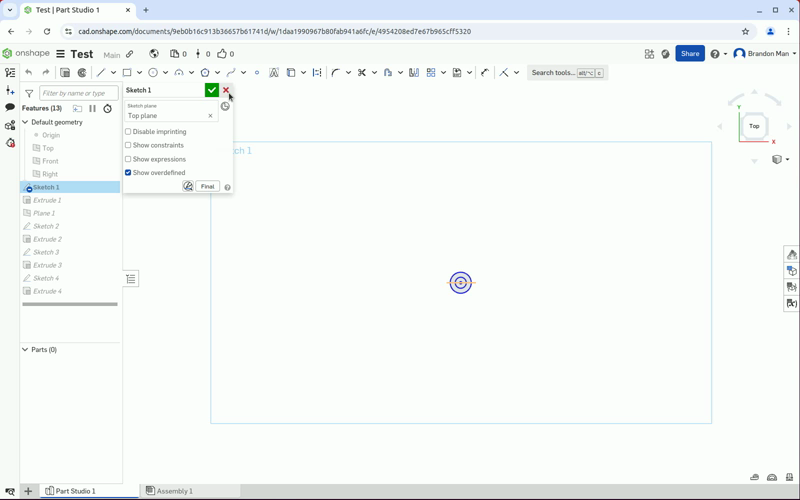
click(229, 92)
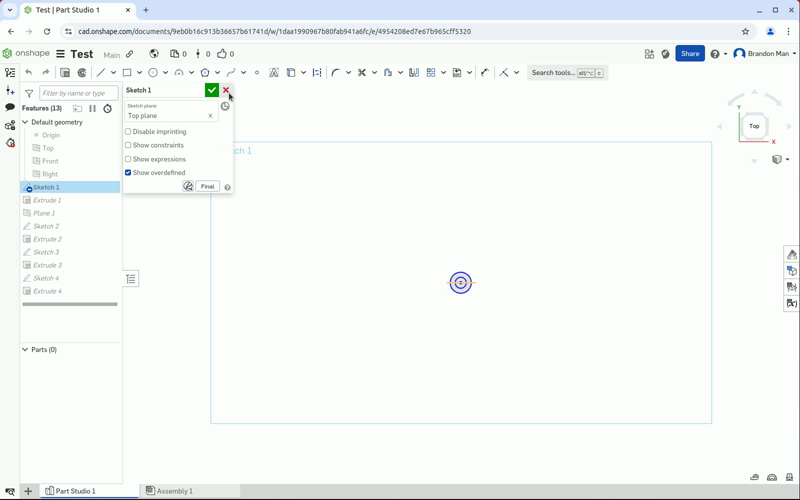
key(shift+s)
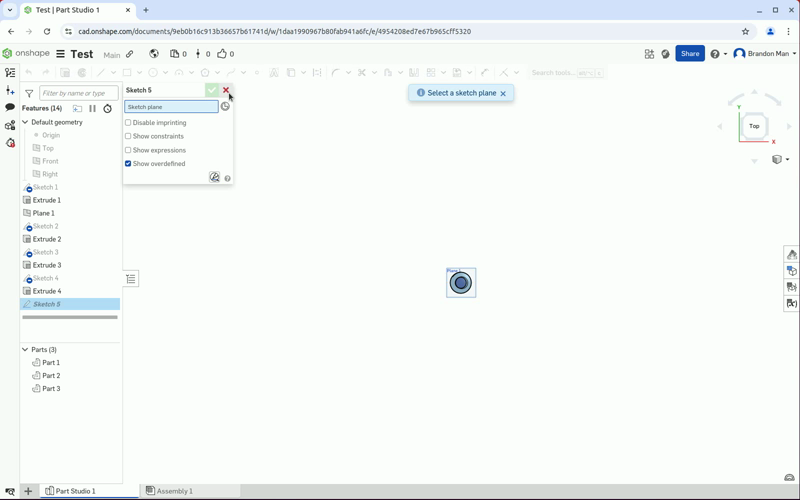
mouse_move(73, 215)
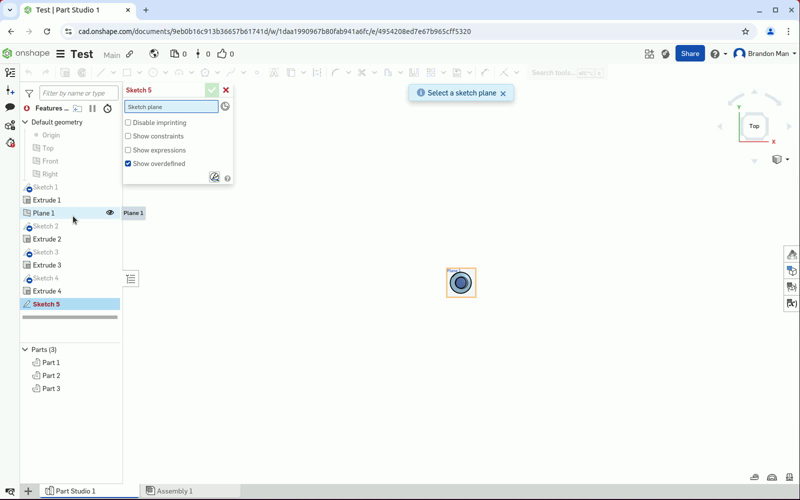
click(73, 215)
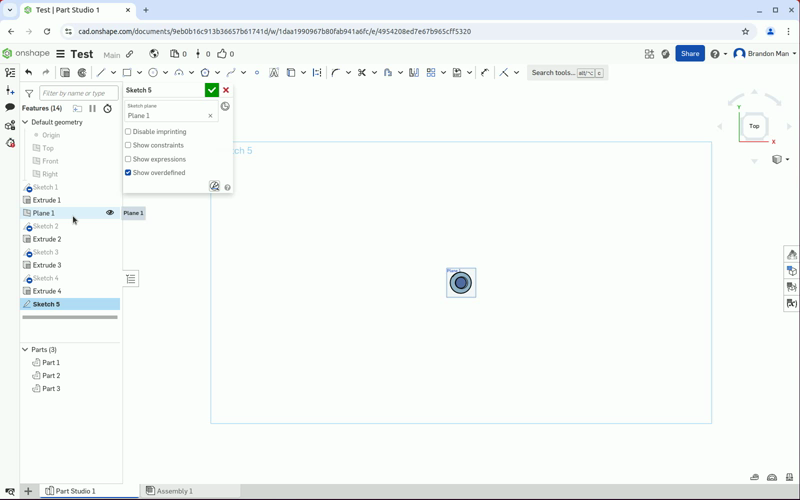
mouse_move(73, 352)
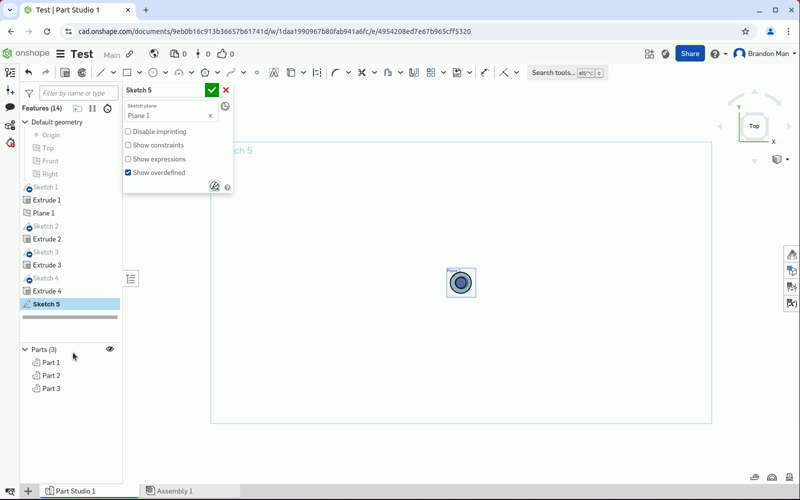
key(y)
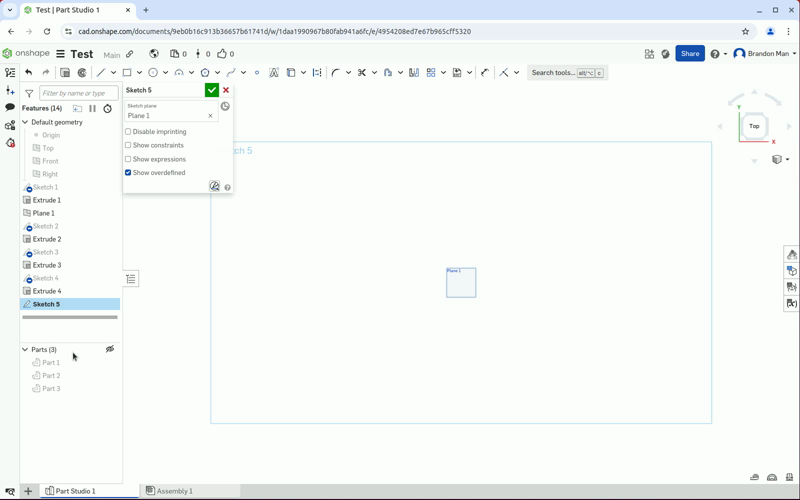
key(l)
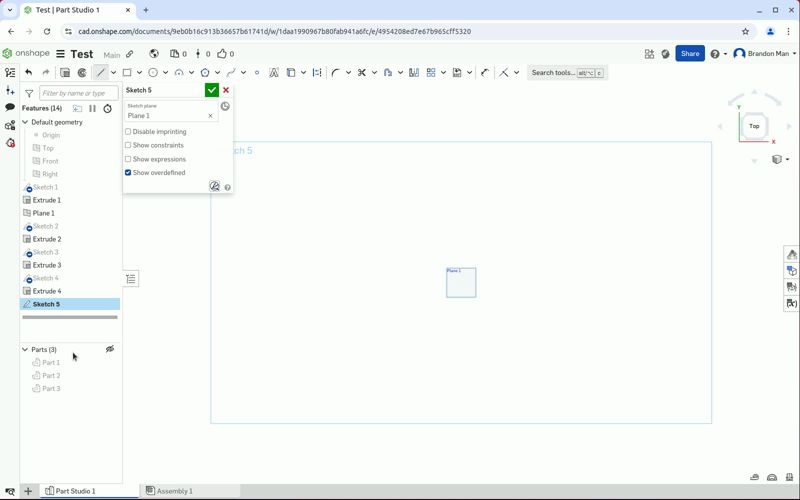
key_down(shift)
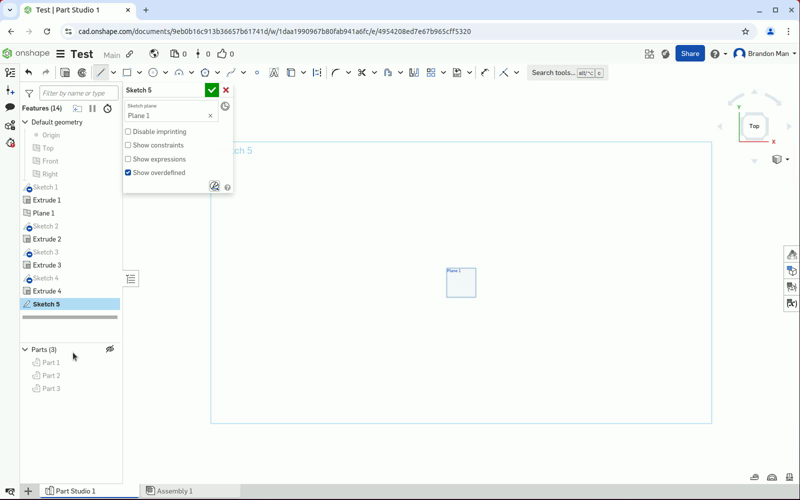
mouse_move(452, 276)
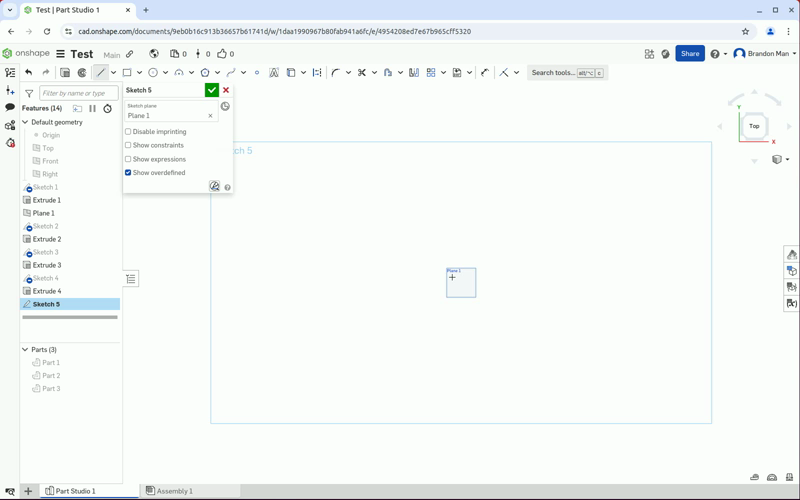
click(452, 276)
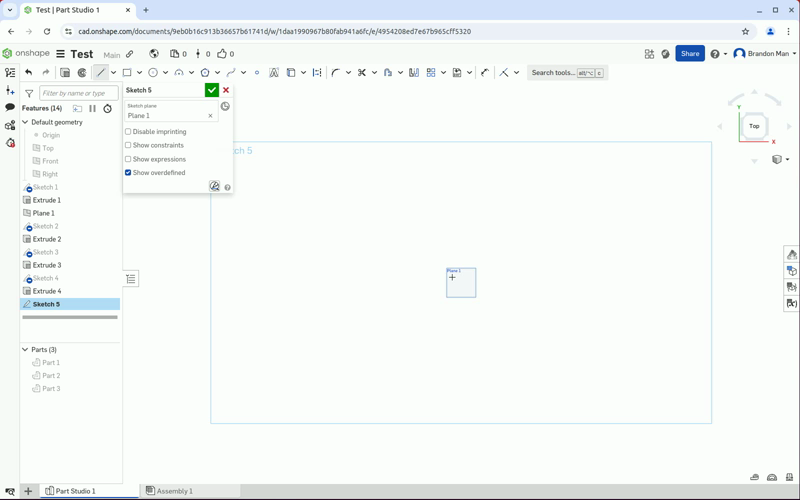
key_up(shift)
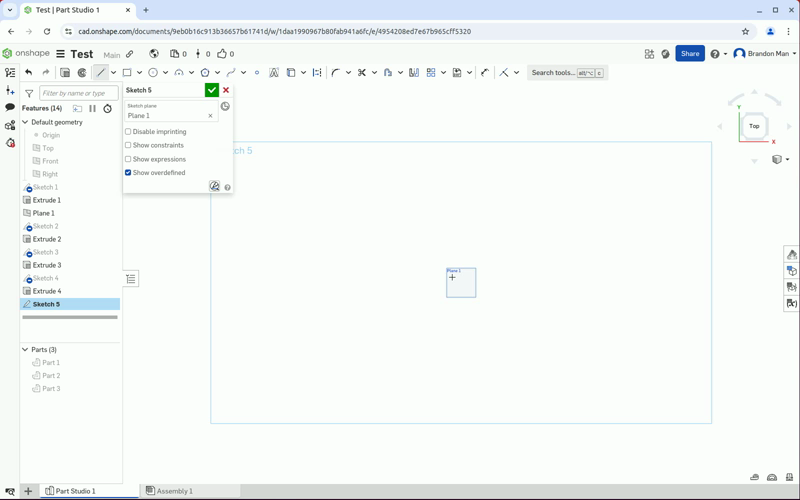
key_down(shift)
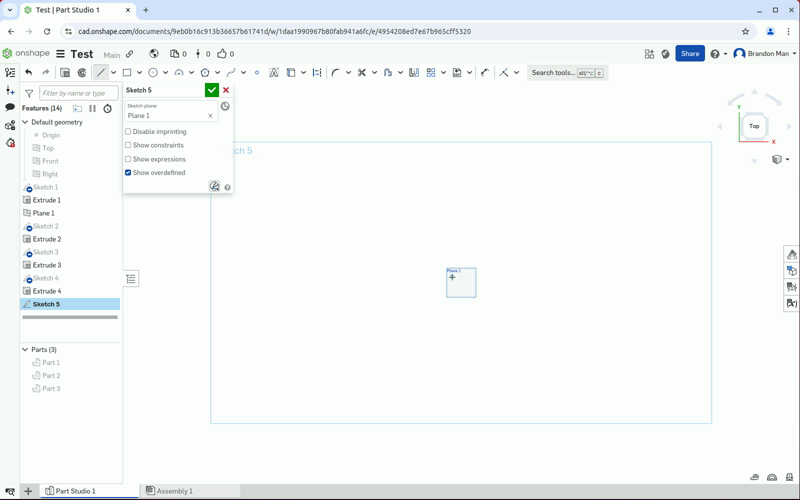
mouse_move(482, 276)
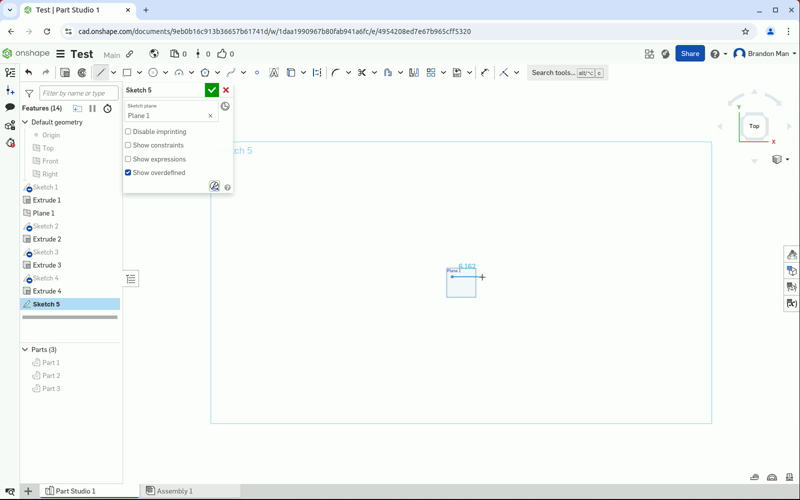
mouse_move(469, 276)
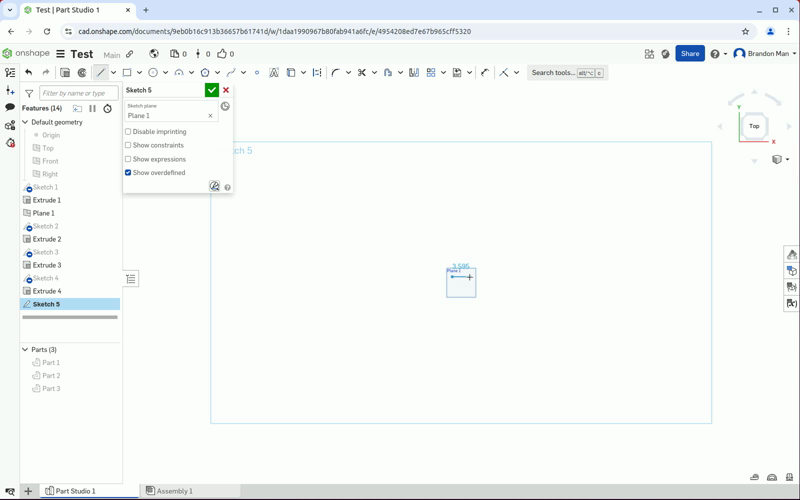
click(469, 276)
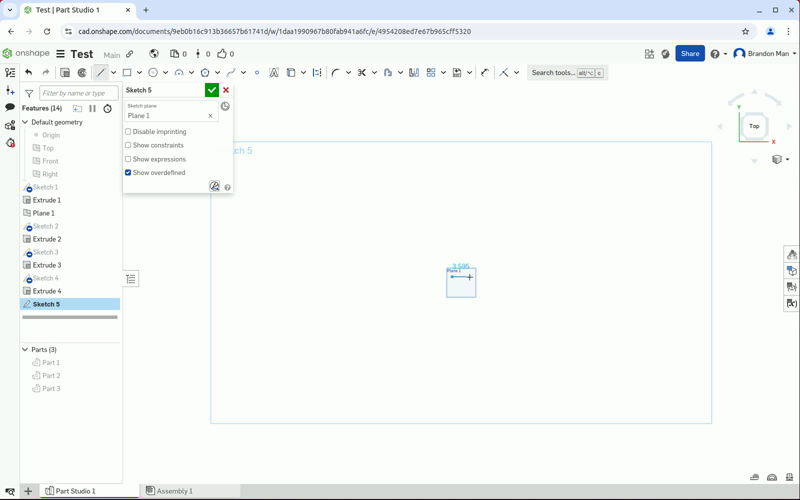
key_up(shift)
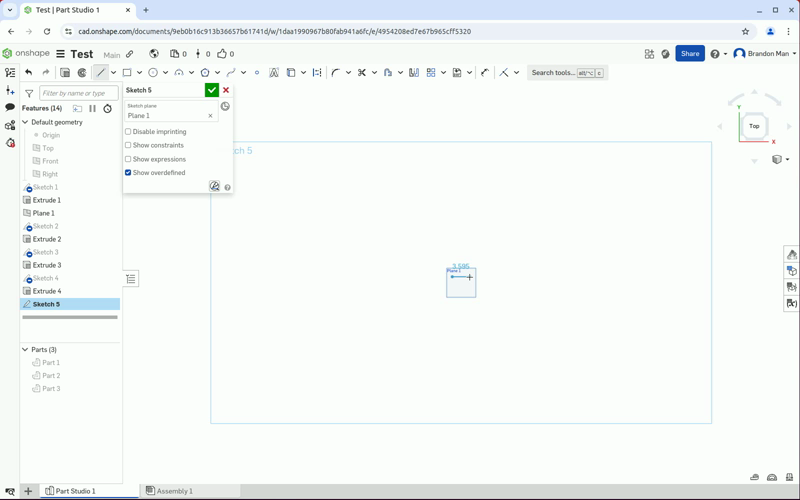
key(esc)
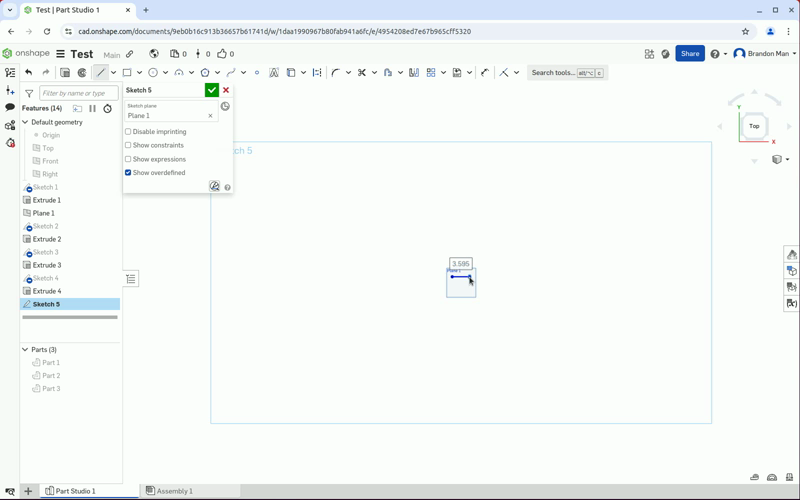
key(a)
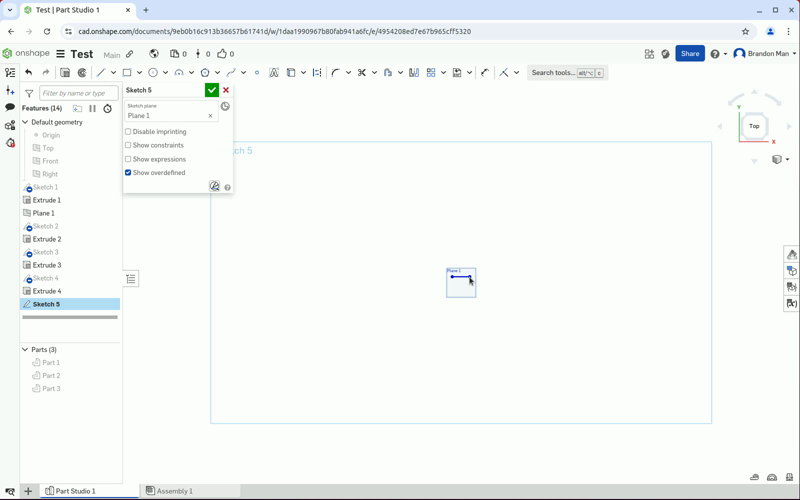
mouse_move(469, 276)
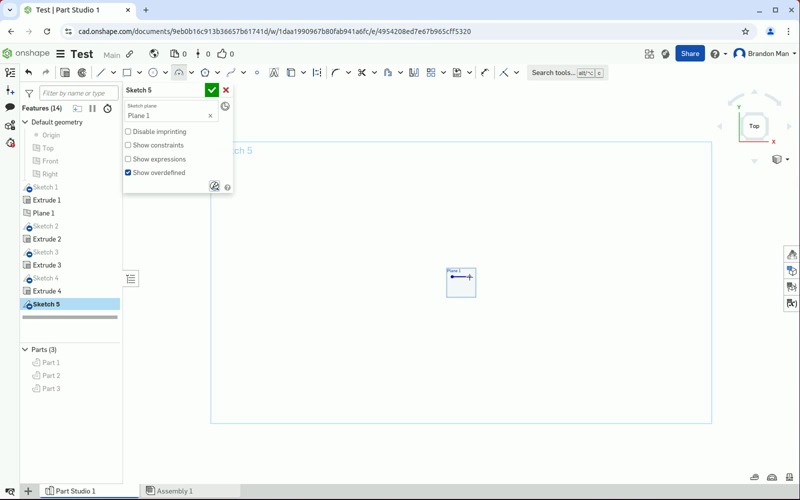
click(469, 276)
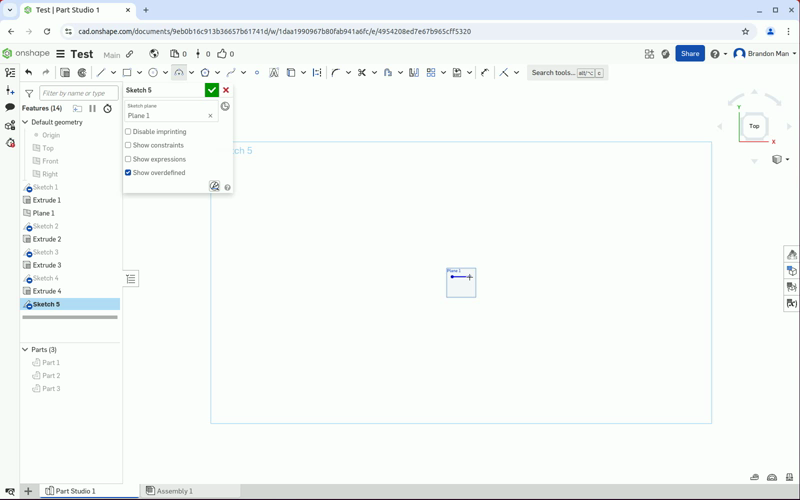
mouse_move(452, 276)
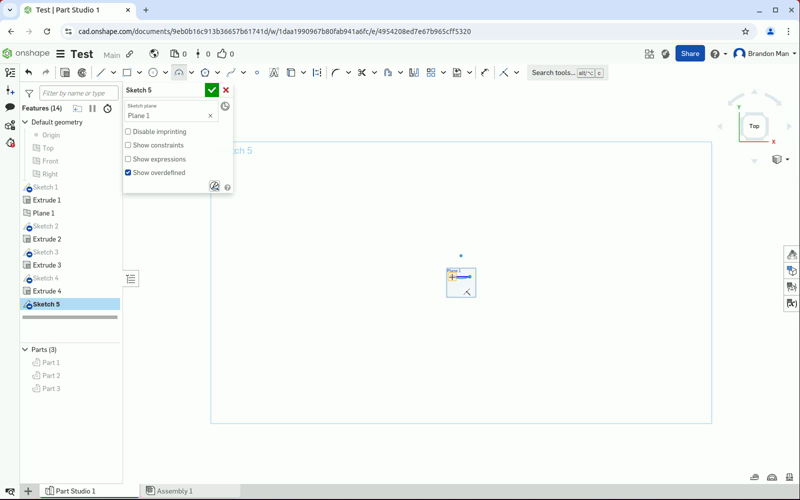
click(452, 276)
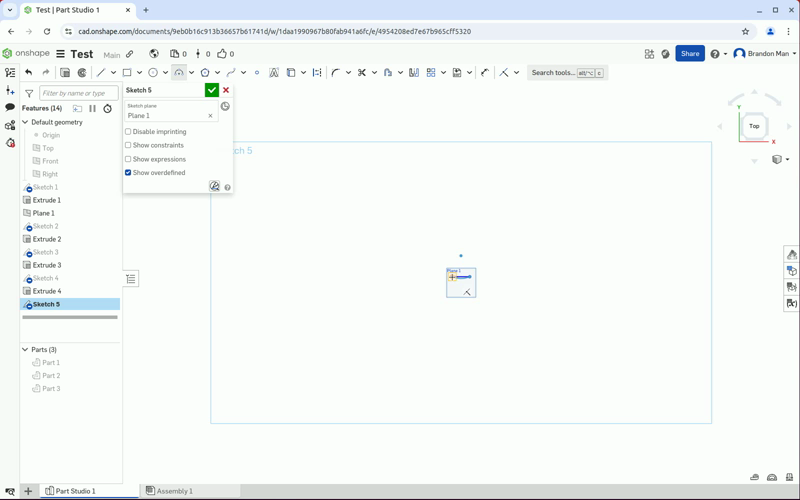
key_down(shift)
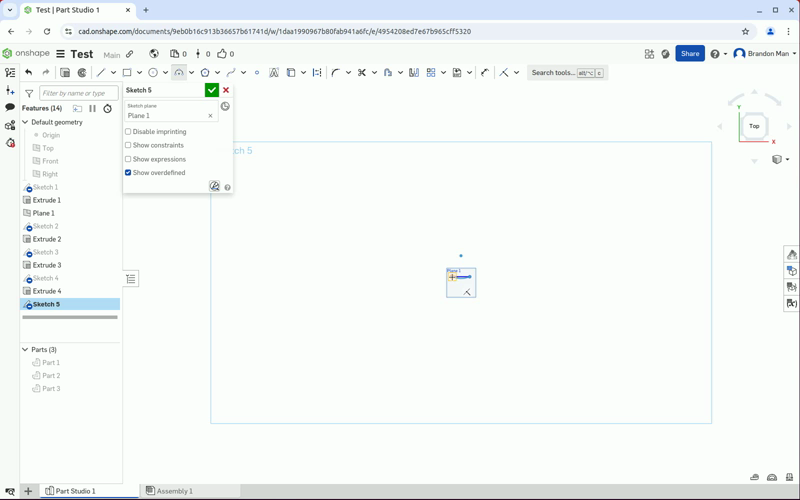
mouse_move(461, 272)
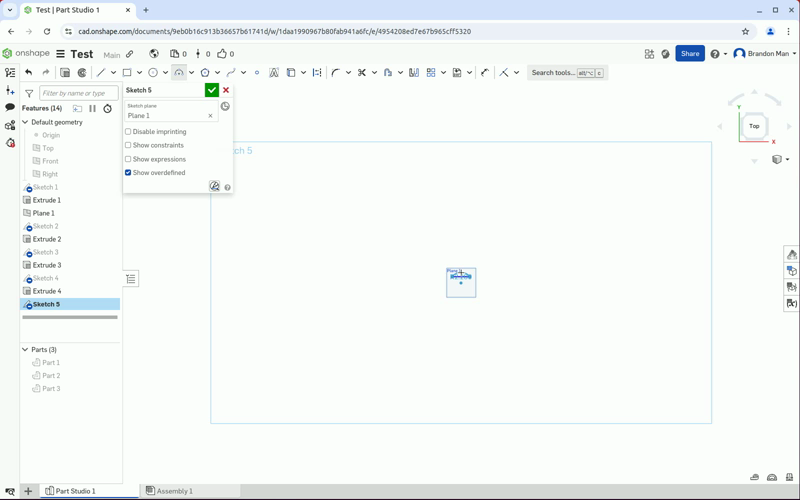
click(461, 272)
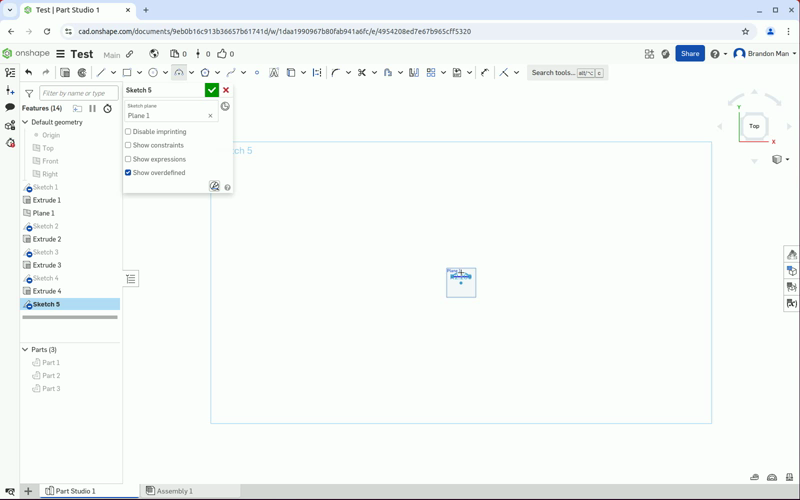
key_up(shift)
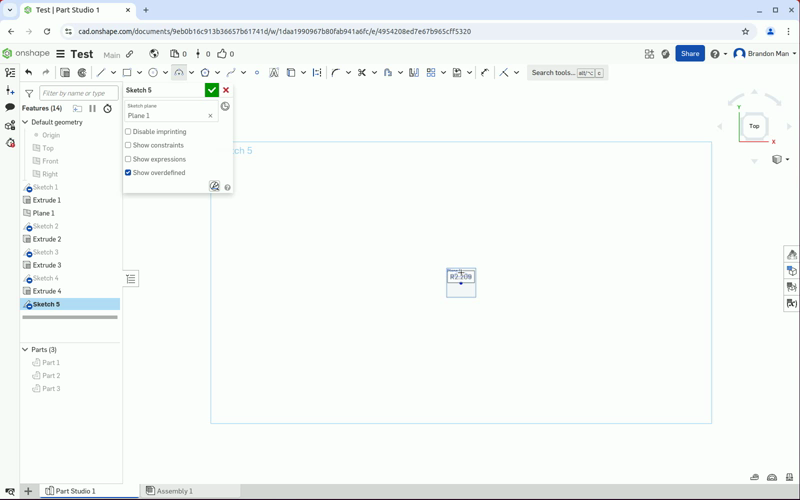
key(esc)
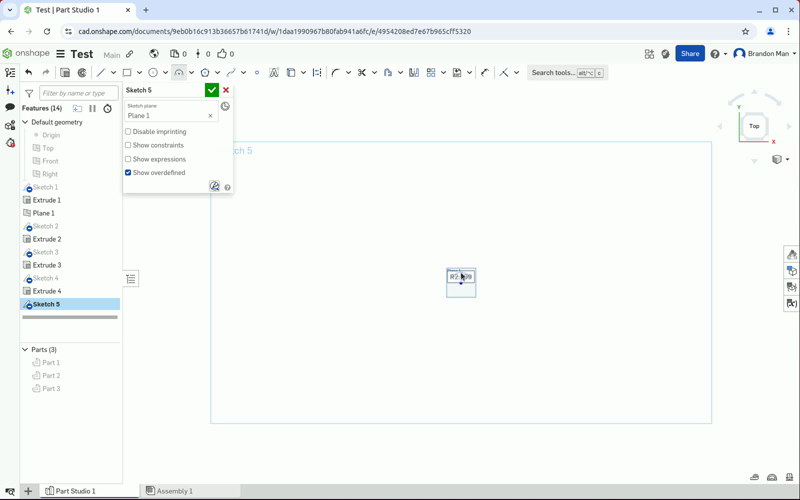
mouse_move(464, 275)
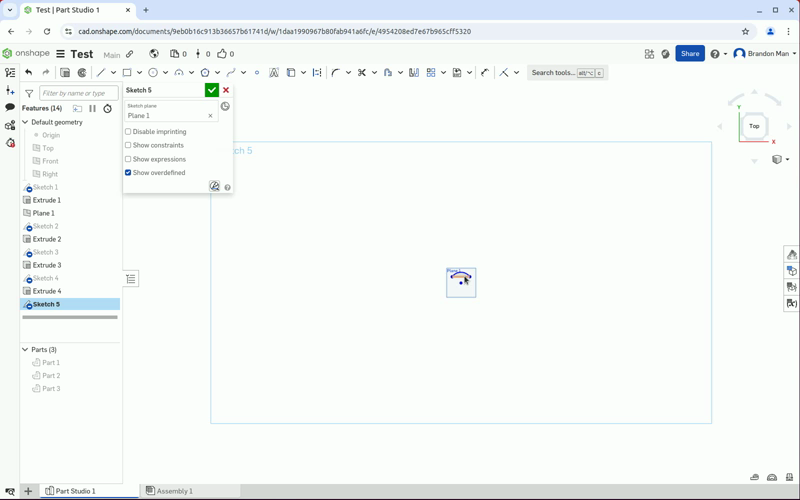
scroll(6)
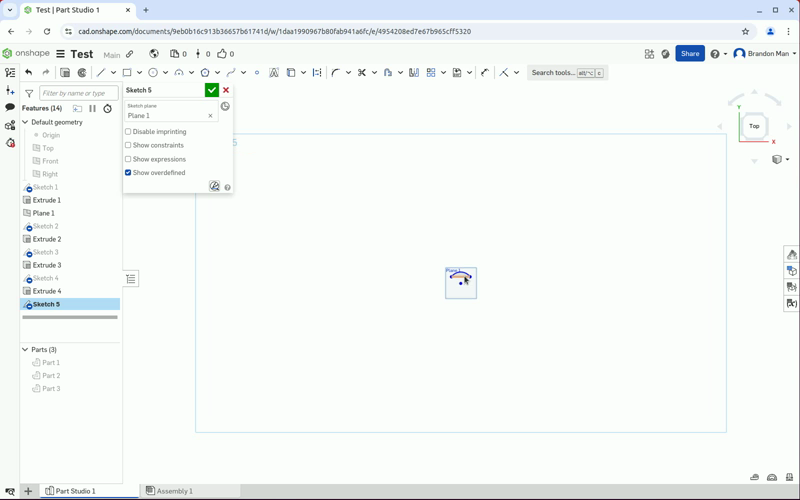
scroll(6)
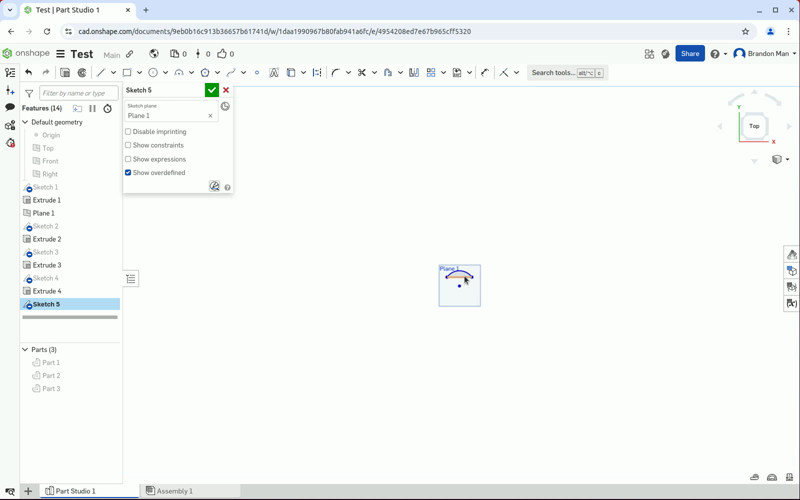
scroll(6)
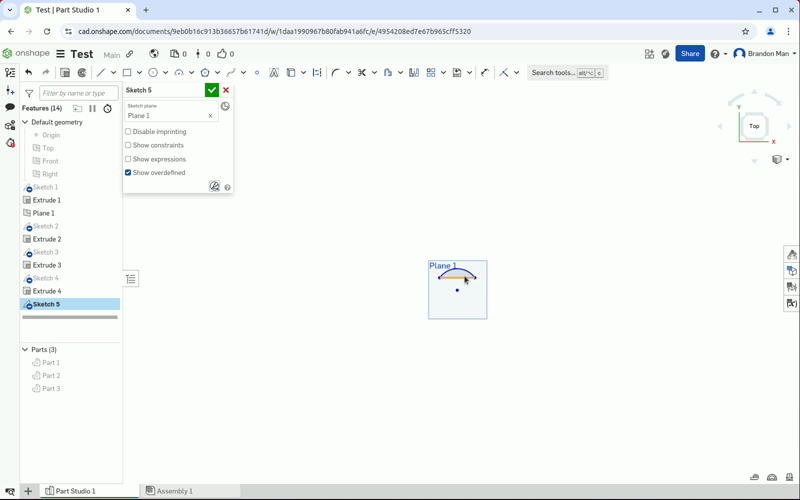
scroll(6)
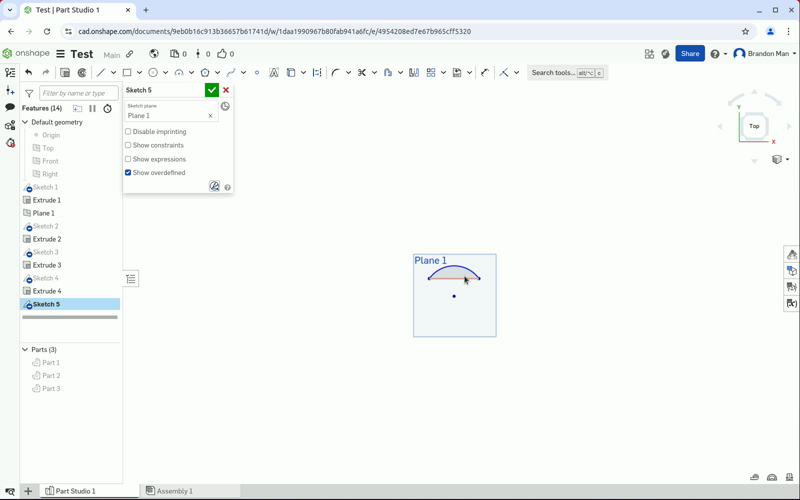
scroll(6)
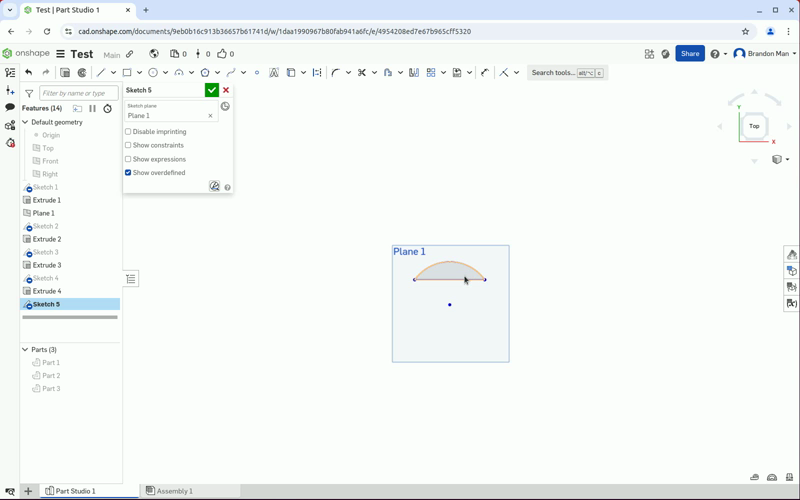
scroll(6)
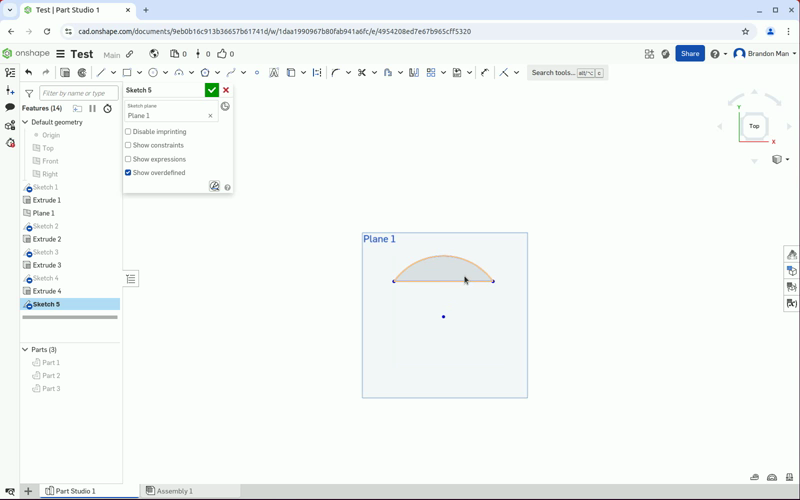
scroll(6)
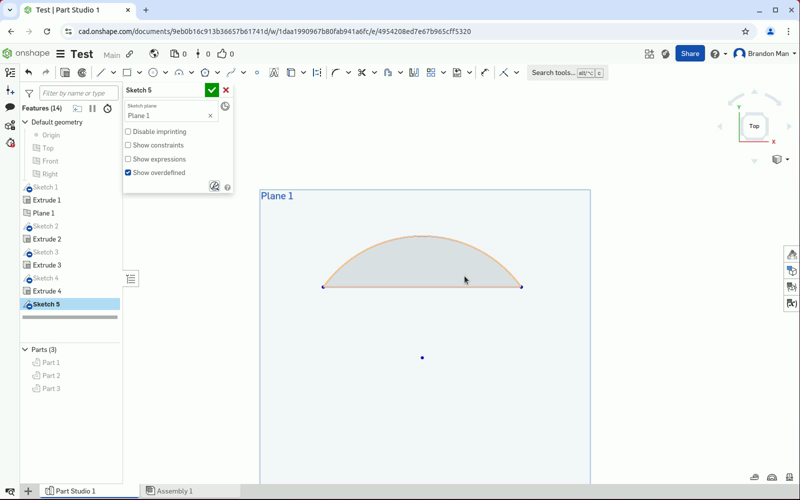
click(464, 275)
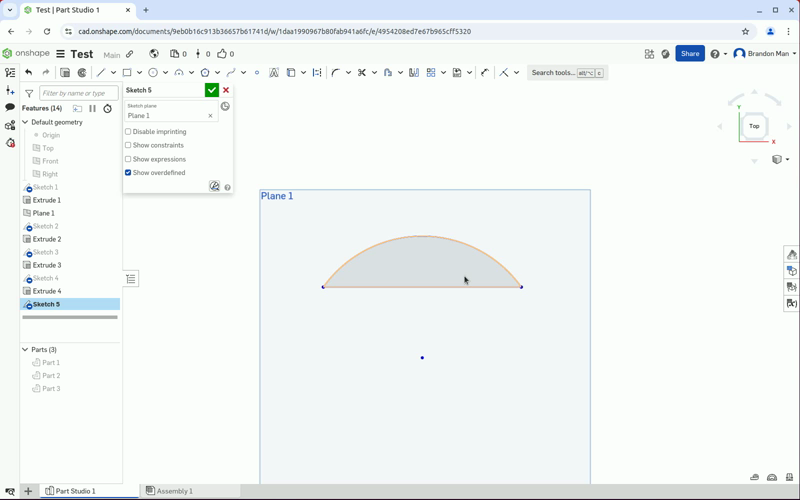
scroll(-6)
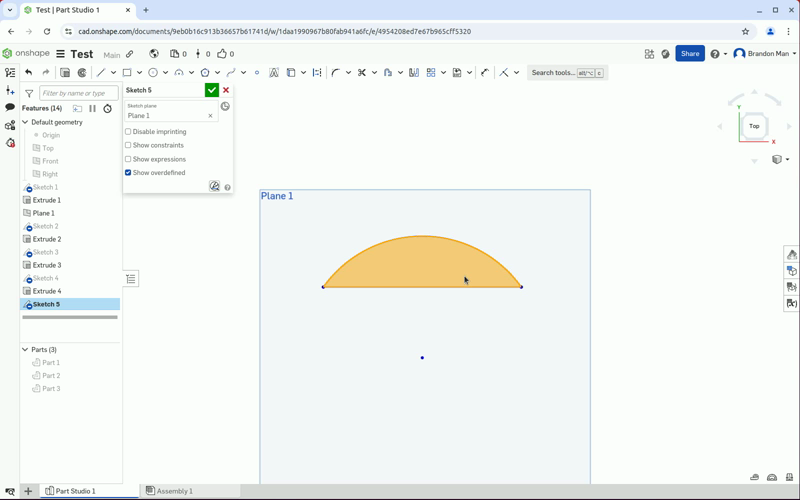
scroll(-6)
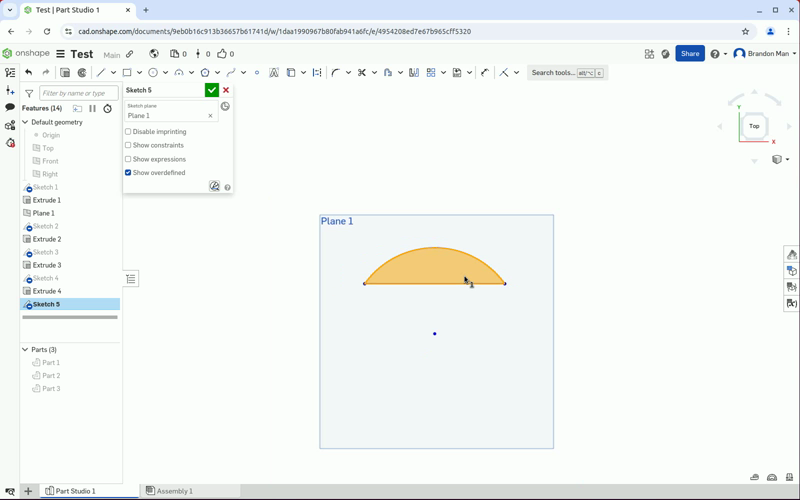
scroll(-6)
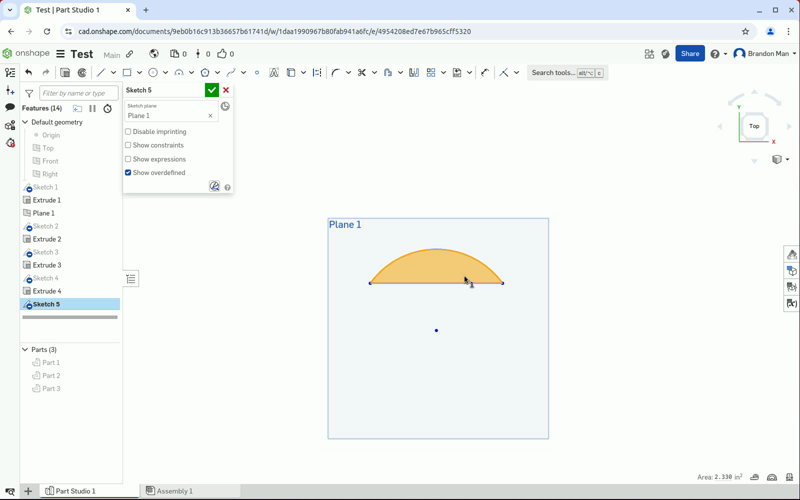
scroll(-6)
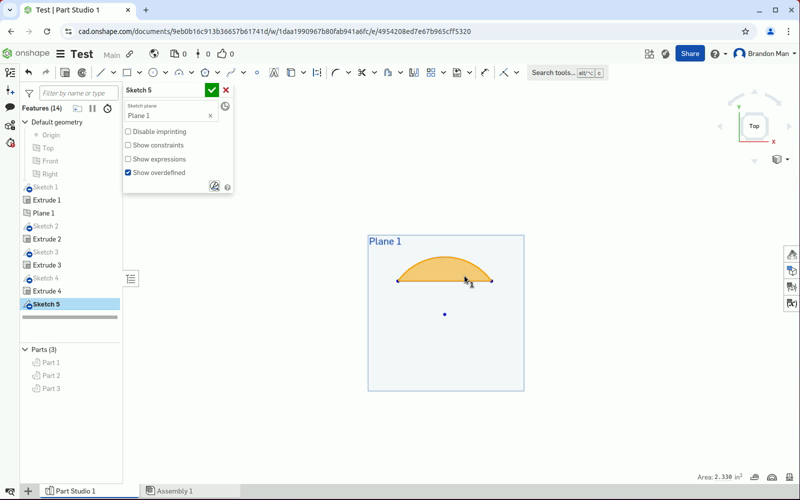
scroll(-6)
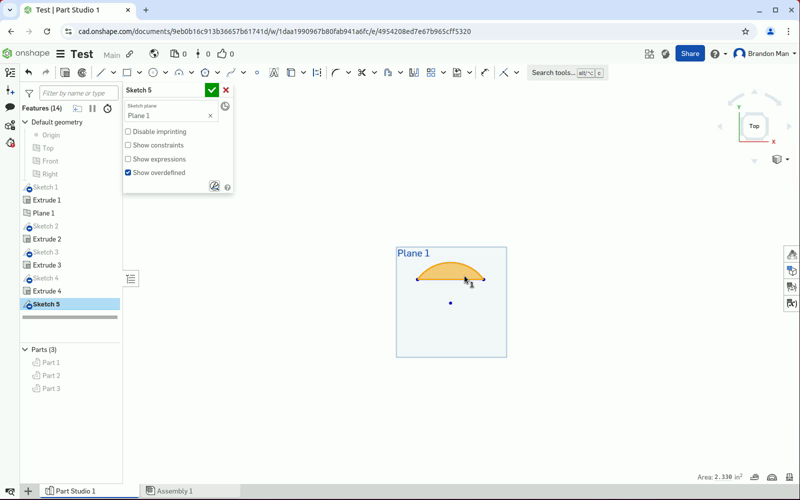
scroll(-6)
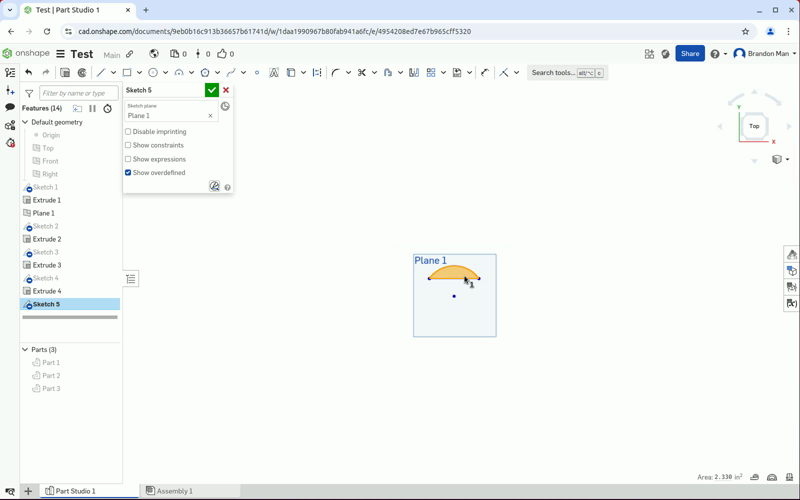
scroll(-6)
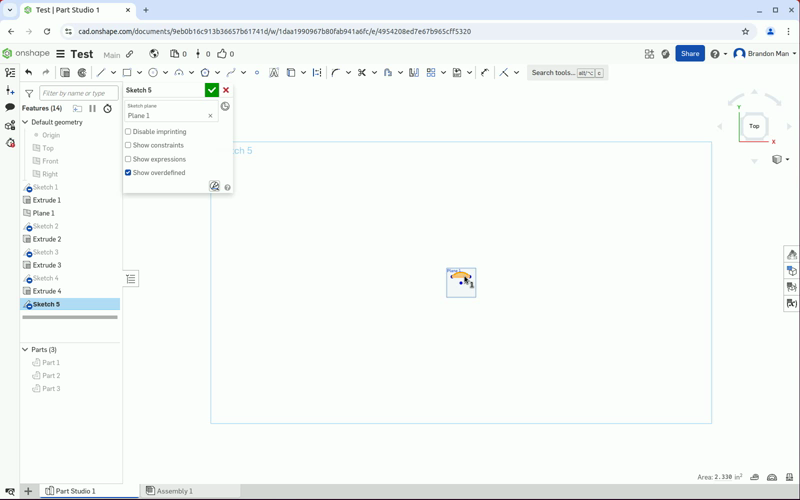
mouse_move(73, 352)
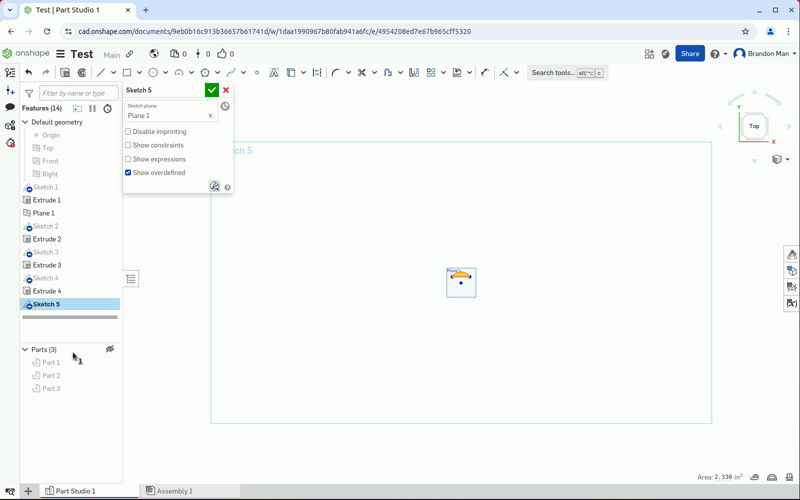
key(shift+y)
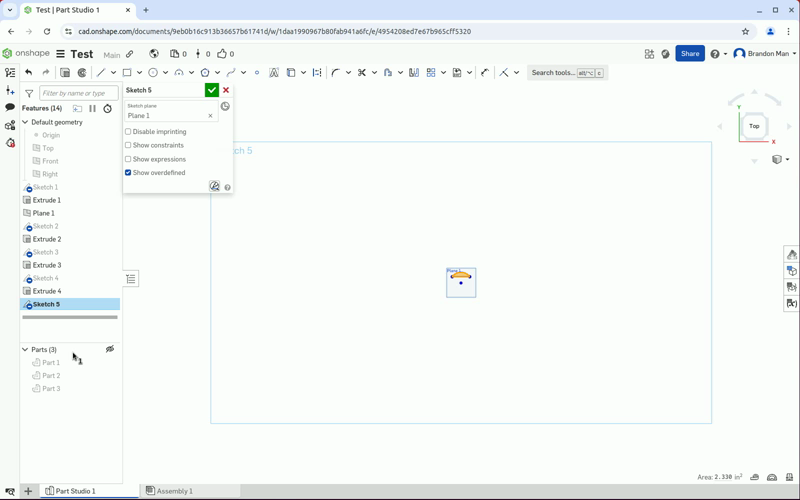
key(shift+e)
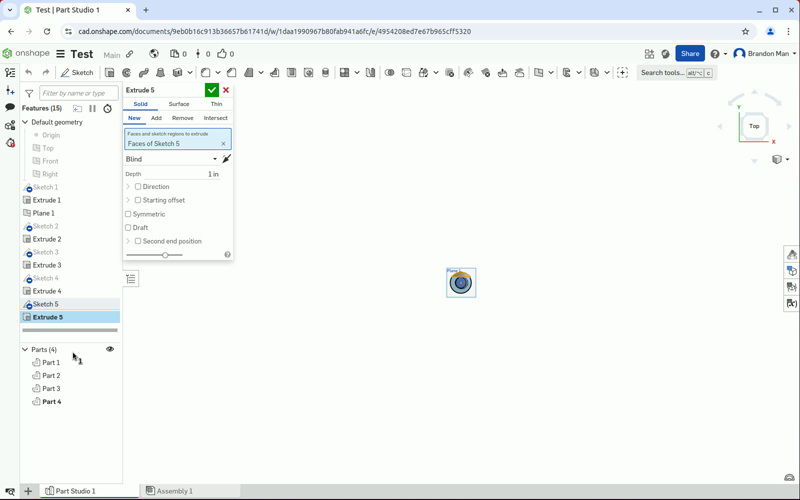
mouse_move(143, 106)
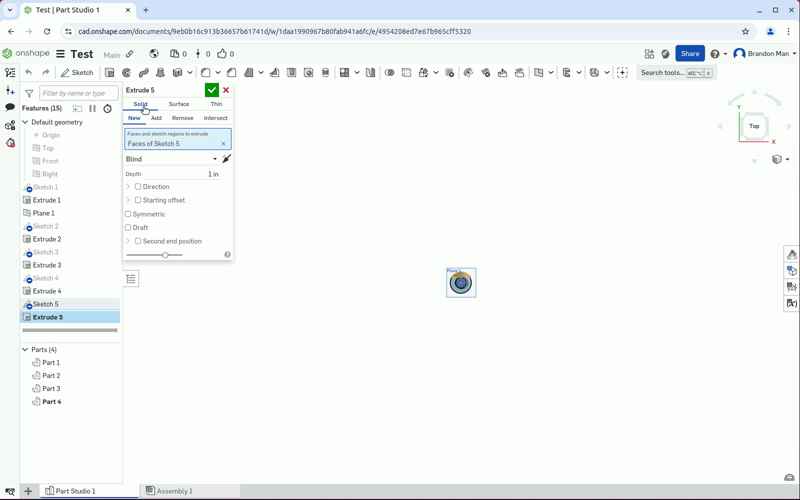
click(143, 106)
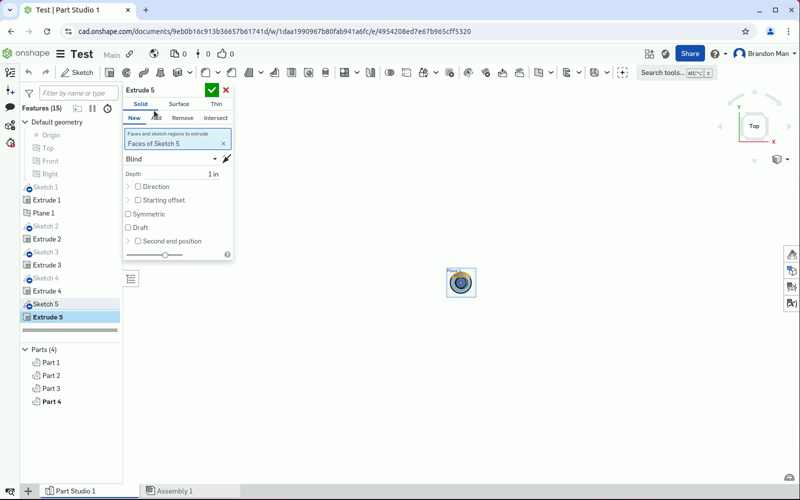
mouse_move(186, 120)
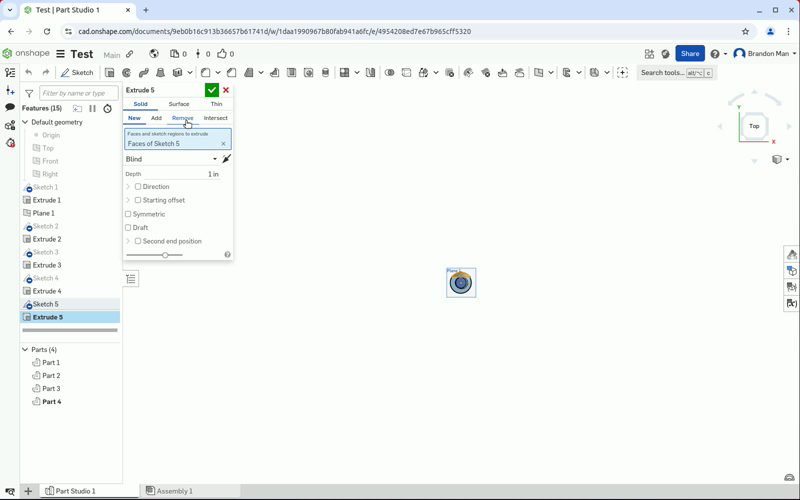
click(186, 120)
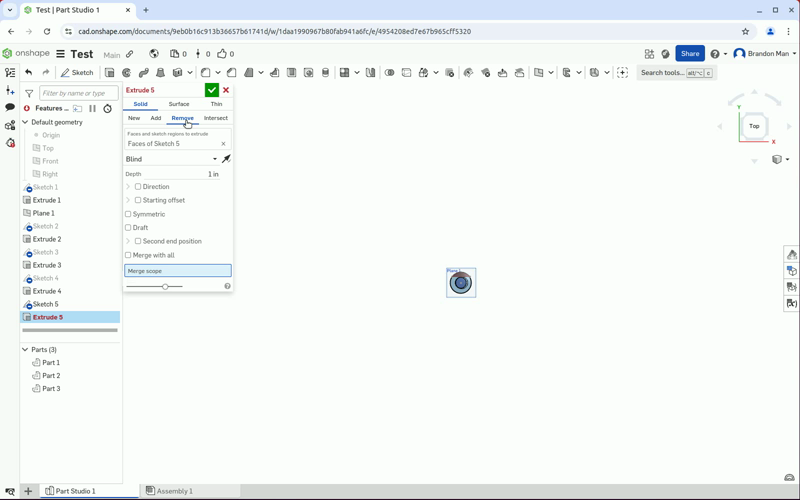
key(tab, 4)
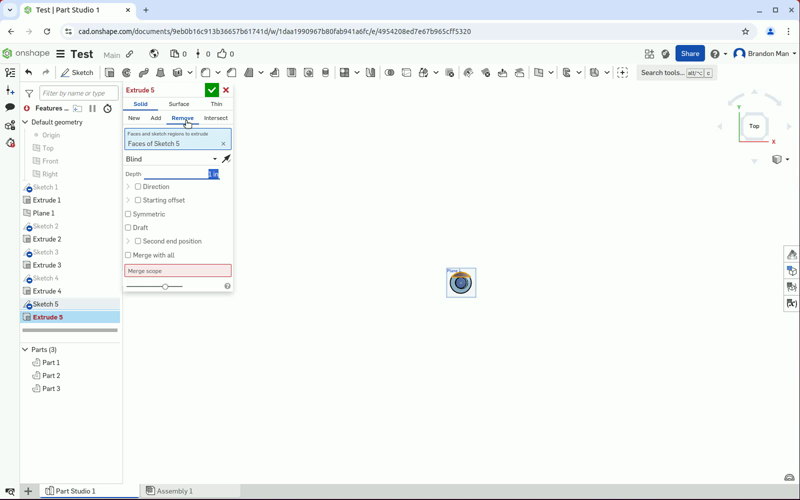
text(7.703)
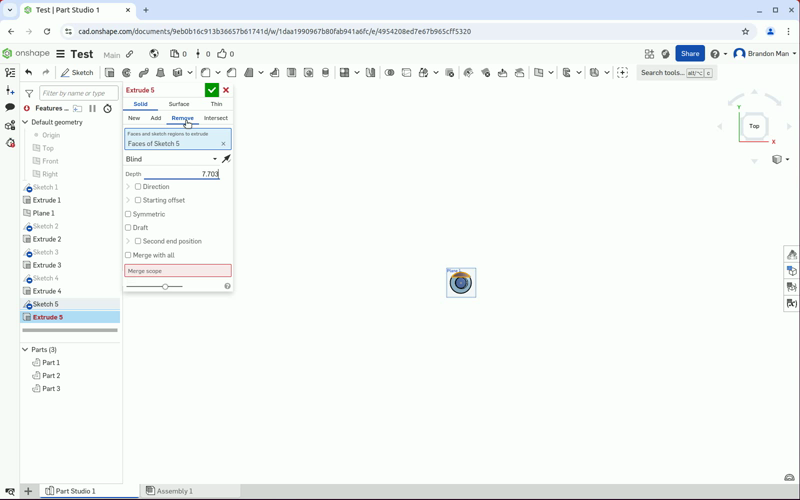
key(tab, 6)
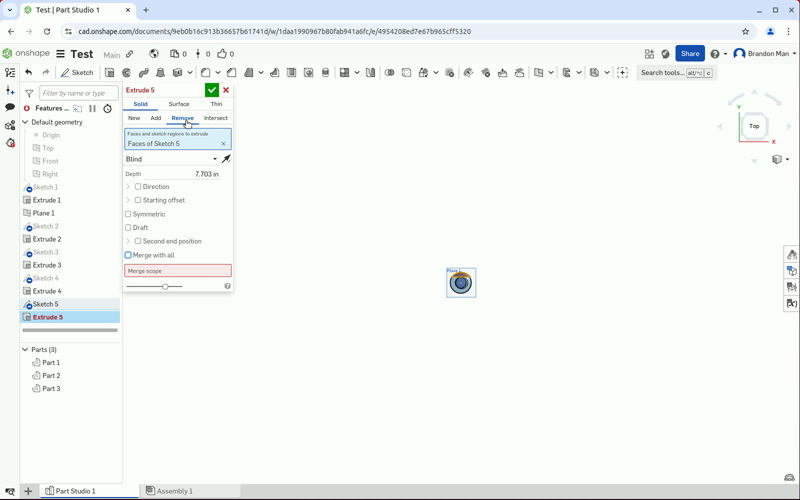
key(space)
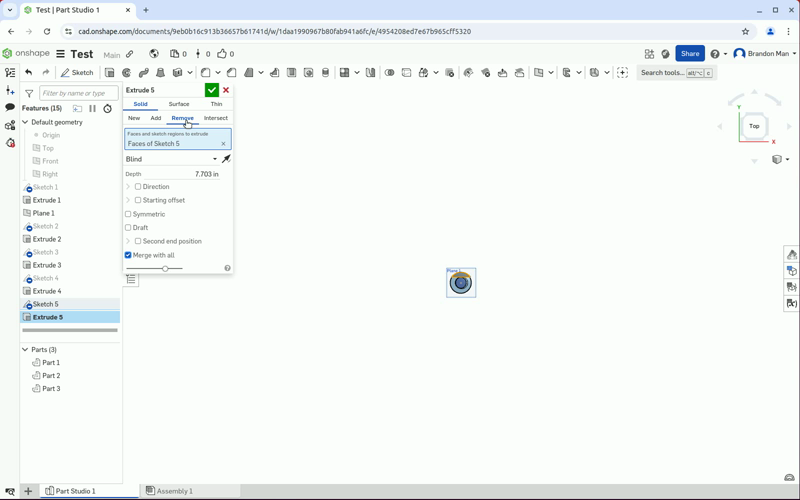
key(enter)
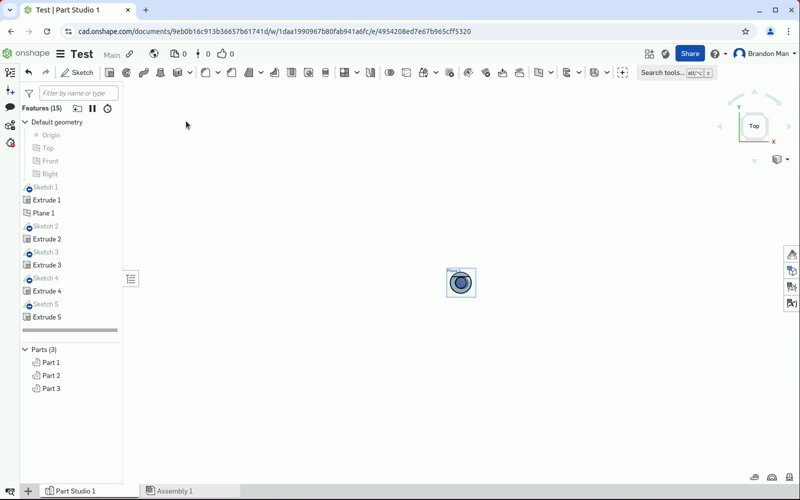
key(shift+h)
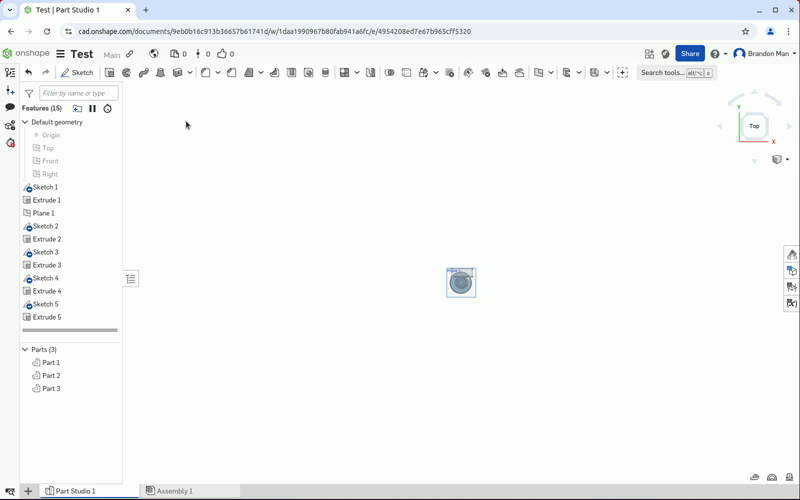
key(shift+h)
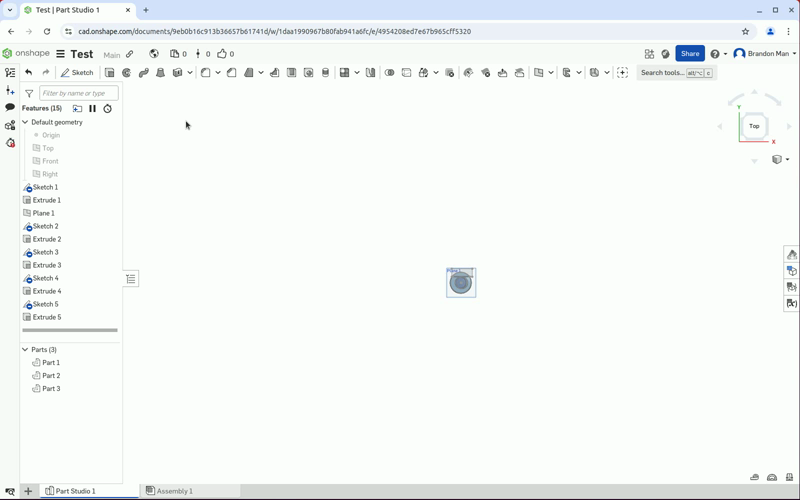
key(shift+7)
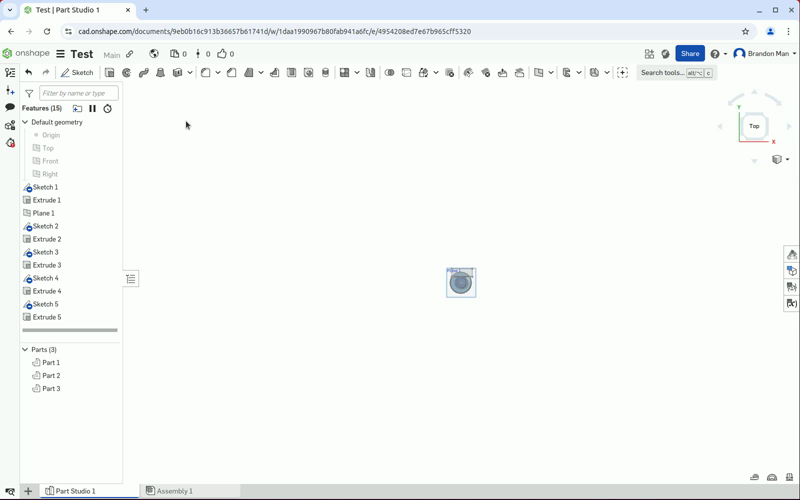
key(up, 3)
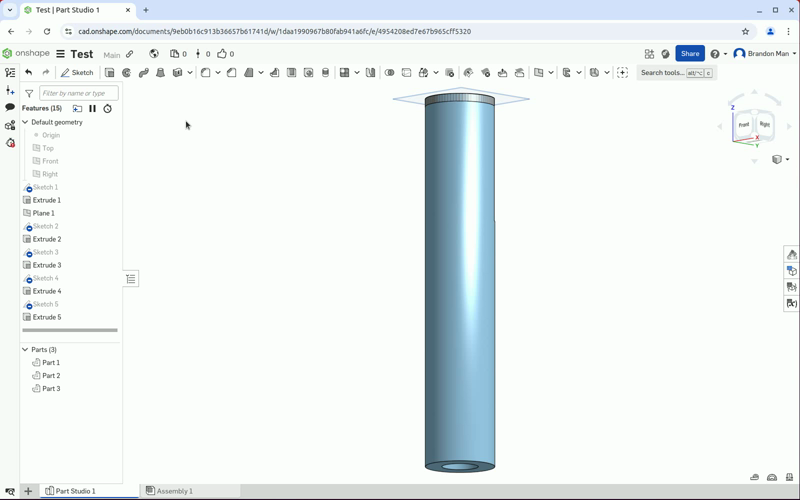
key(left, 3)
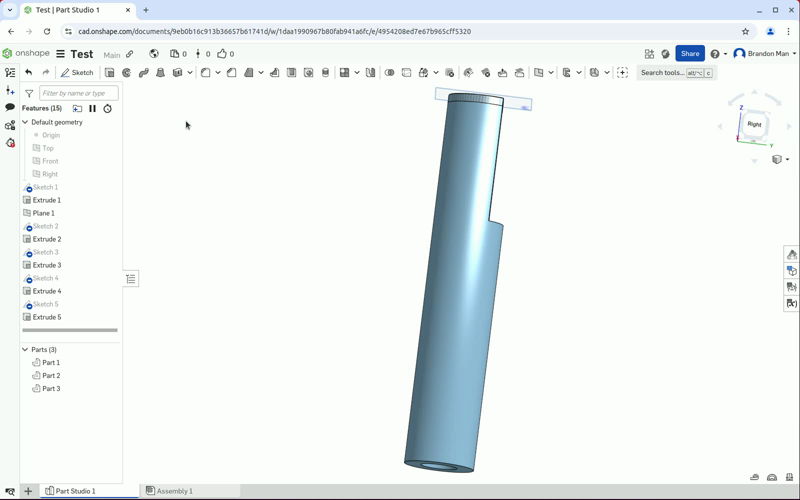
key(right, 3)
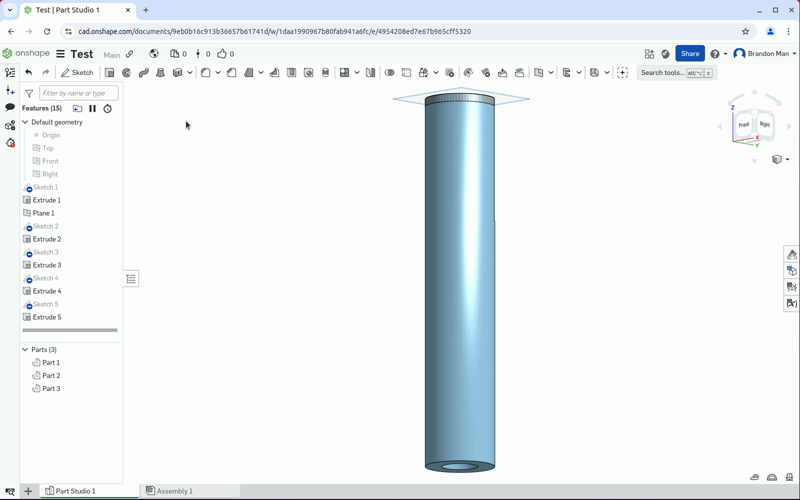
key(down, 3)
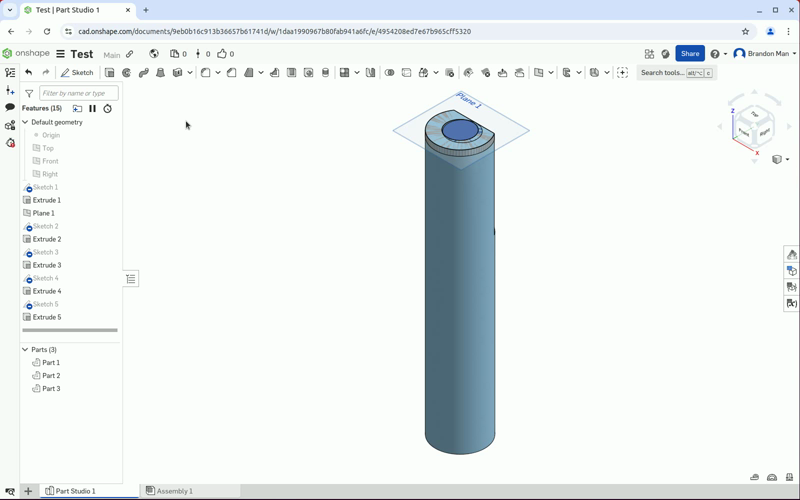
mouse_move(73, 189)
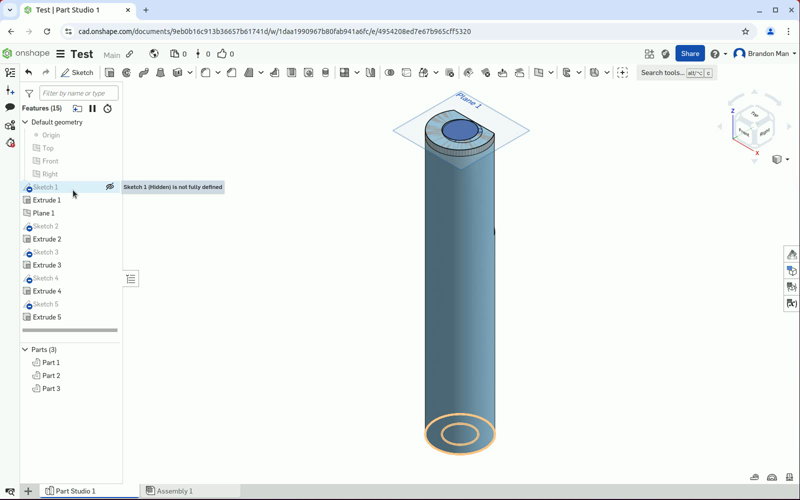
click(73, 189)